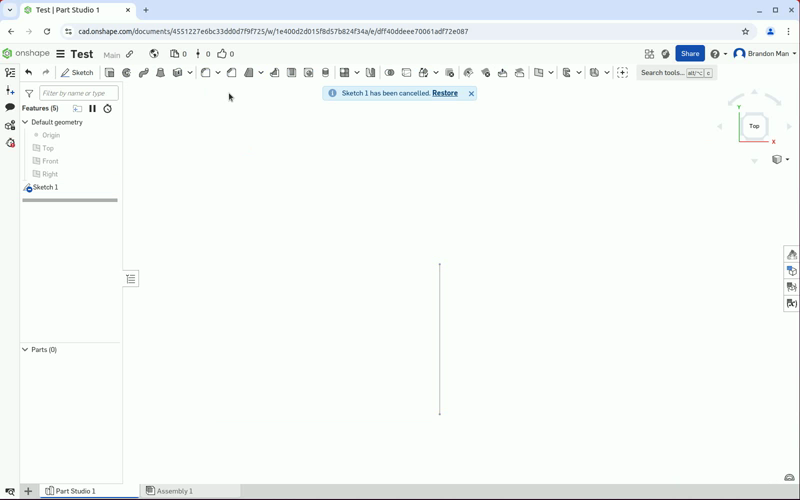
key(shift+h)
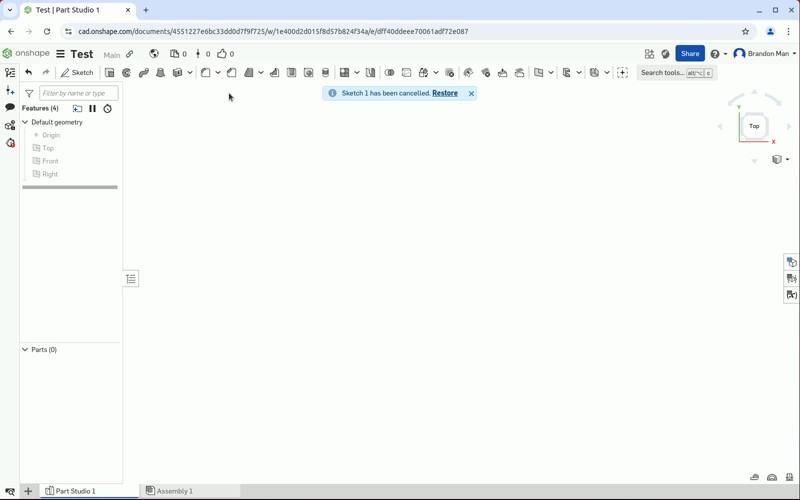
mouse_move(73, 352)
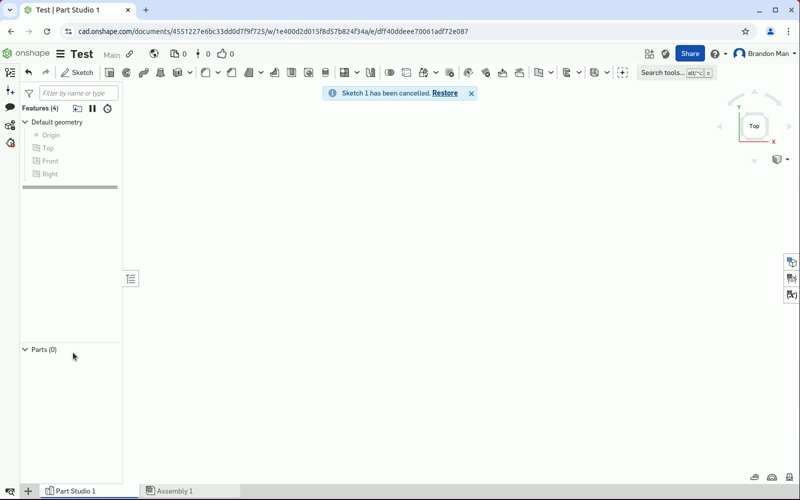
key(y)
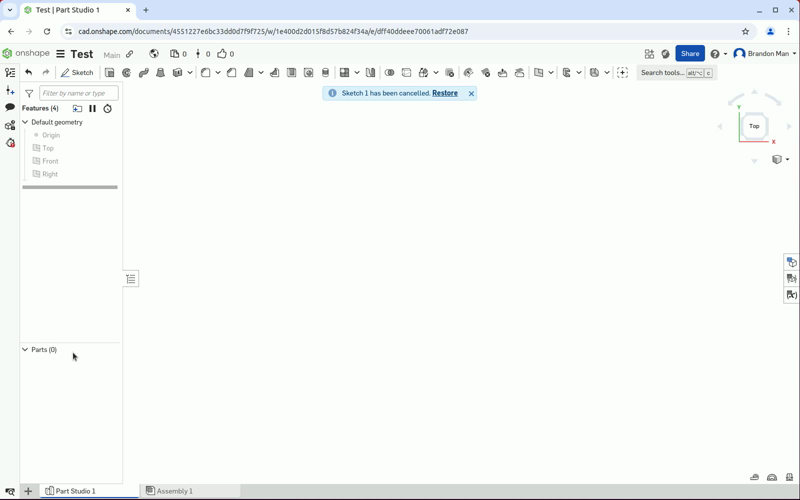
key(shift+p)
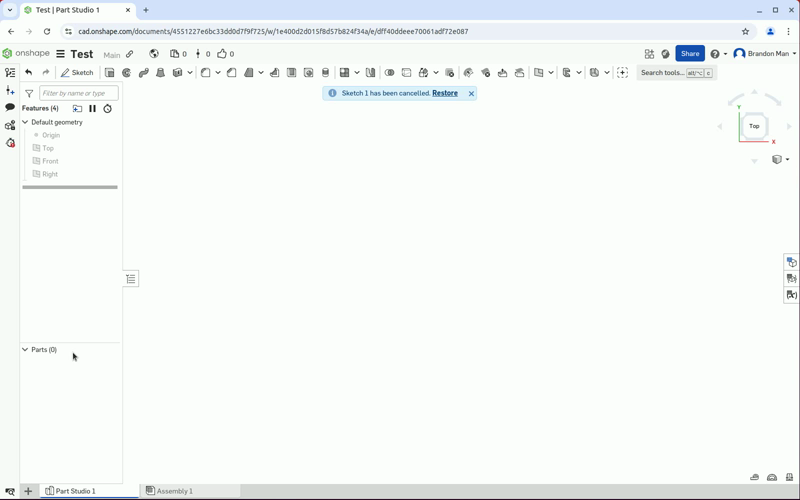
key(space)
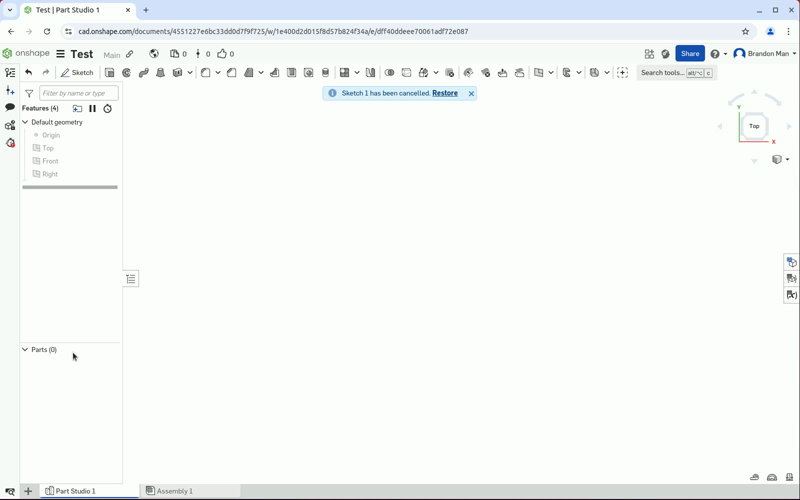
key_down(shift)
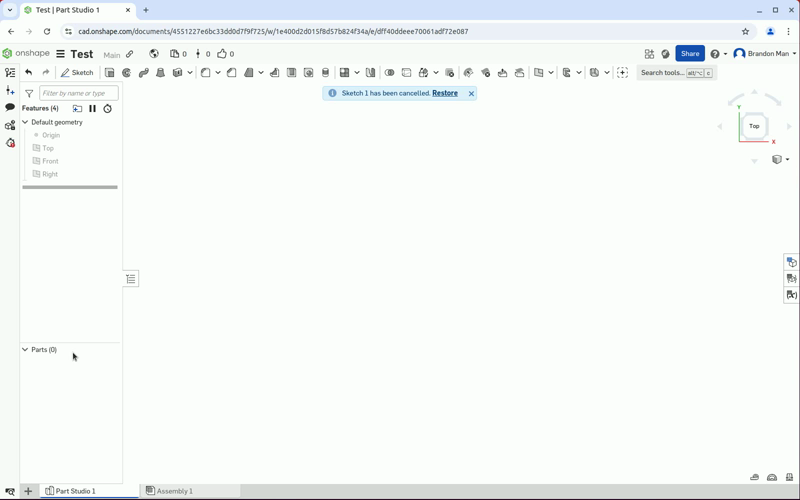
key(up)
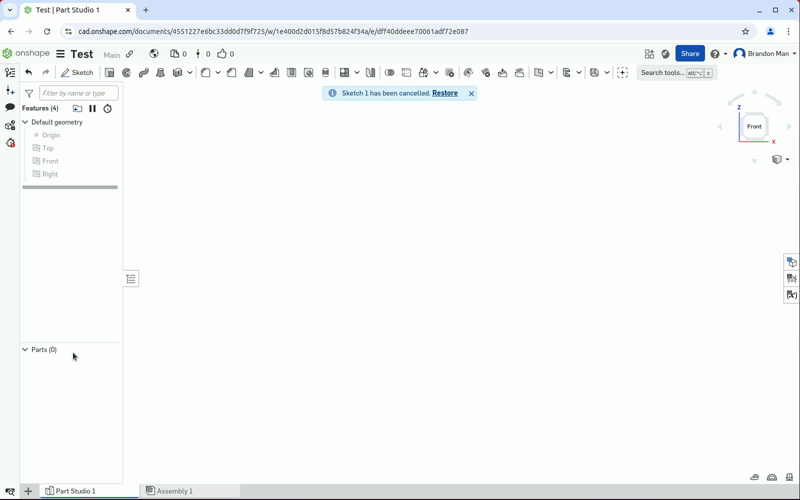
key_up(shift)
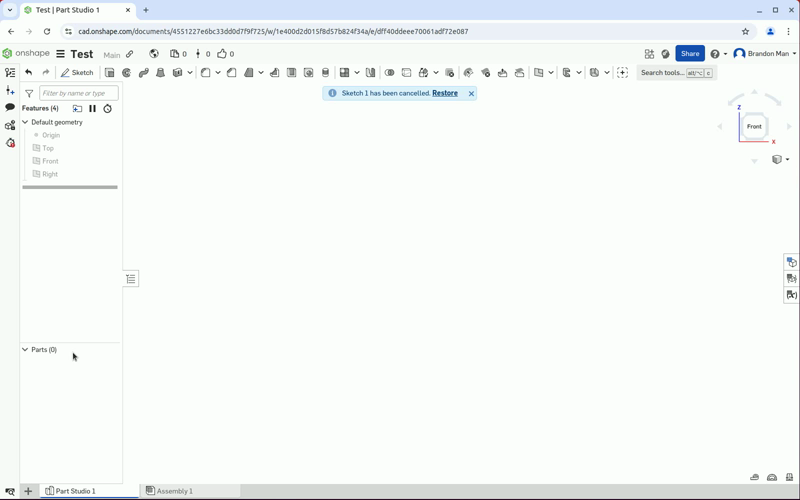
key(space)
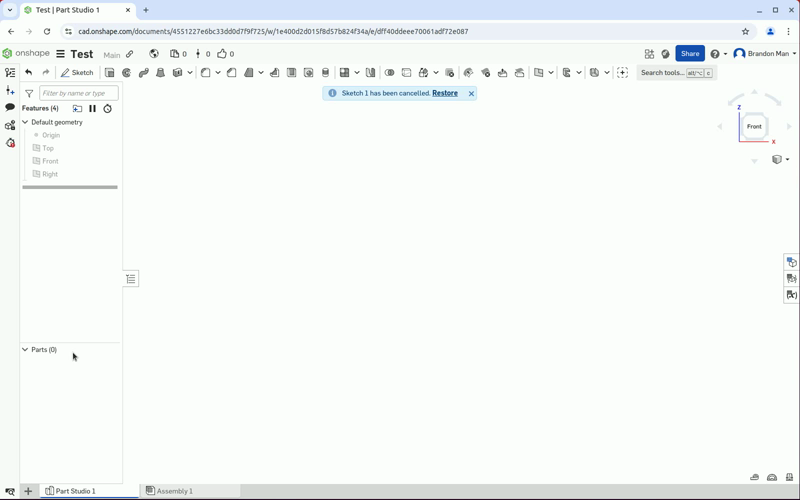
key_down(shift)
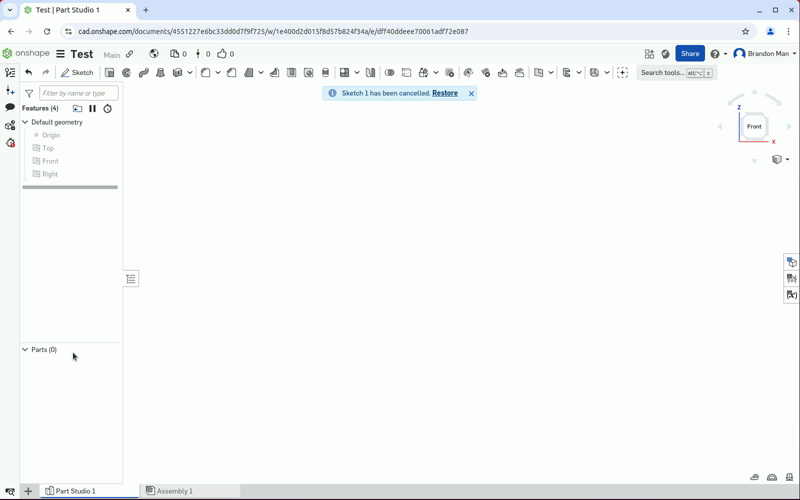
key(left)
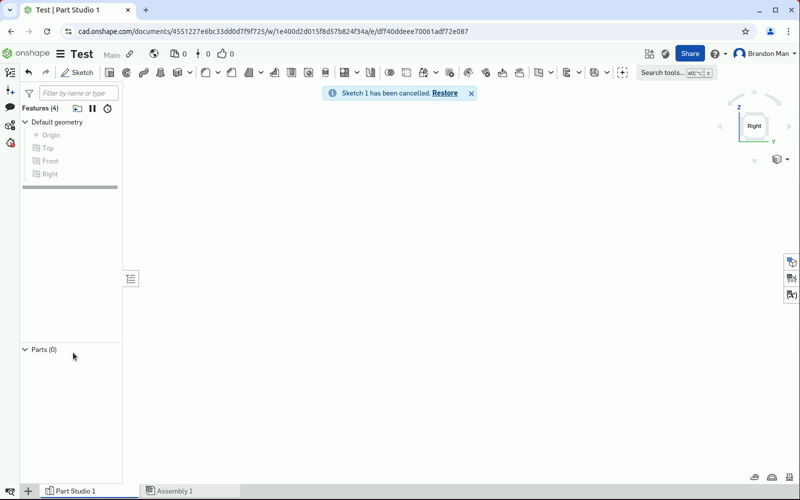
key_up(shift)
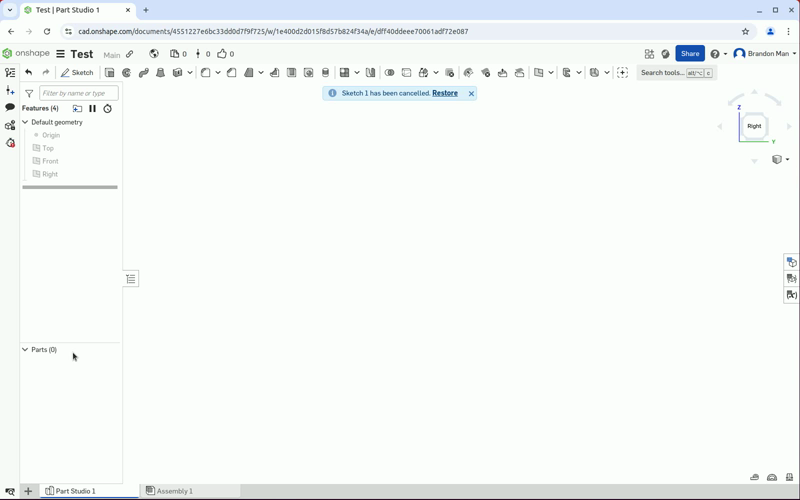
mouse_move(73, 352)
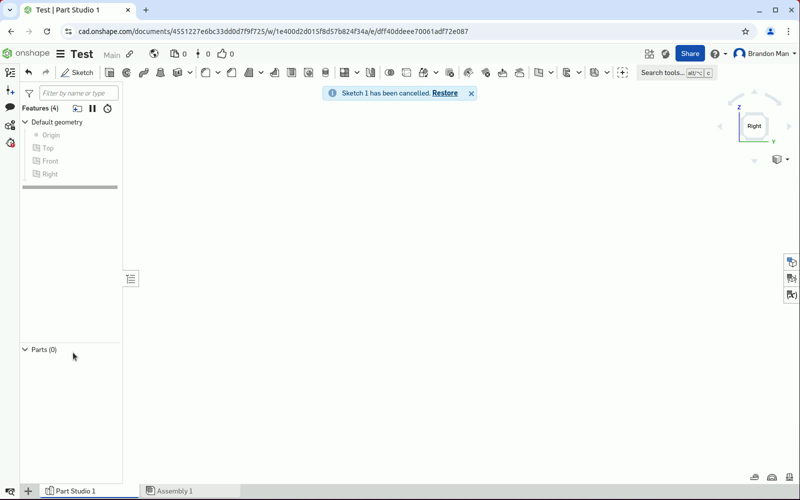
key(shift+y)
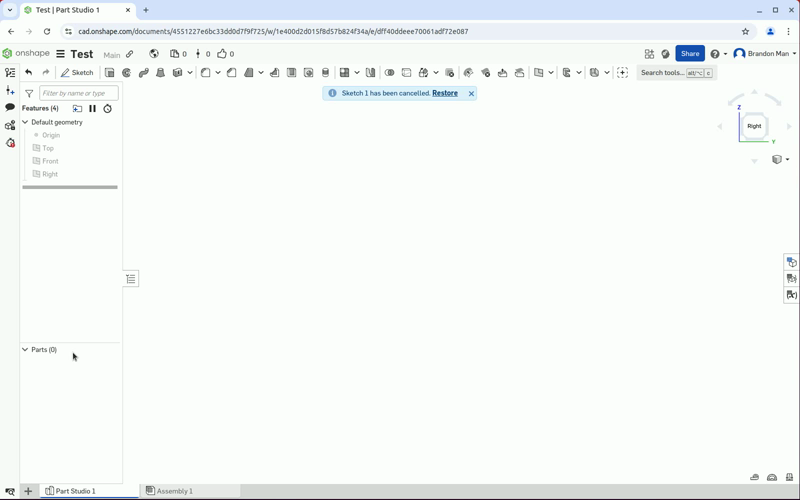
key(shift+s)
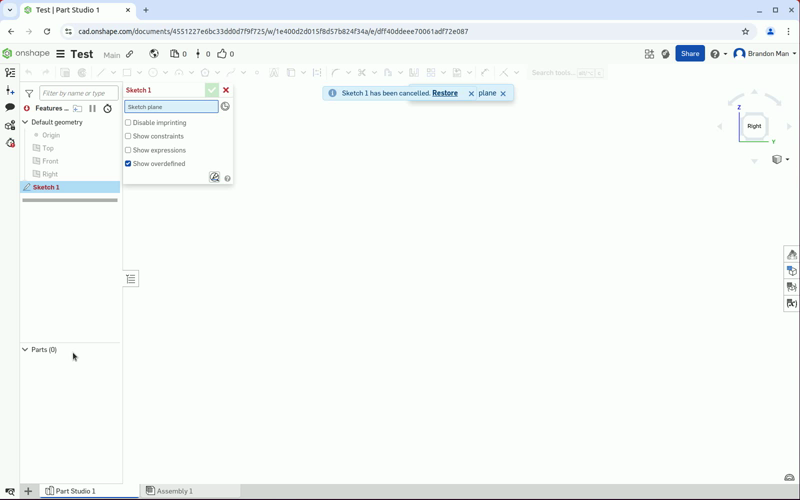
mouse_move(73, 176)
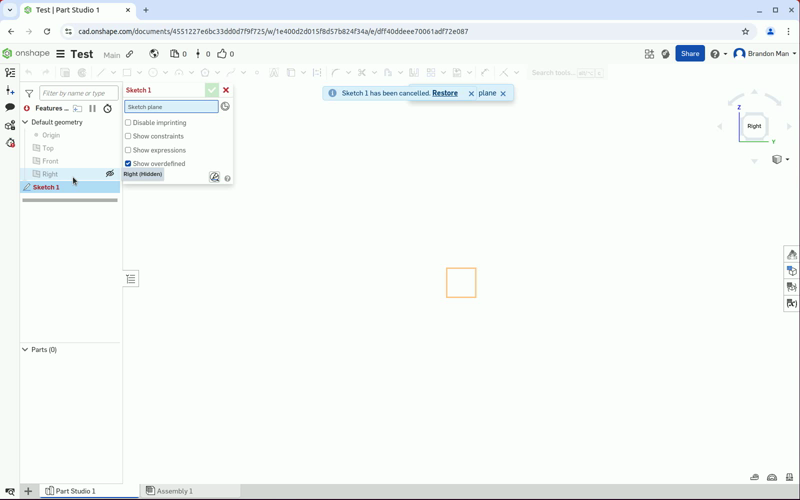
click(73, 176)
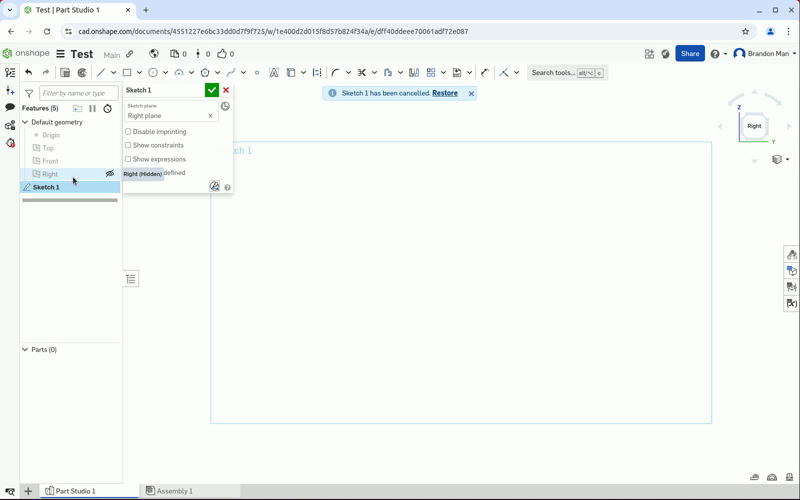
mouse_move(73, 352)
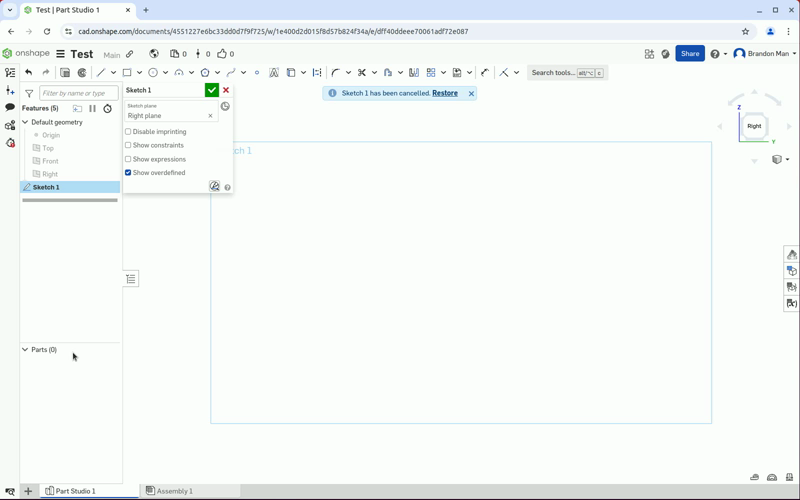
key(y)
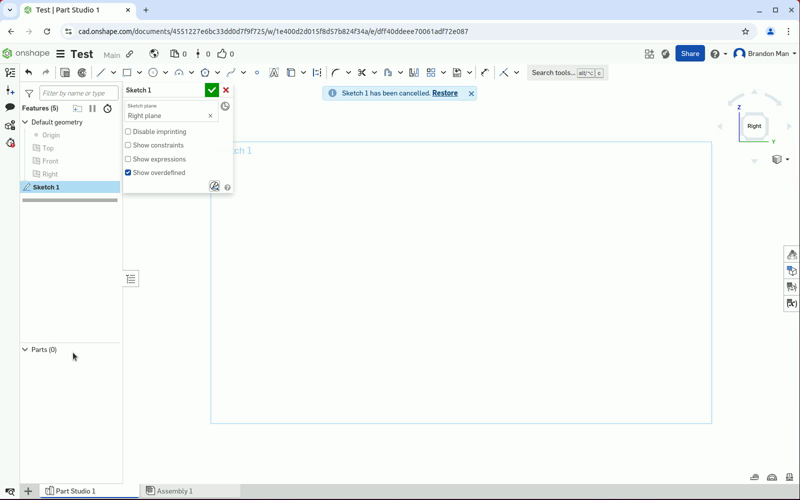
key(l)
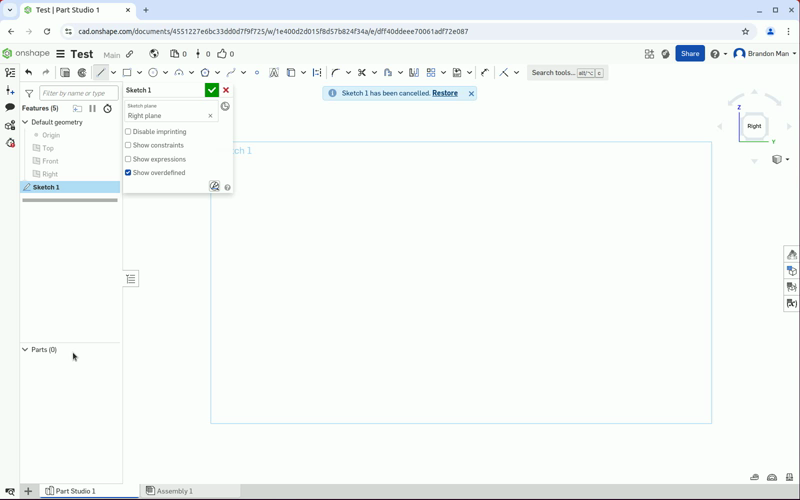
key_down(shift)
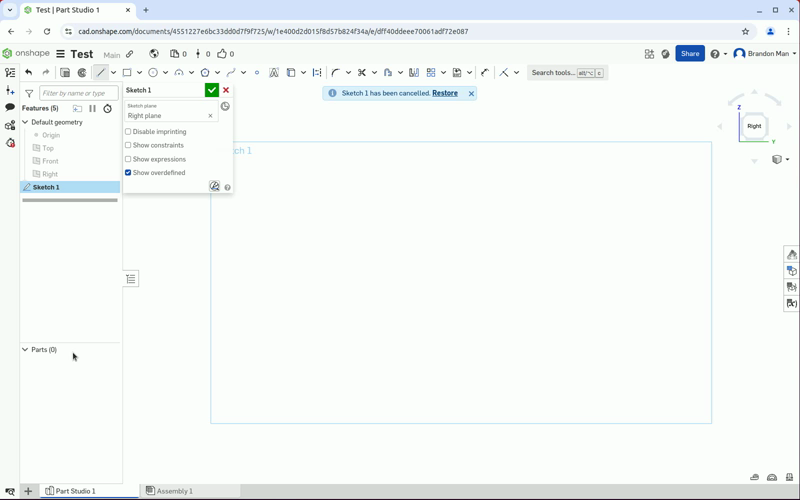
mouse_move(419, 282)
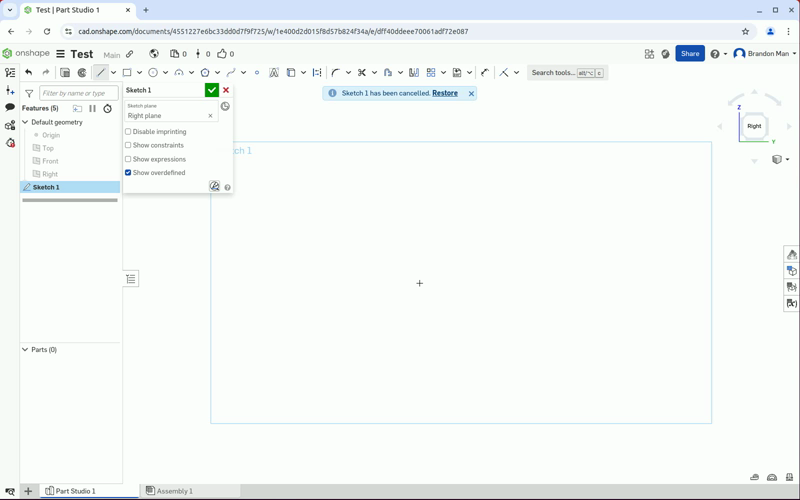
click(419, 282)
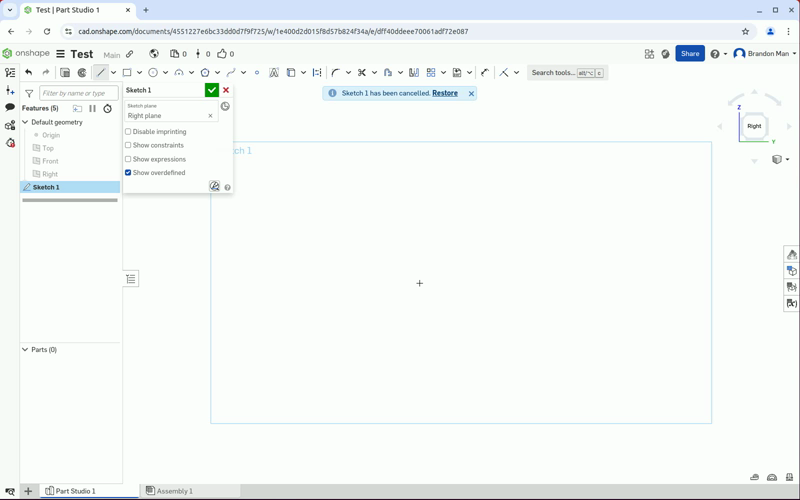
key_up(shift)
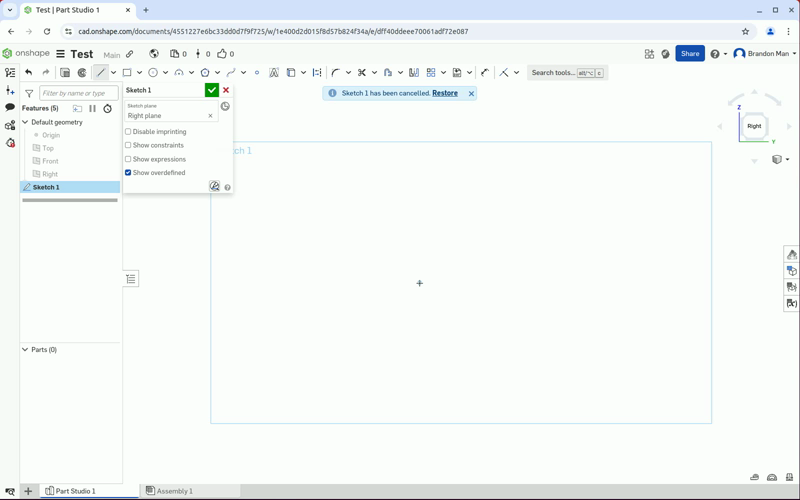
key_down(shift)
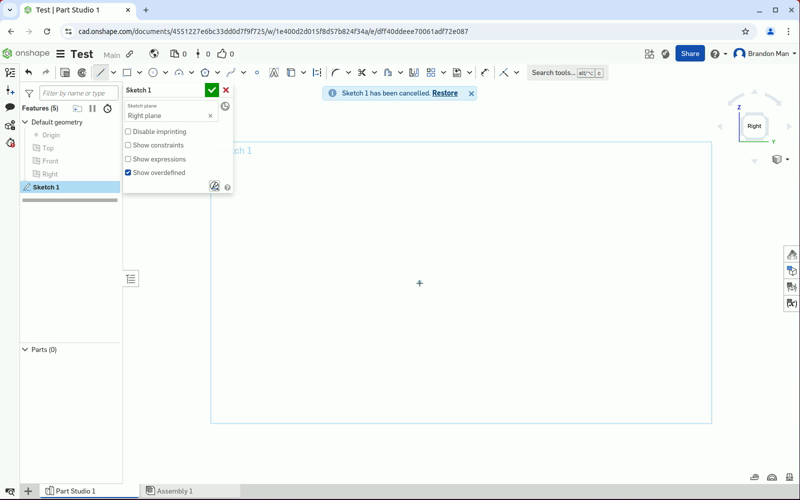
mouse_move(502, 282)
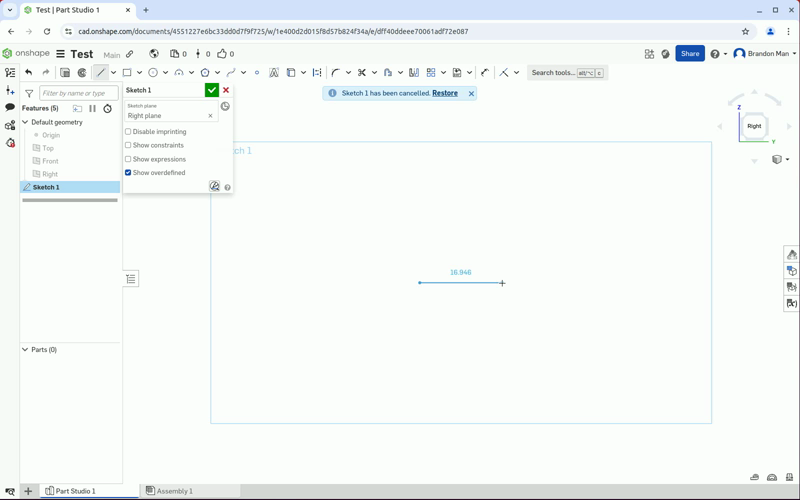
click(502, 282)
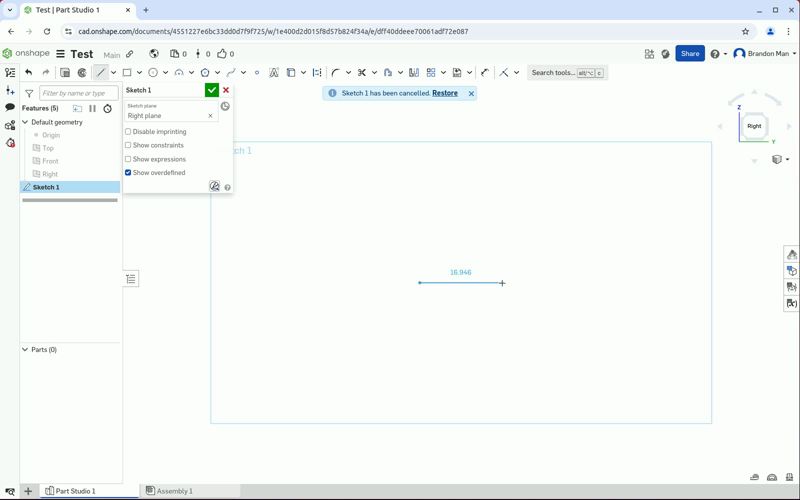
key_up(shift)
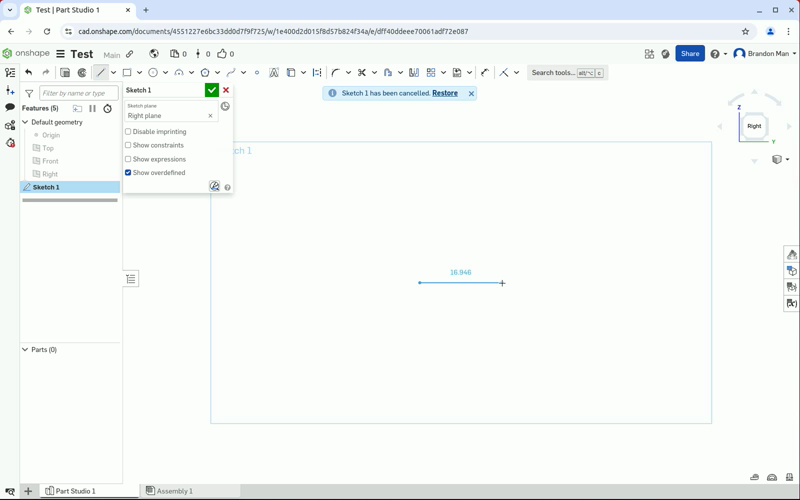
key_down(shift)
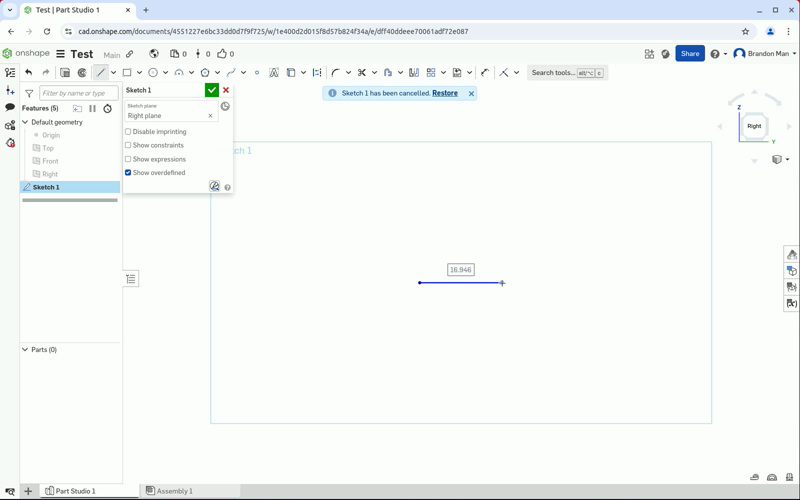
mouse_move(502, 221)
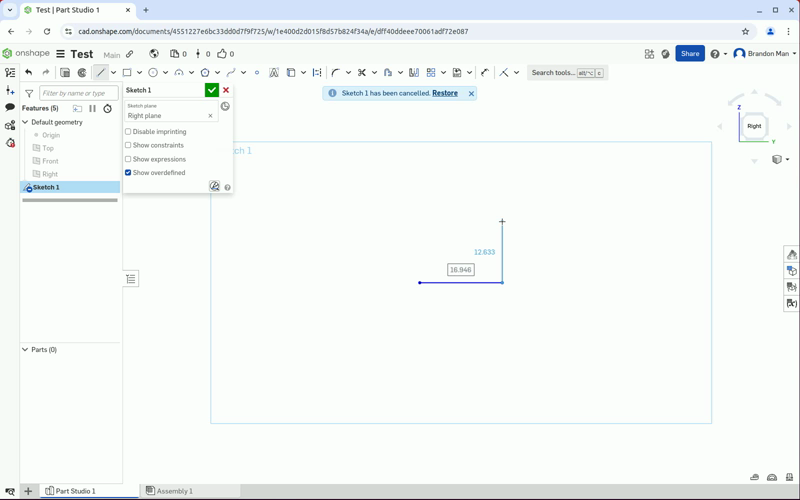
click(502, 221)
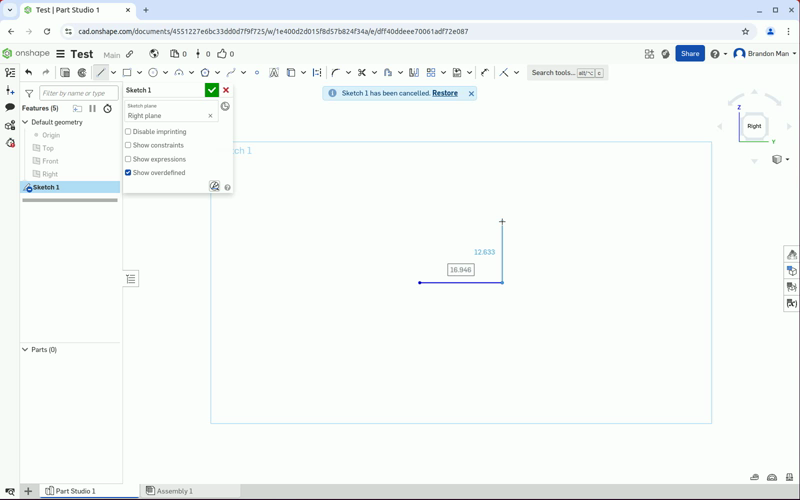
key_up(shift)
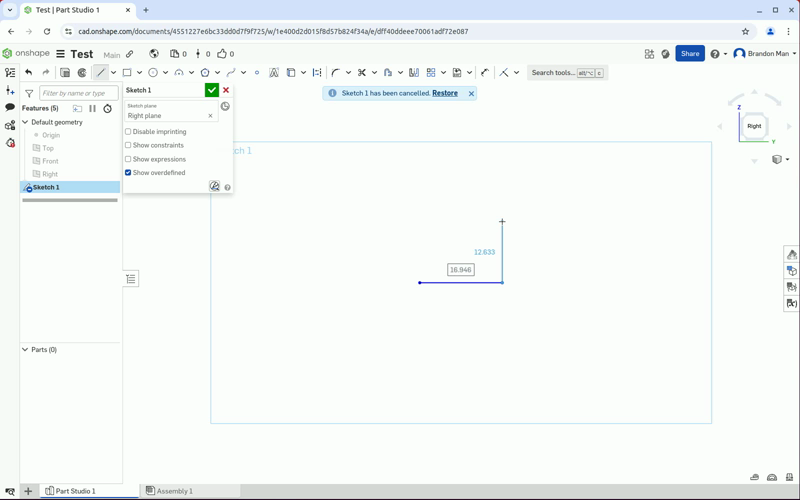
key_down(shift)
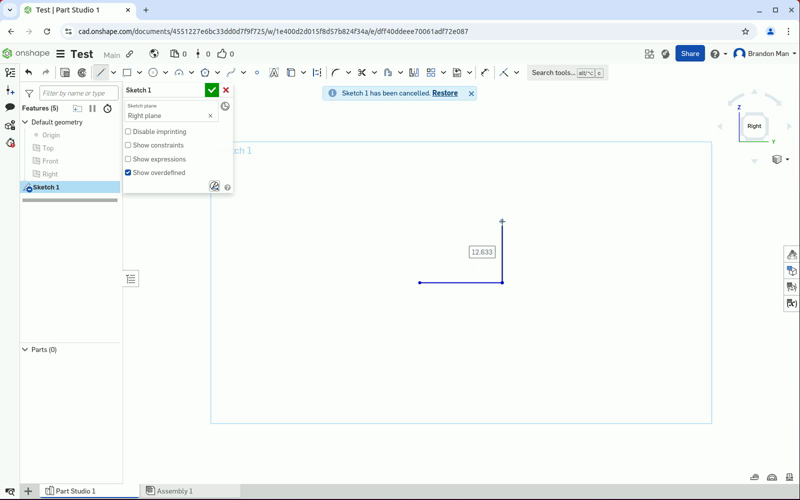
mouse_move(532, 221)
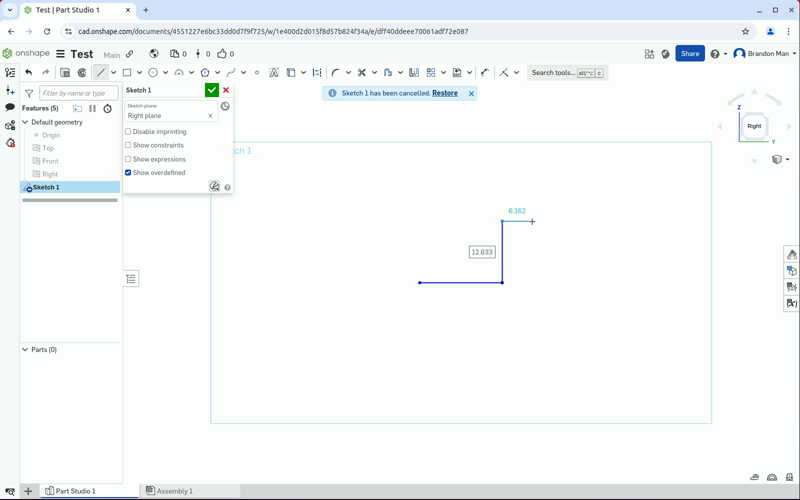
mouse_move(481, 200)
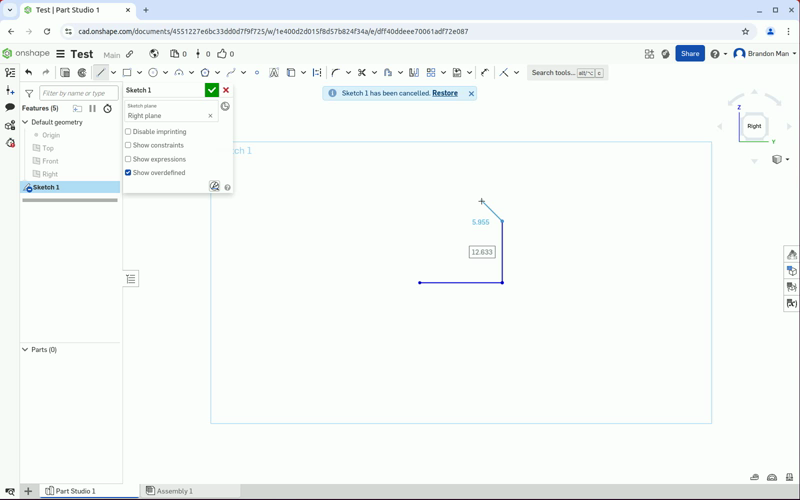
click(481, 200)
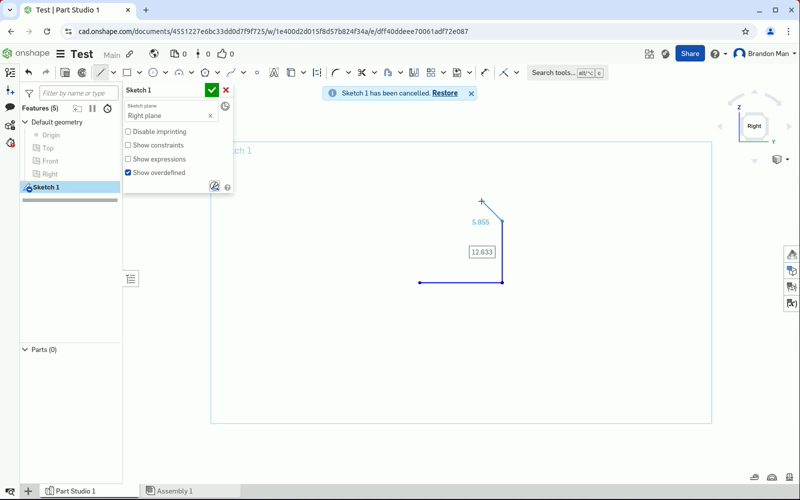
key_up(shift)
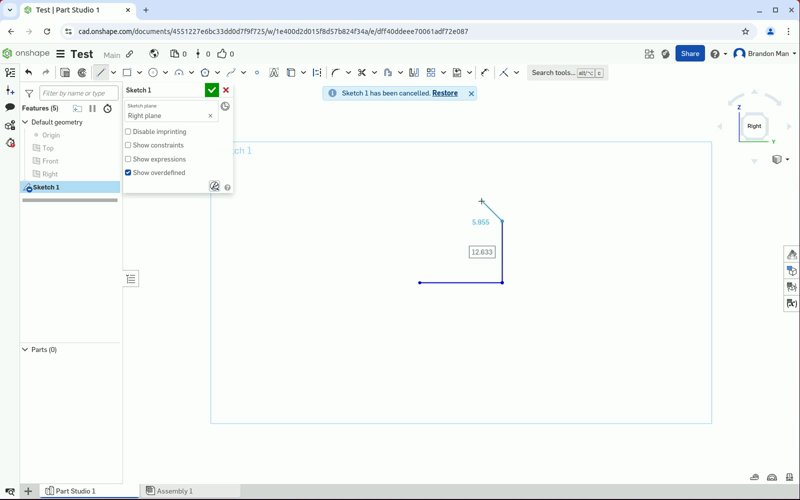
key_down(shift)
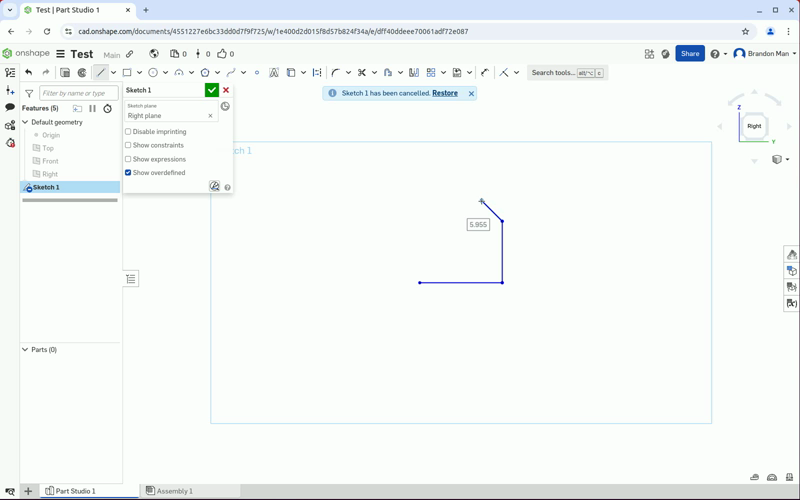
mouse_move(511, 200)
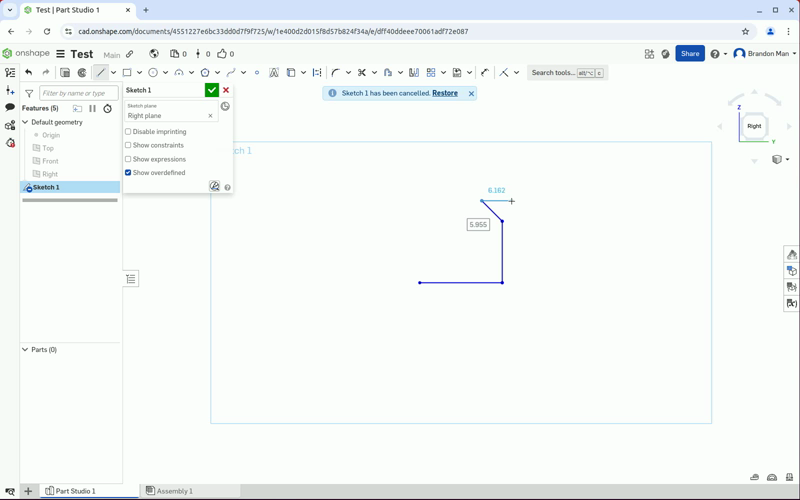
mouse_move(440, 200)
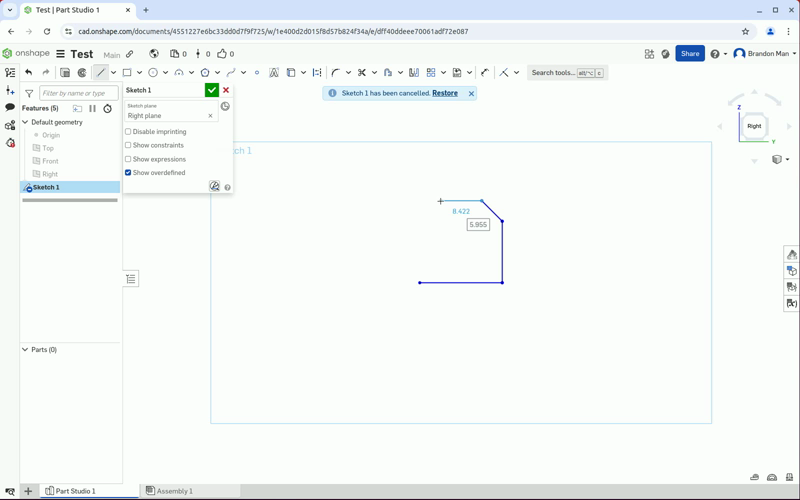
click(440, 200)
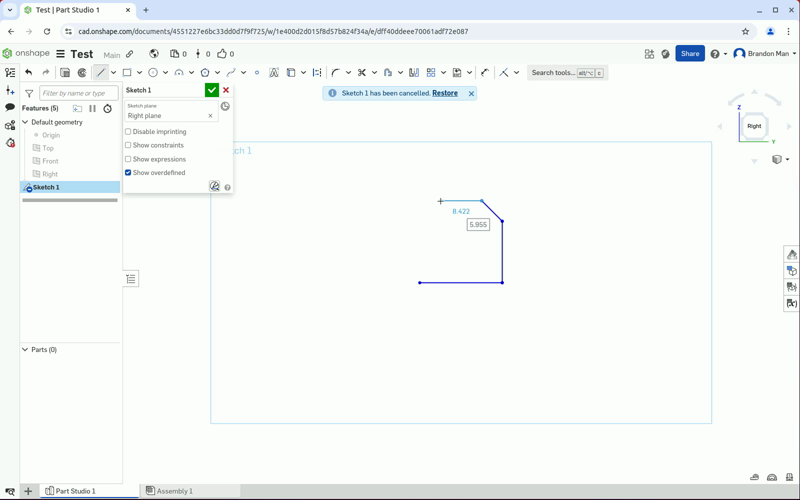
key_up(shift)
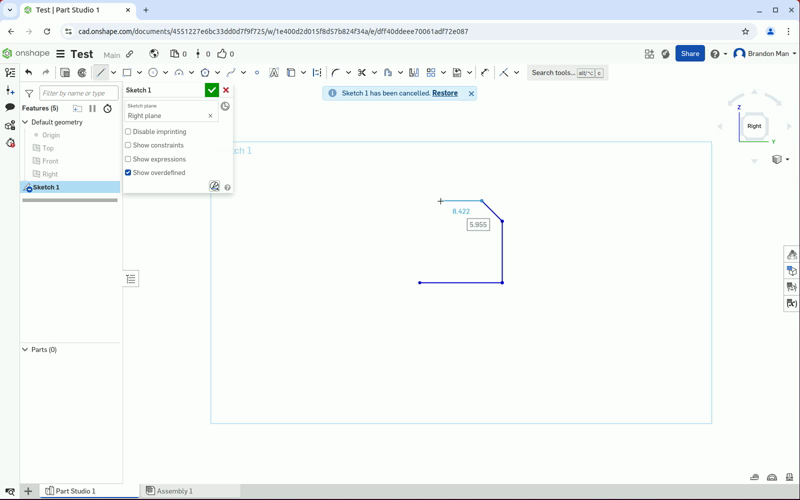
key_down(shift)
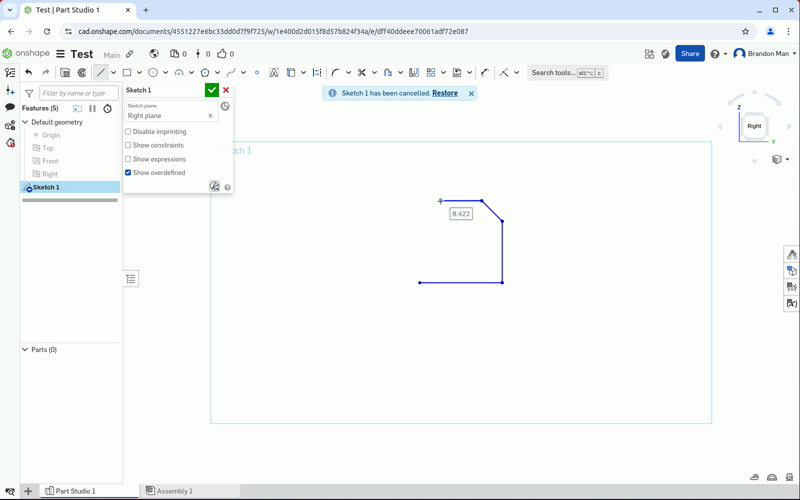
mouse_move(470, 200)
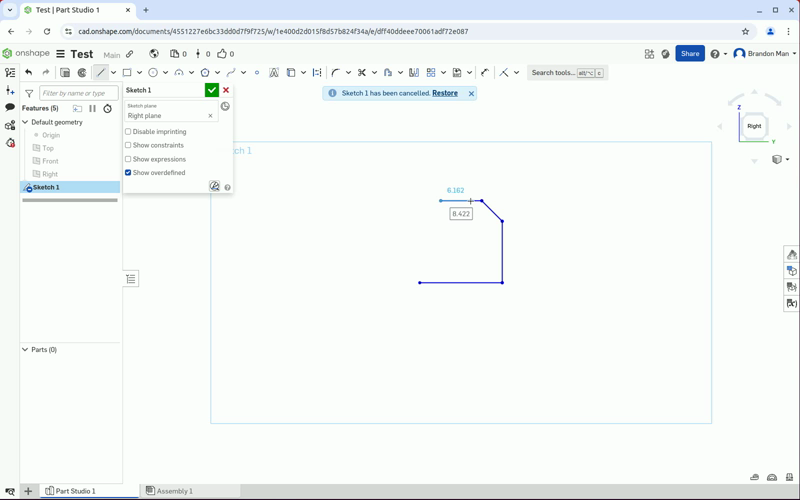
mouse_move(419, 221)
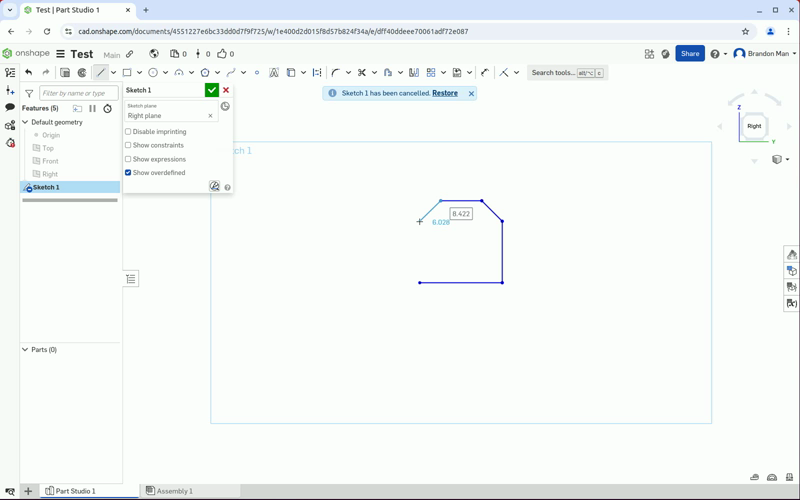
click(419, 221)
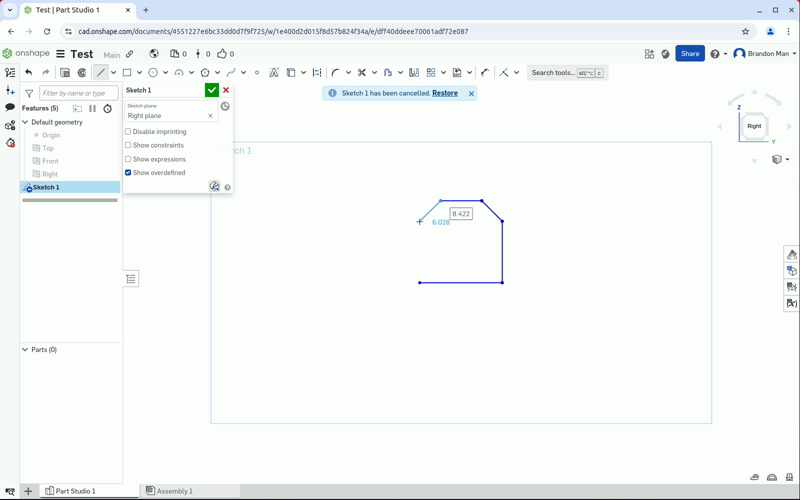
key_up(shift)
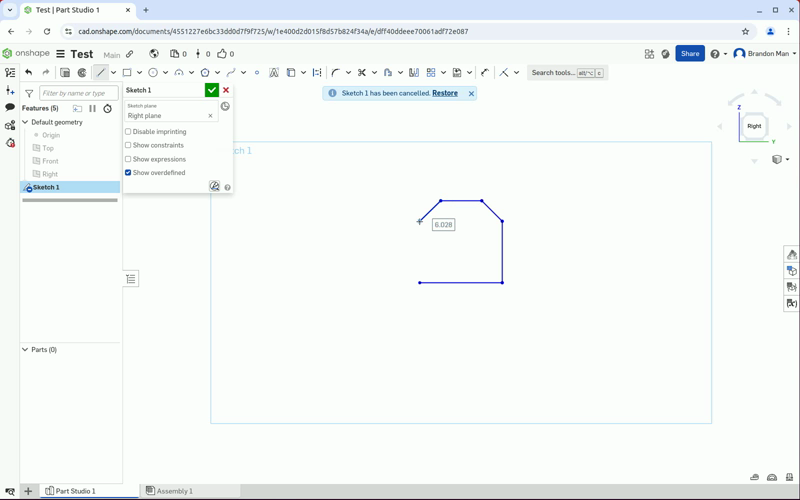
key_down(shift)
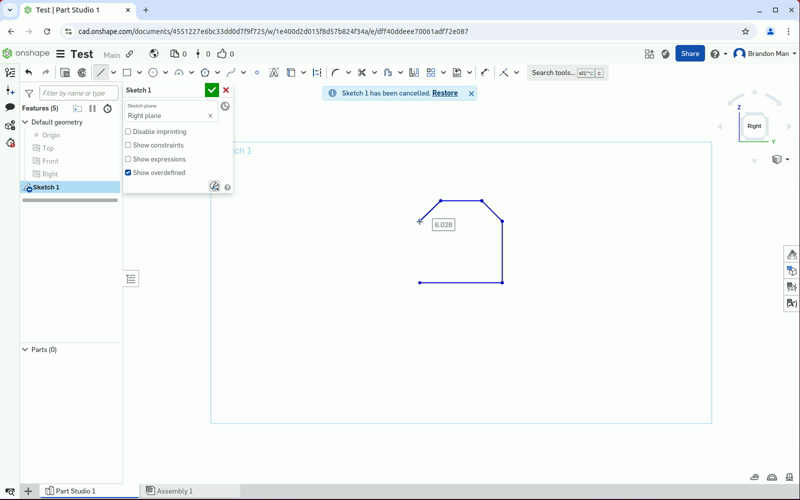
mouse_move(419, 282)
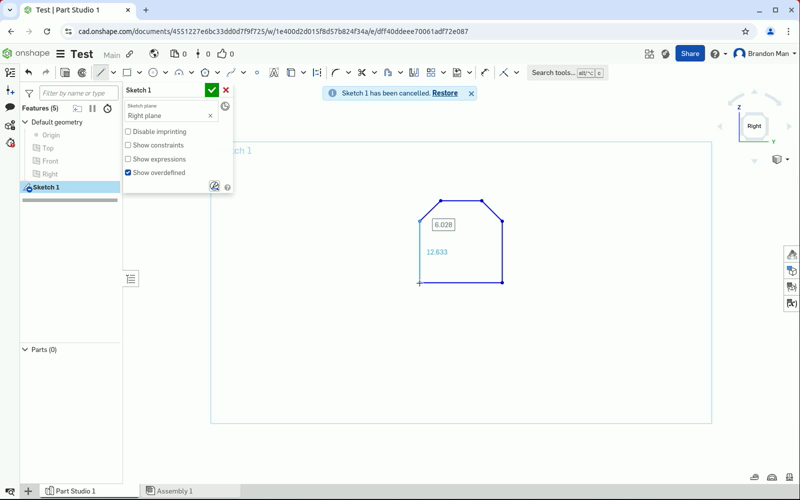
key_up(shift)
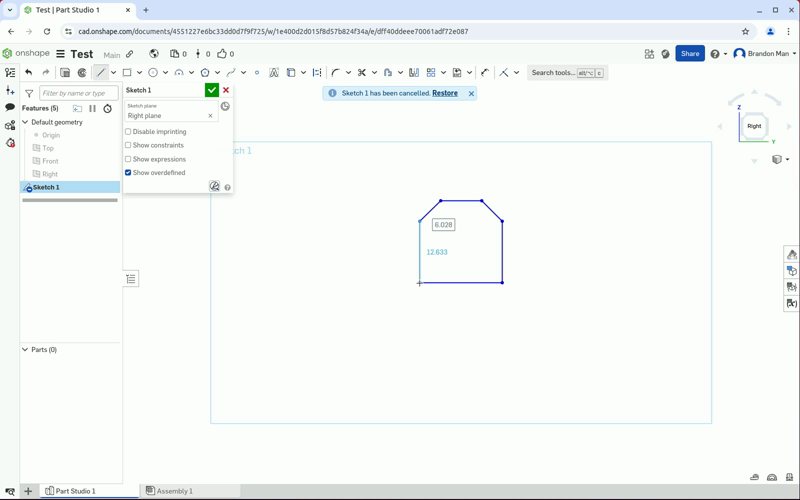
click(419, 282)
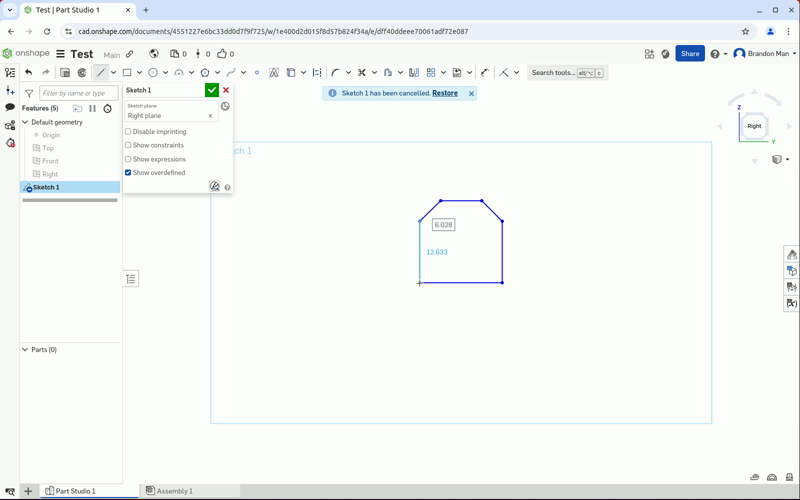
key(esc)
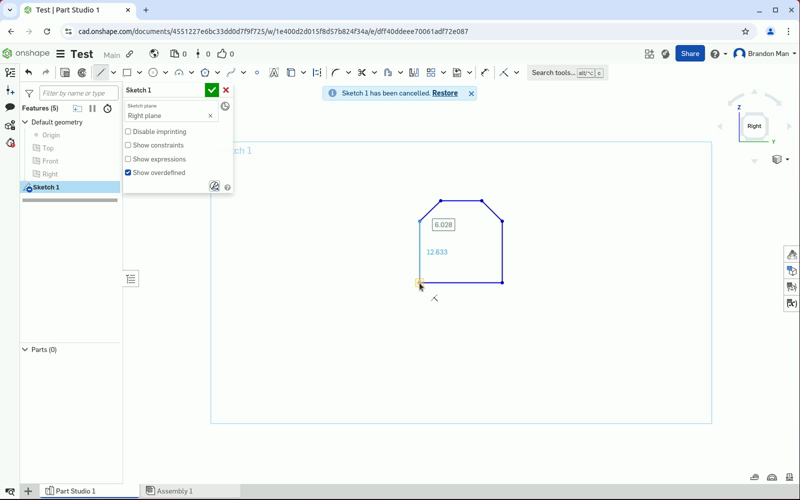
mouse_move(466, 235)
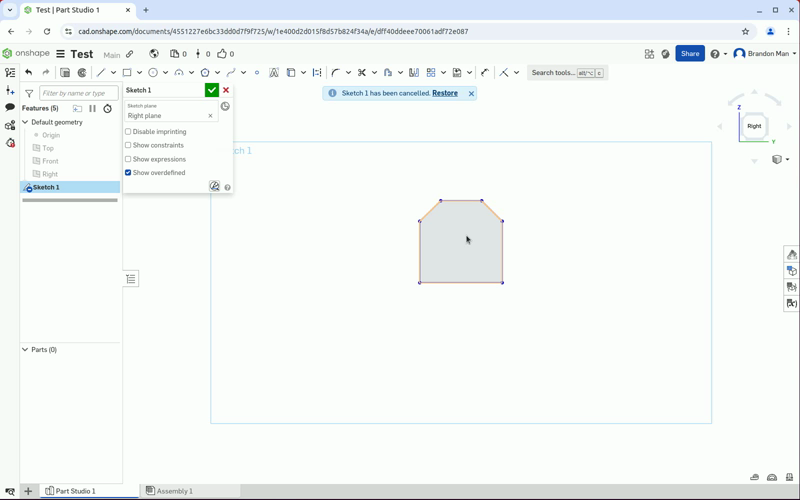
click(466, 235)
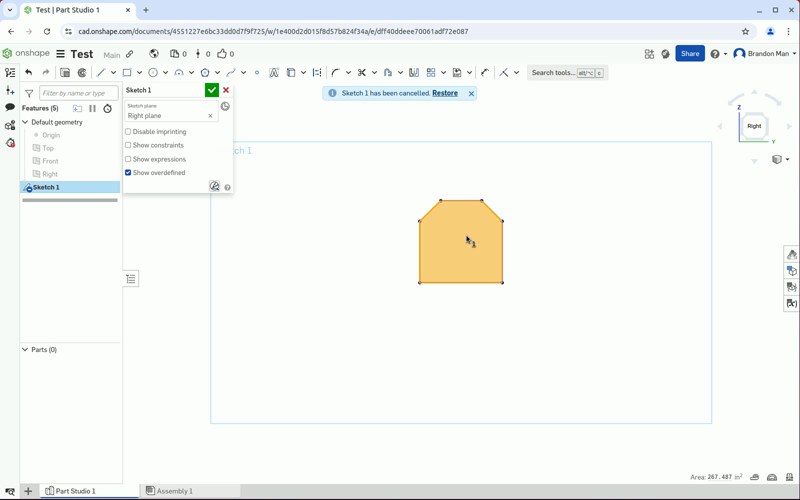
mouse_move(73, 352)
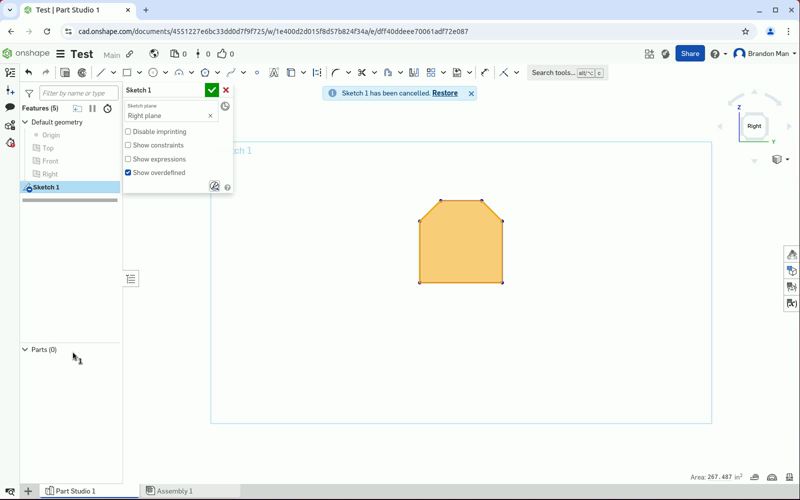
key(shift+y)
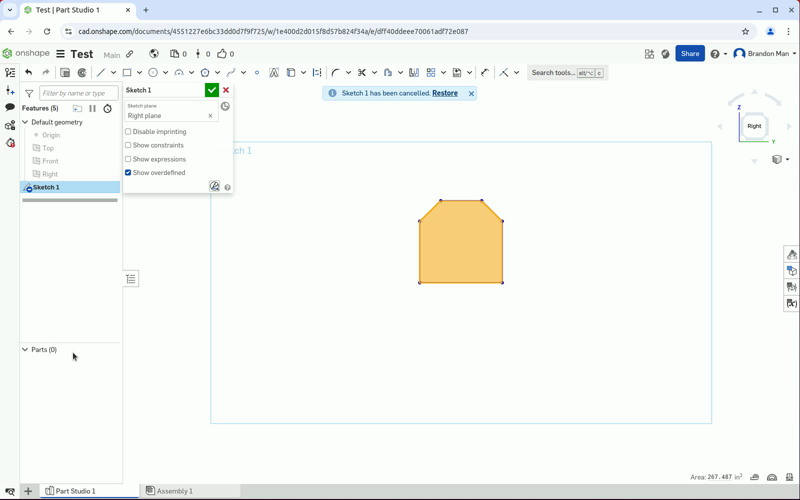
key(shift+e)
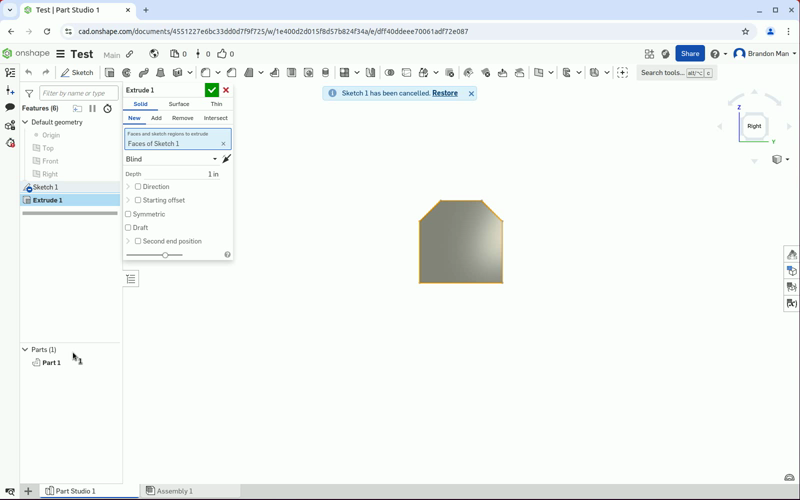
mouse_move(143, 106)
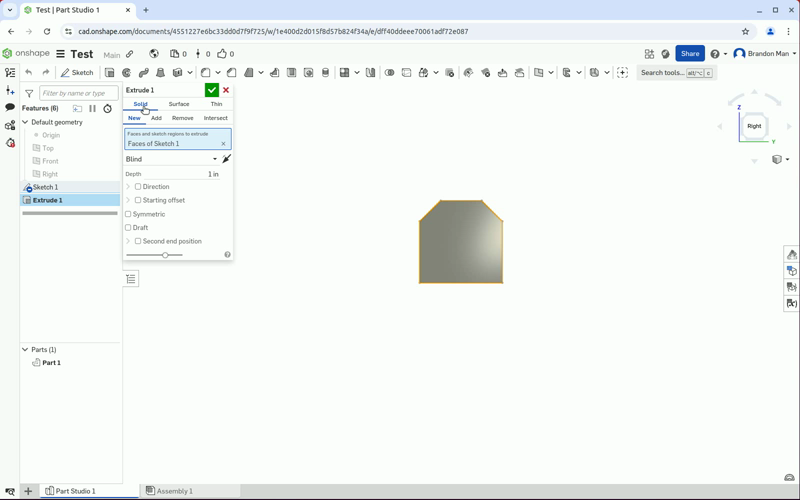
click(143, 106)
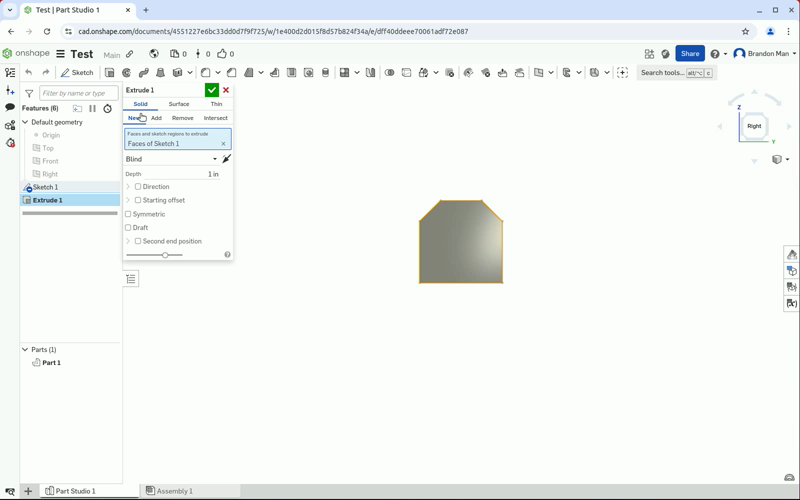
mouse_move(137, 120)
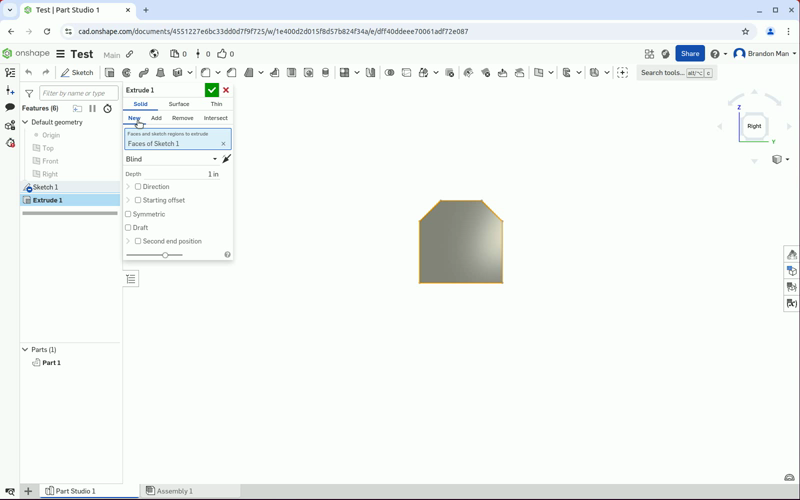
click(137, 120)
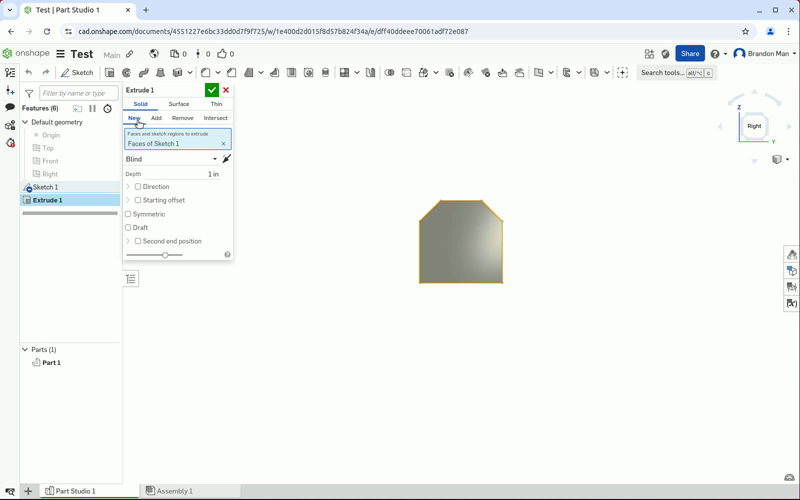
key(tab, 4)
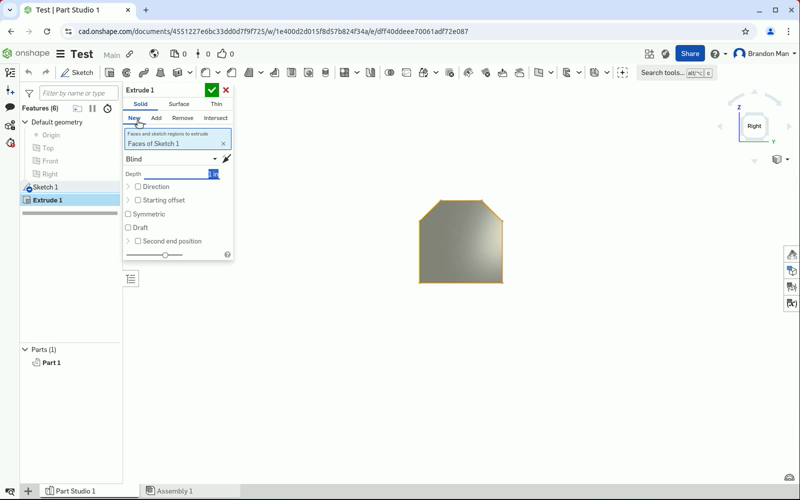
text(8.425)
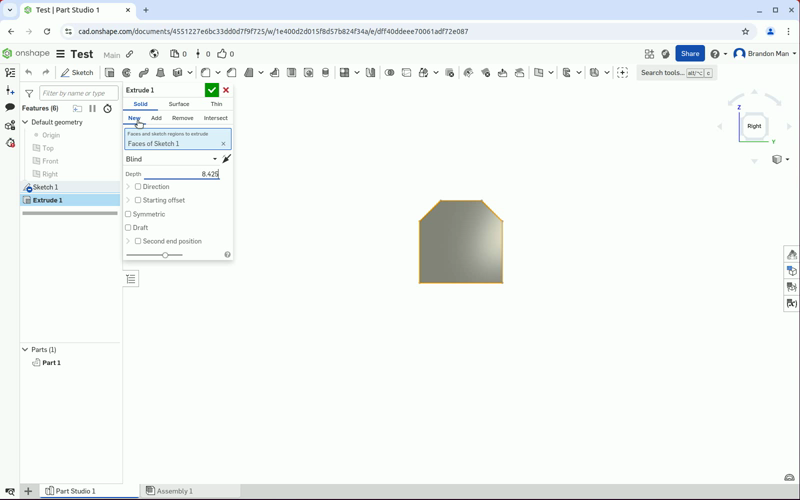
key(enter)
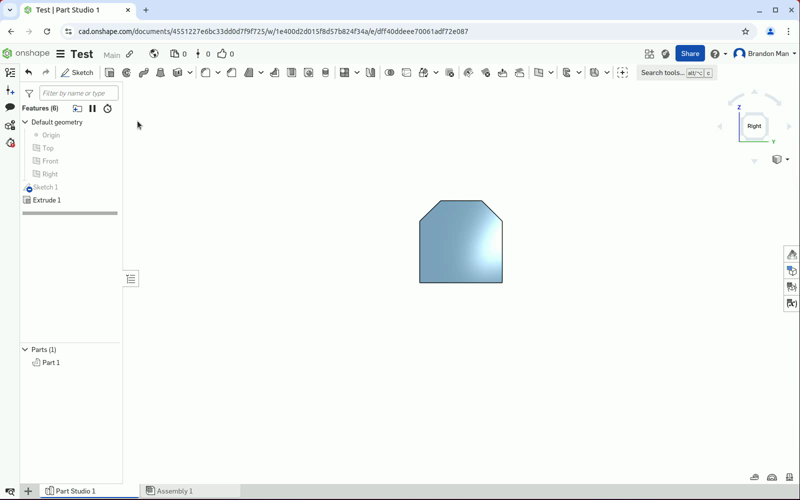
key(shift+h)
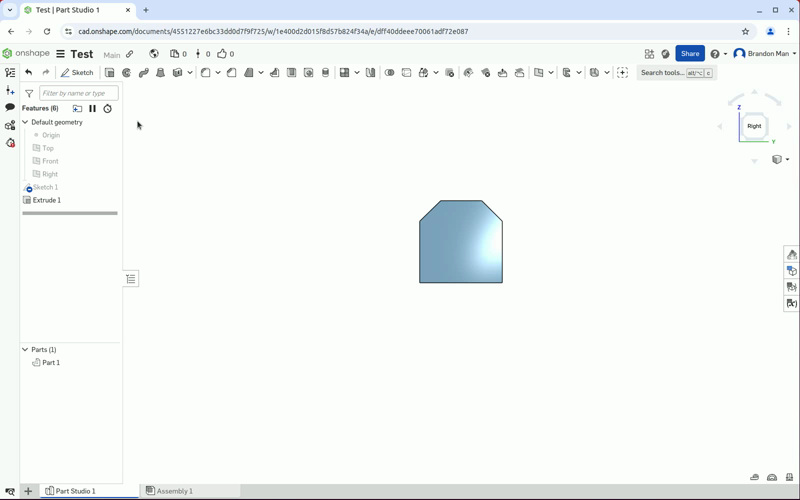
key(shift+h)
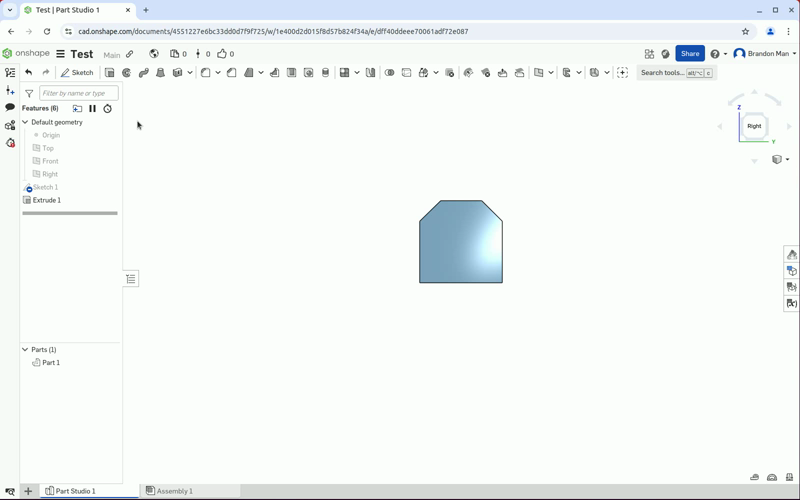
mouse_move(73, 189)
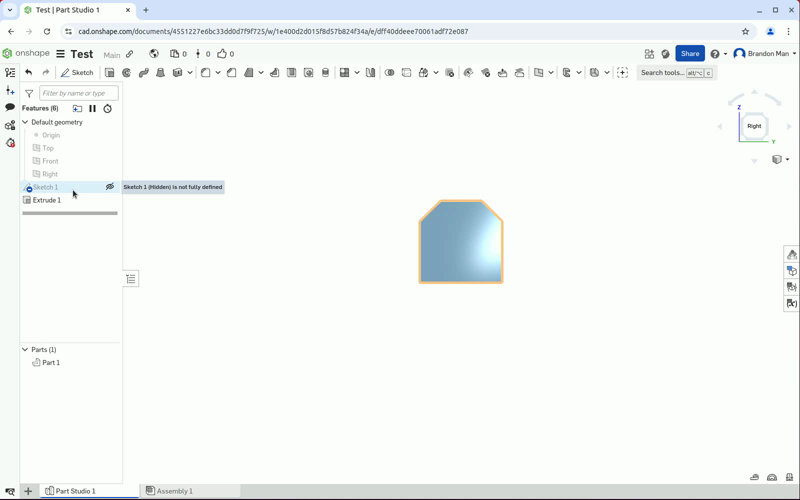
click(73, 189)
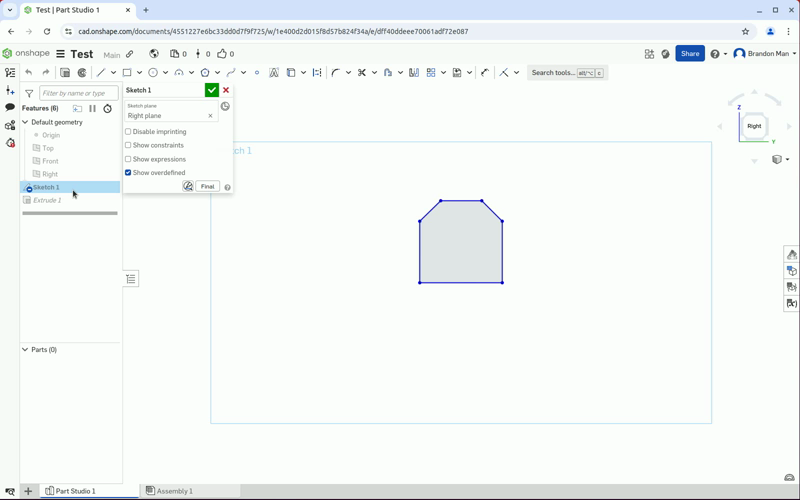
mouse_move(229, 92)
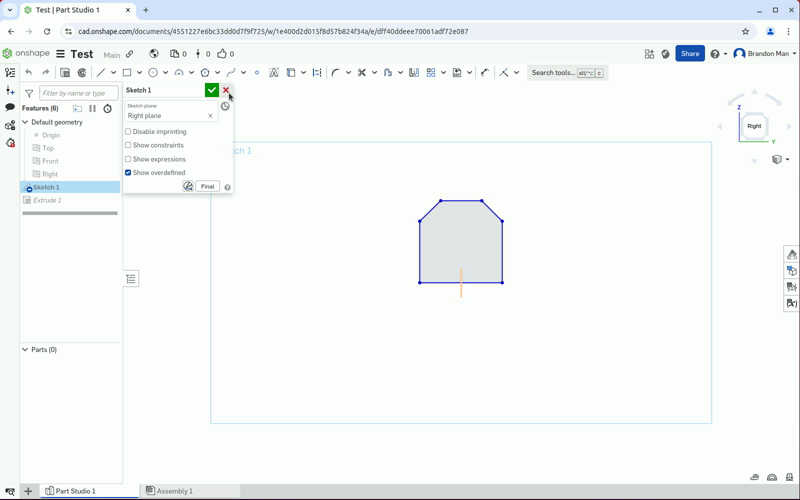
click(229, 92)
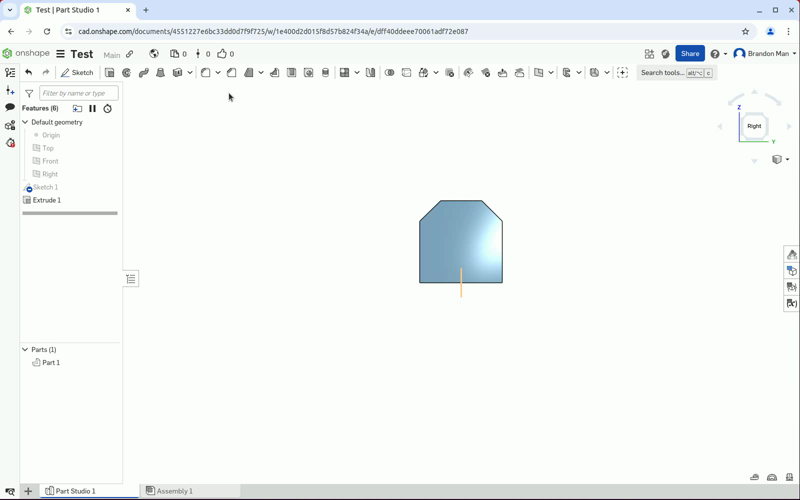
mouse_move(541, 75)
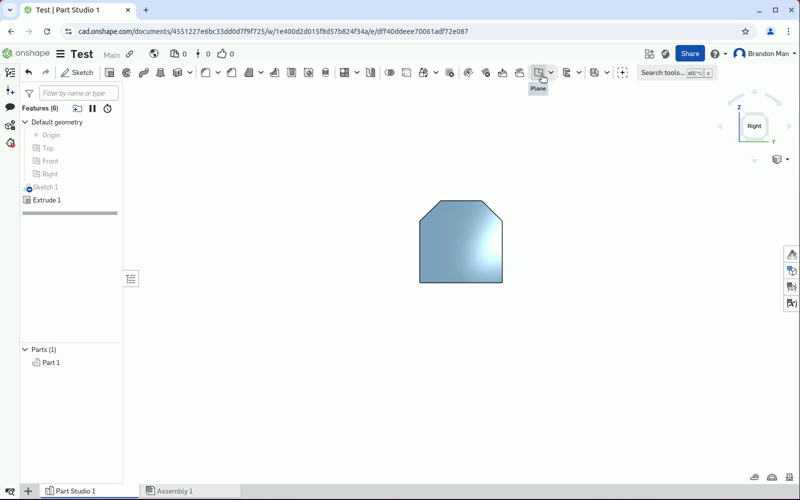
click(541, 75)
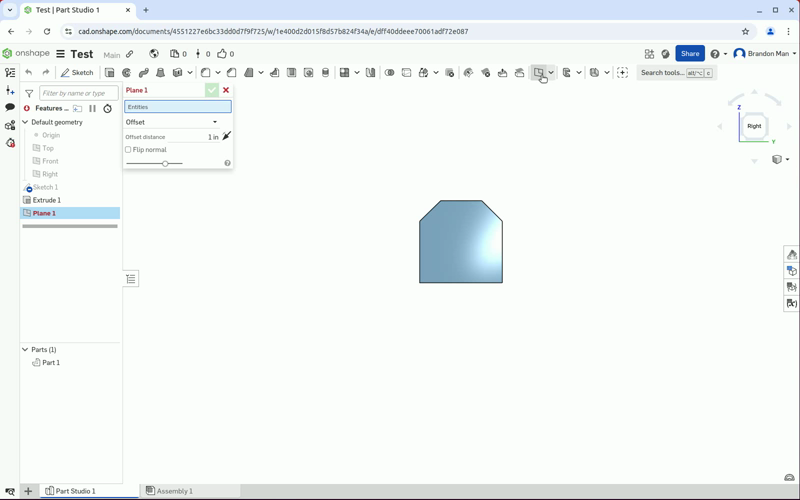
mouse_move(73, 176)
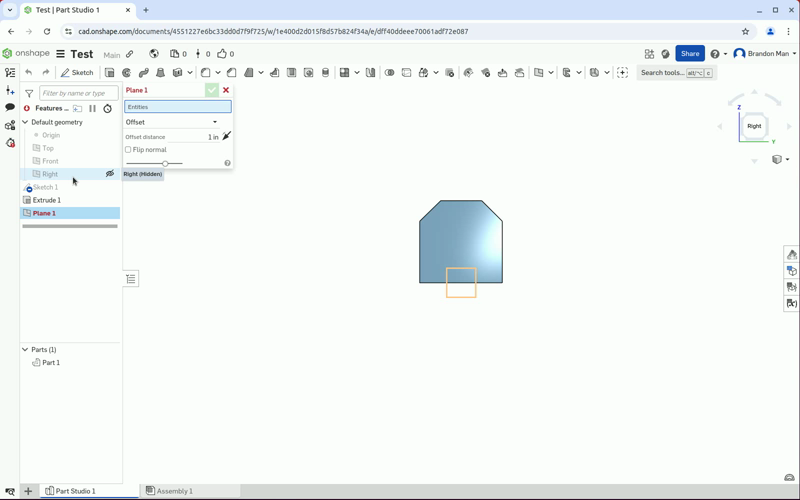
click(73, 176)
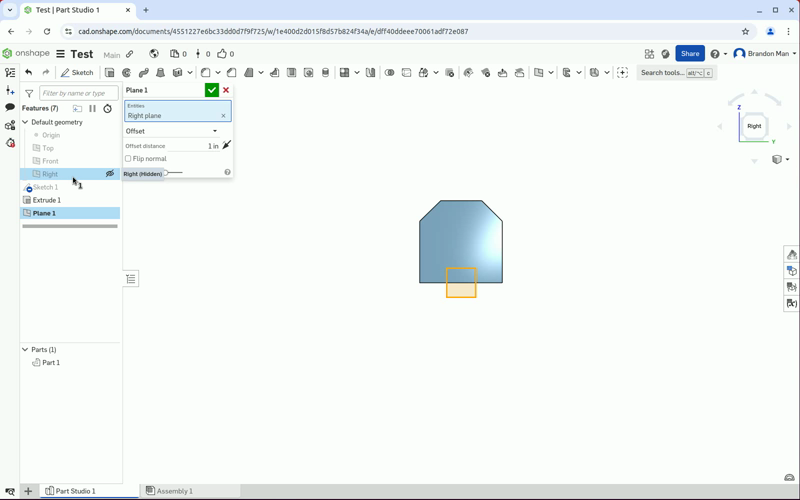
key(tab, 2)
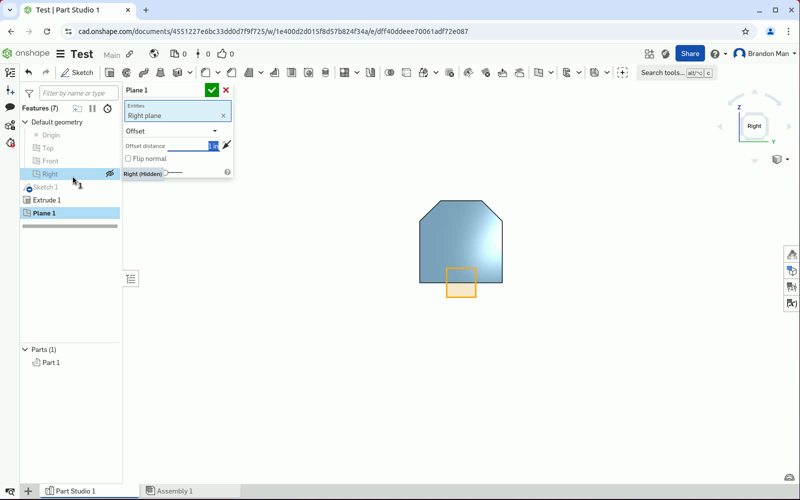
text(8.411)
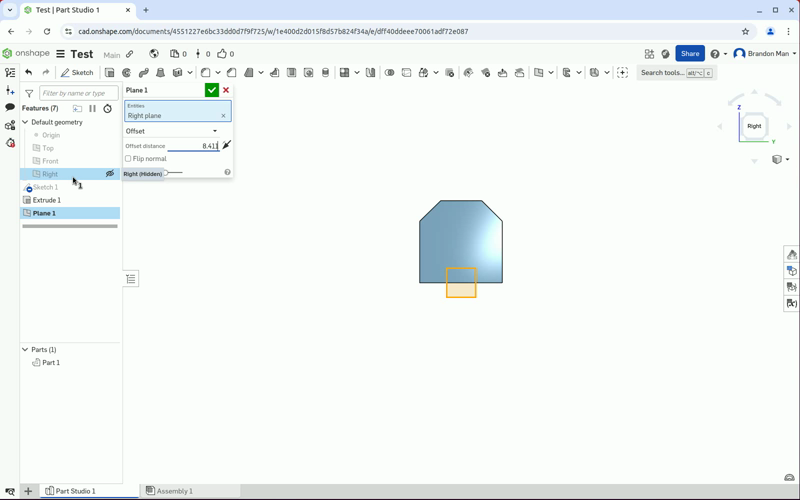
key(enter, 2)
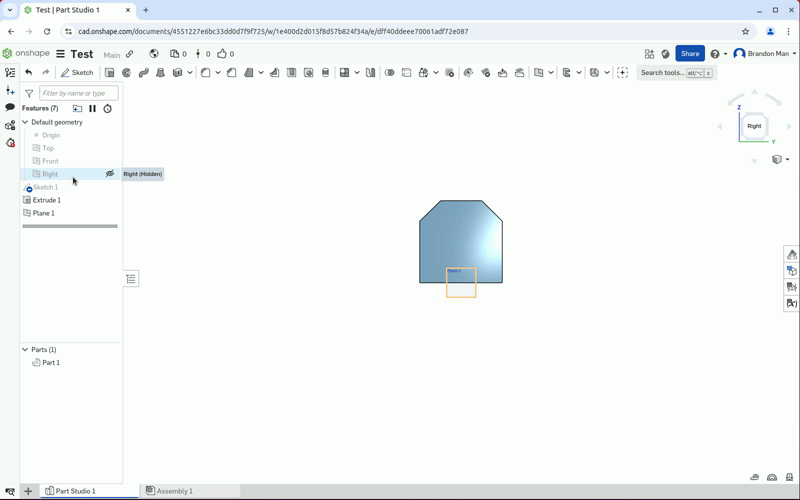
key(shift+s)
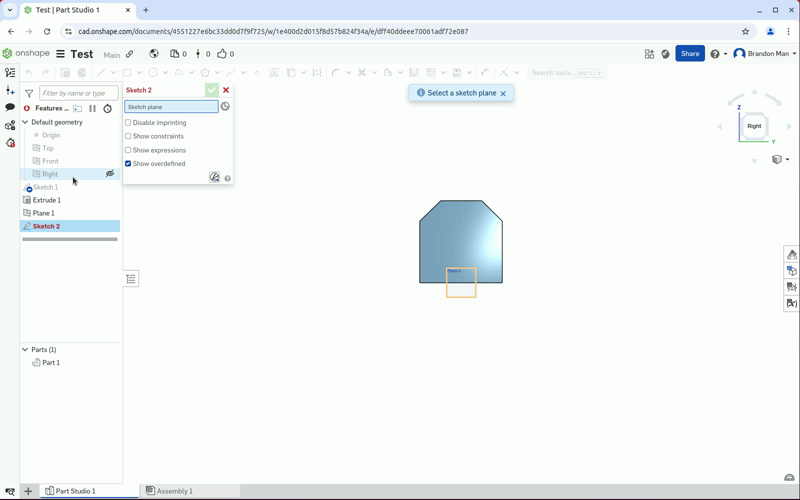
mouse_move(73, 215)
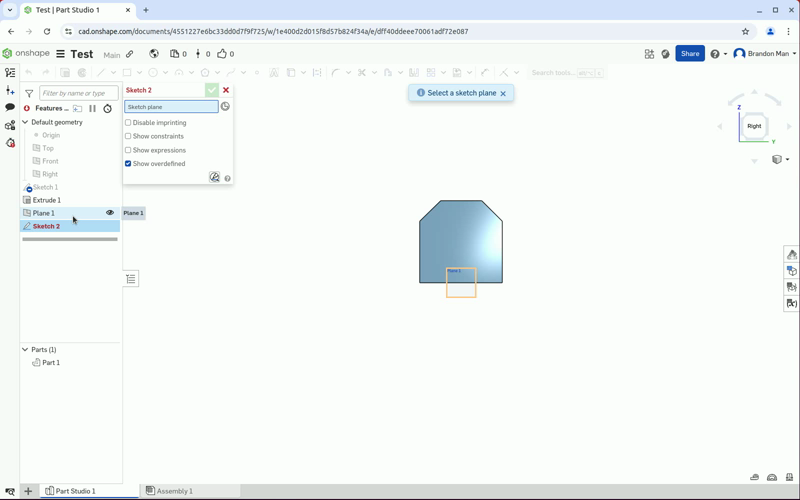
click(73, 215)
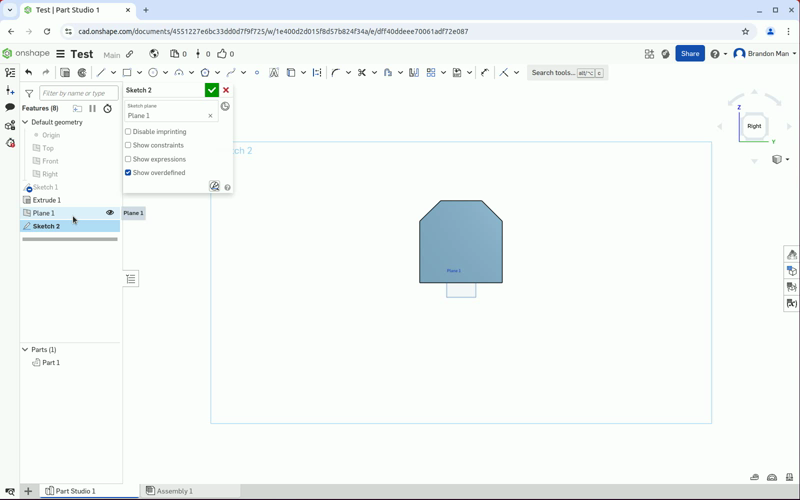
mouse_move(73, 352)
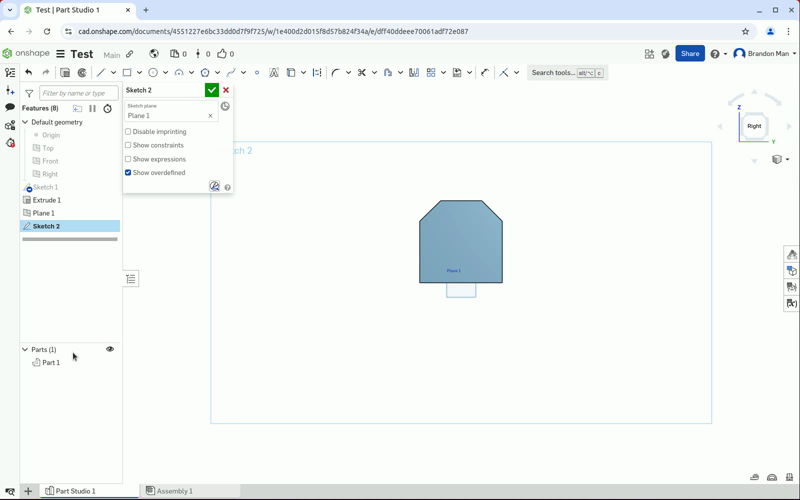
key(y)
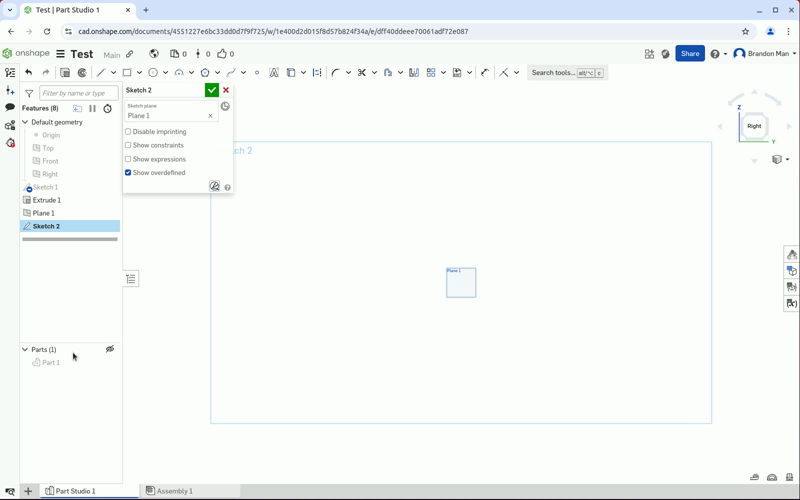
key(l)
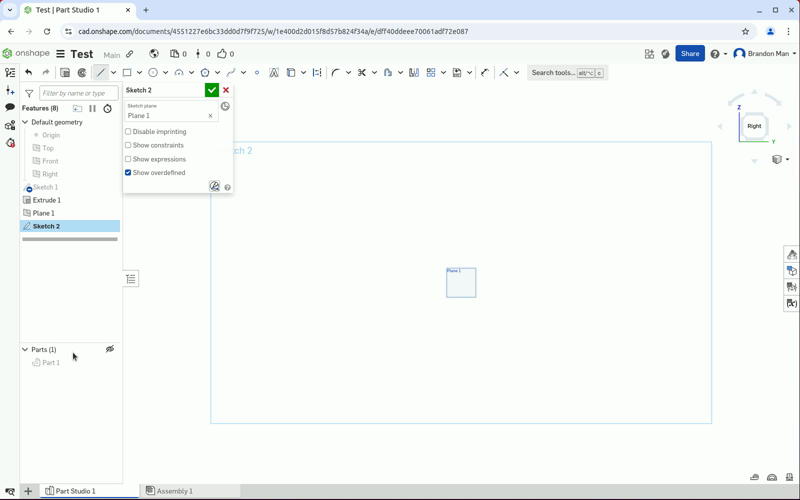
key_down(shift)
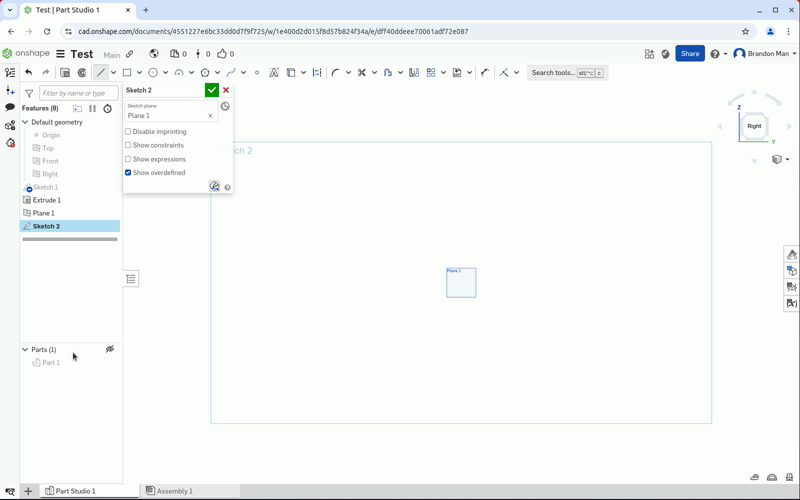
mouse_move(440, 282)
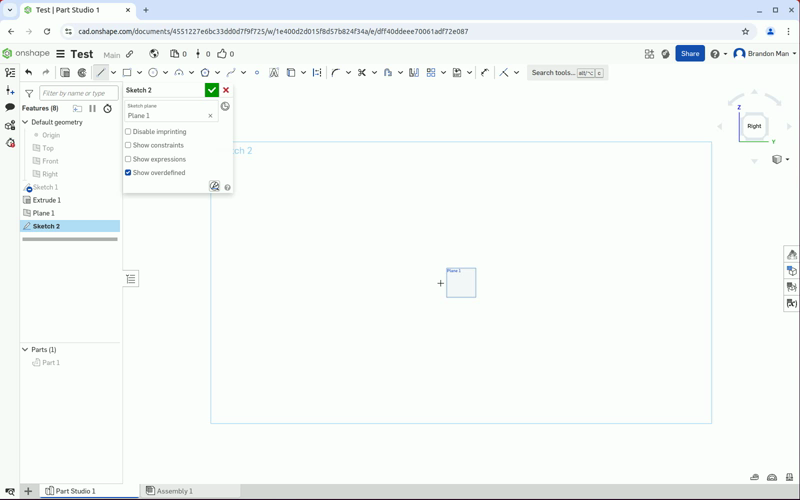
click(440, 282)
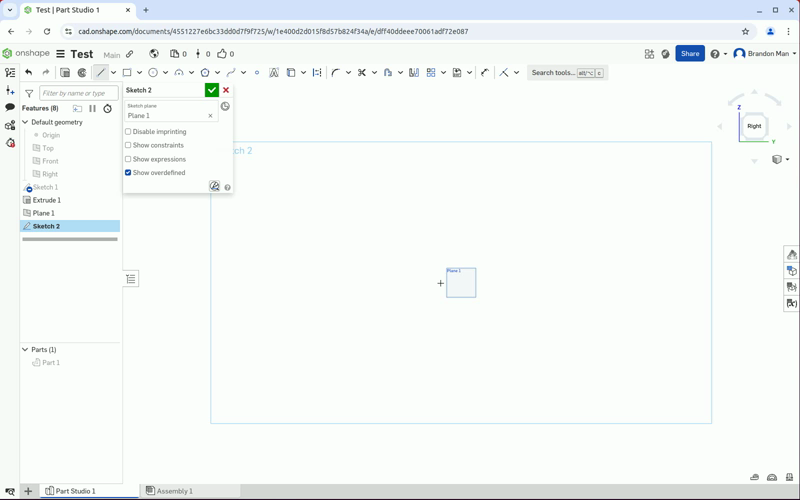
key_up(shift)
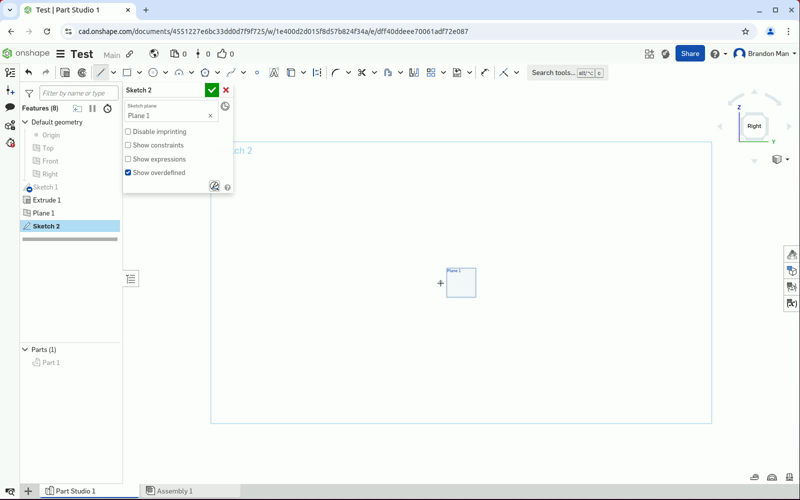
key_down(shift)
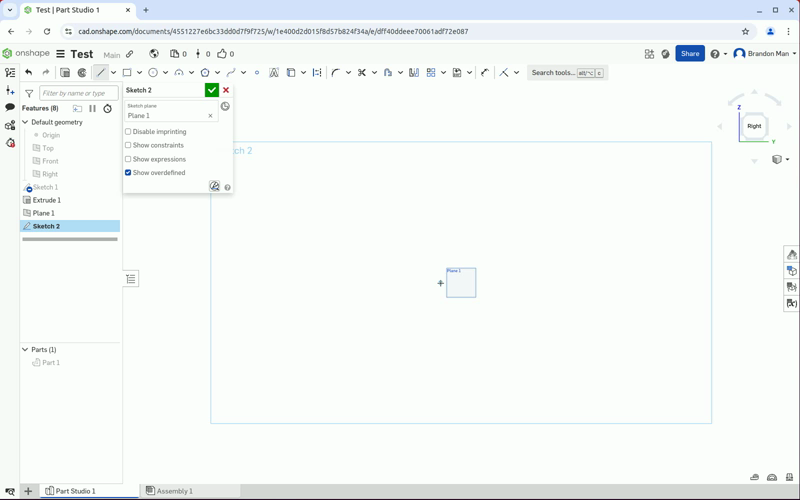
mouse_move(470, 282)
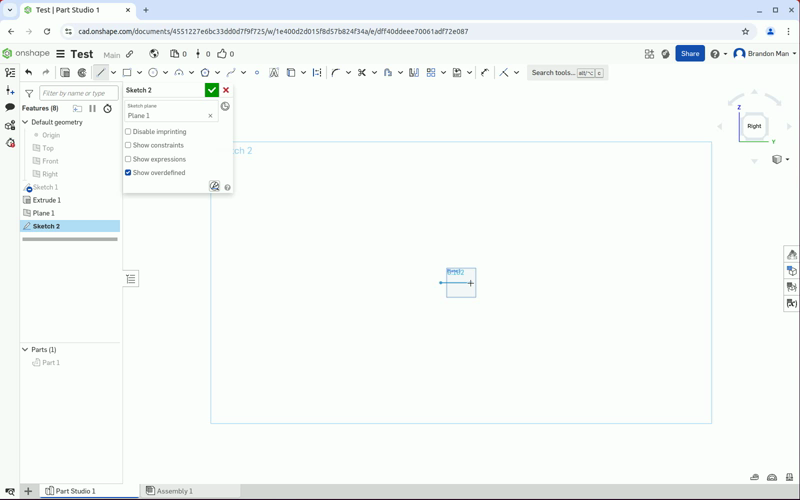
mouse_move(481, 282)
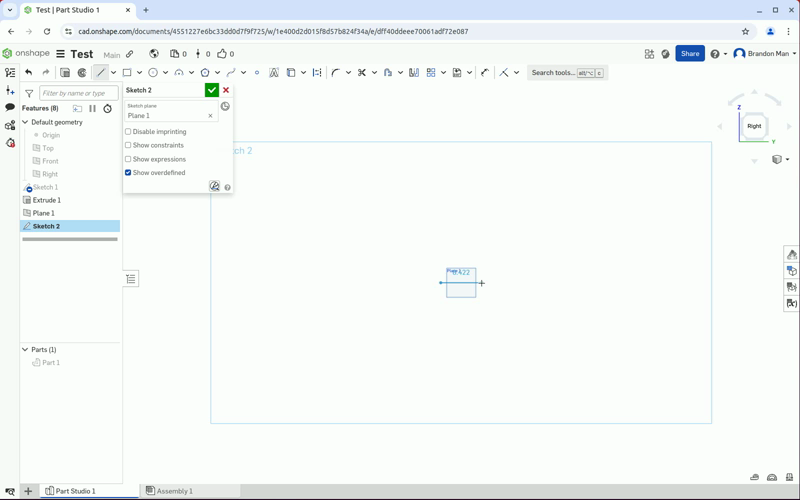
click(481, 282)
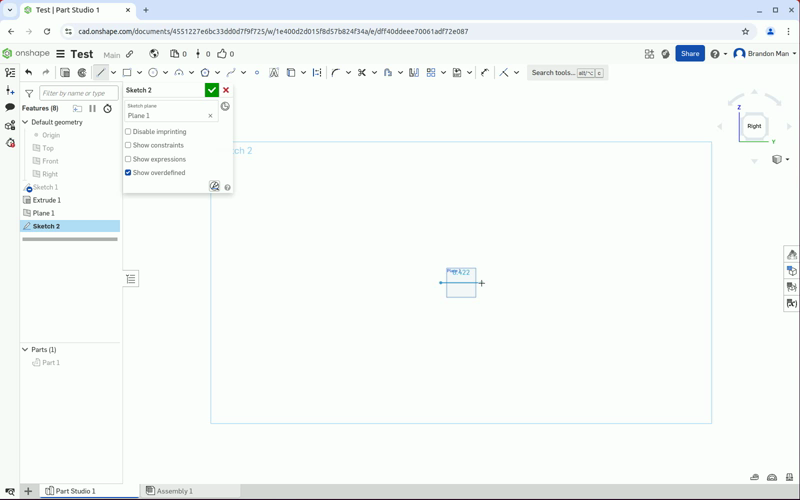
key_up(shift)
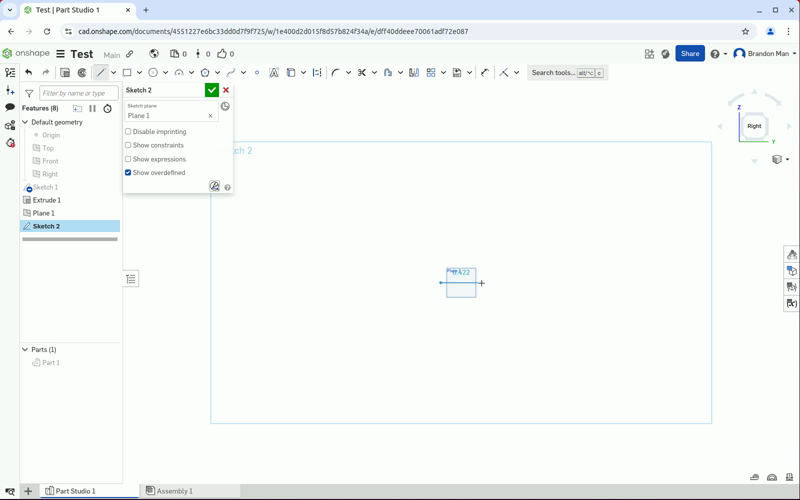
key_down(shift)
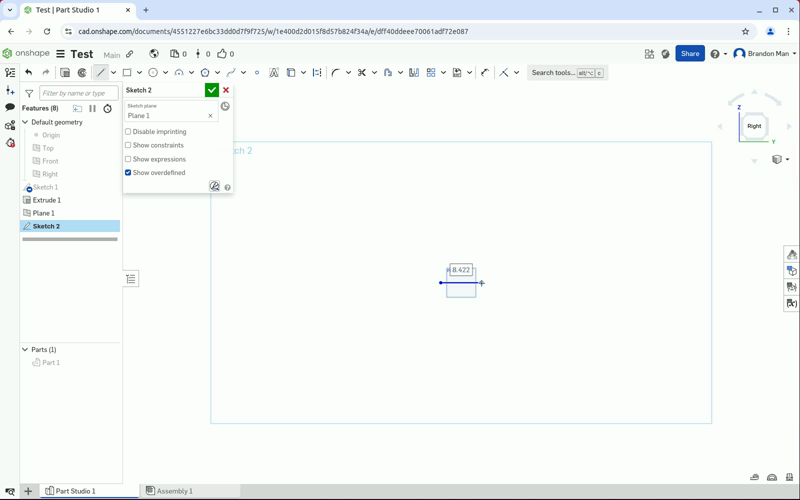
mouse_move(481, 221)
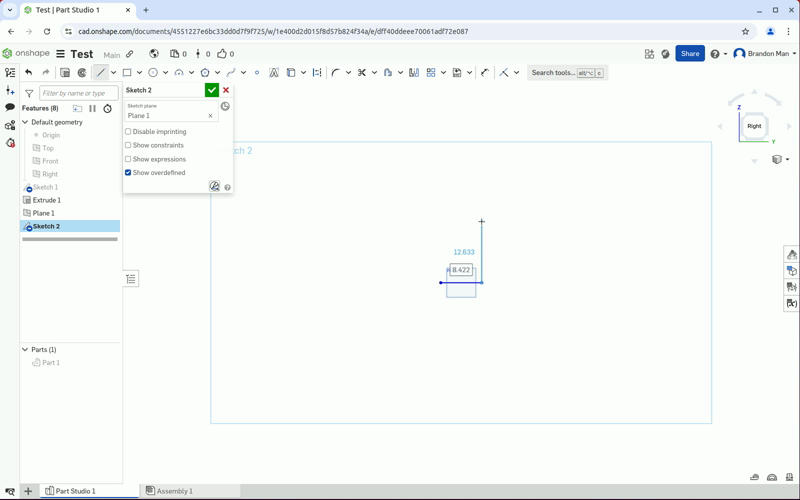
click(481, 221)
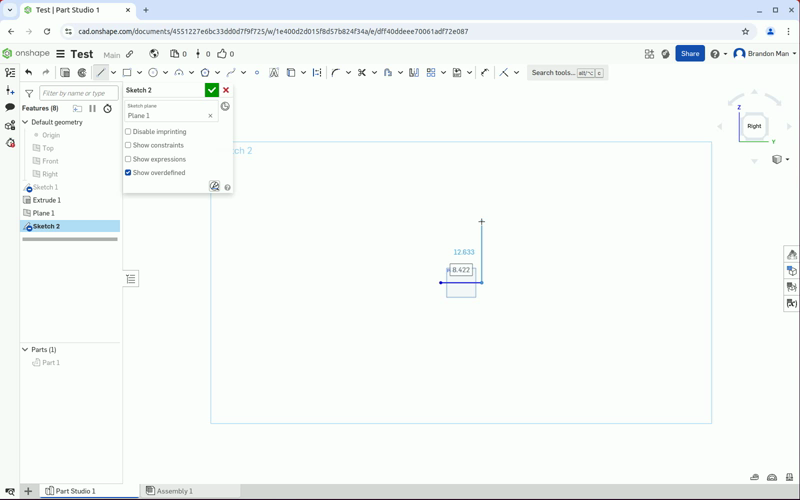
key_up(shift)
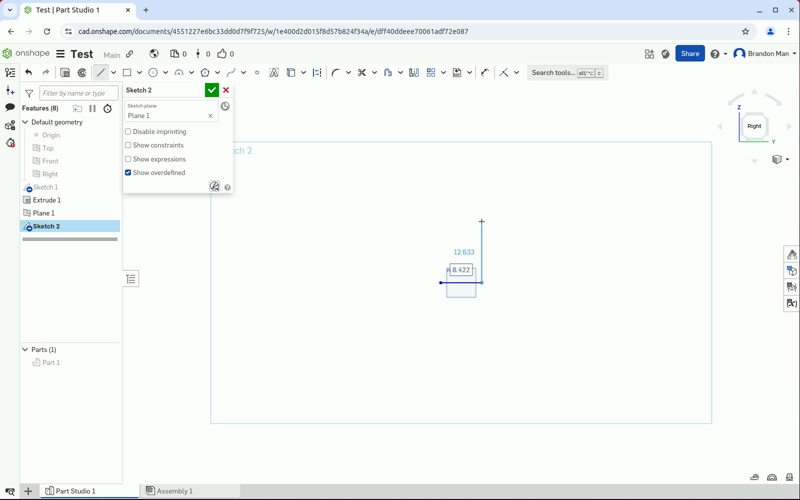
key_down(shift)
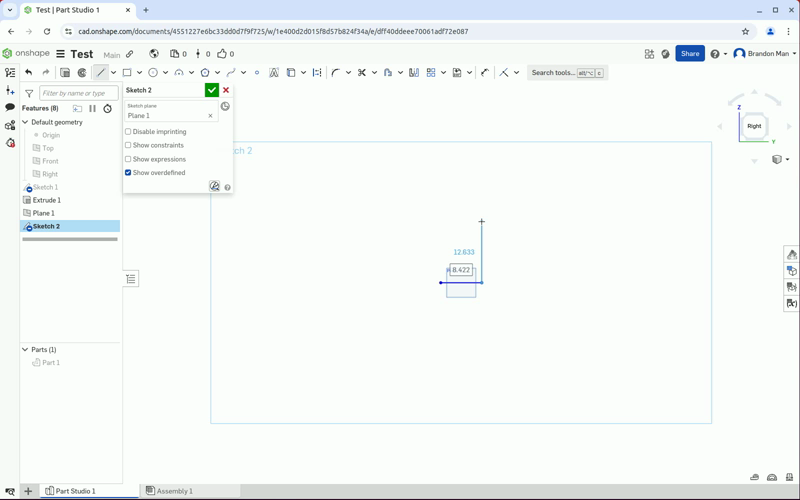
mouse_move(511, 221)
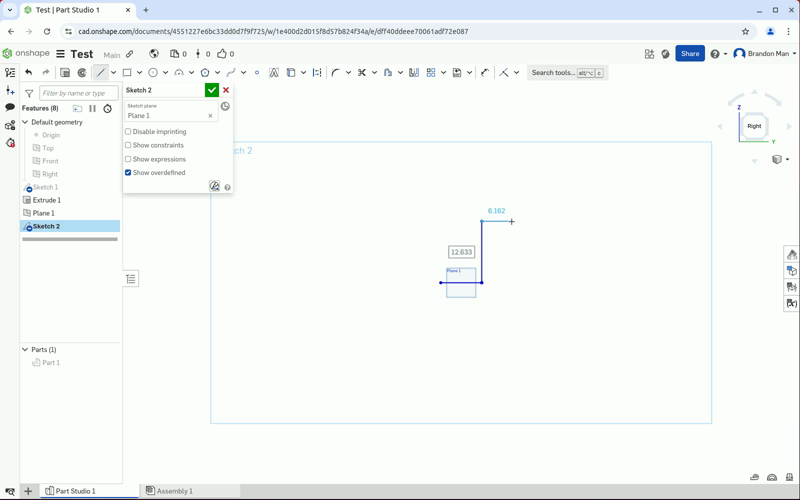
mouse_move(440, 221)
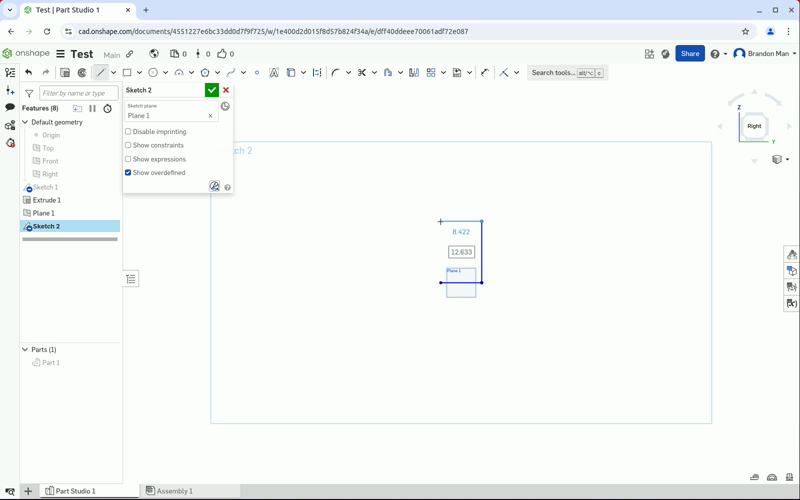
click(440, 221)
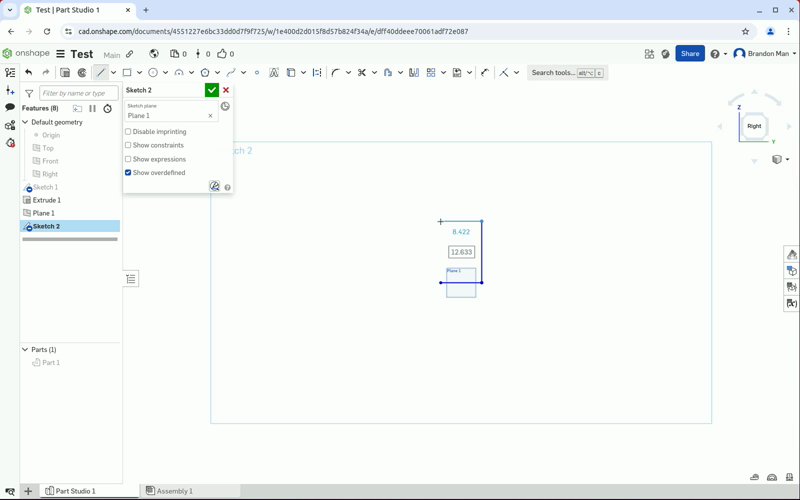
key_up(shift)
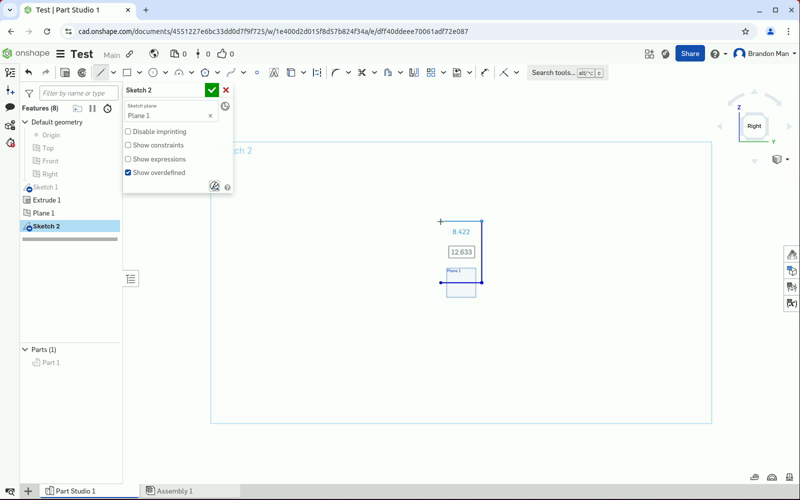
key_down(shift)
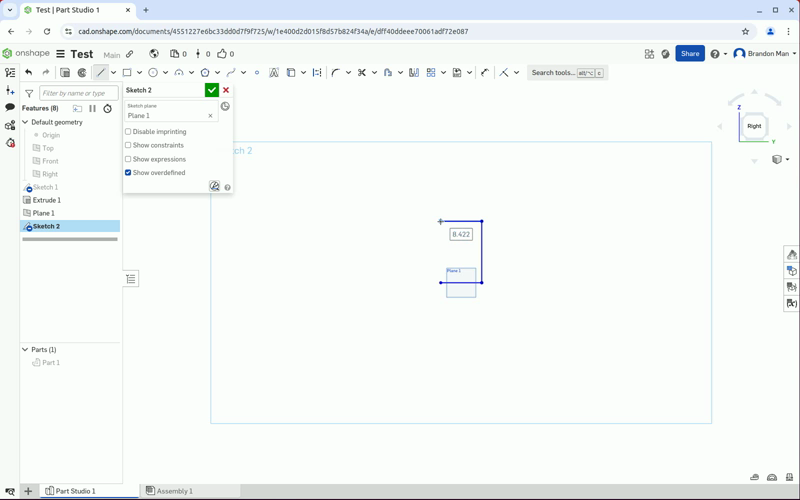
mouse_move(440, 282)
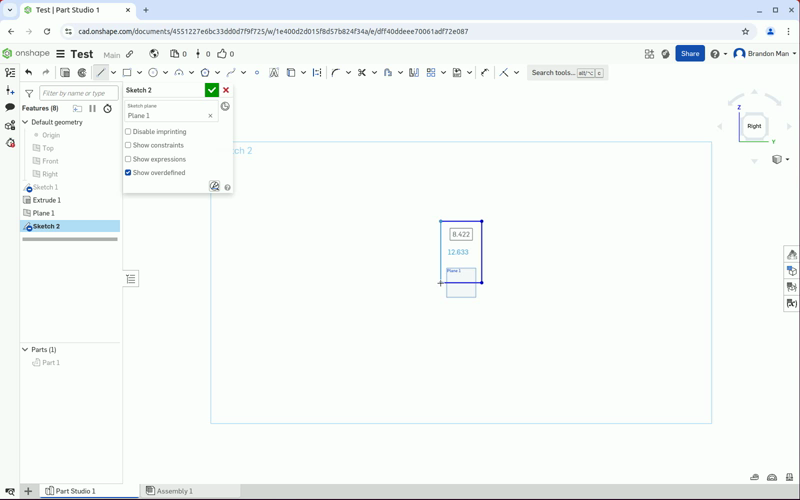
key_up(shift)
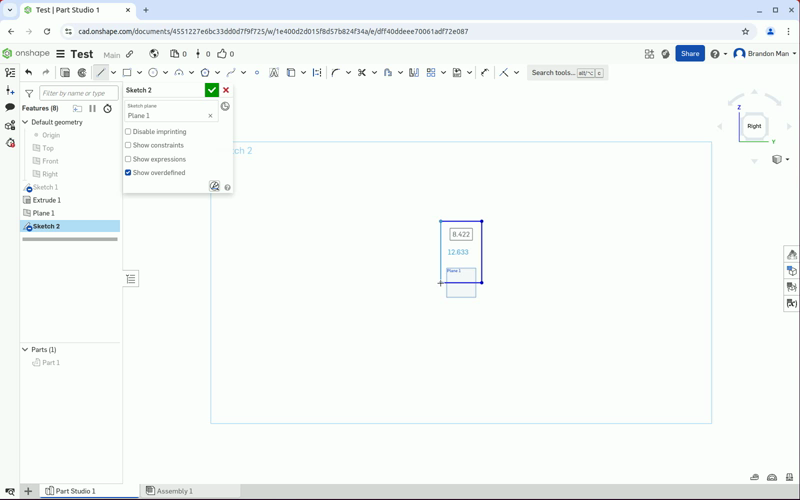
click(440, 282)
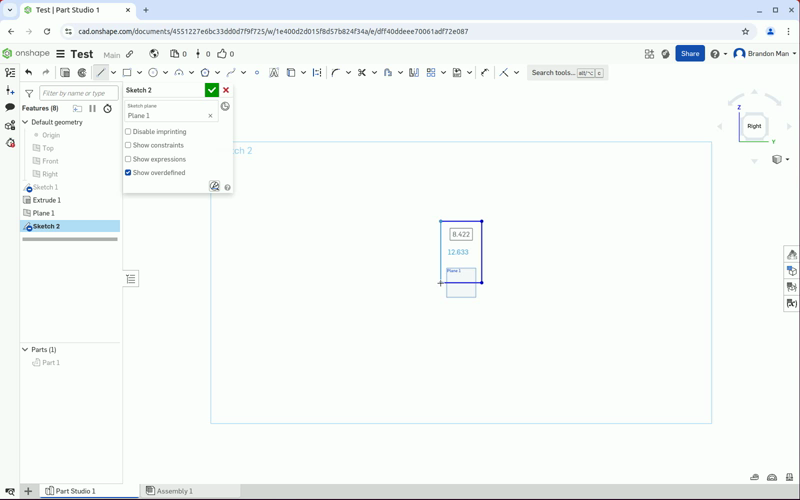
key(esc)
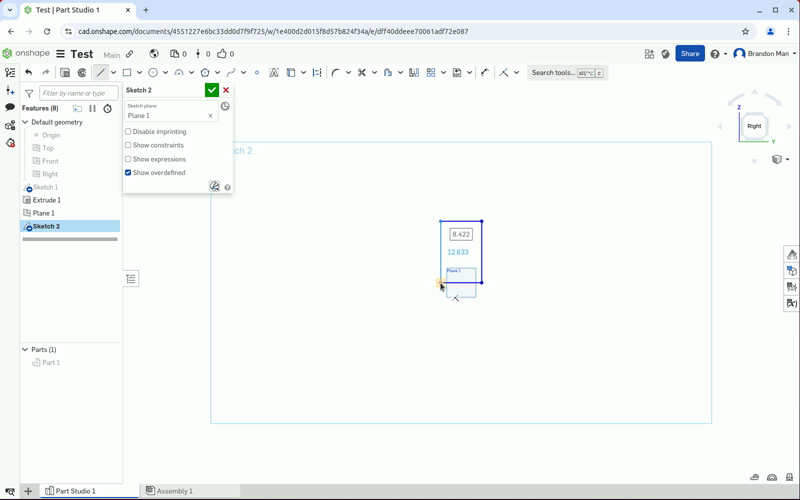
mouse_move(454, 244)
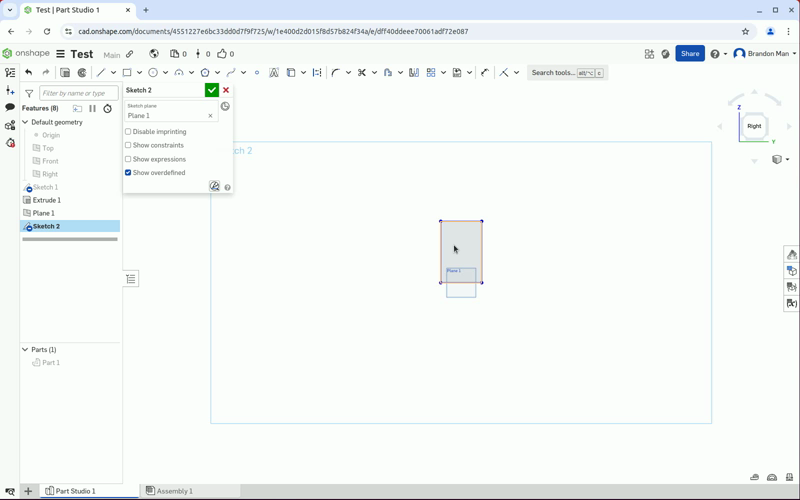
click(454, 244)
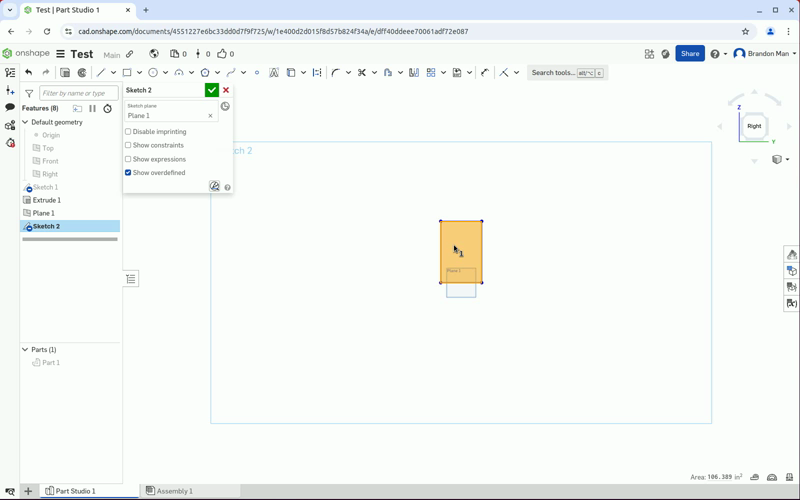
mouse_move(73, 352)
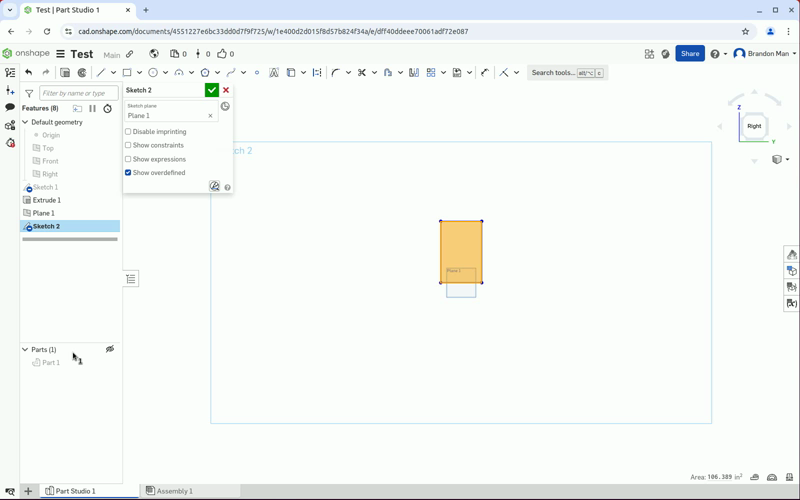
key(shift+y)
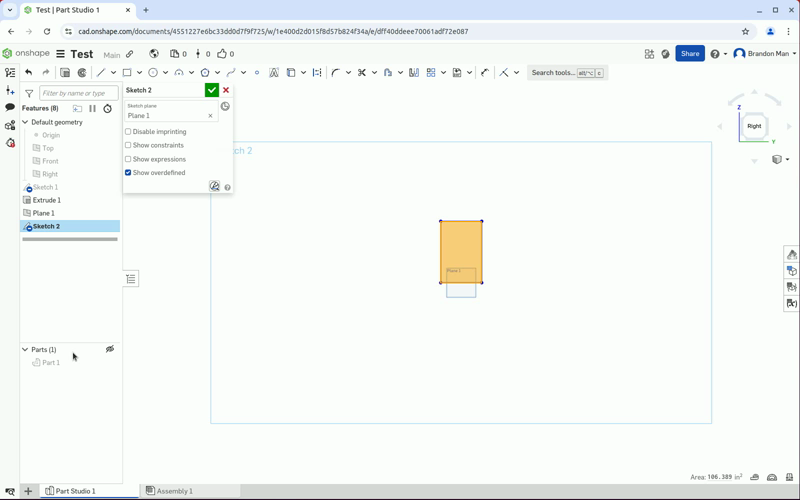
key(shift+e)
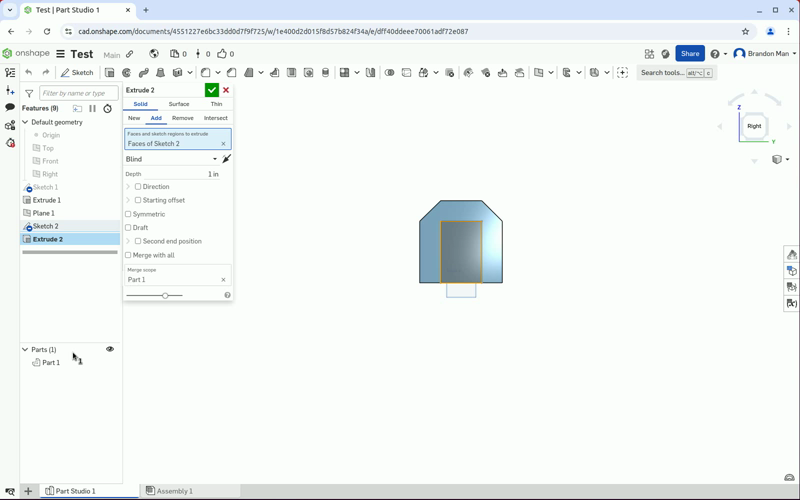
mouse_move(143, 106)
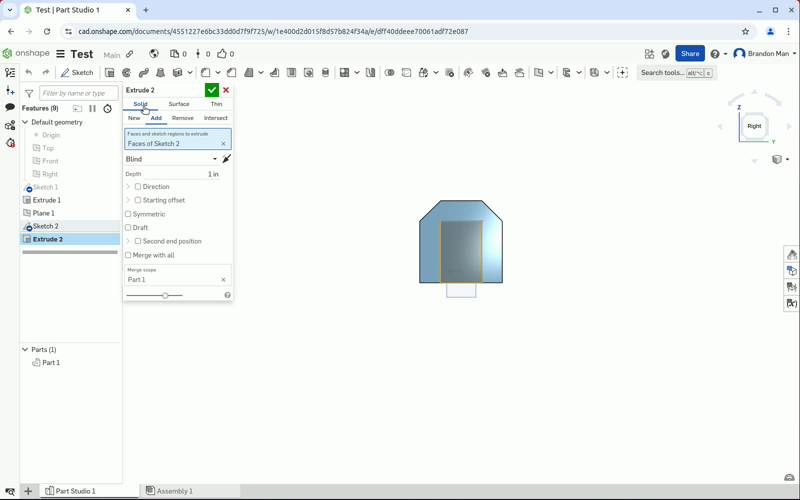
click(143, 106)
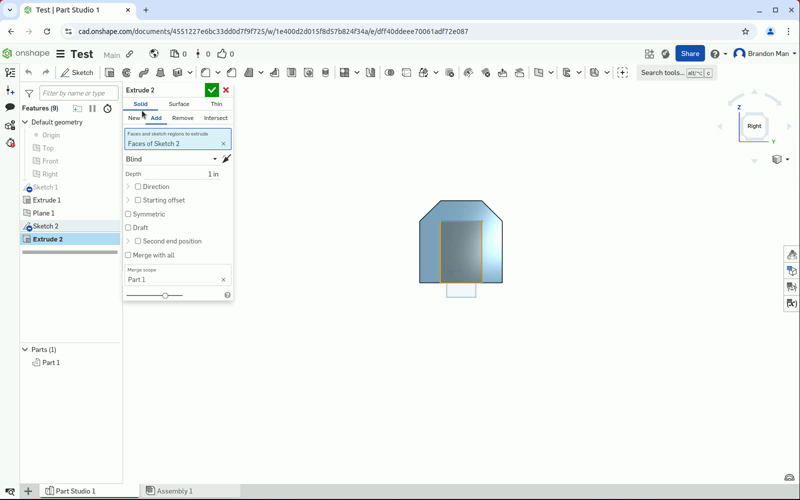
mouse_move(137, 120)
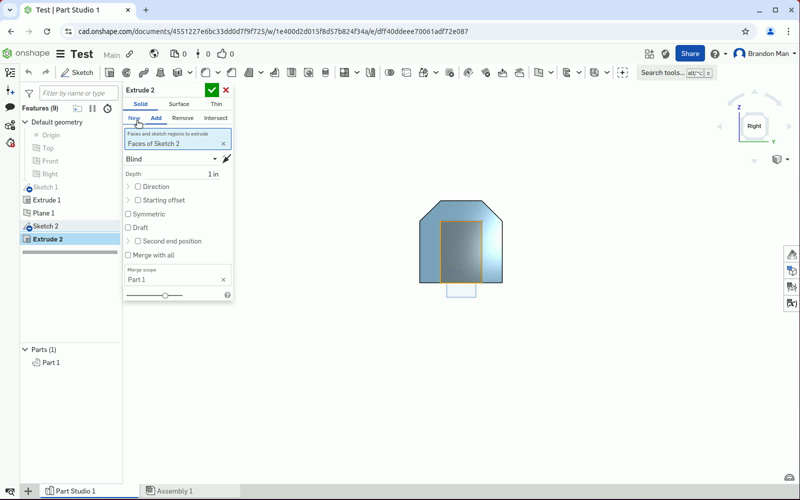
click(137, 120)
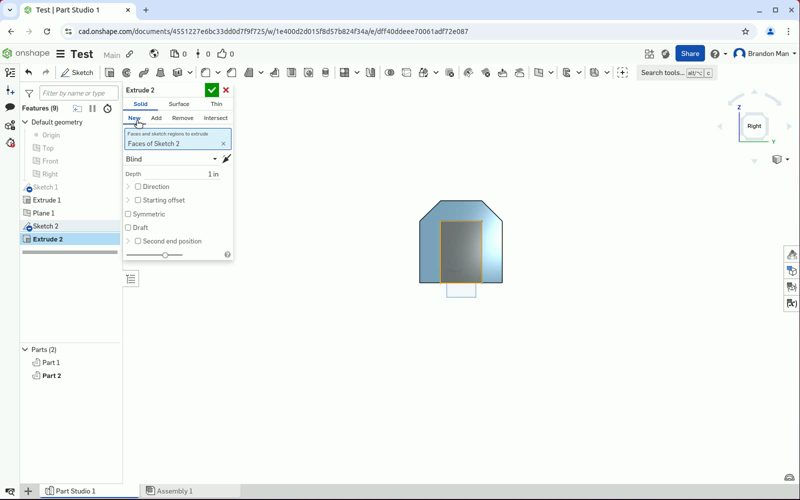
key(tab, 4)
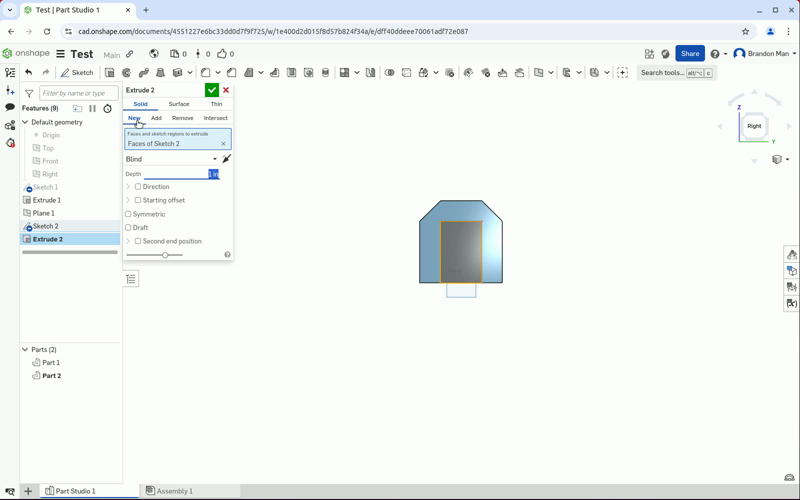
text(8.425)
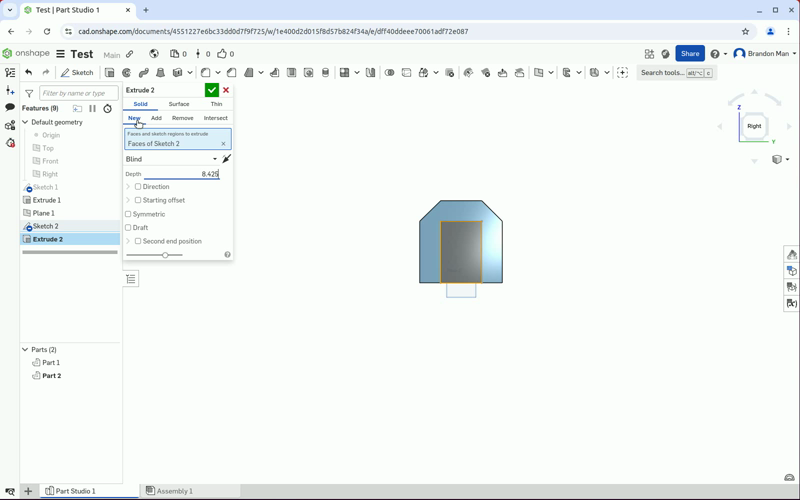
key(enter)
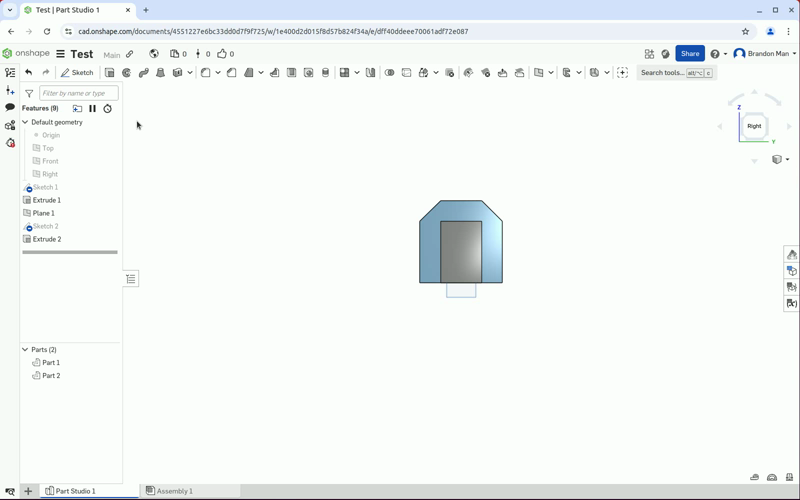
key(shift+h)
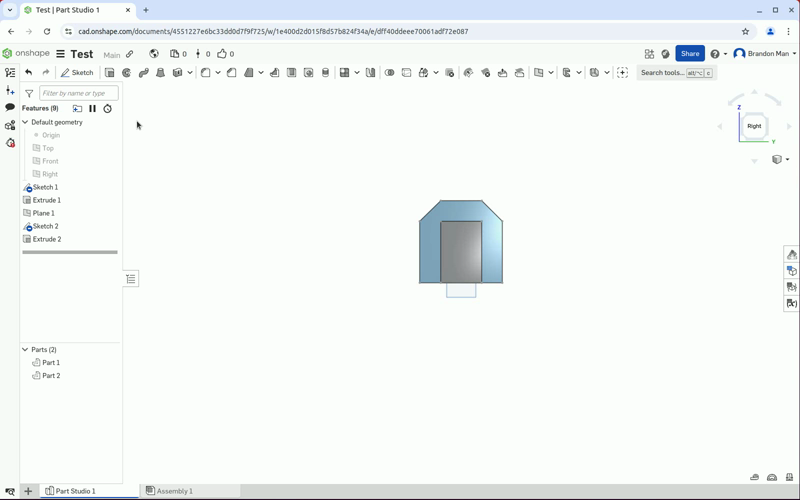
key(shift+h)
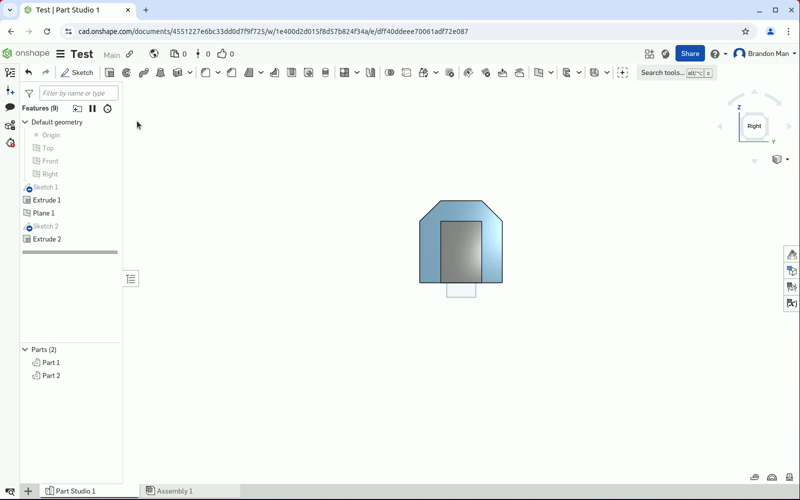
mouse_move(73, 189)
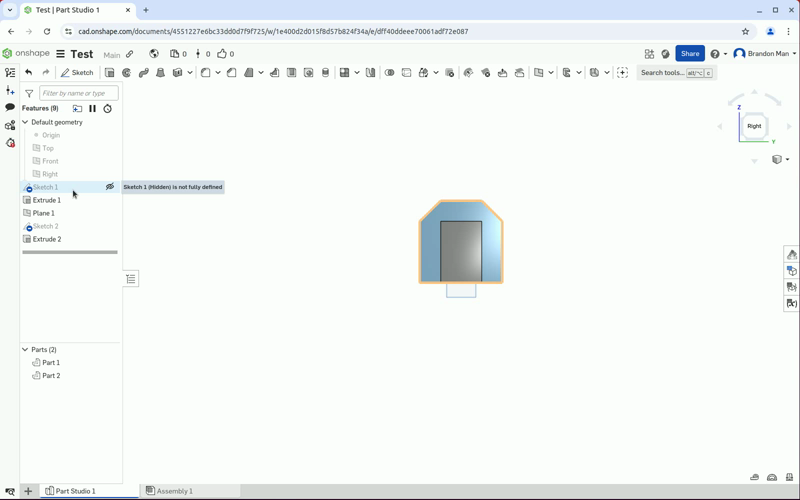
click(73, 189)
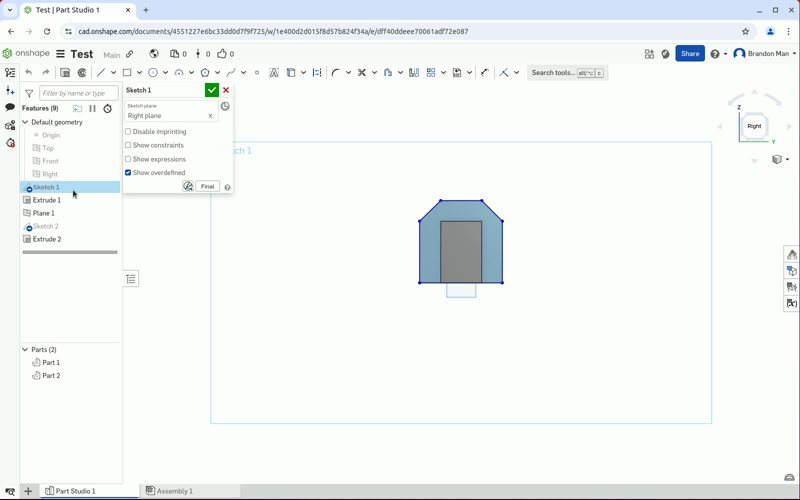
mouse_move(229, 92)
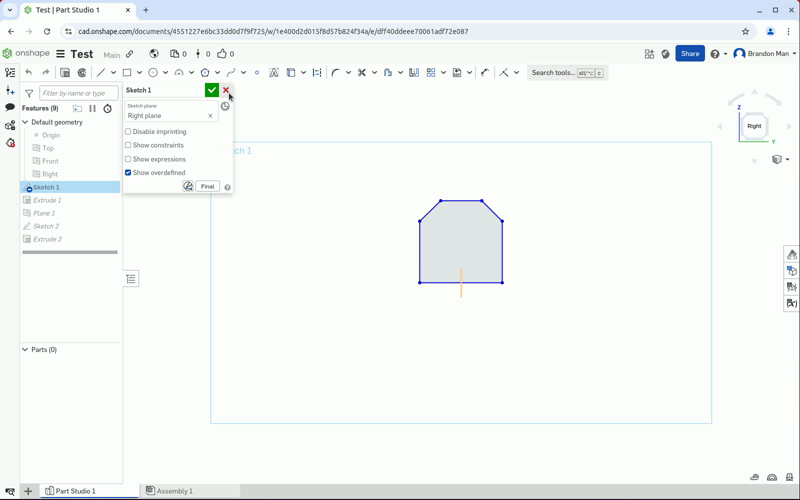
click(229, 92)
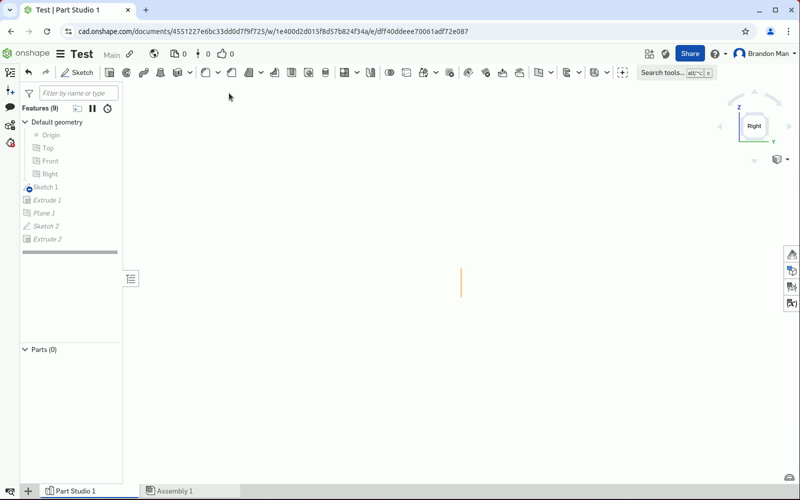
mouse_move(73, 352)
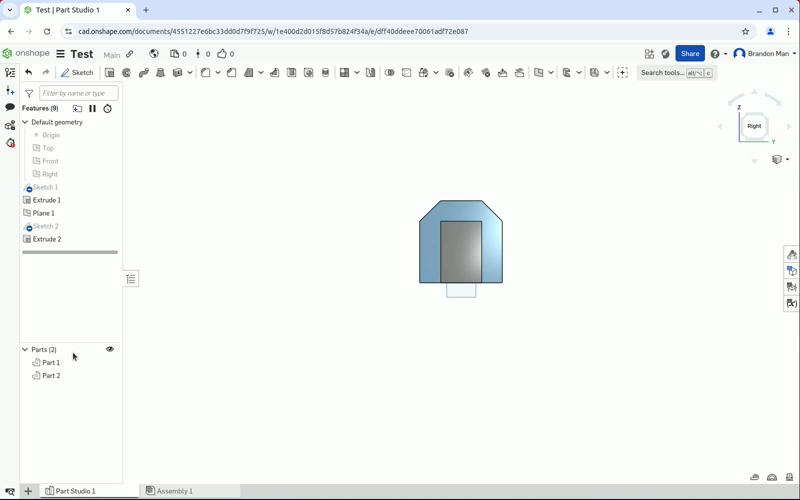
key(y)
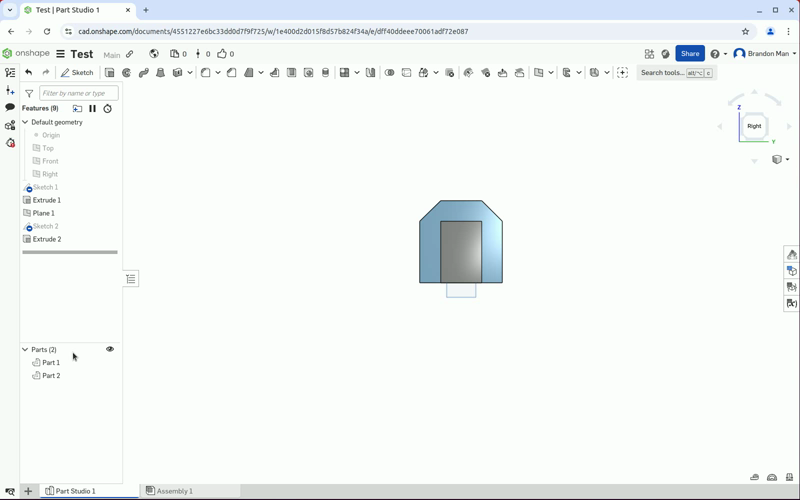
key(shift+p)
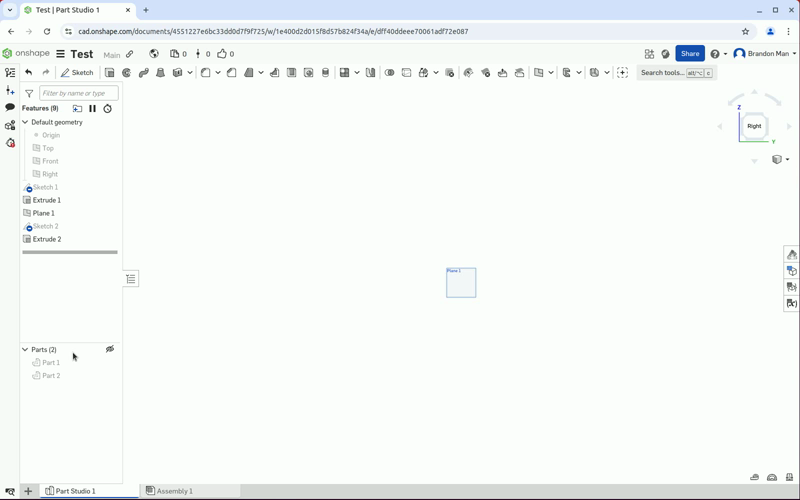
key(space)
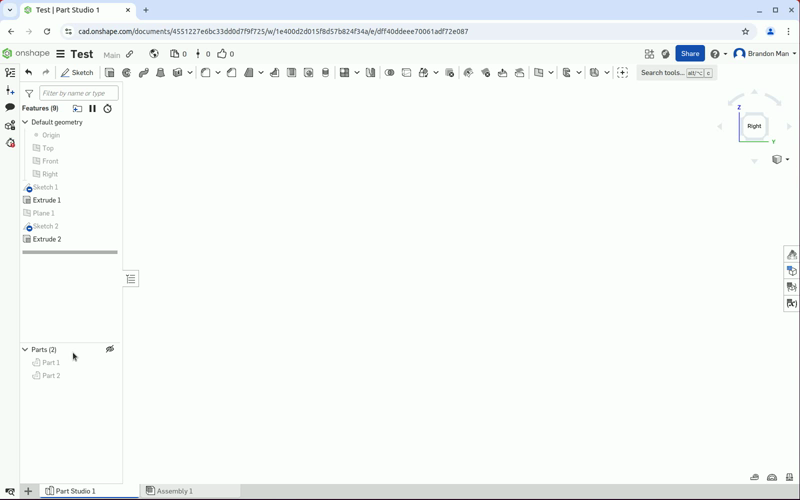
key_down(shift)
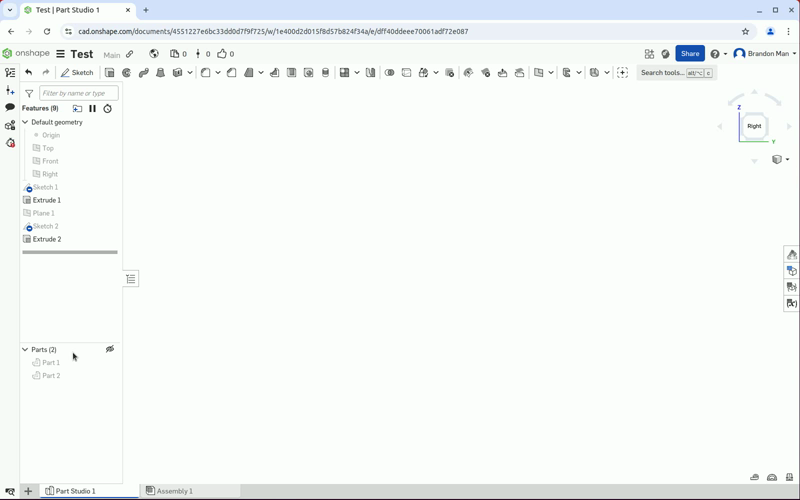
key(right)
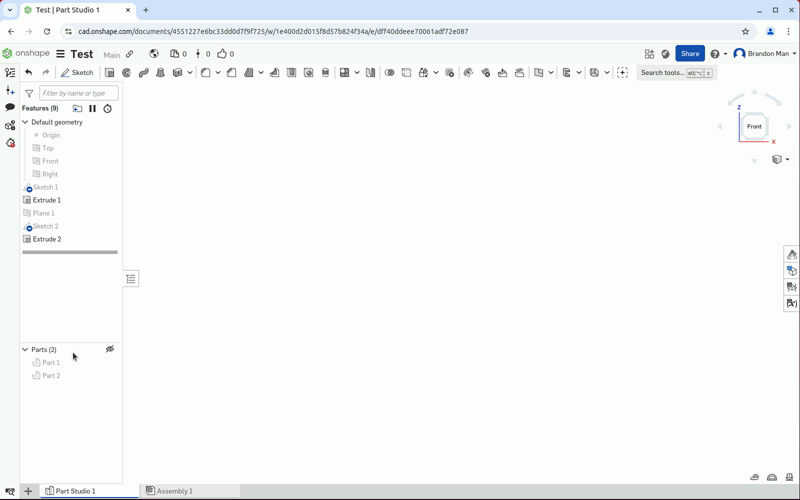
key_up(shift)
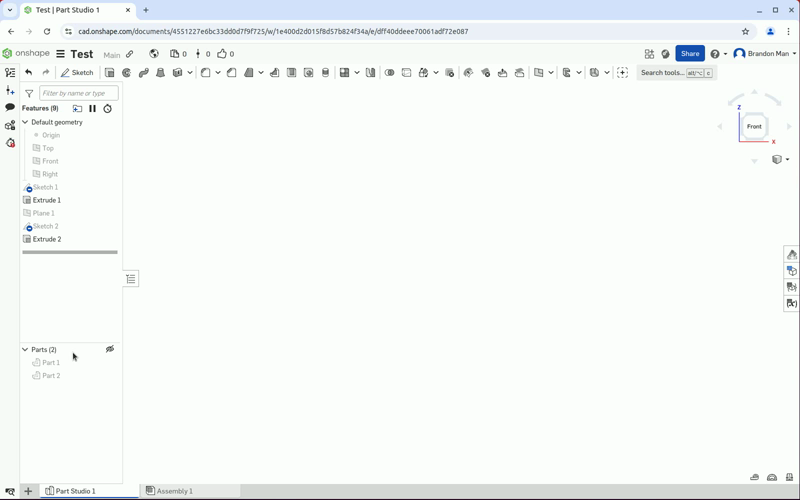
mouse_move(73, 352)
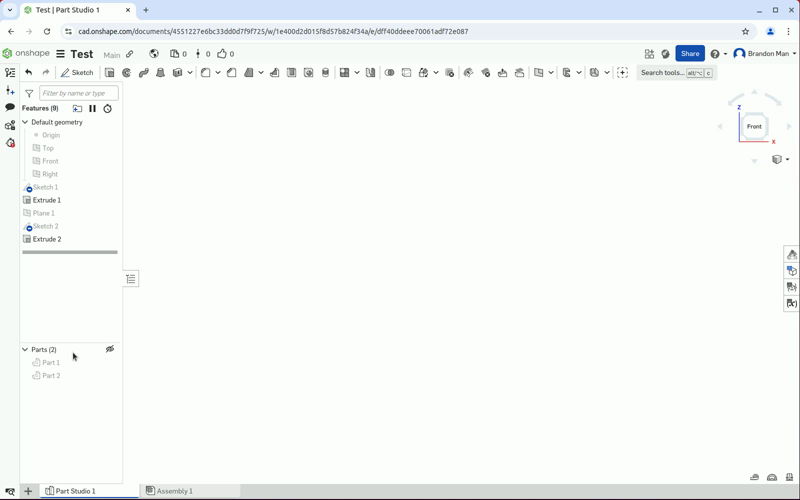
key(shift+y)
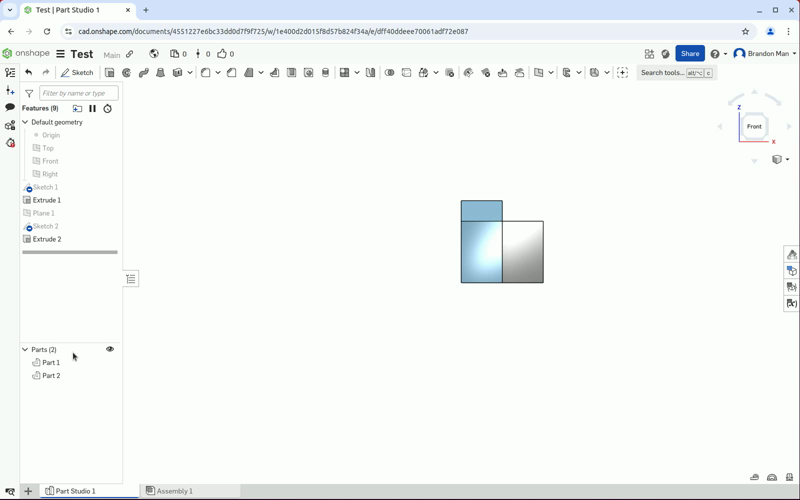
mouse_move(541, 75)
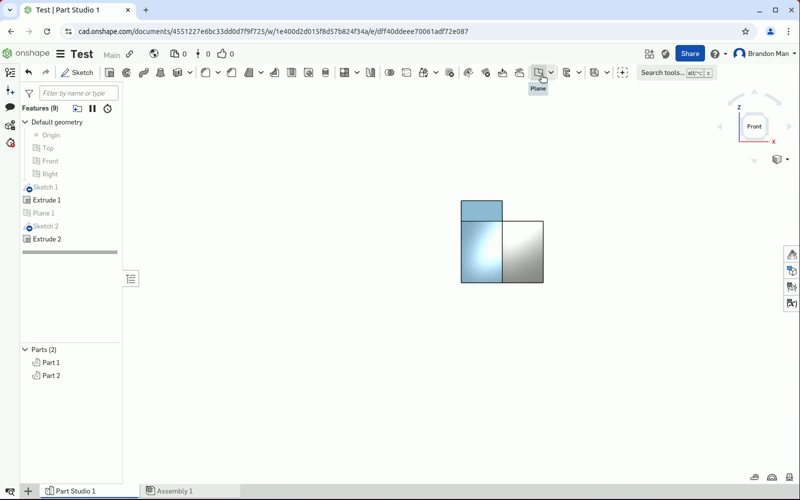
click(541, 75)
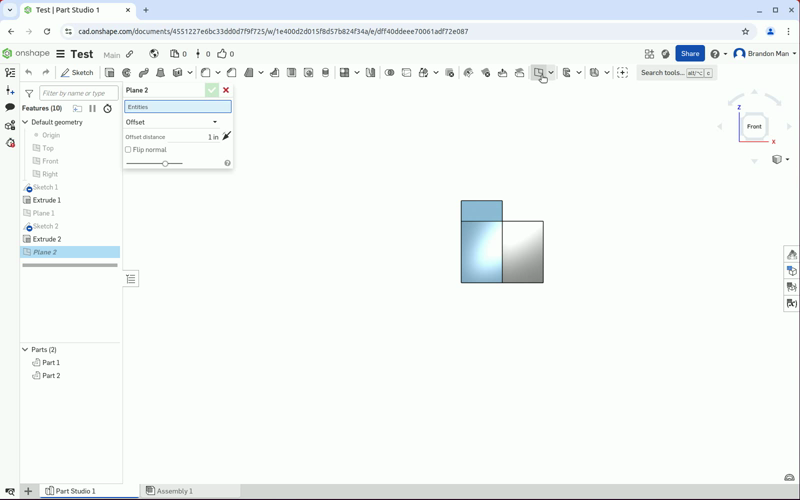
mouse_move(73, 163)
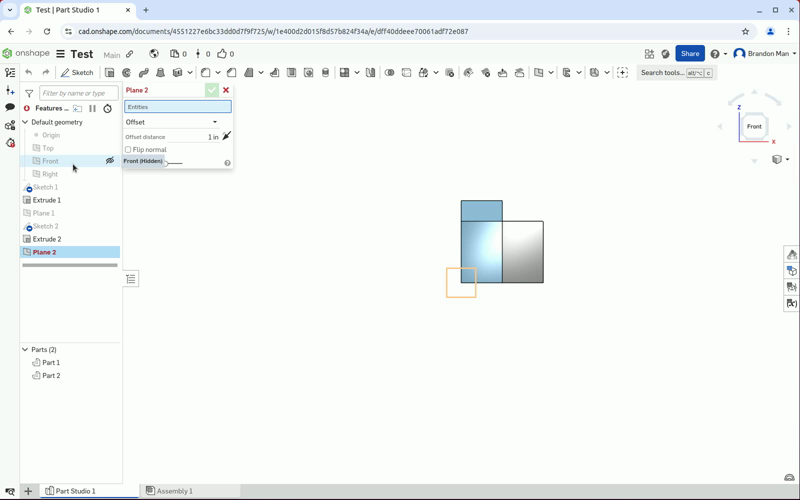
click(73, 163)
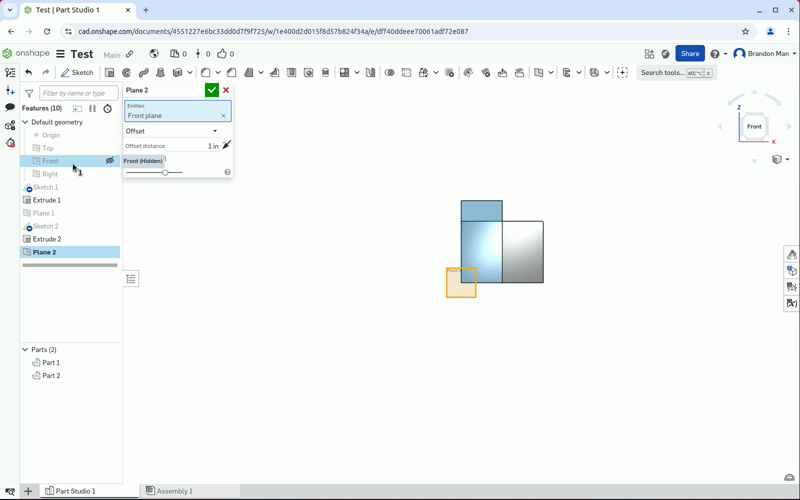
key(tab, 2)
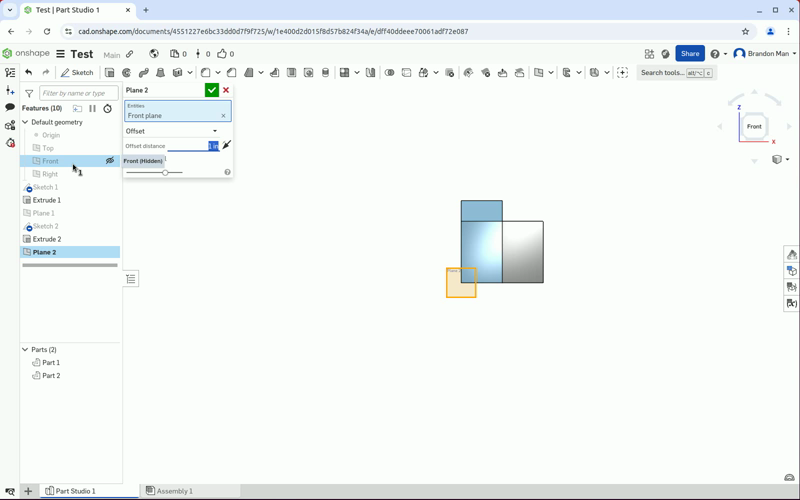
text(4.098)
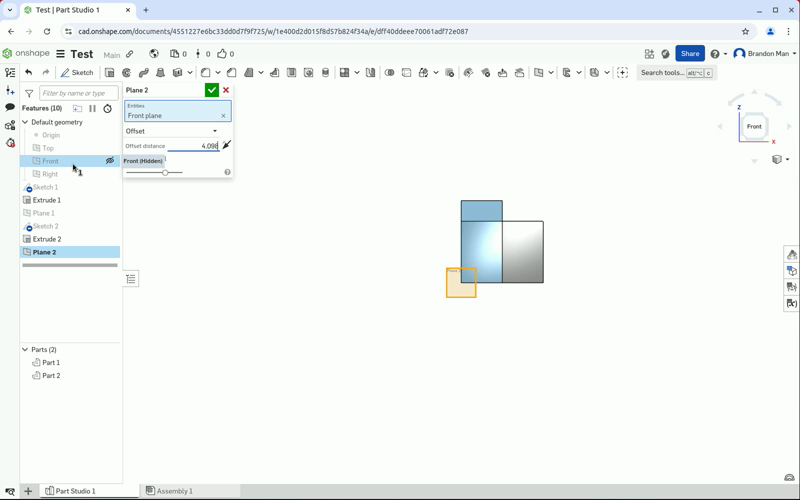
key(enter, 2)
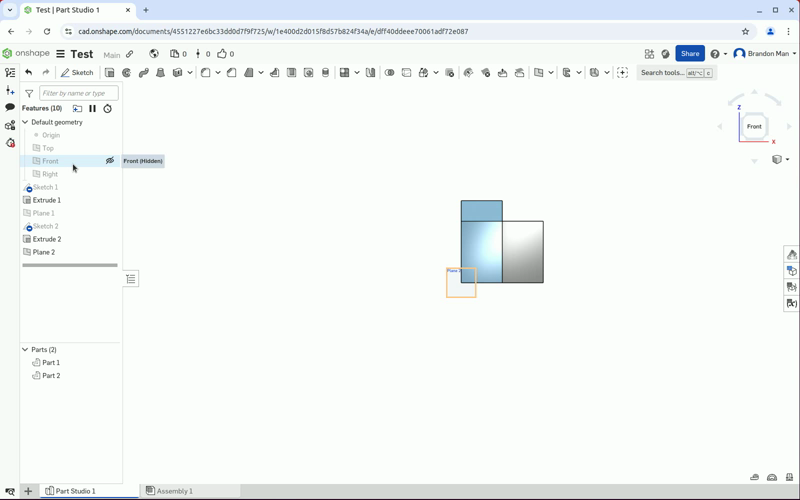
key(shift+s)
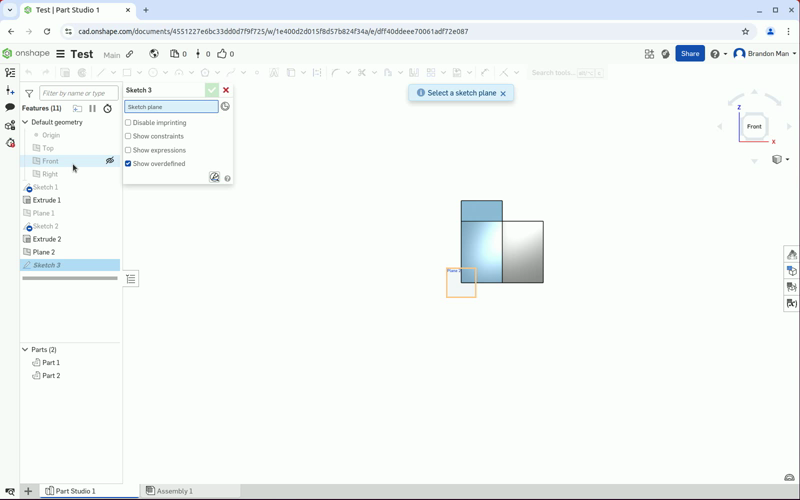
mouse_move(73, 254)
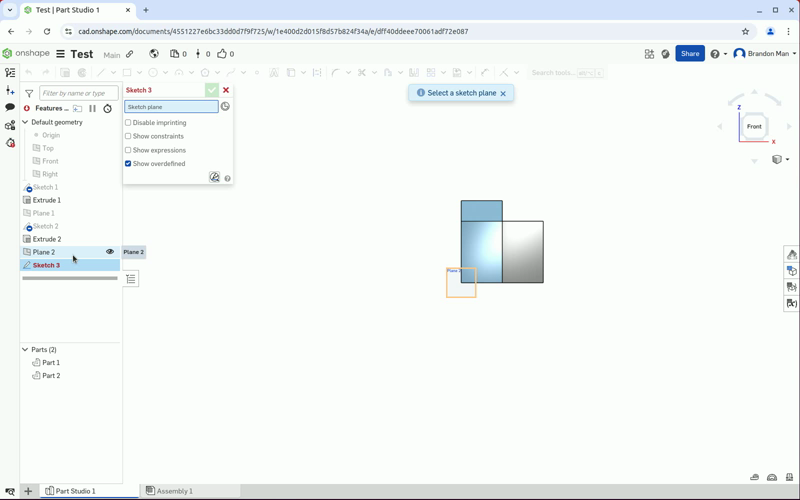
click(73, 254)
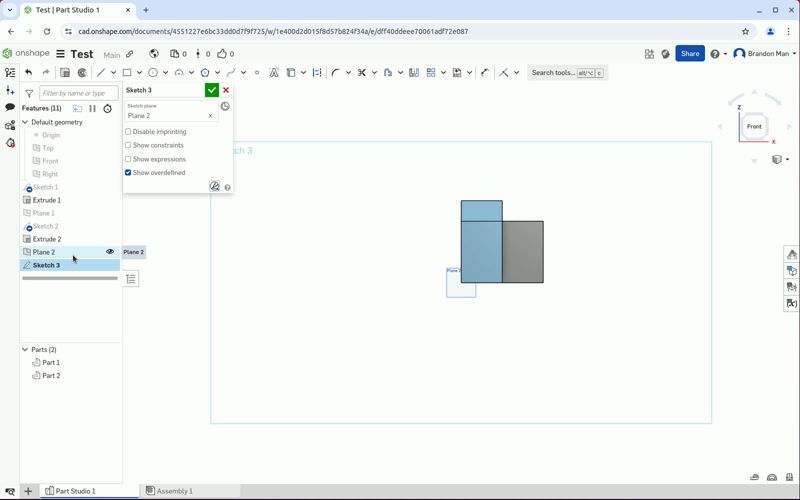
mouse_move(73, 352)
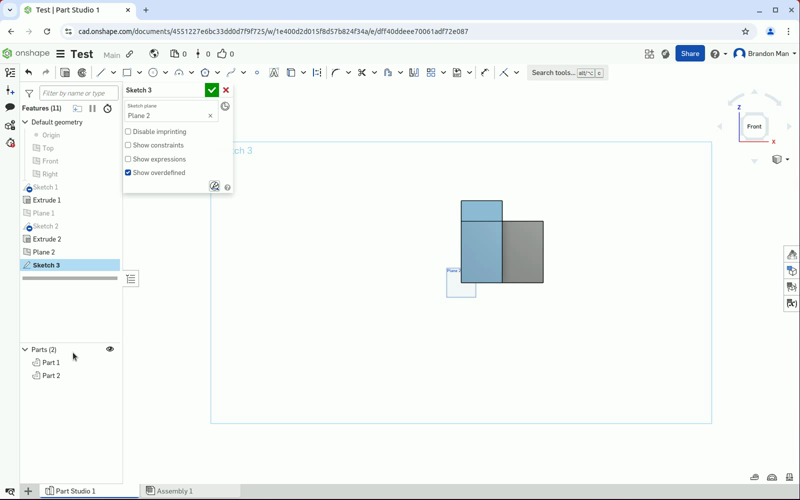
key(y)
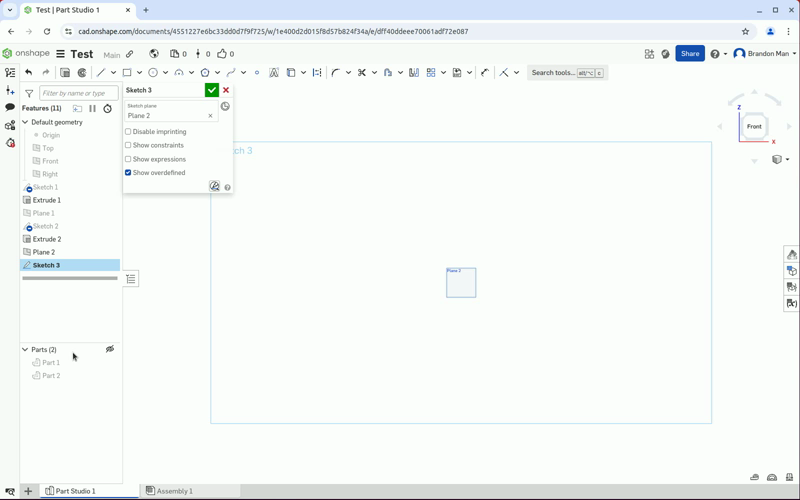
key(l)
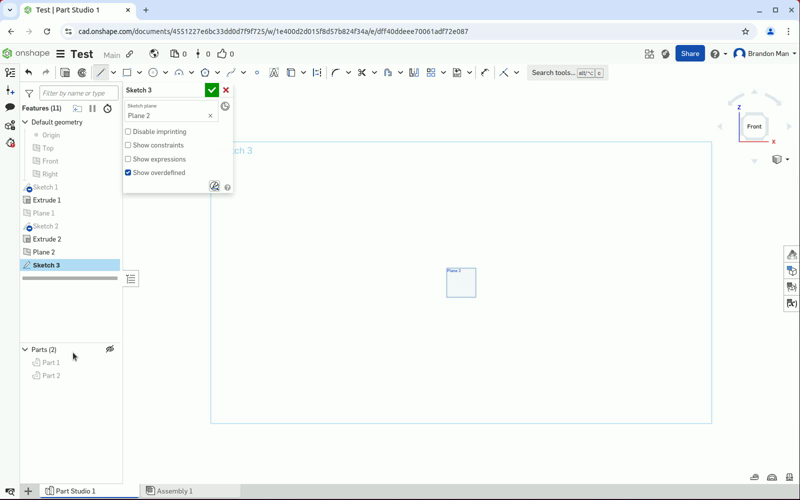
key_down(shift)
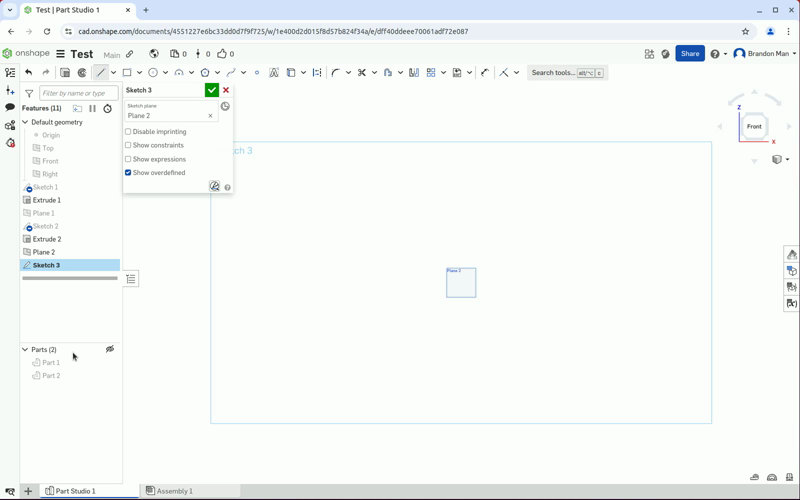
mouse_move(542, 272)
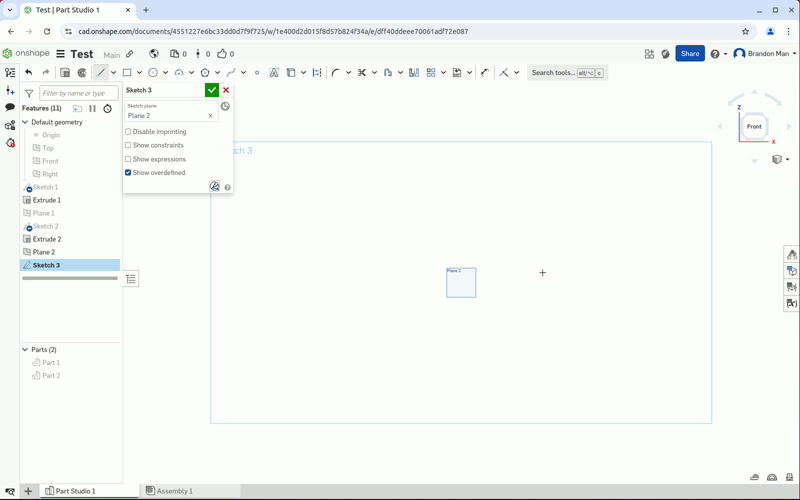
click(542, 272)
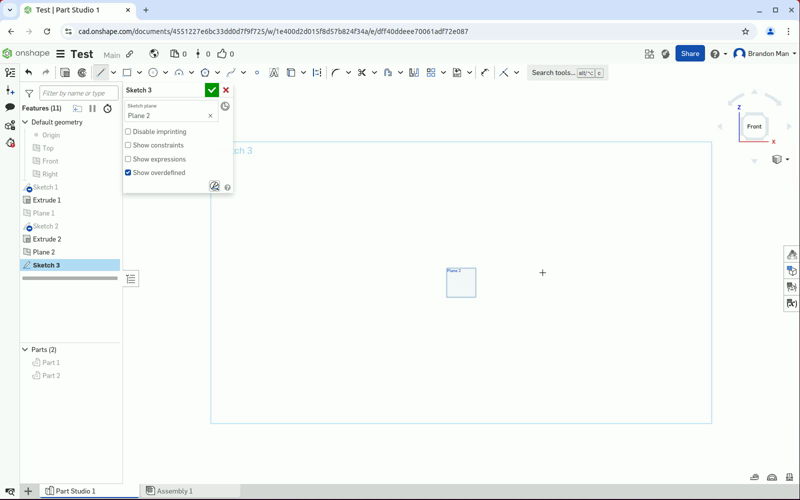
key_up(shift)
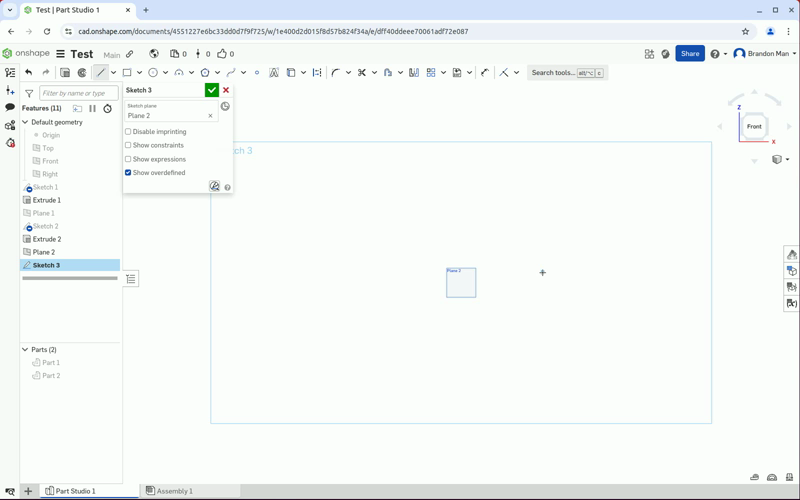
key_down(shift)
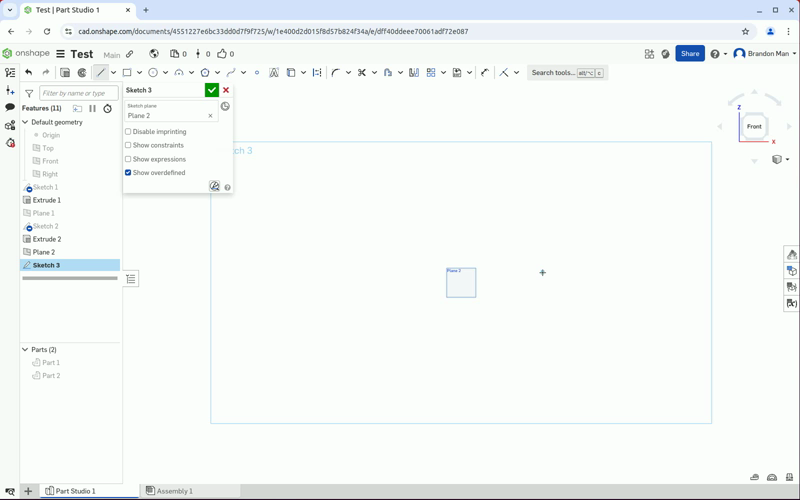
mouse_move(572, 272)
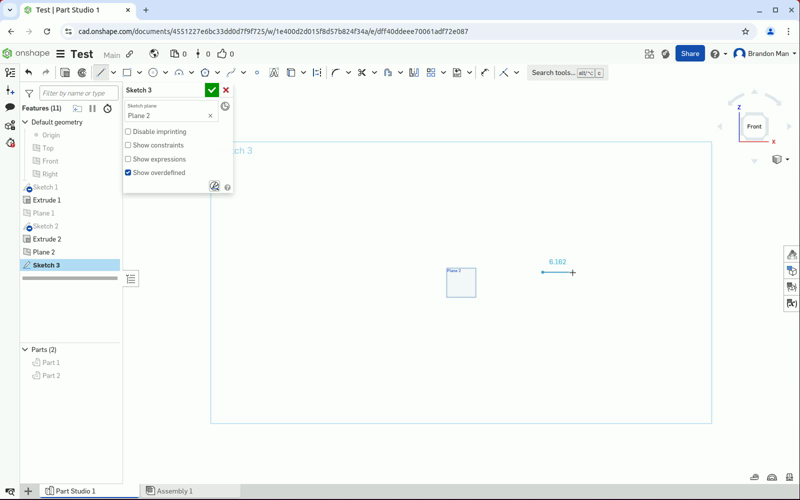
mouse_move(542, 230)
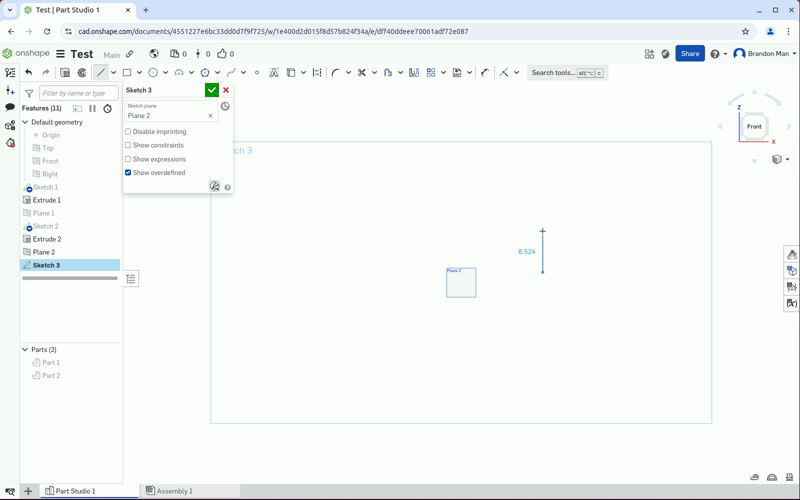
click(542, 230)
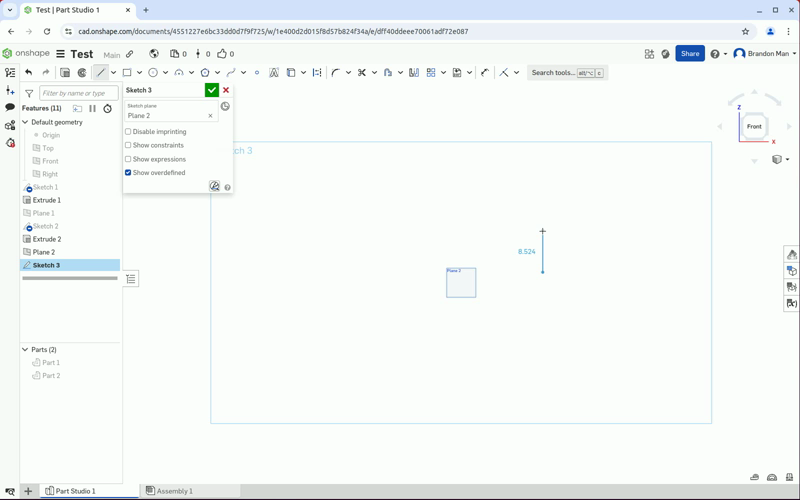
key_up(shift)
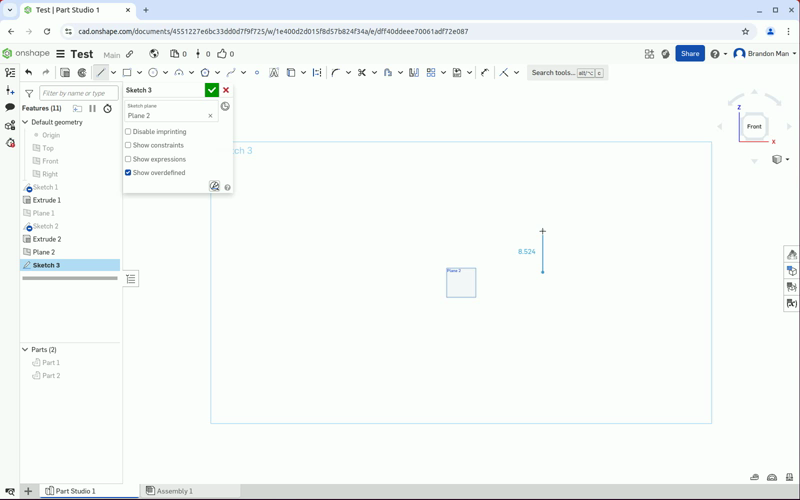
key(esc)
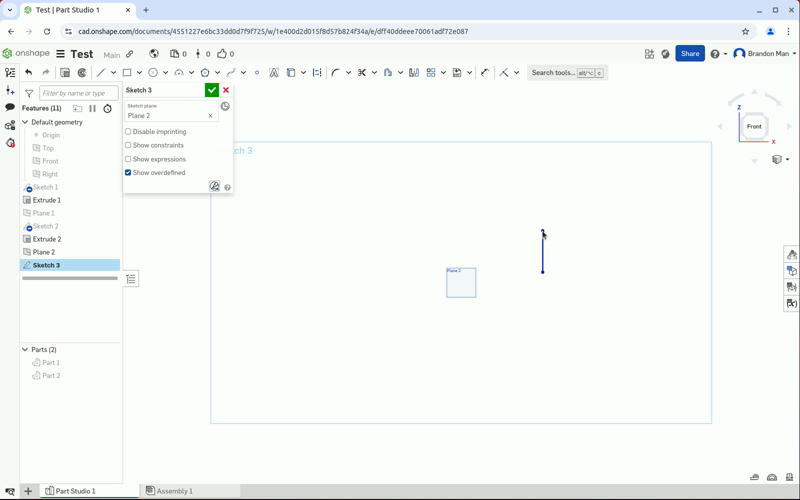
key(a)
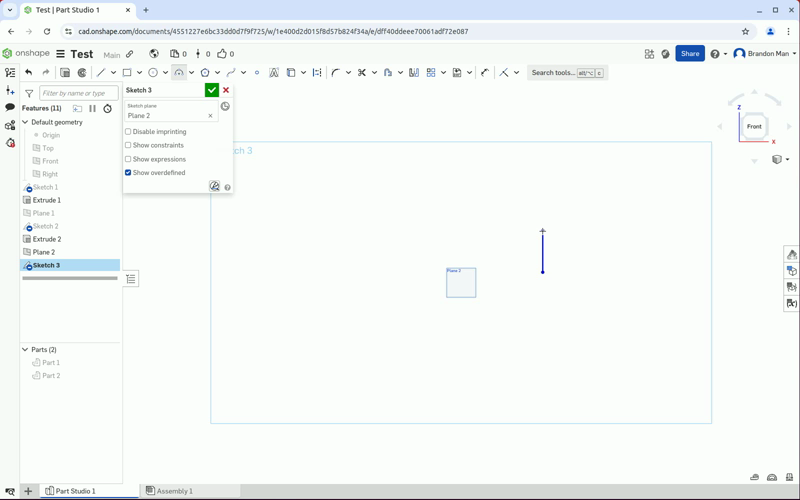
mouse_move(542, 230)
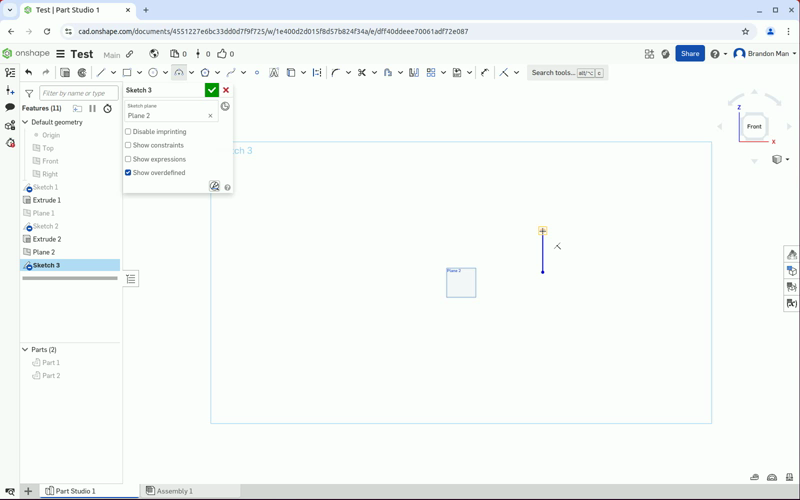
click(542, 230)
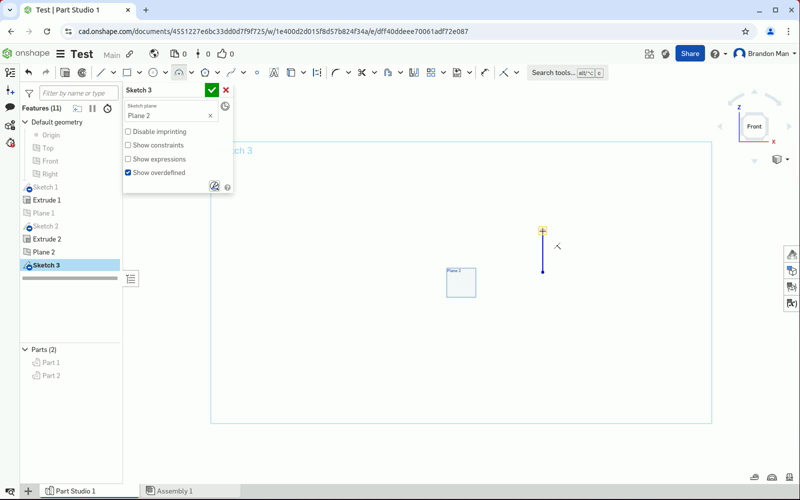
mouse_move(542, 272)
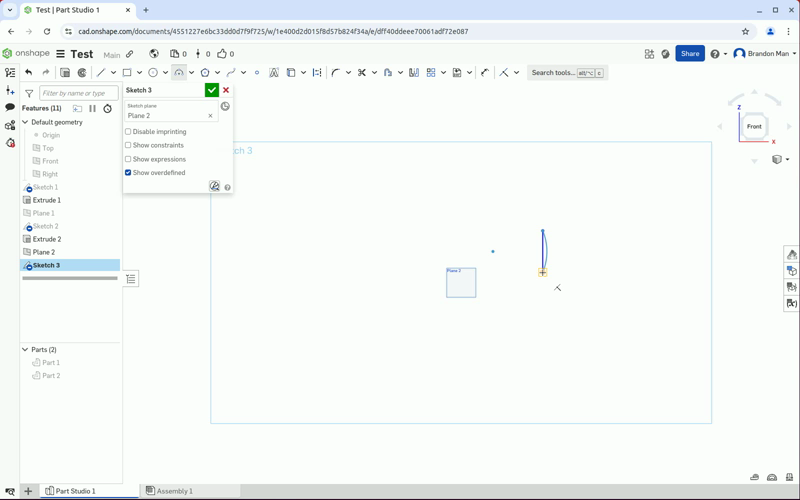
click(542, 272)
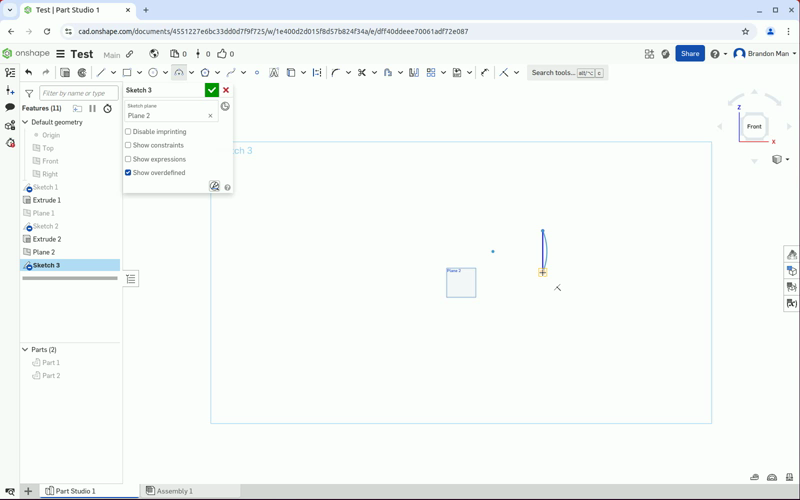
key_down(shift)
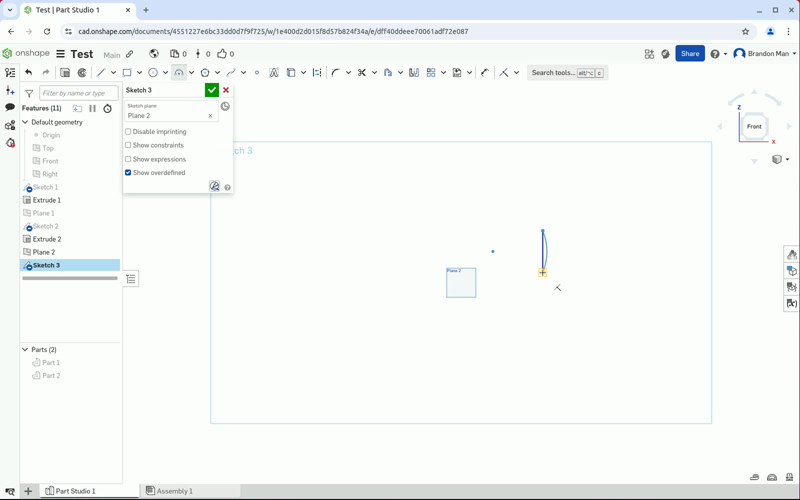
mouse_move(522, 251)
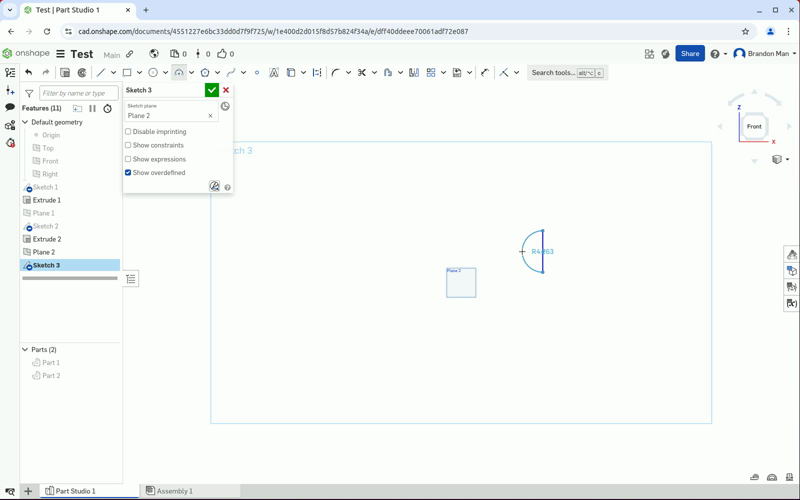
click(522, 251)
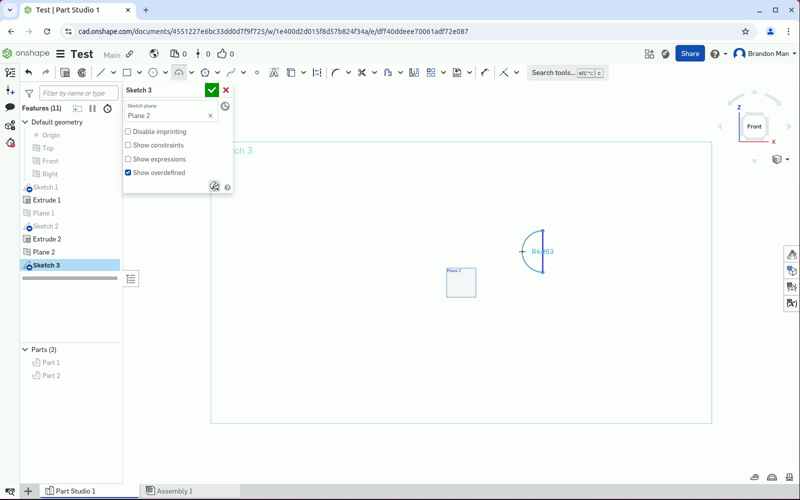
key_up(shift)
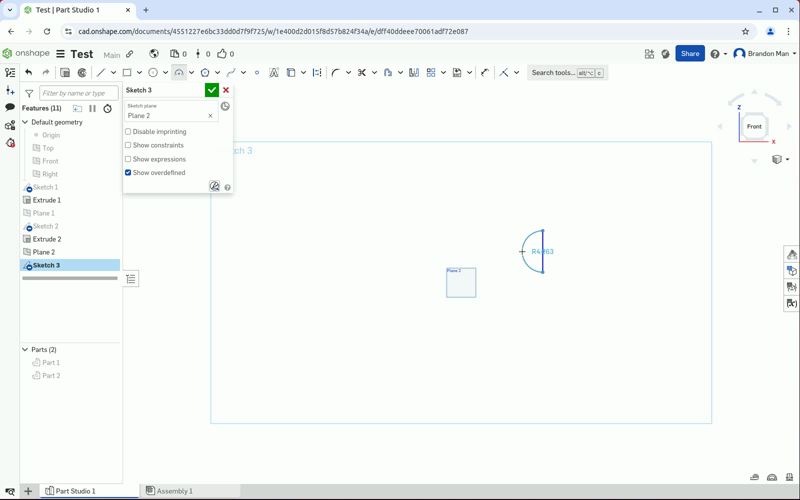
key(esc)
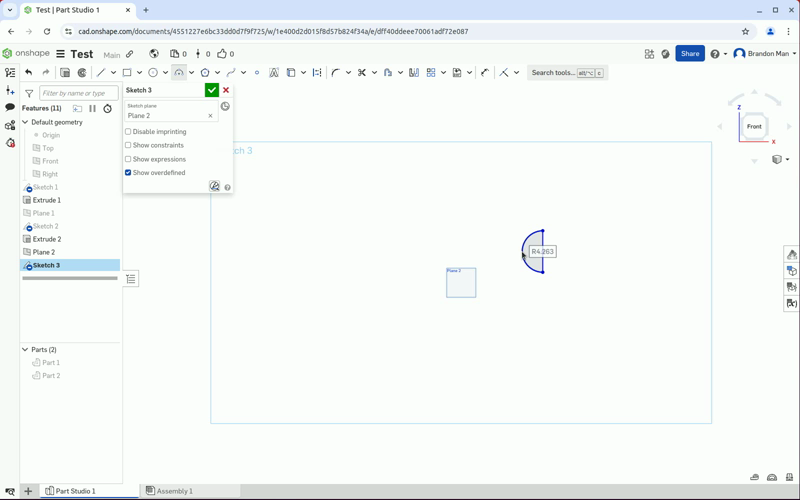
mouse_move(530, 249)
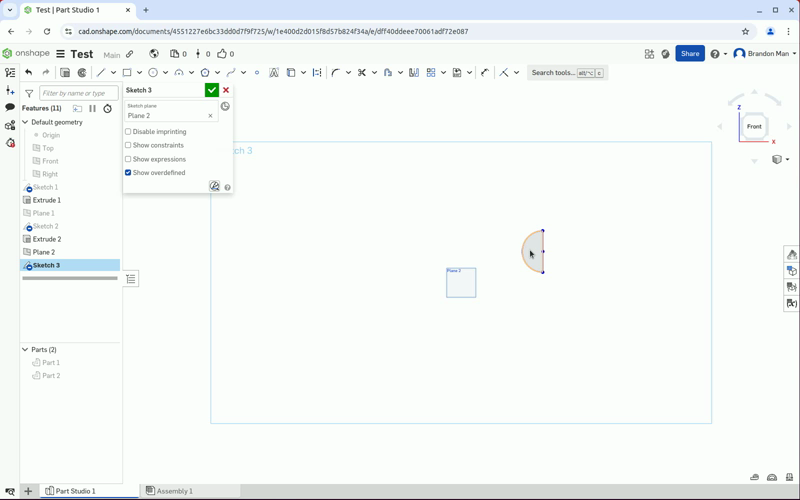
scroll(6)
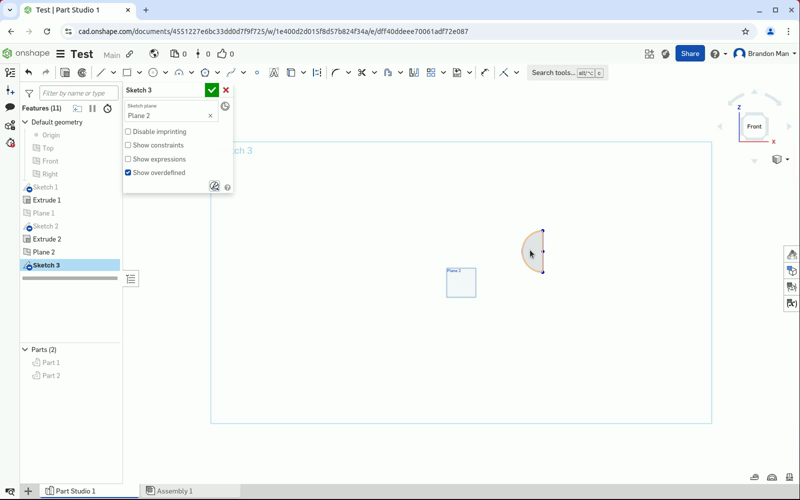
scroll(6)
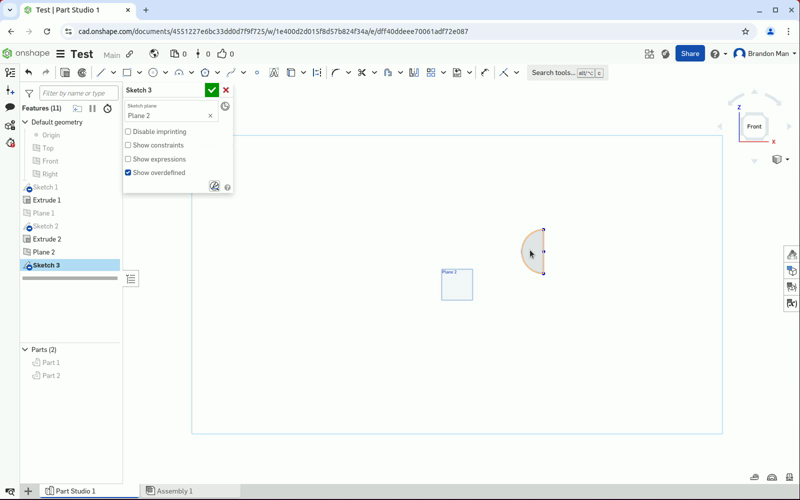
scroll(6)
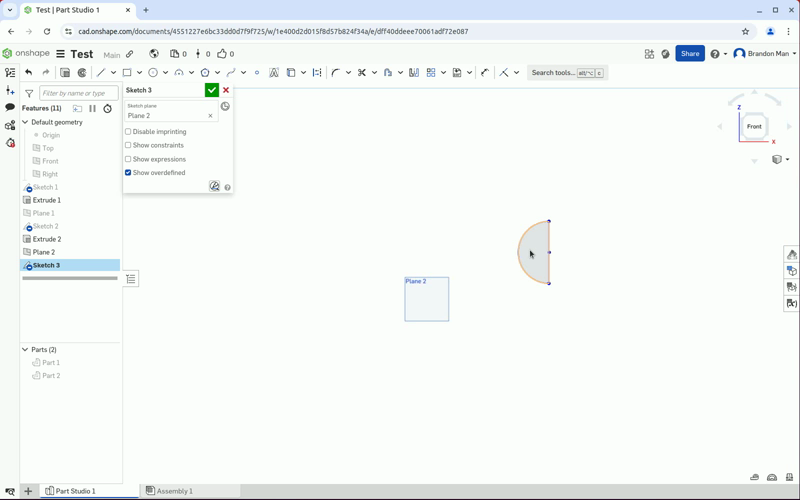
scroll(6)
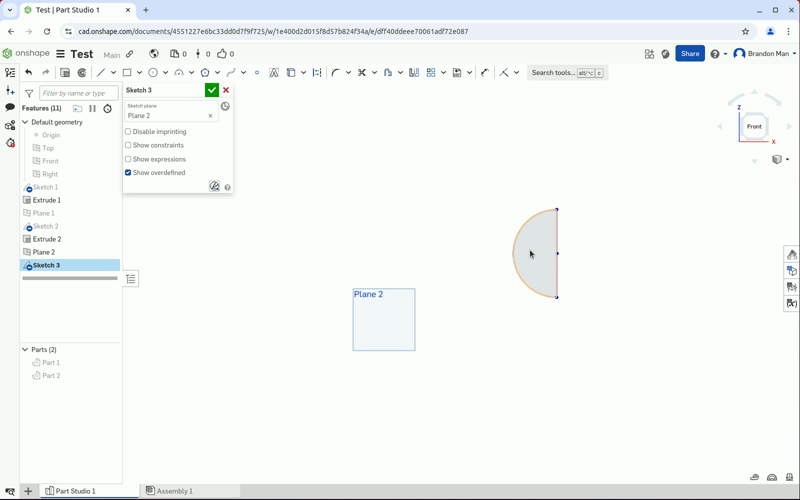
scroll(6)
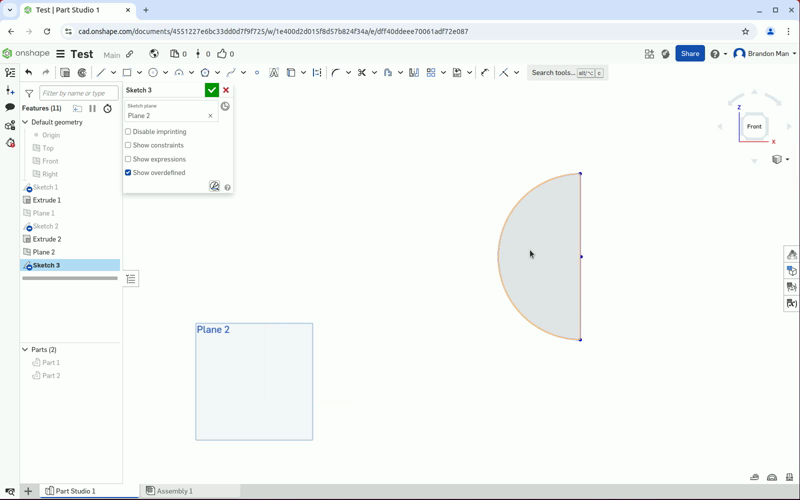
scroll(6)
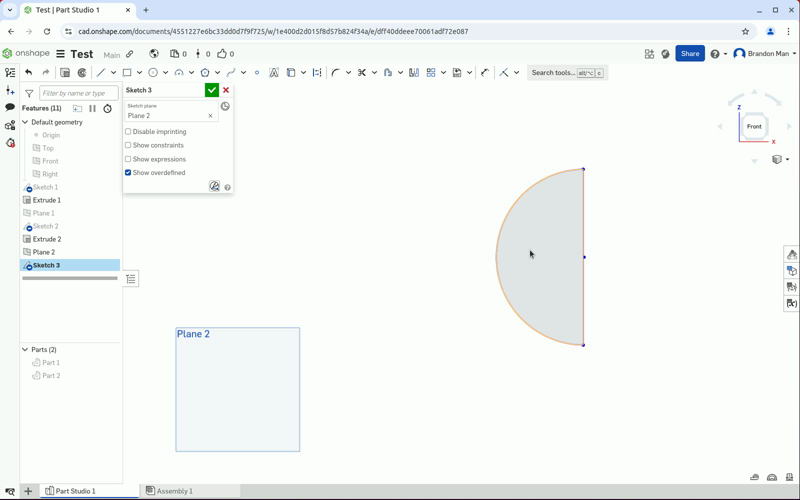
scroll(6)
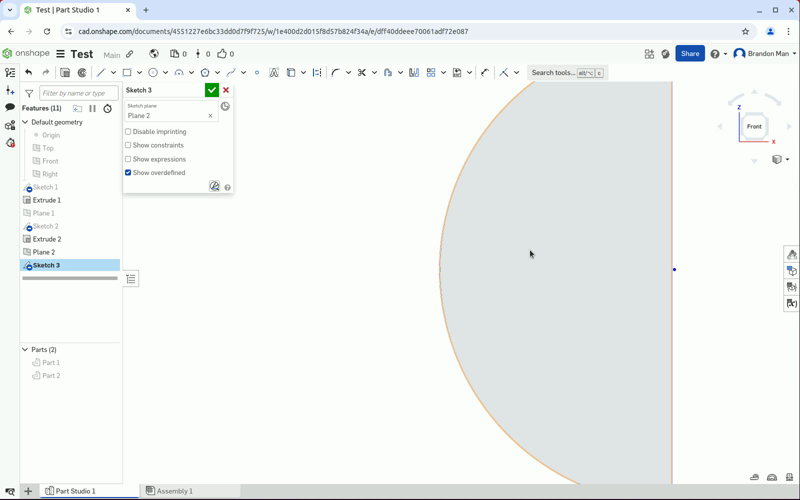
click(530, 249)
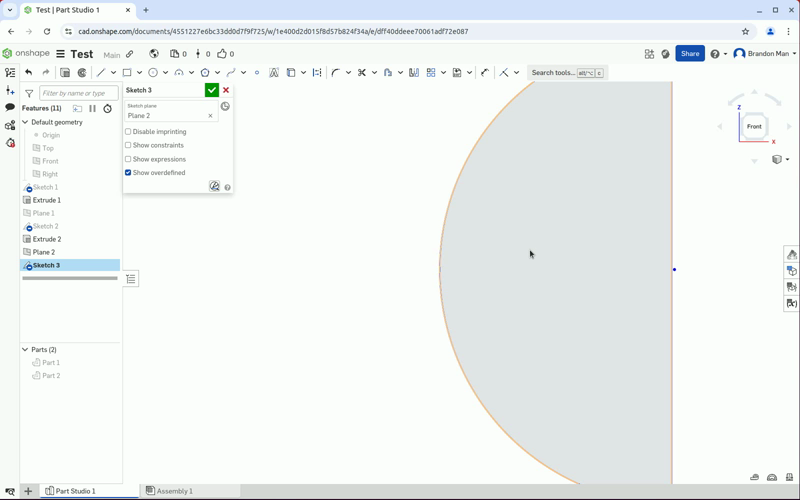
scroll(-6)
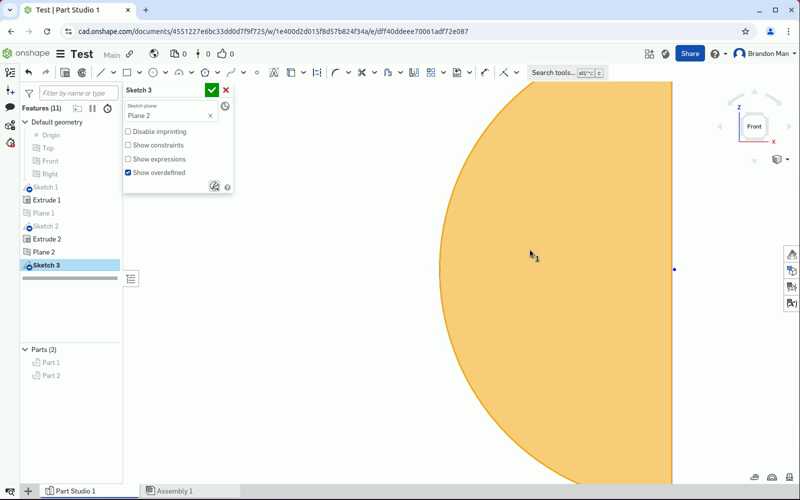
scroll(-6)
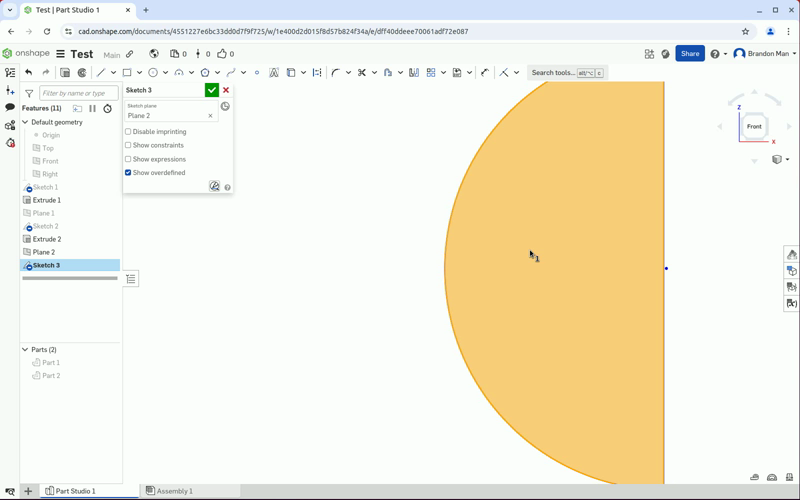
scroll(-6)
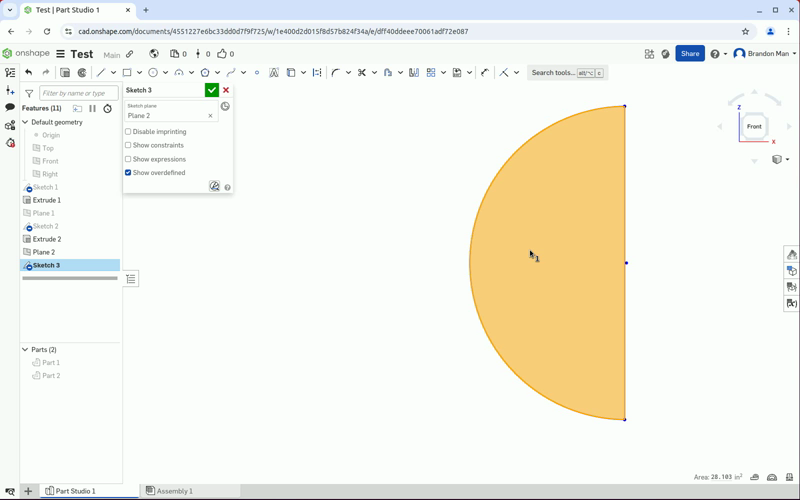
scroll(-6)
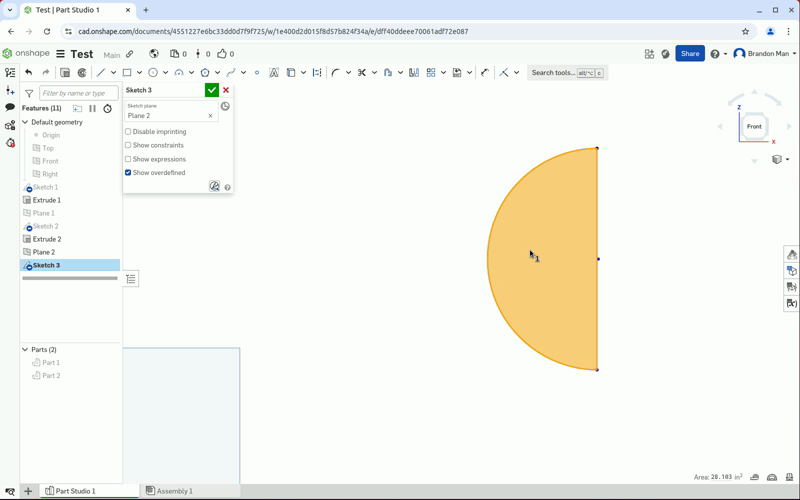
scroll(-6)
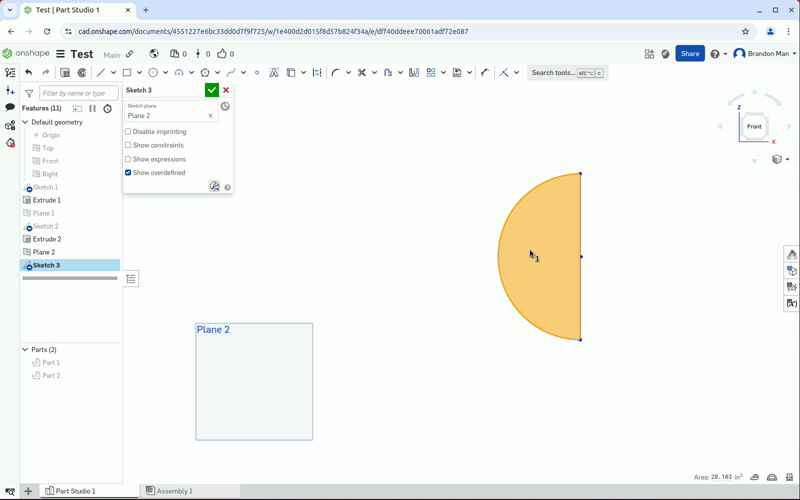
scroll(-6)
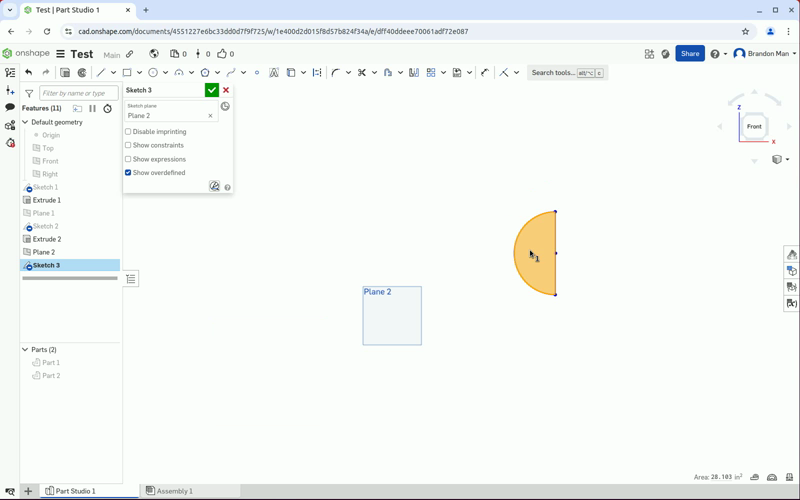
scroll(-6)
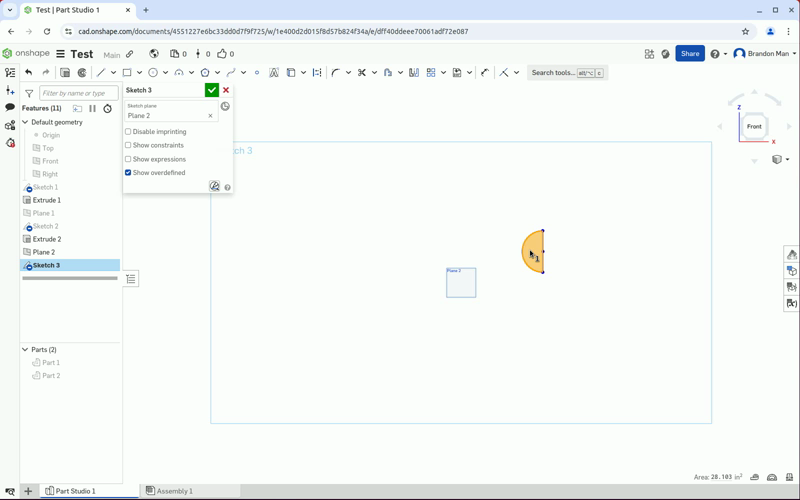
mouse_move(73, 352)
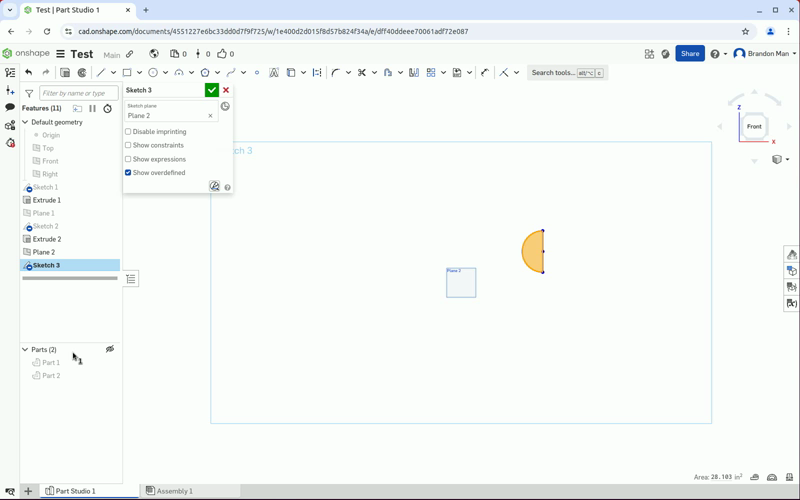
key(shift+y)
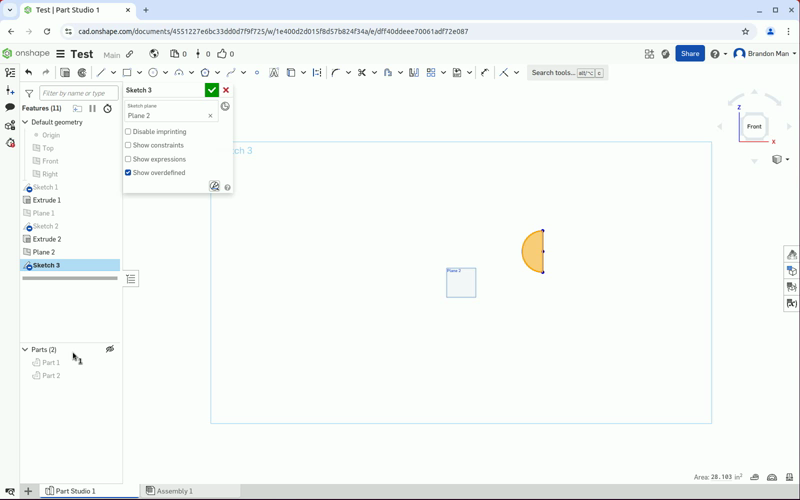
key(shift+e)
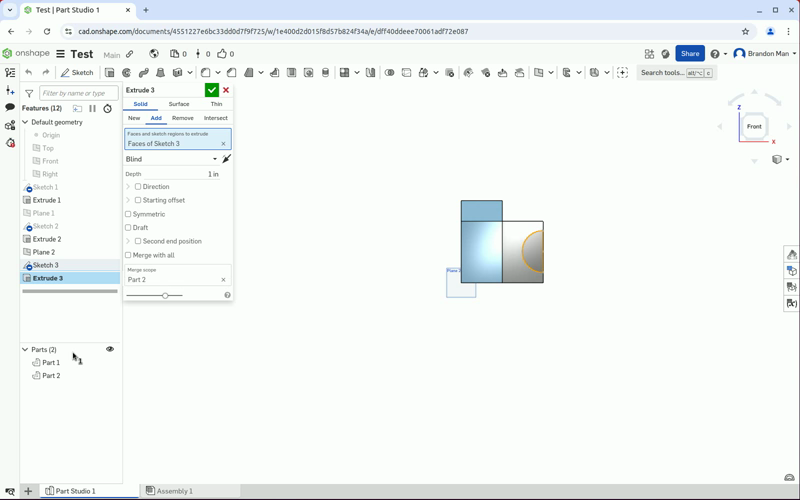
mouse_move(143, 106)
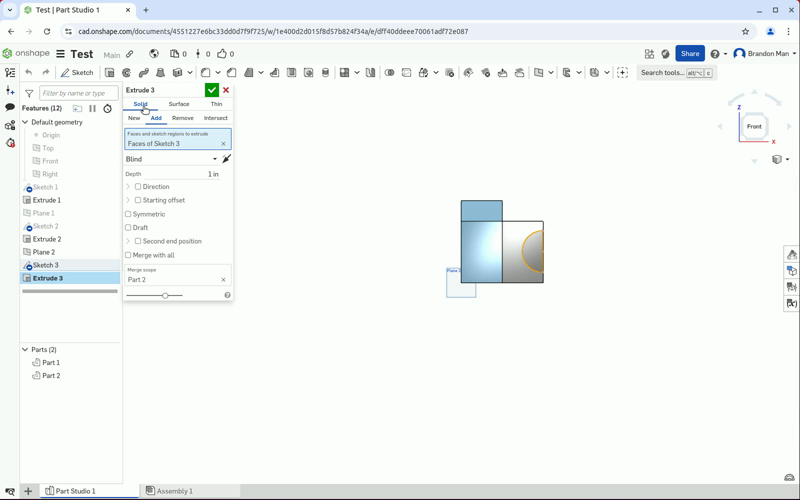
click(143, 106)
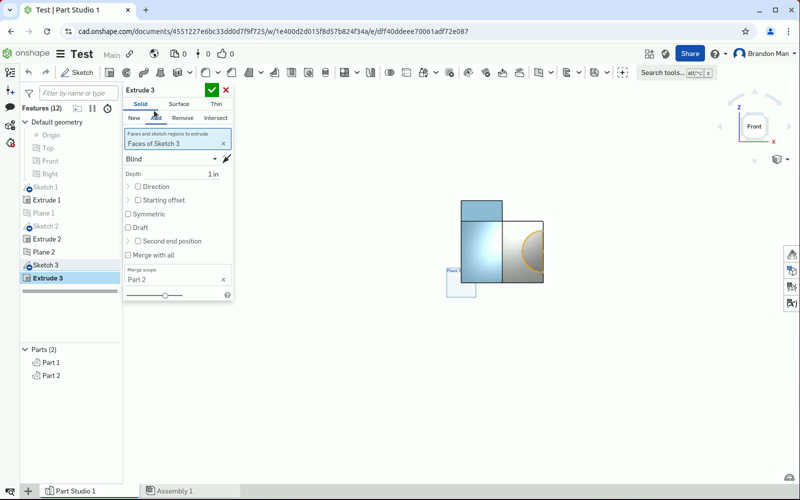
mouse_move(186, 120)
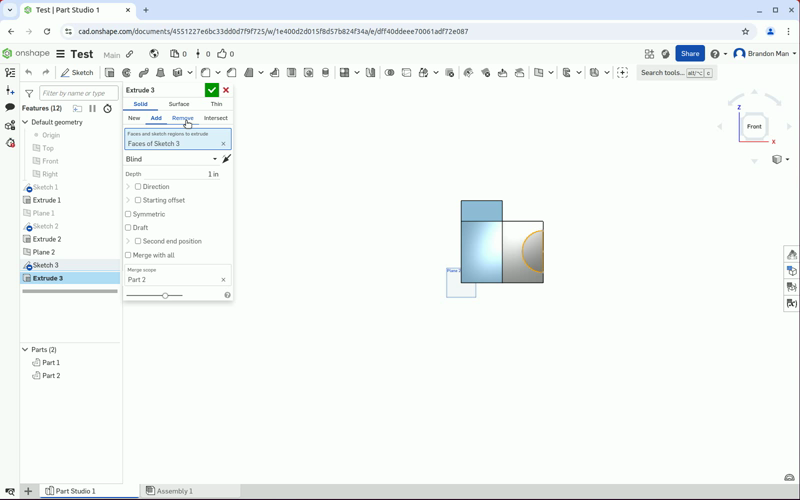
click(186, 120)
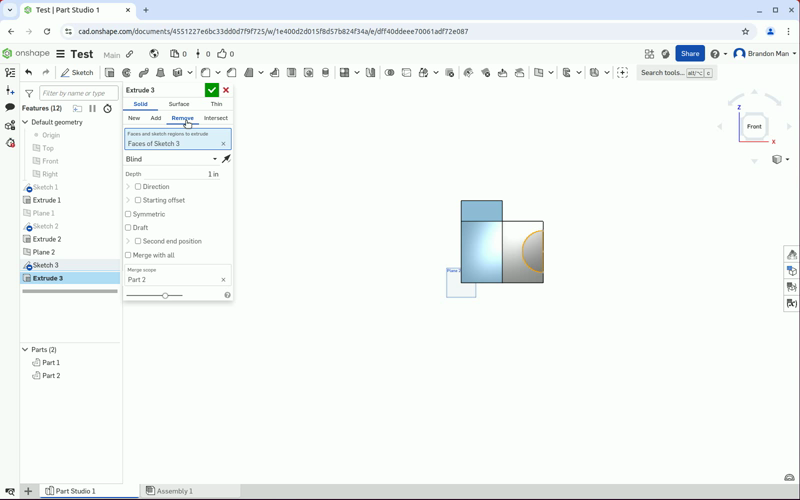
key(tab, 4)
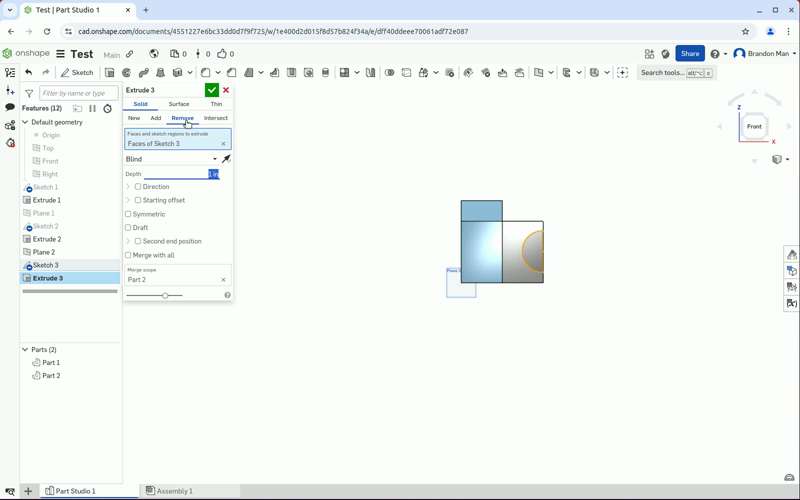
text(16.85)
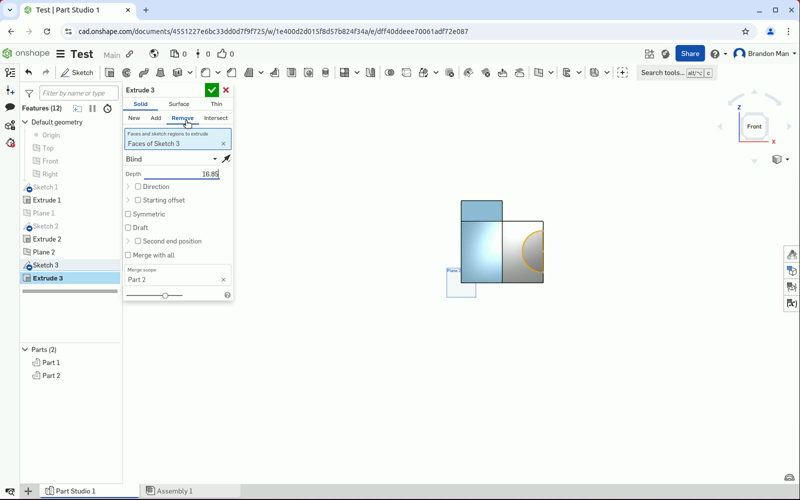
key(tab, 6)
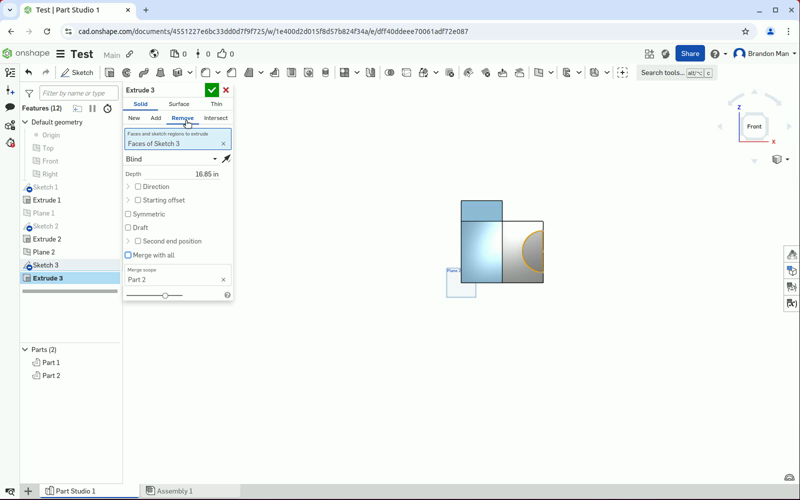
key(space)
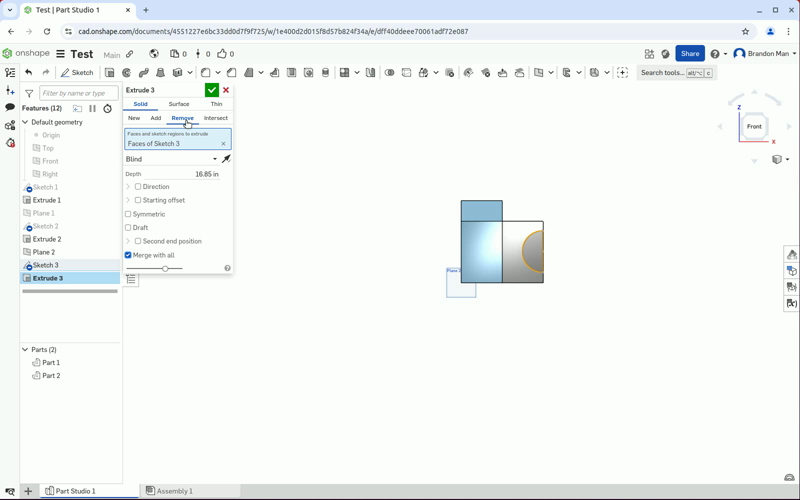
key(enter)
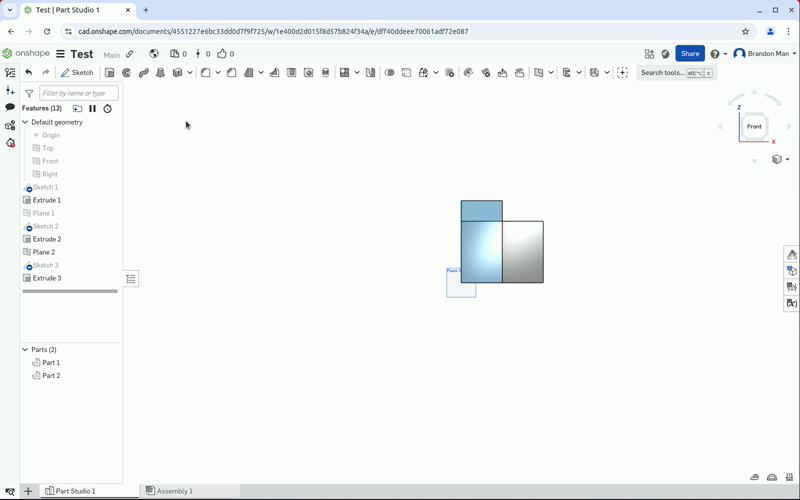
key(shift+h)
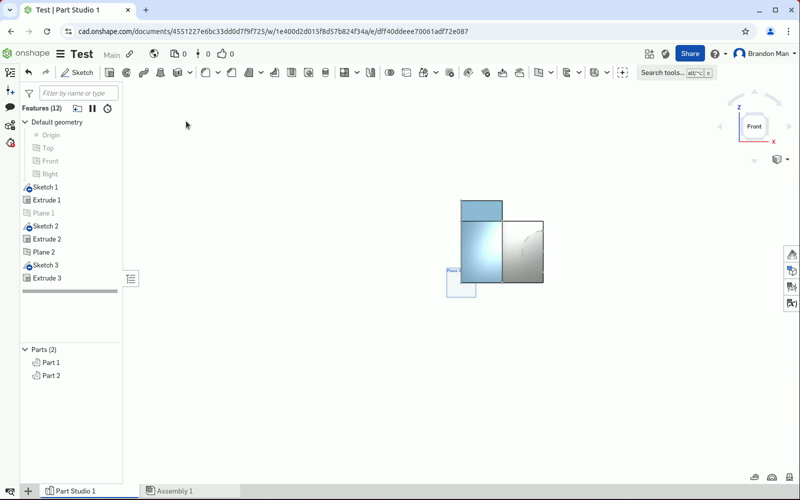
key(shift+h)
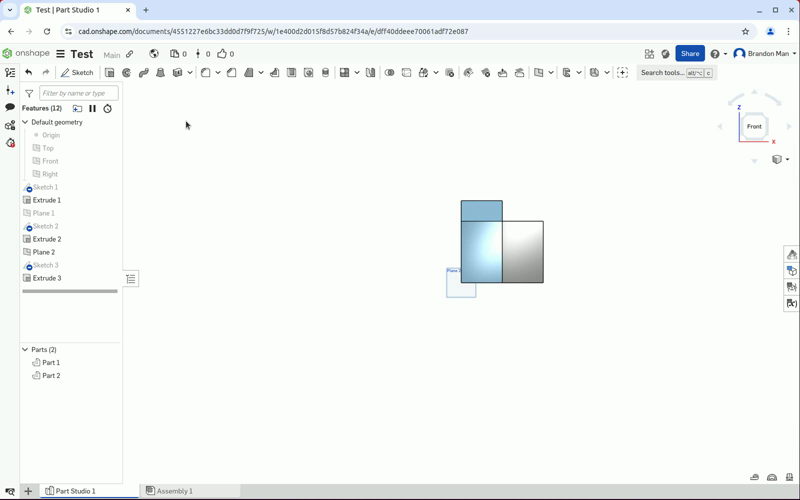
mouse_move(73, 189)
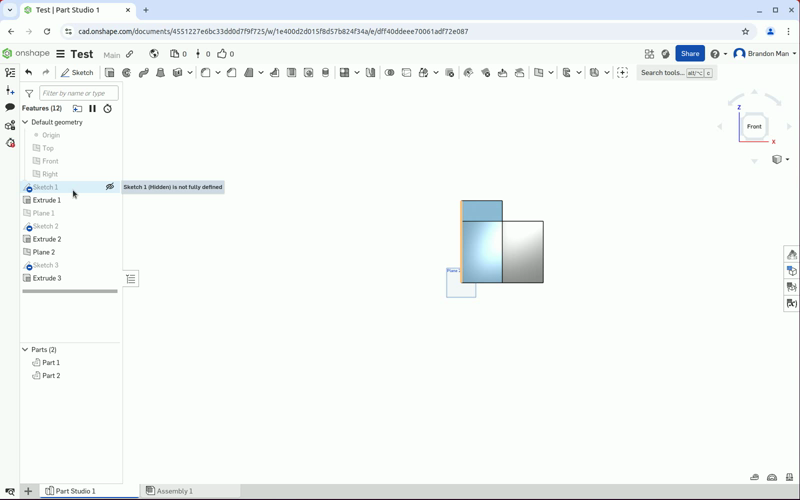
click(73, 189)
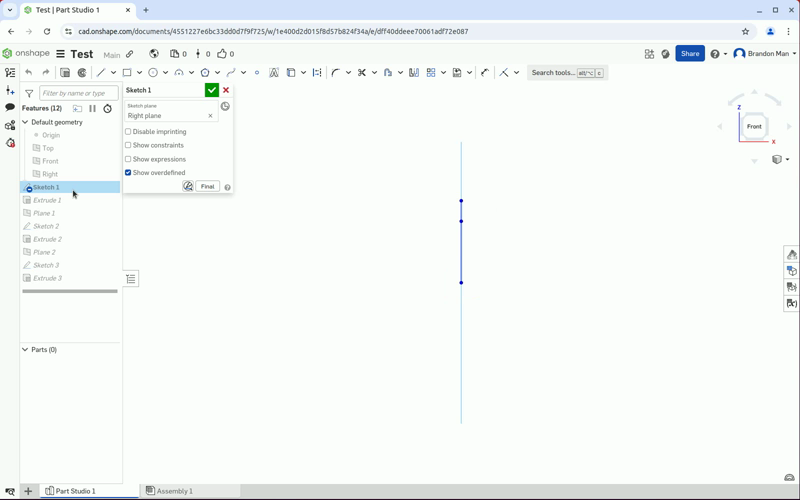
mouse_move(229, 92)
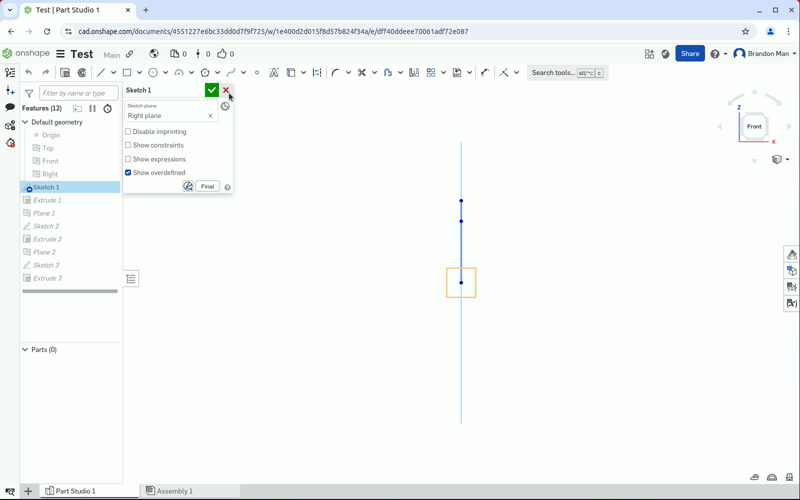
click(229, 92)
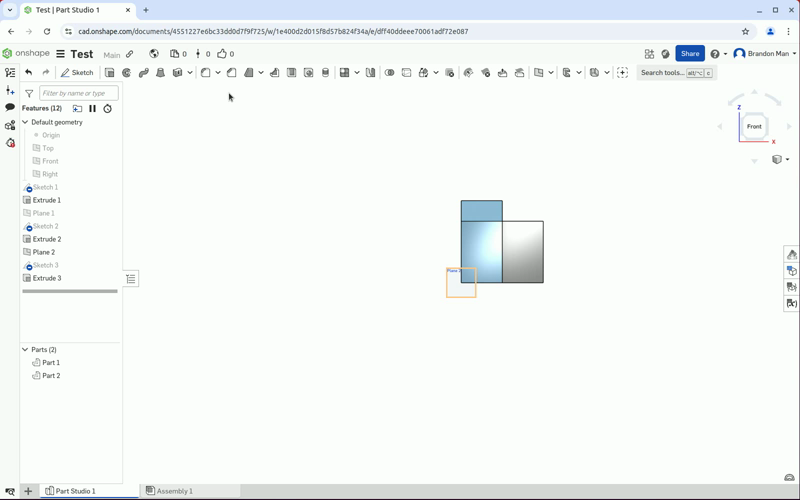
key(shift+s)
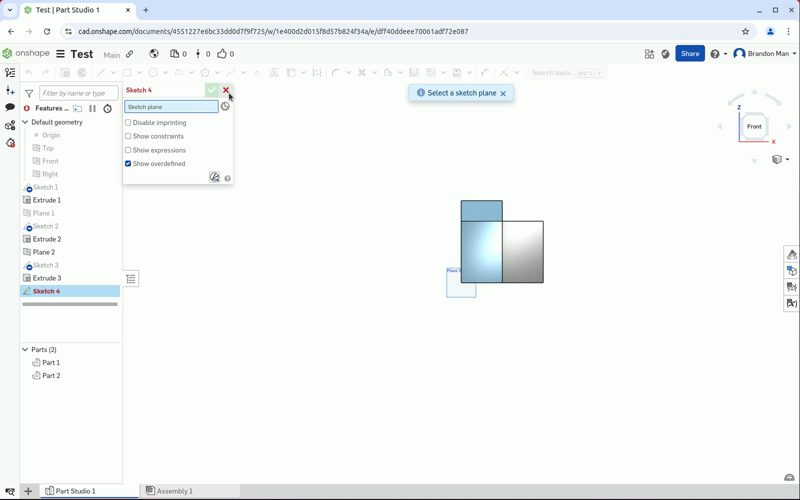
mouse_move(73, 254)
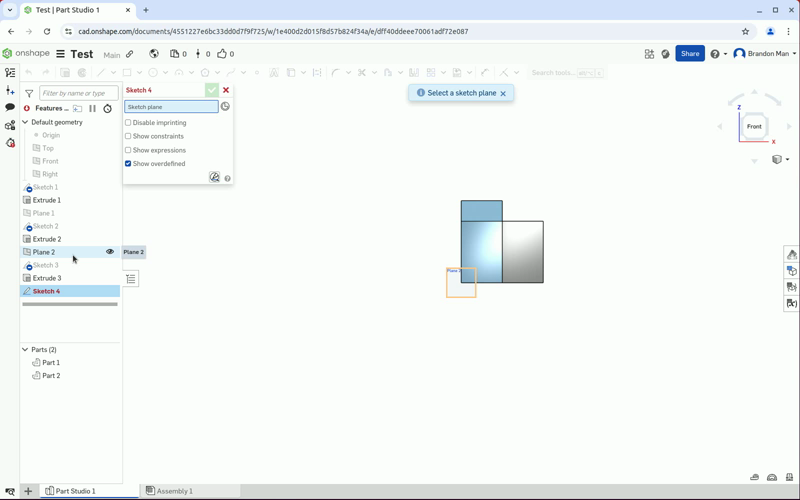
click(73, 254)
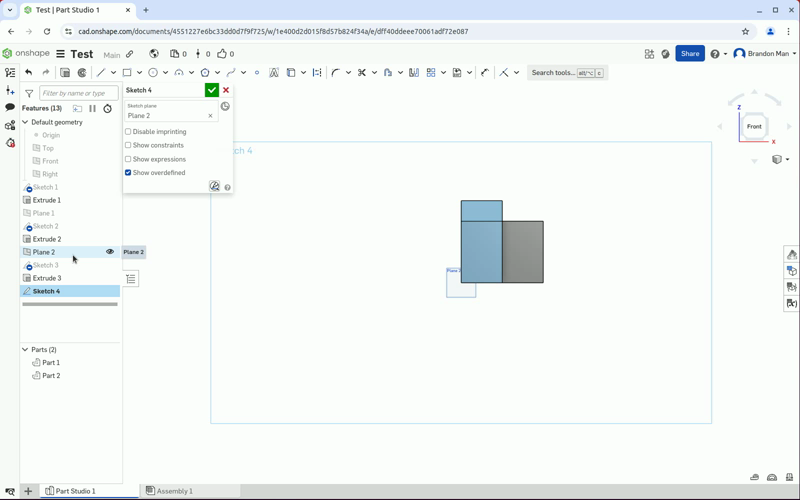
mouse_move(73, 352)
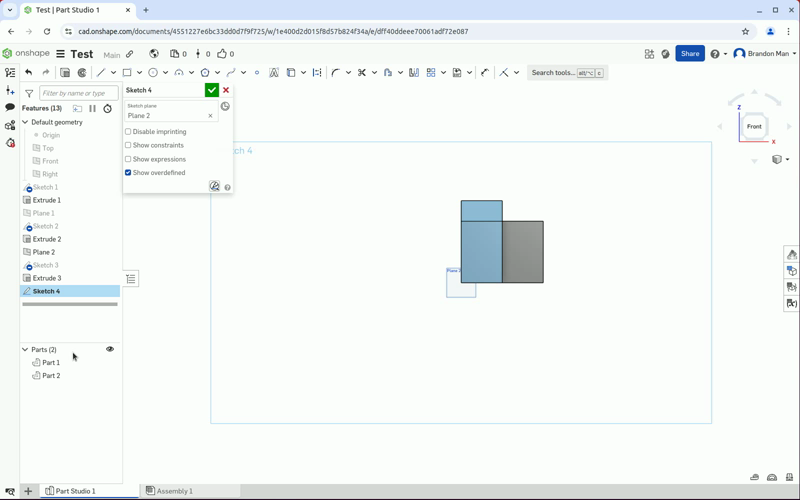
key(y)
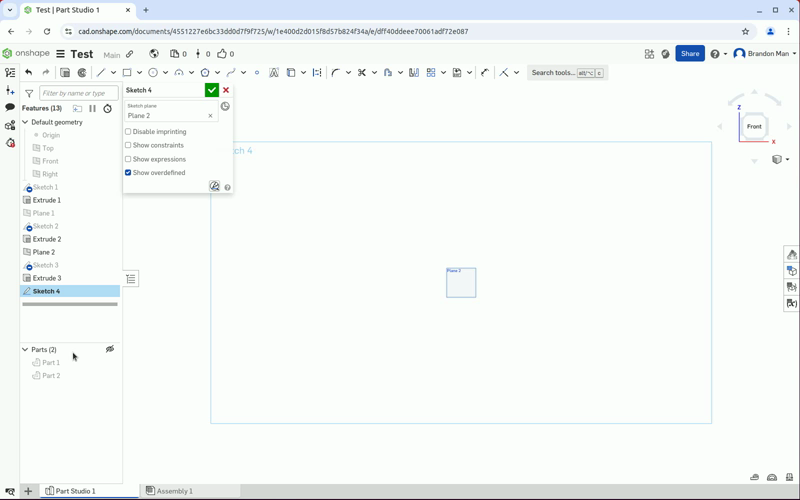
key(a)
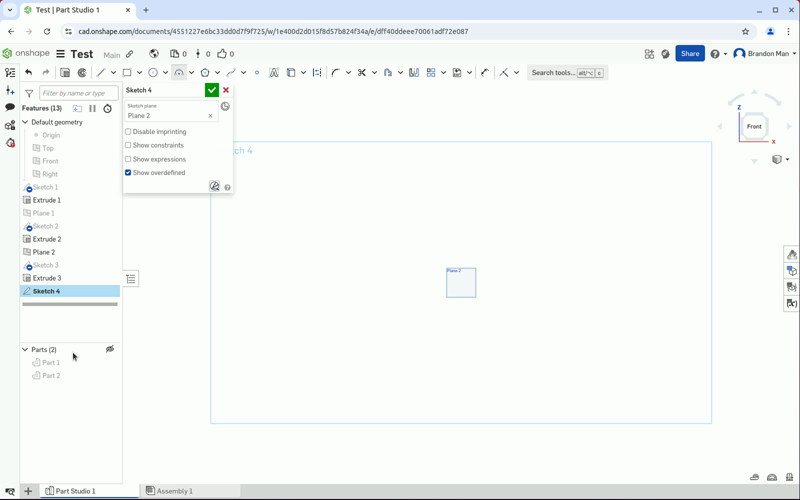
key_down(shift)
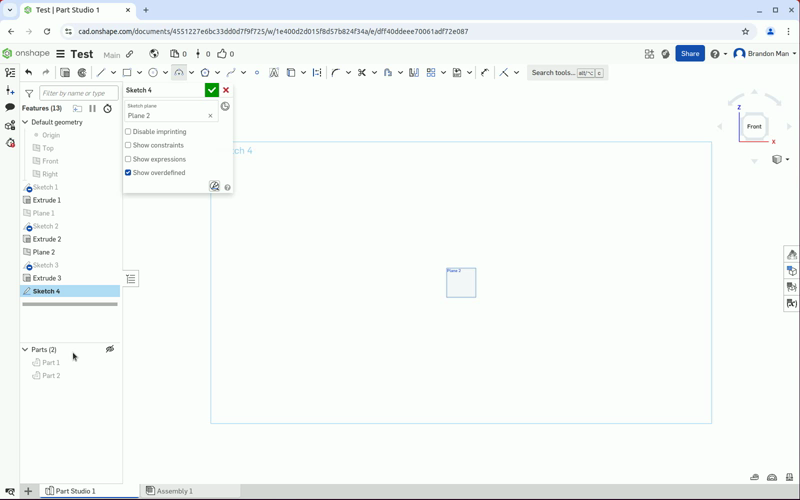
mouse_move(542, 282)
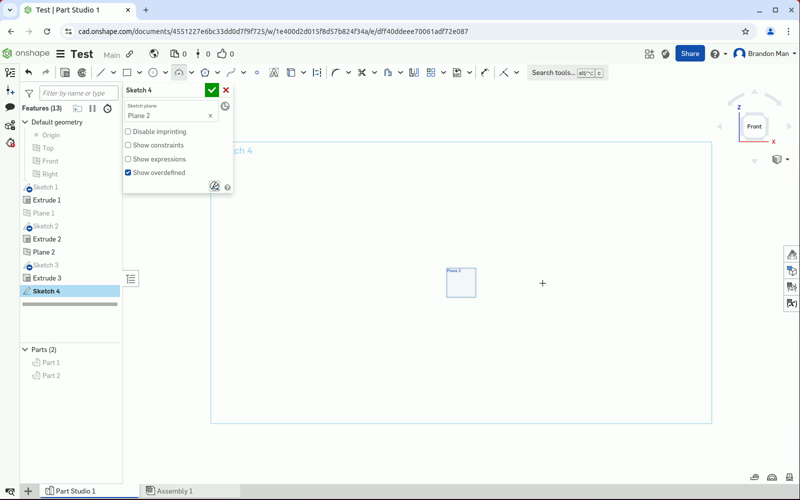
click(542, 282)
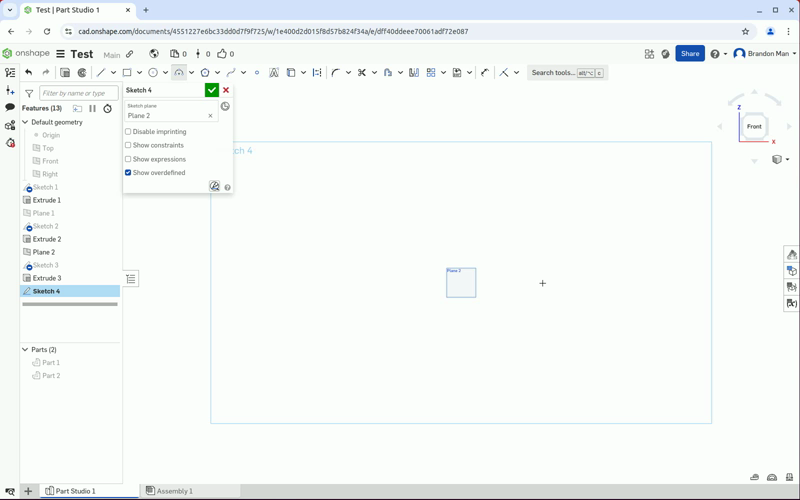
key_up(shift)
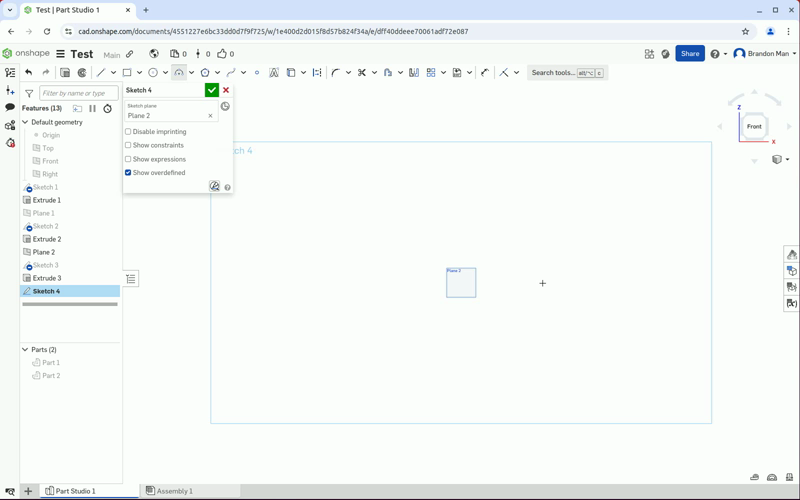
key_down(shift)
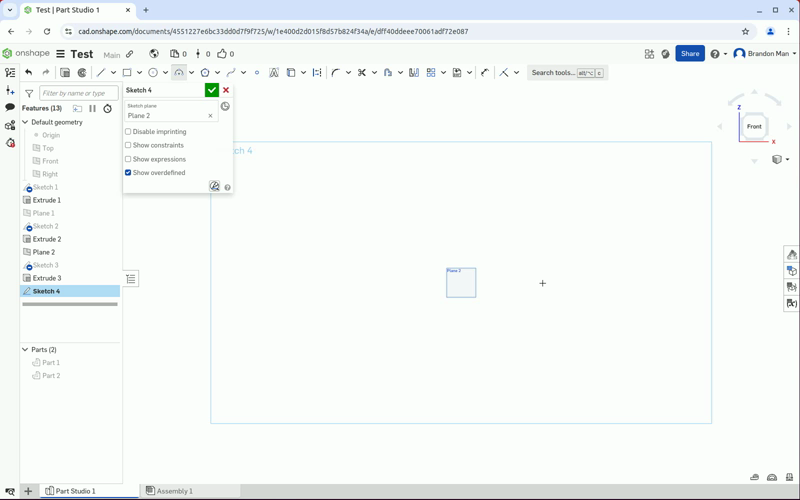
mouse_move(542, 221)
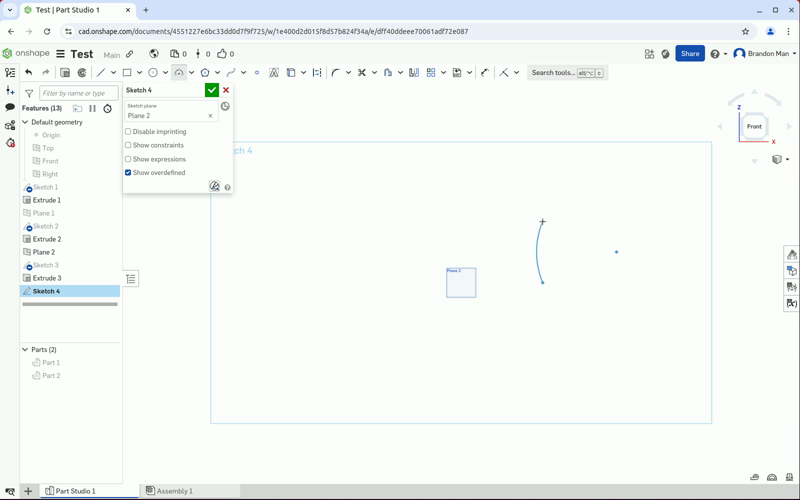
click(542, 221)
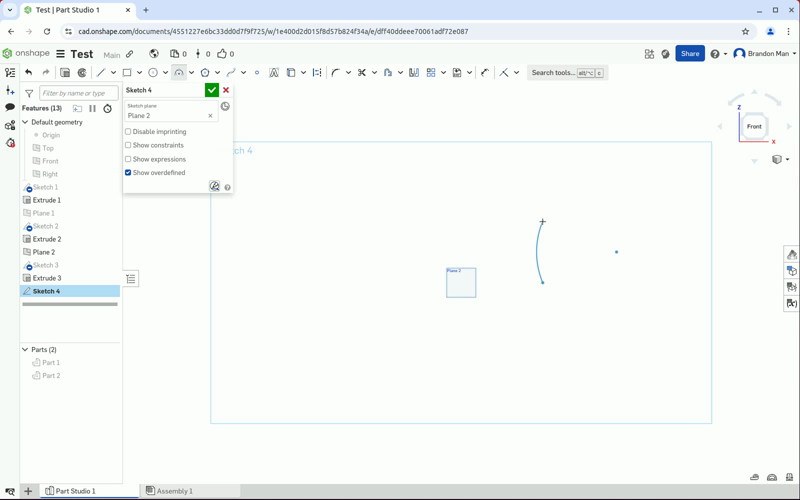
mouse_move(573, 252)
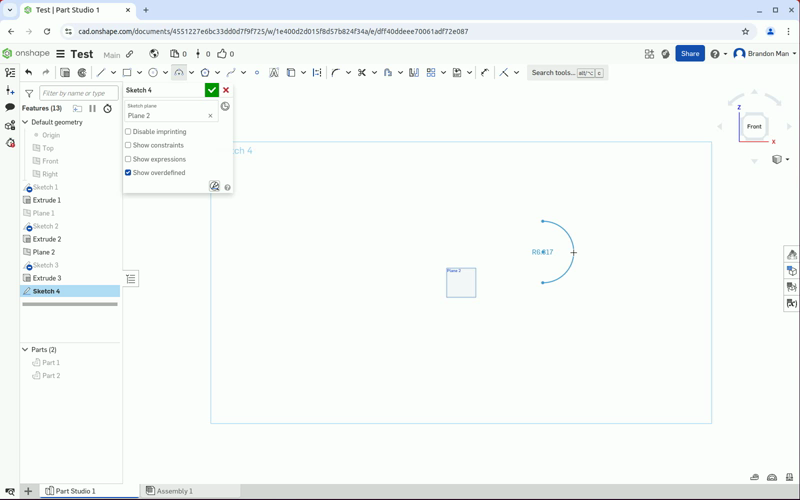
click(573, 252)
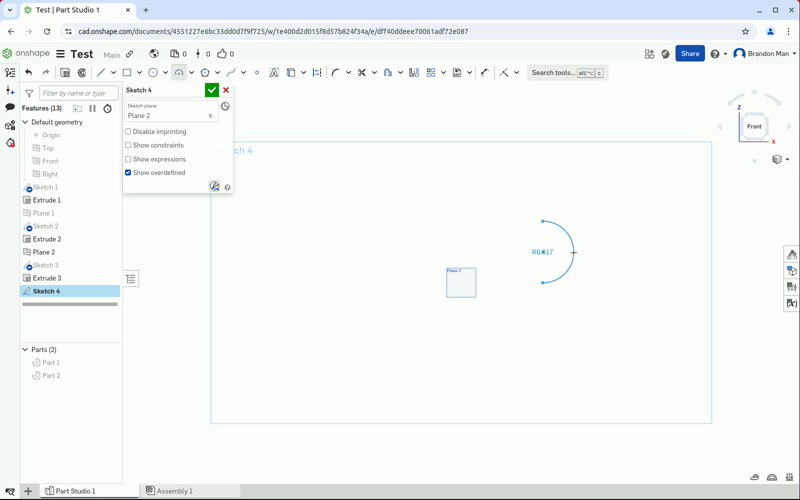
key_up(shift)
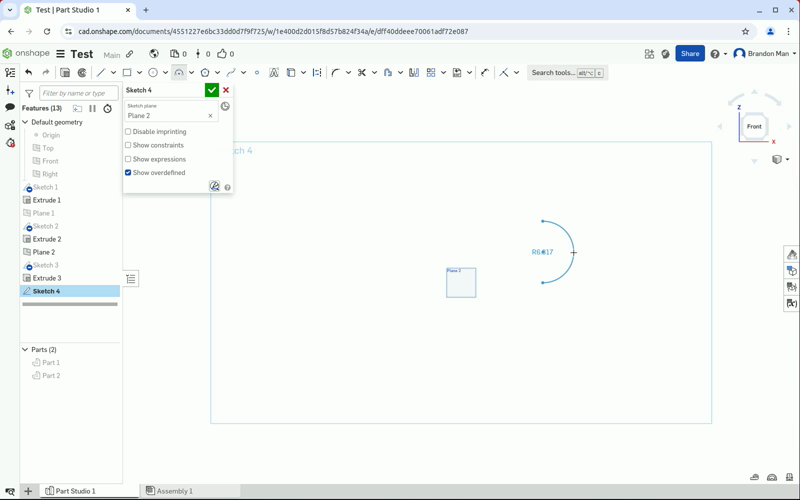
key(esc)
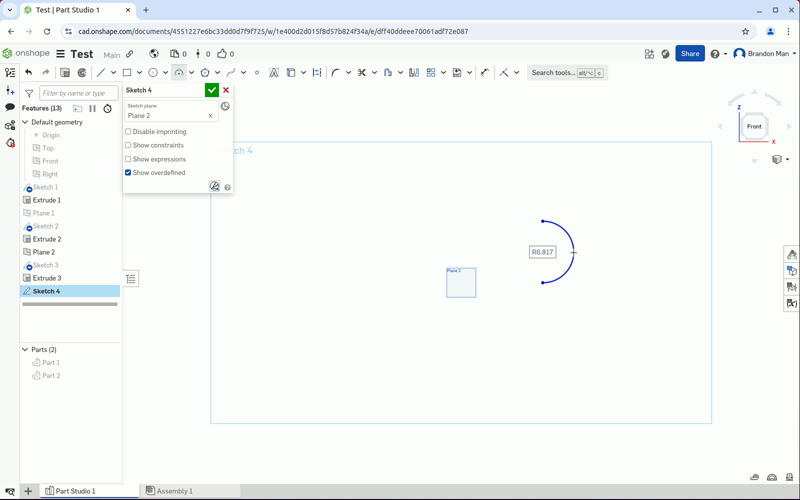
key(l)
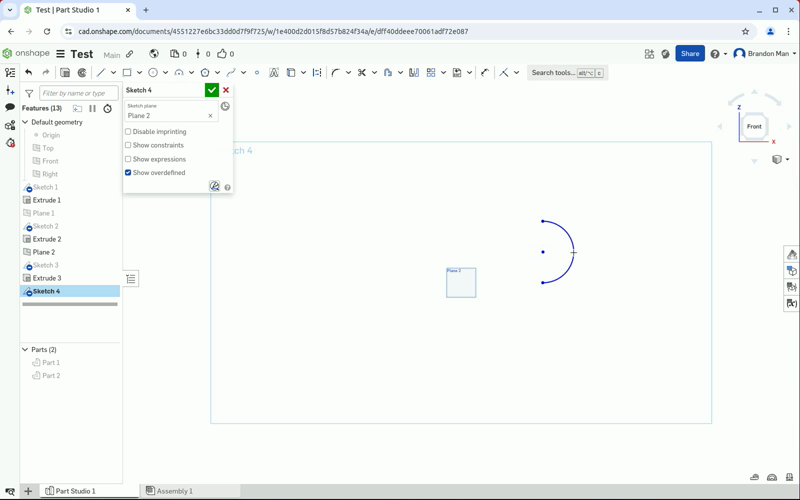
mouse_move(542, 221)
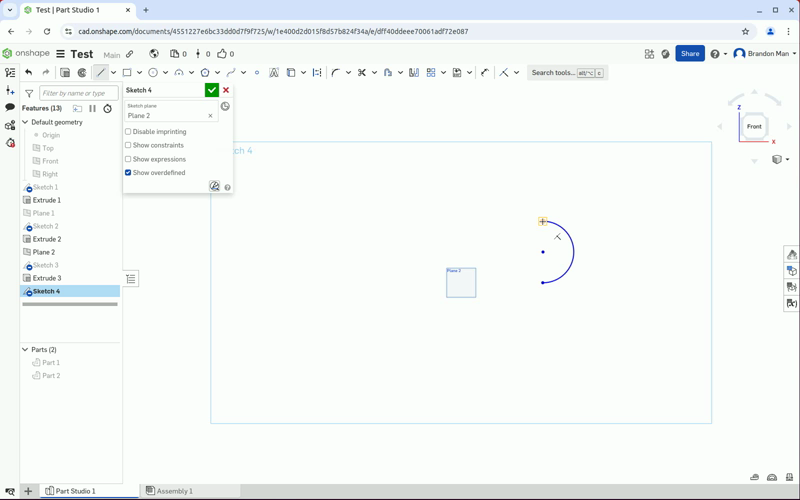
click(542, 221)
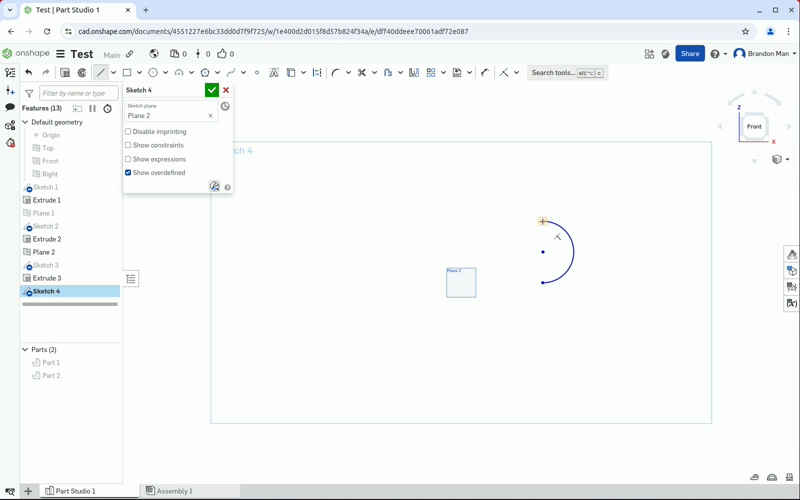
key_down(shift)
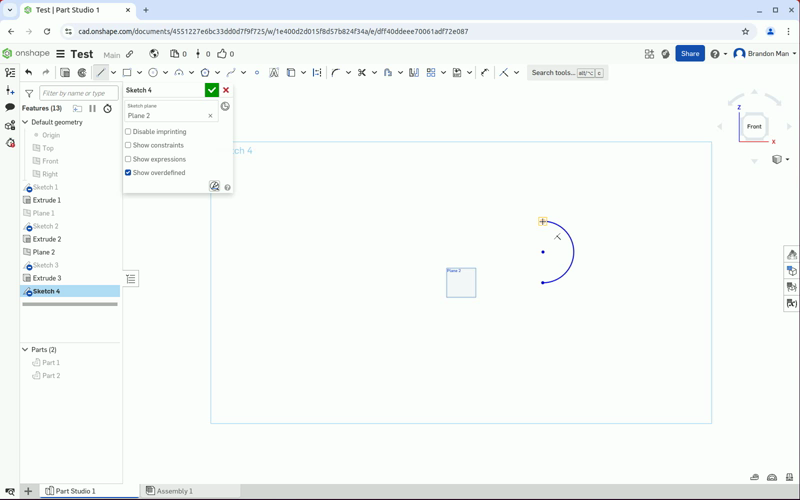
mouse_move(572, 221)
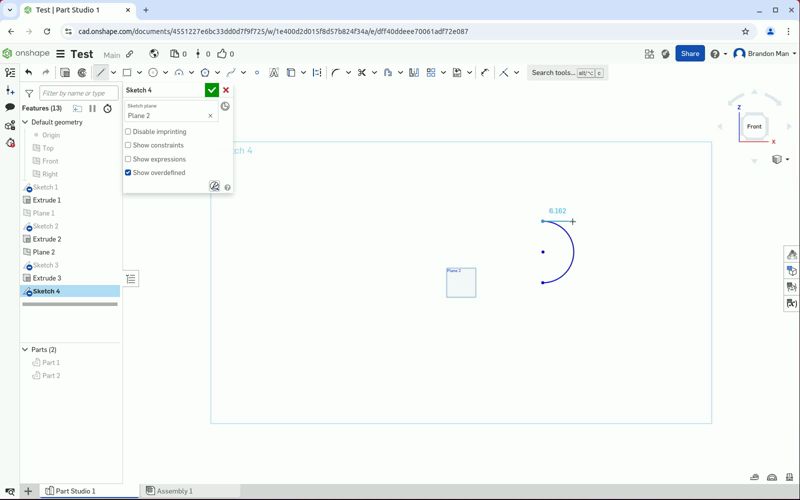
mouse_move(542, 231)
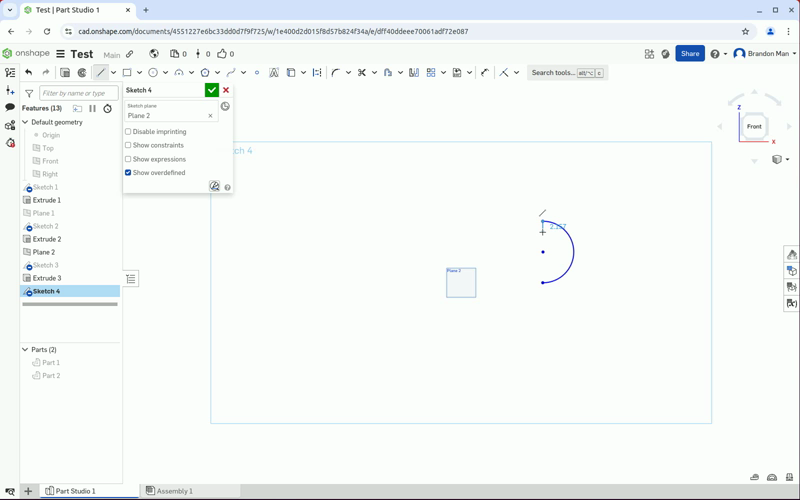
click(542, 231)
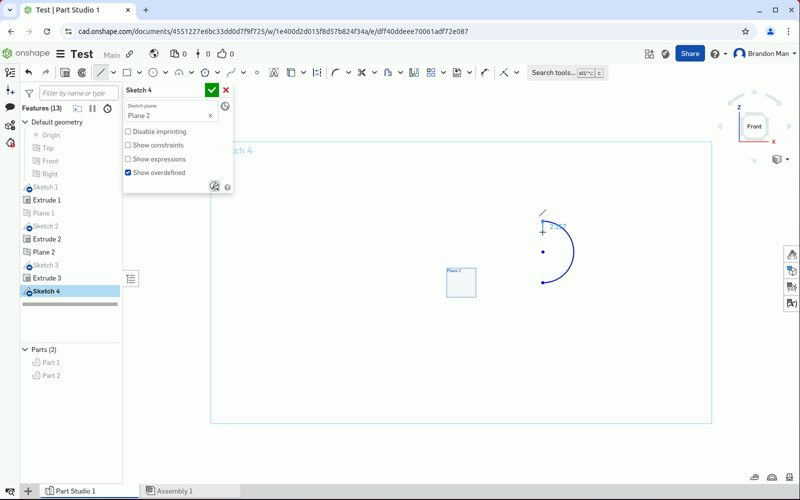
key_up(shift)
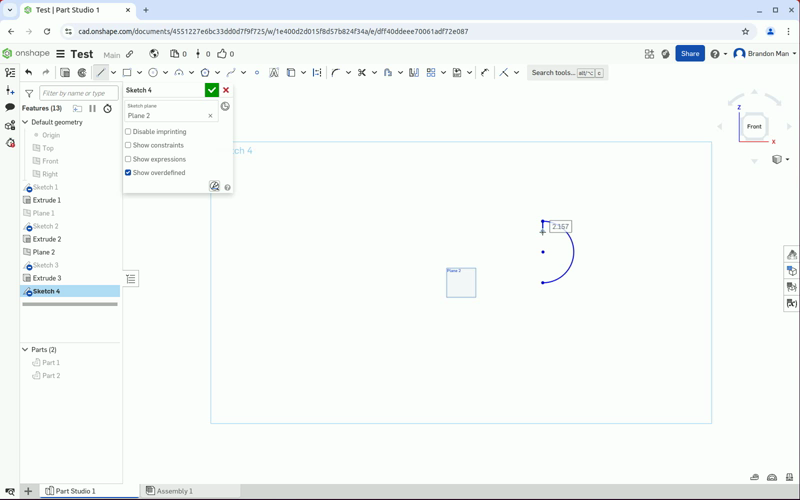
key(esc)
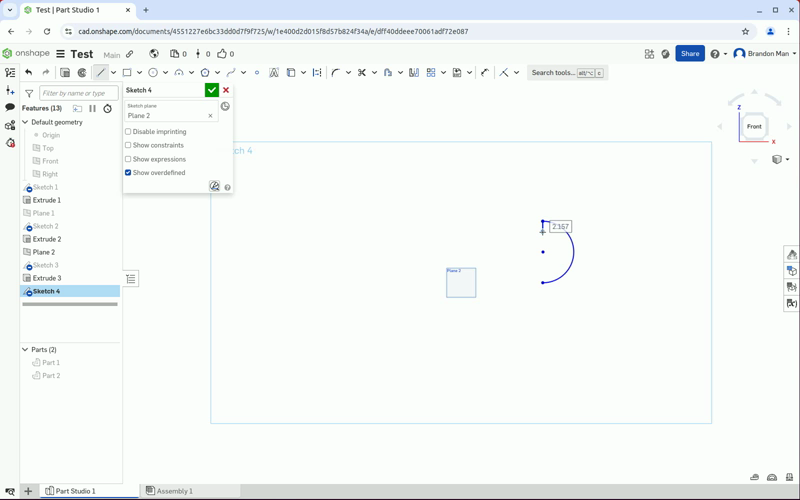
key(a)
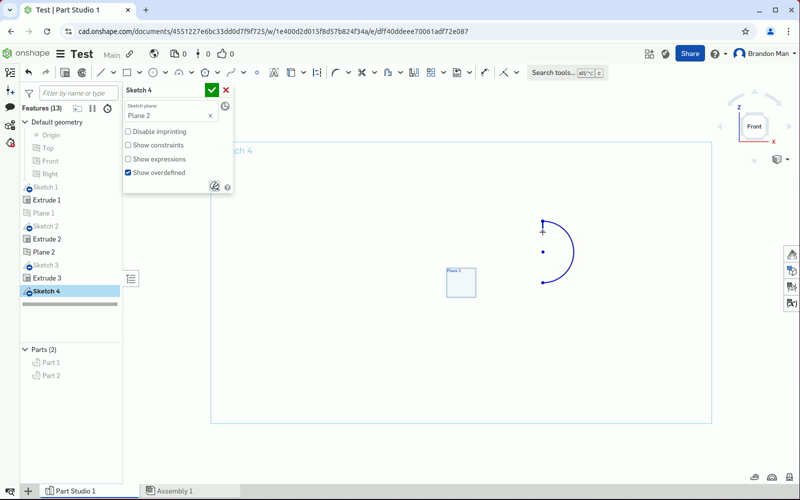
mouse_move(542, 231)
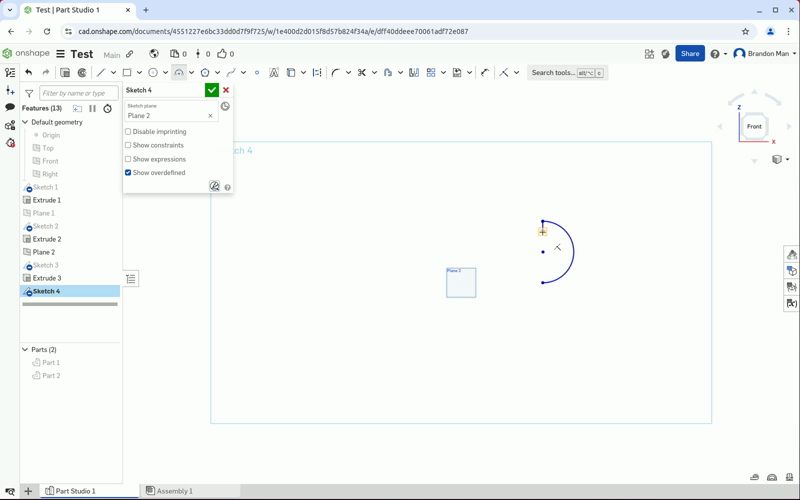
click(542, 231)
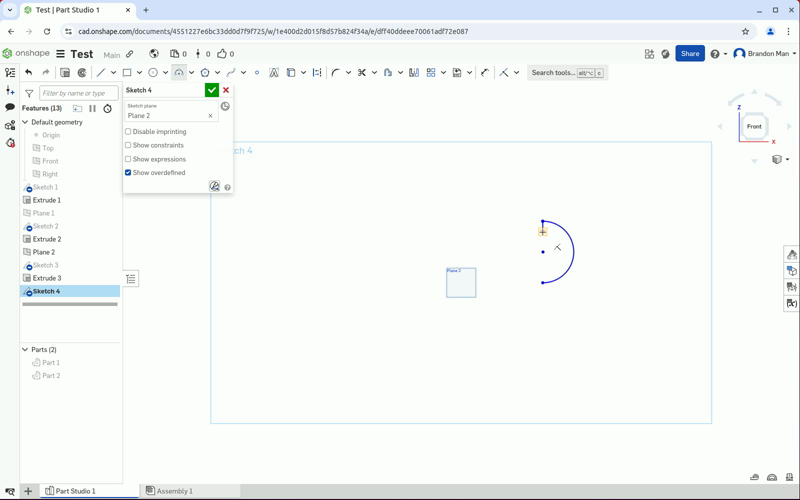
key_down(shift)
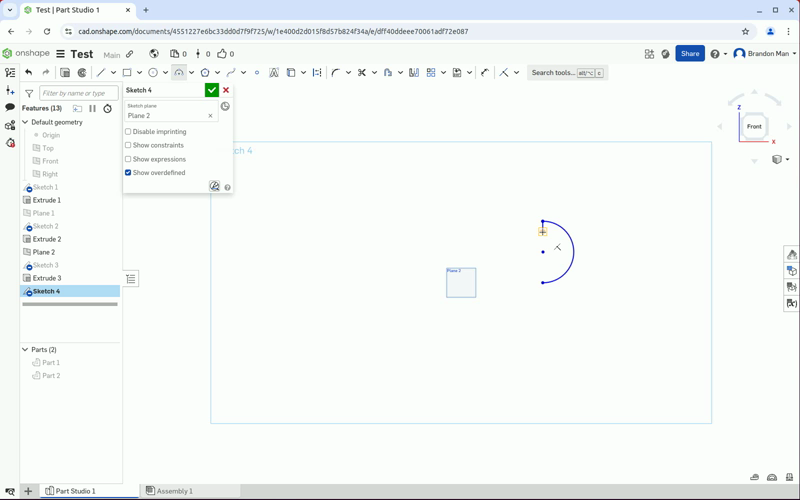
mouse_move(542, 272)
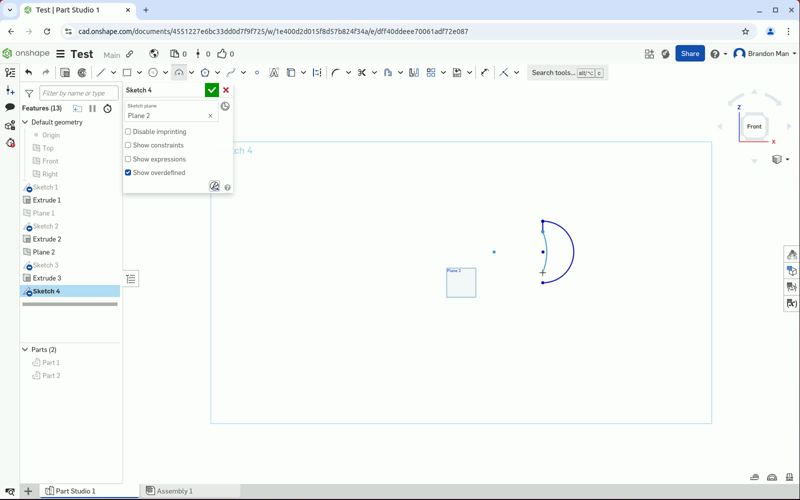
click(542, 272)
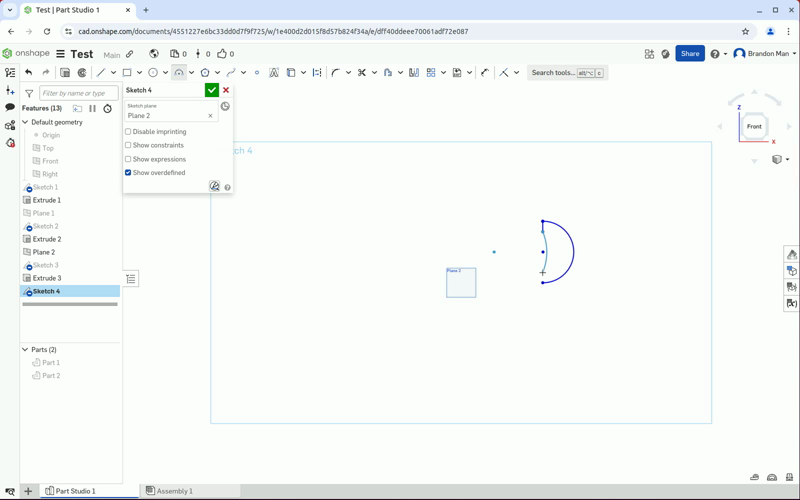
mouse_move(563, 252)
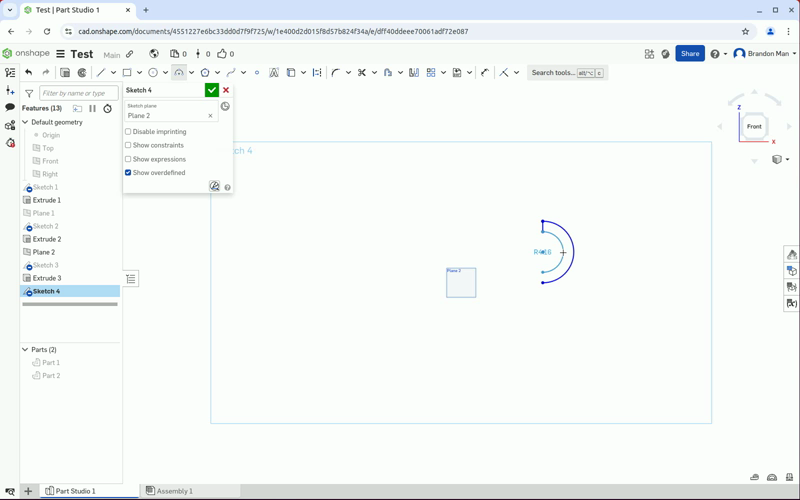
click(563, 252)
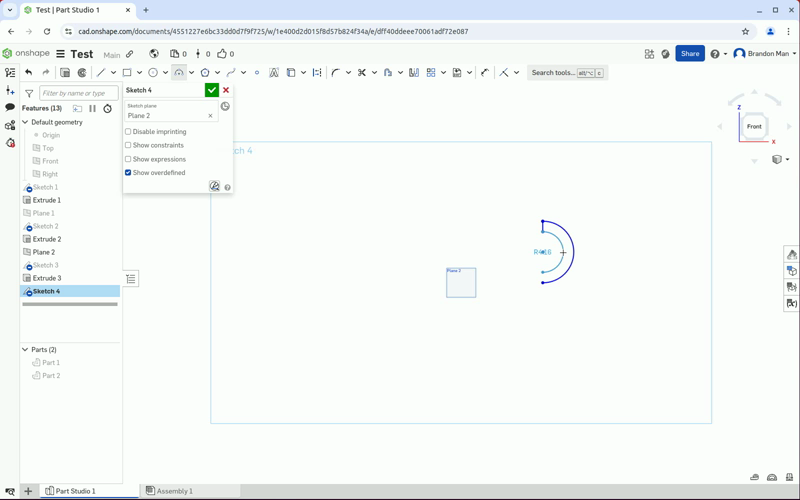
key_up(shift)
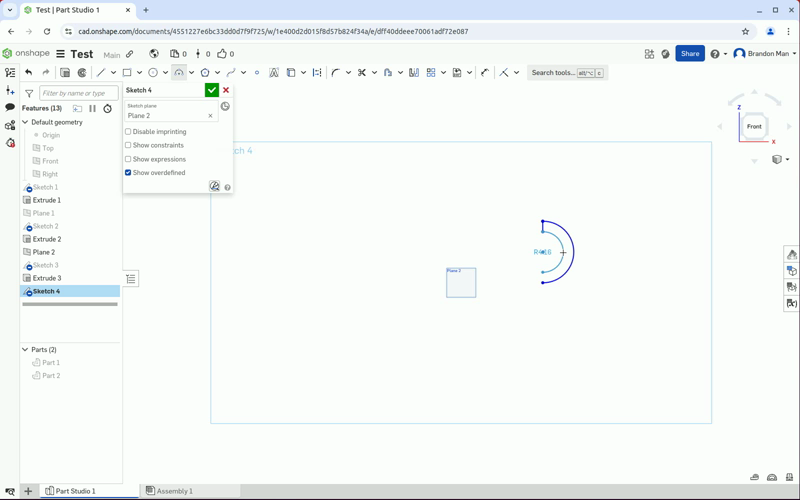
key(esc)
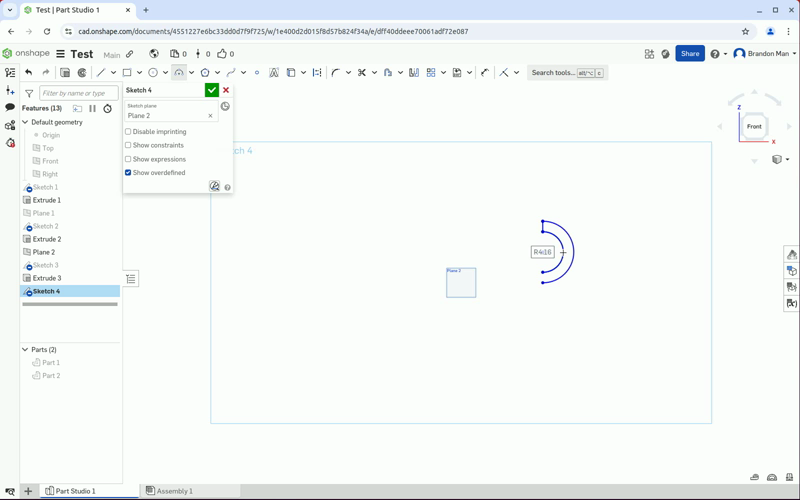
key(l)
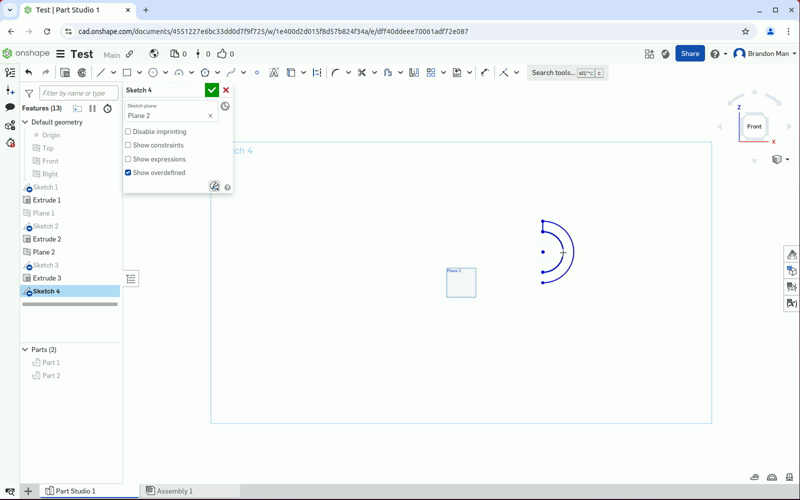
mouse_move(542, 272)
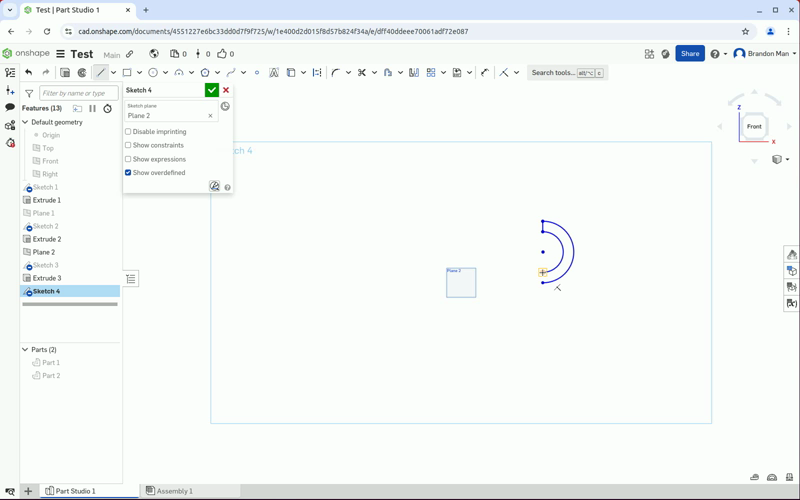
click(542, 272)
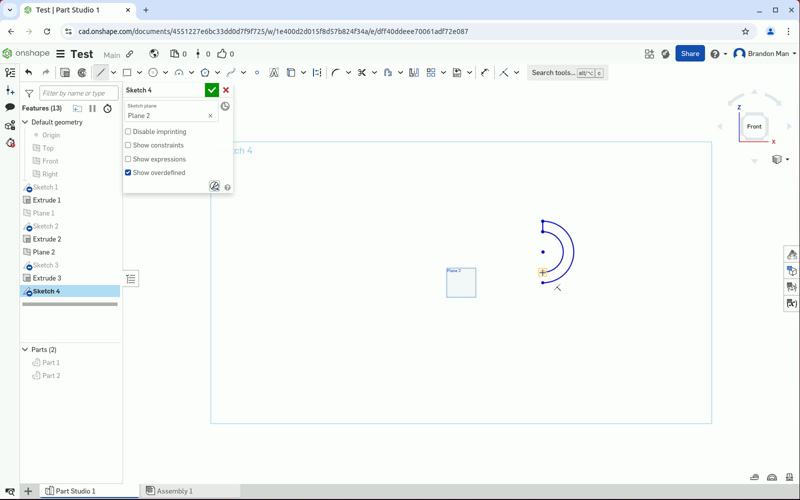
mouse_move(572, 272)
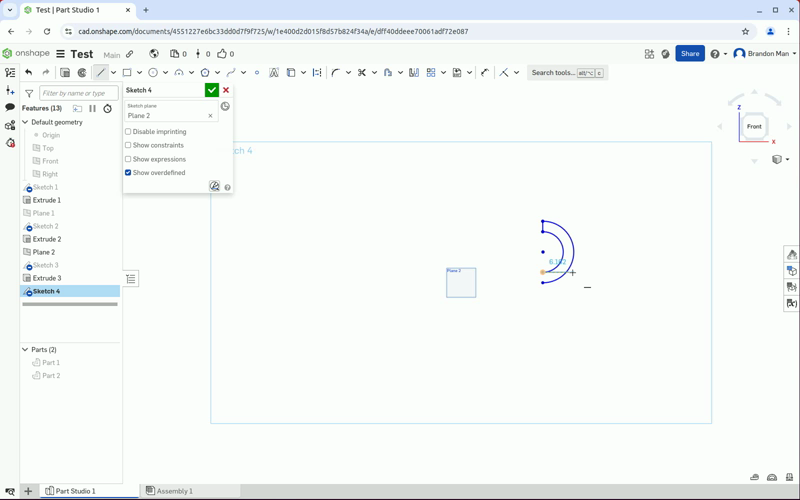
key_down(shift)
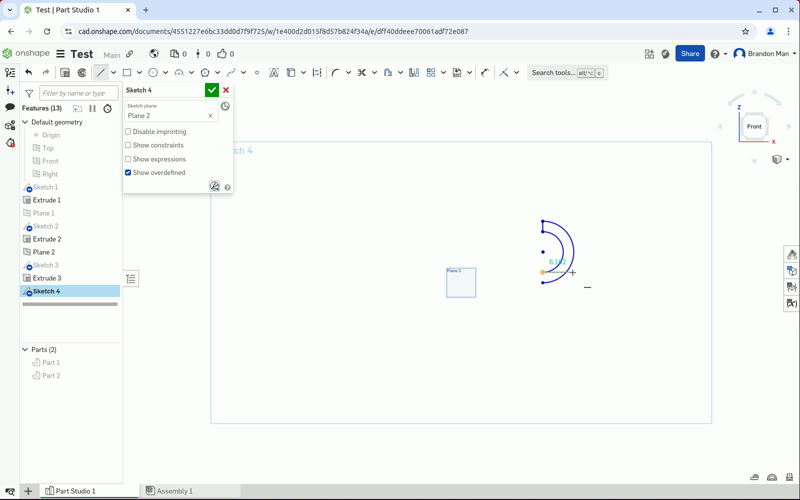
mouse_move(542, 282)
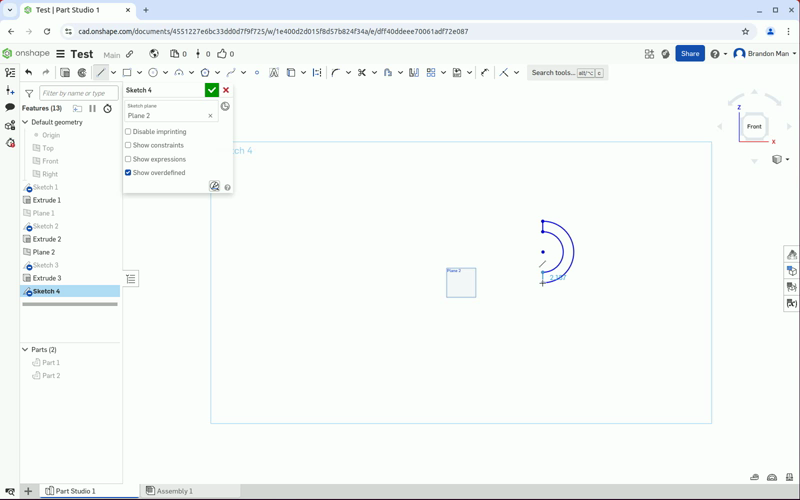
key_up(shift)
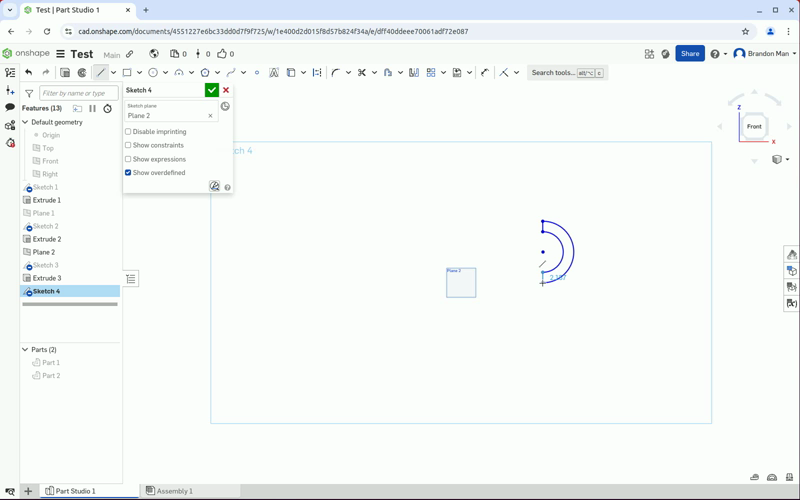
click(542, 282)
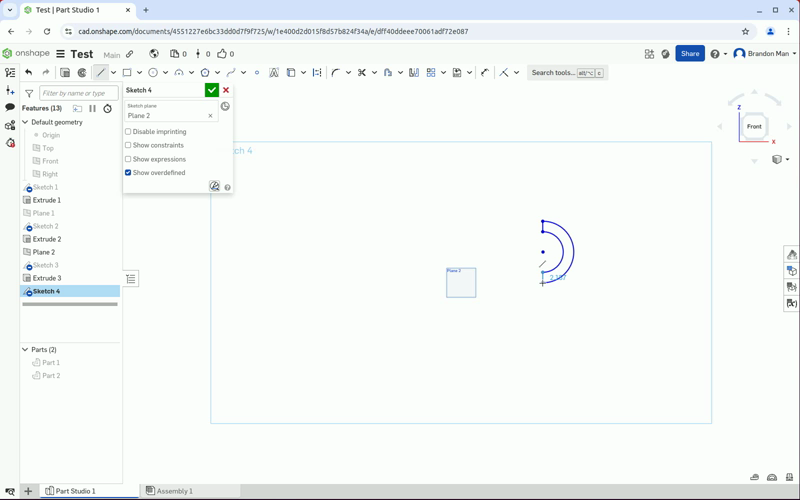
key(esc)
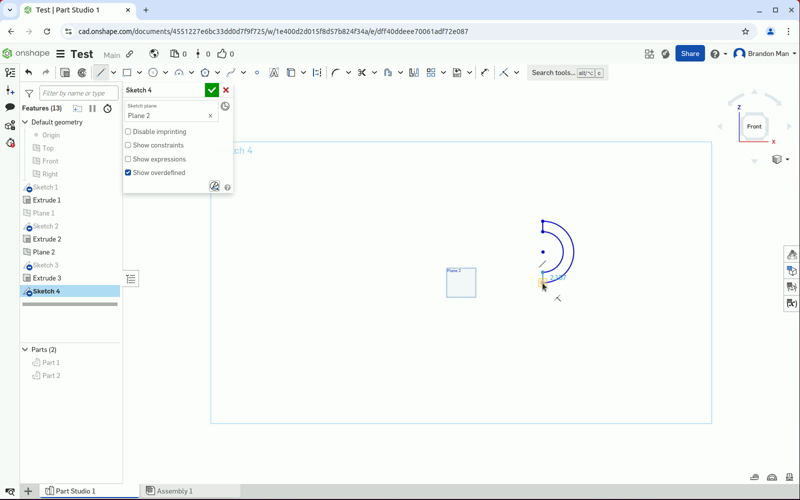
mouse_move(556, 278)
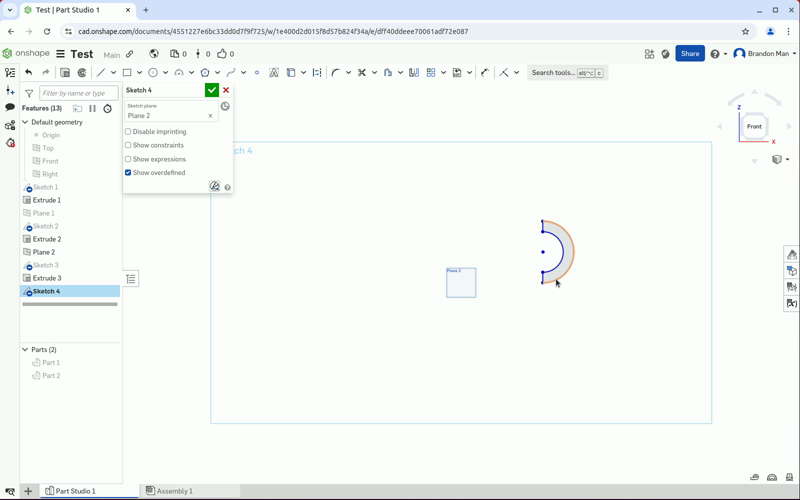
scroll(6)
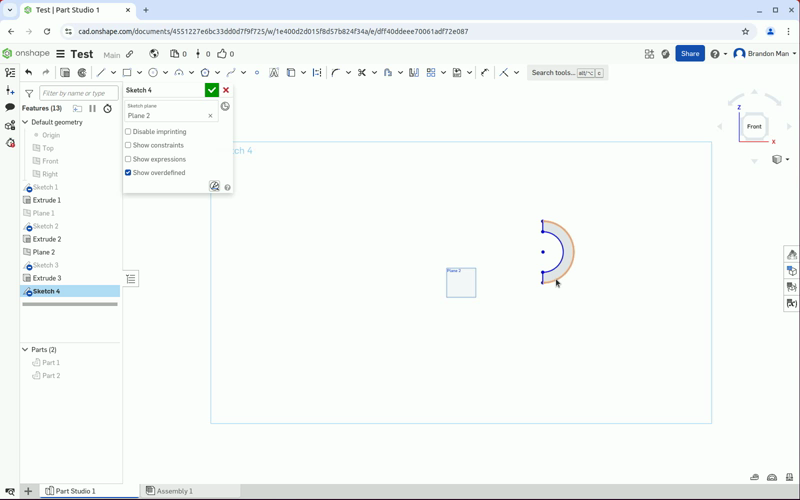
scroll(6)
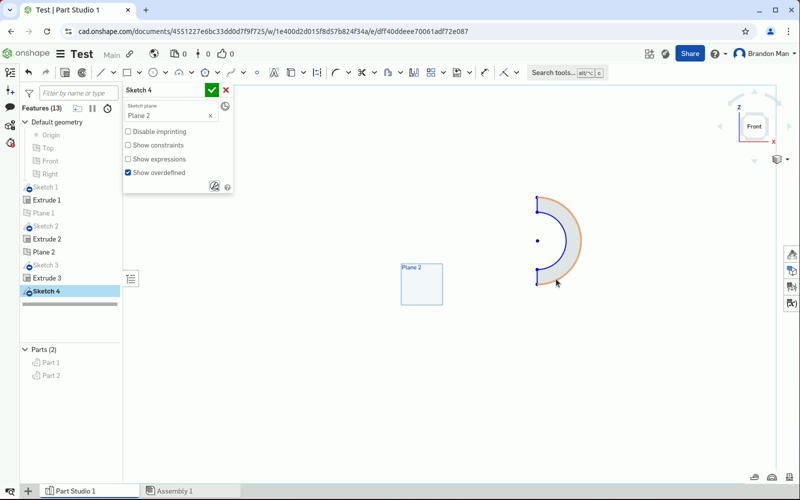
scroll(6)
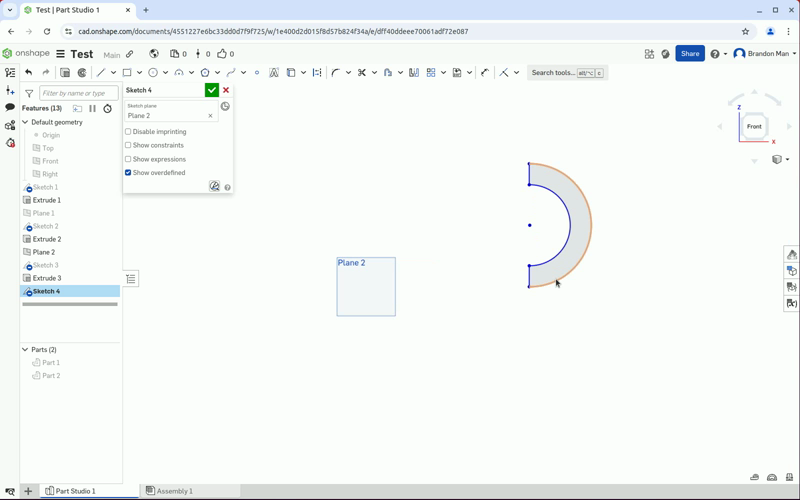
scroll(6)
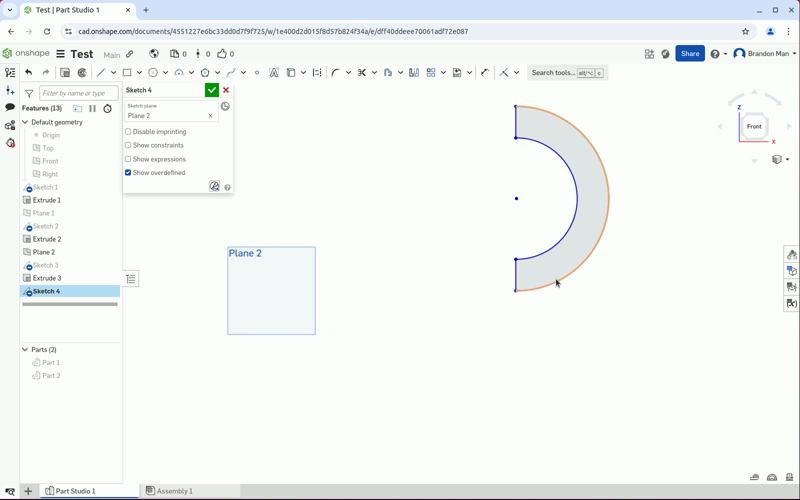
scroll(6)
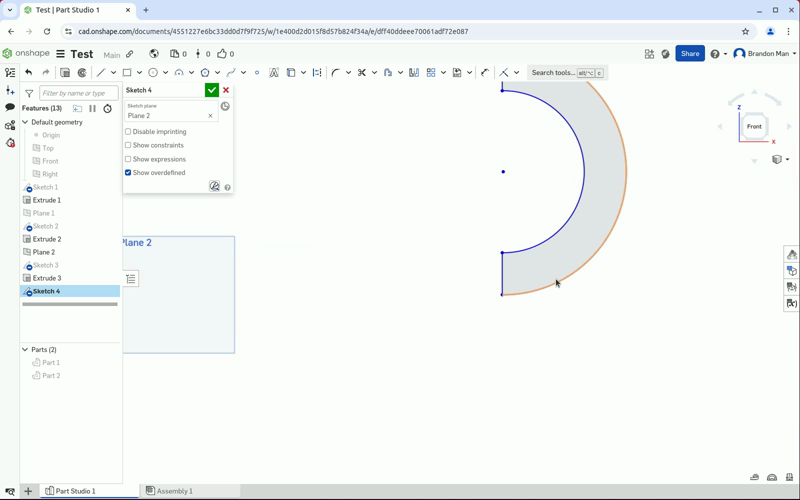
scroll(6)
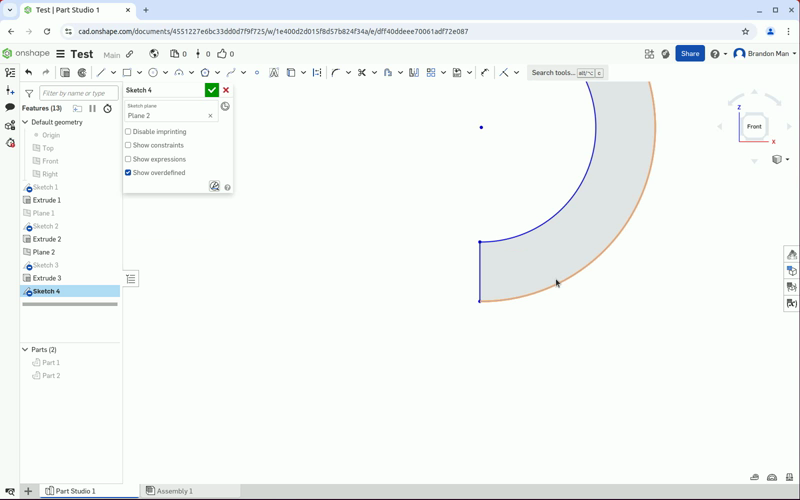
scroll(6)
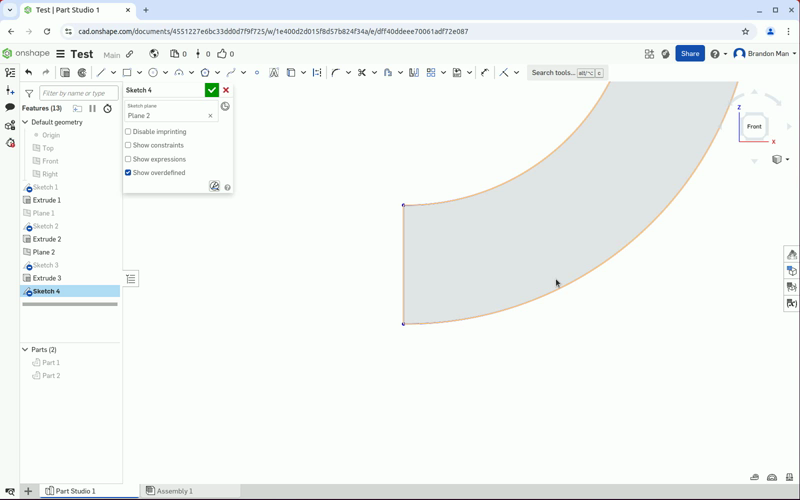
click(556, 278)
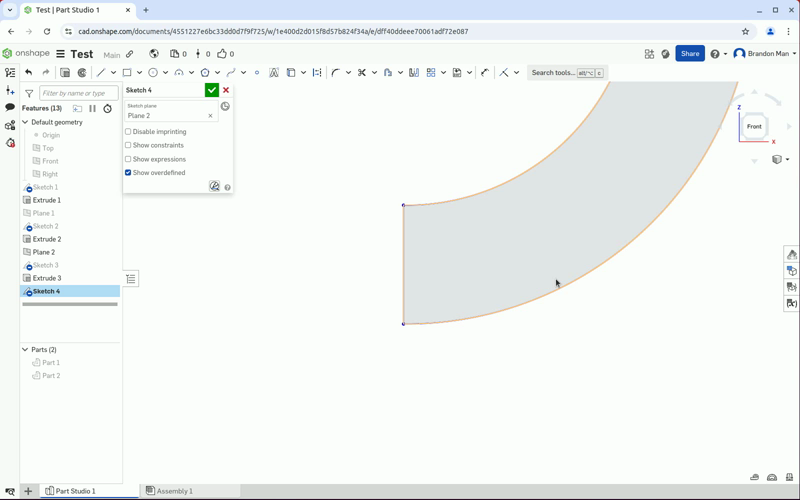
scroll(-6)
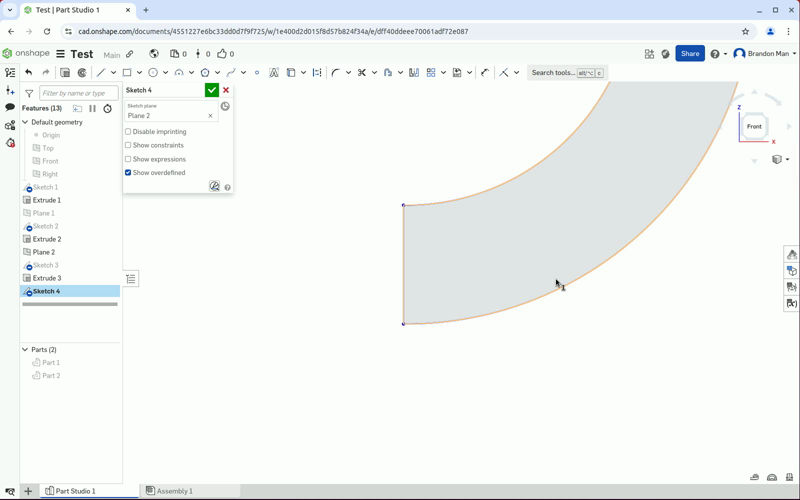
scroll(-6)
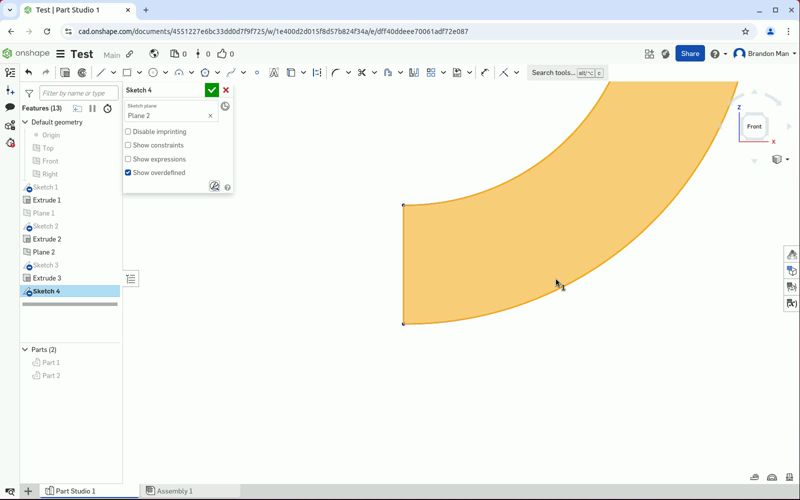
scroll(-6)
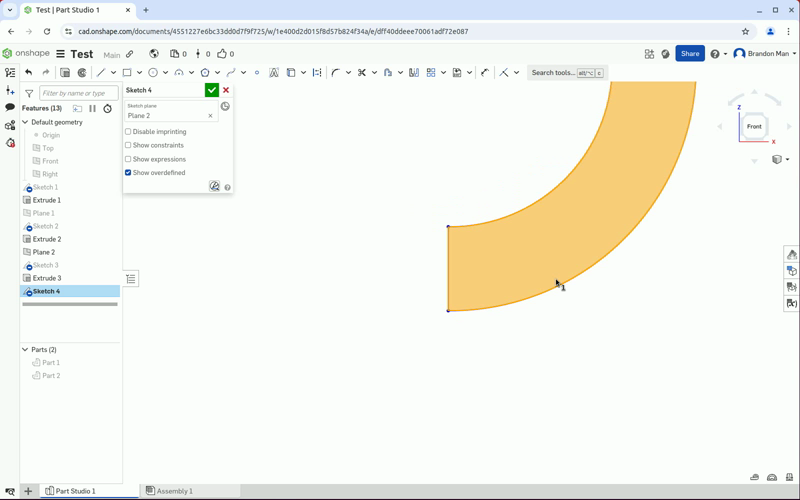
scroll(-6)
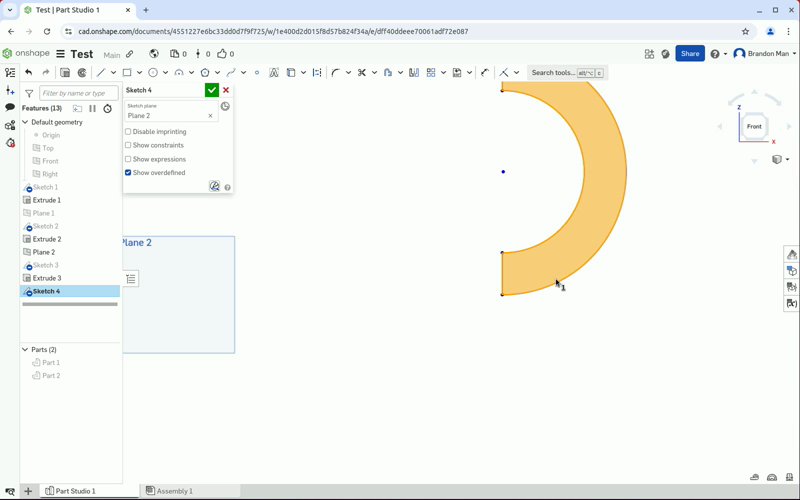
scroll(-6)
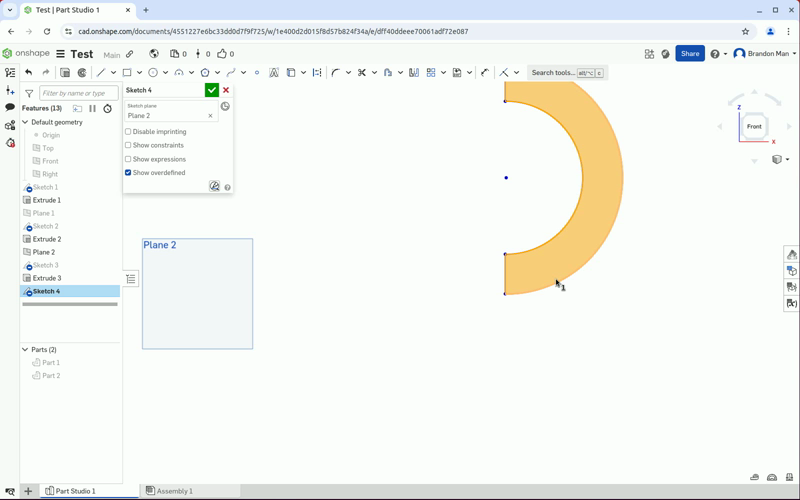
scroll(-6)
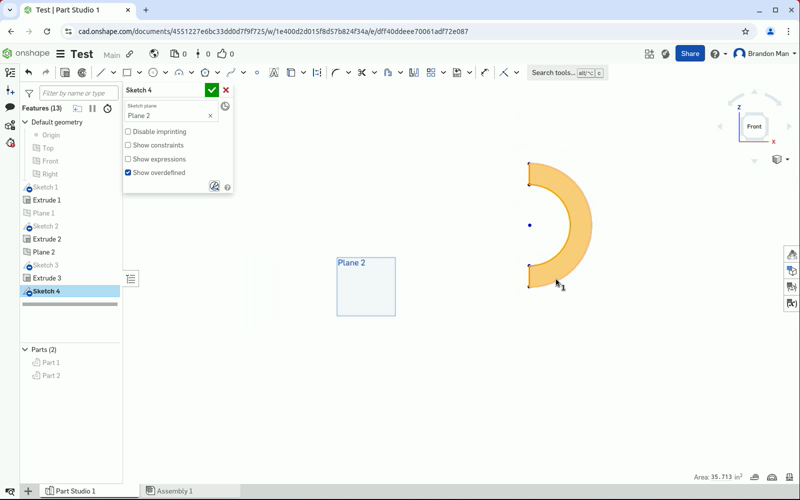
scroll(-6)
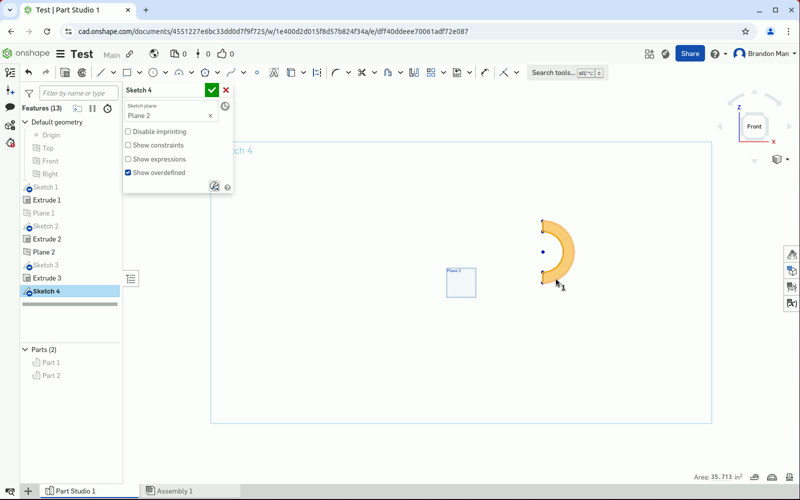
mouse_move(73, 352)
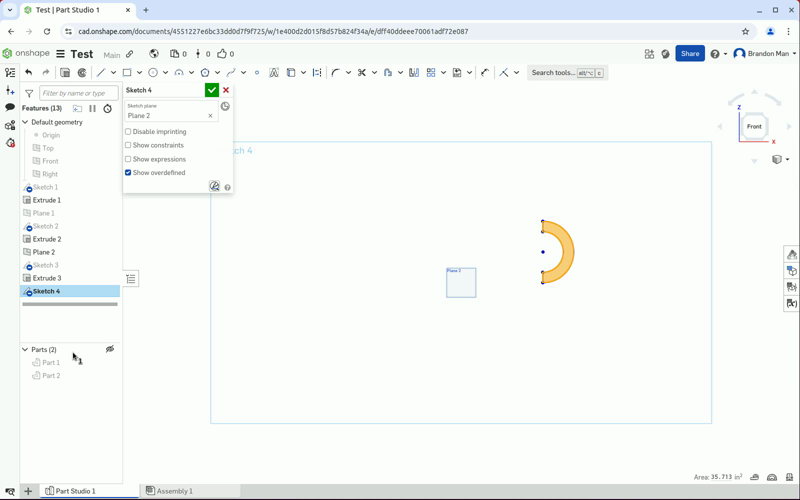
key(shift+y)
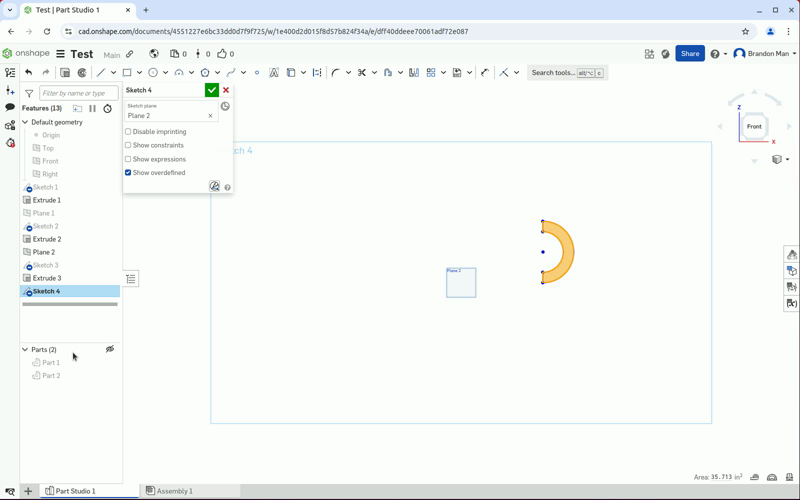
key(shift+e)
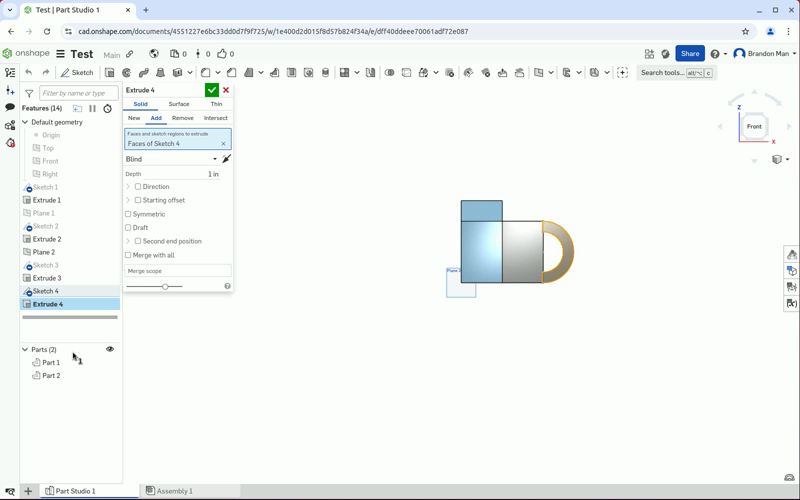
mouse_move(143, 106)
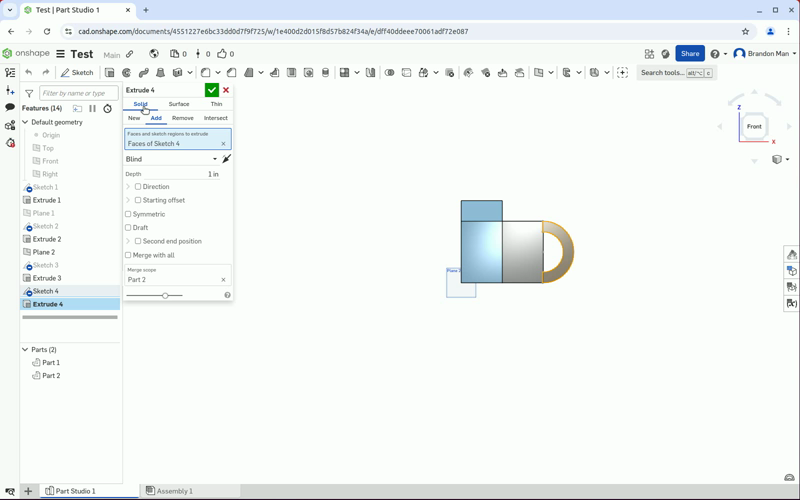
click(143, 106)
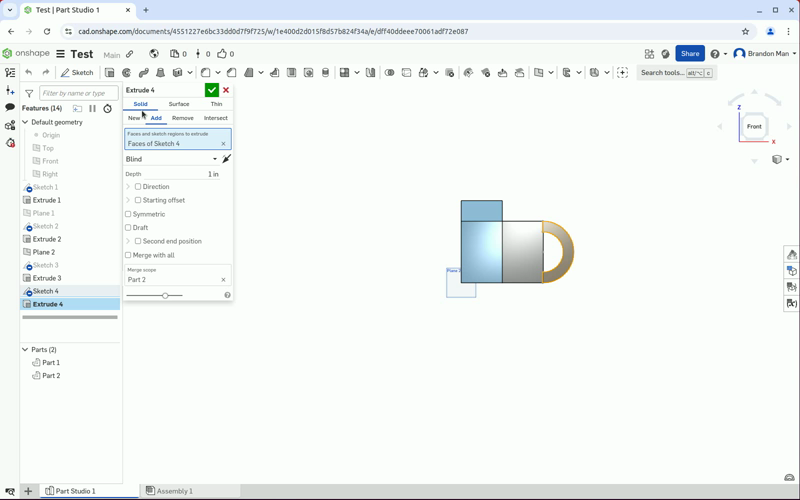
mouse_move(137, 120)
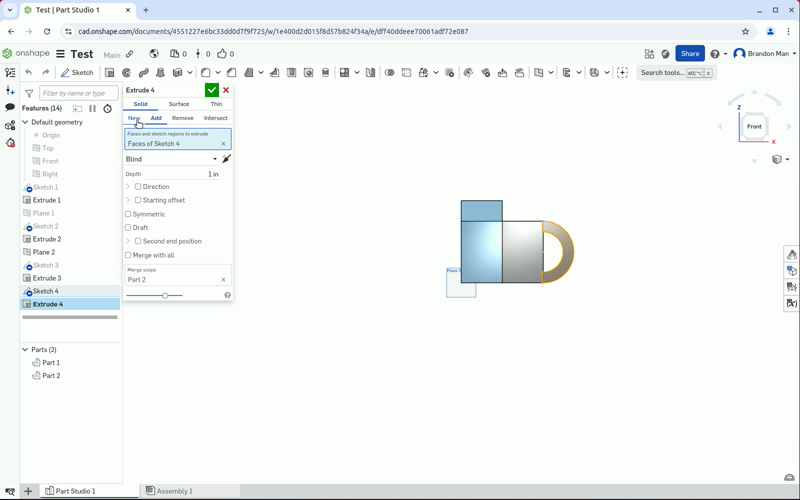
click(137, 120)
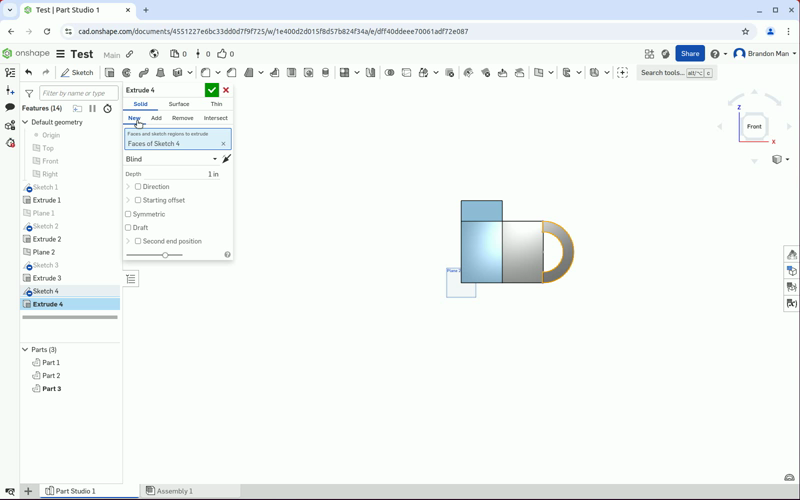
key(tab, 4)
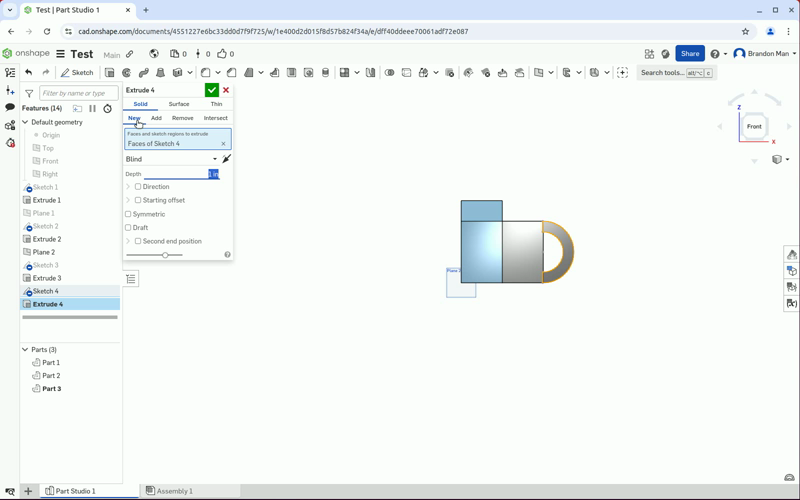
text(-12.517)
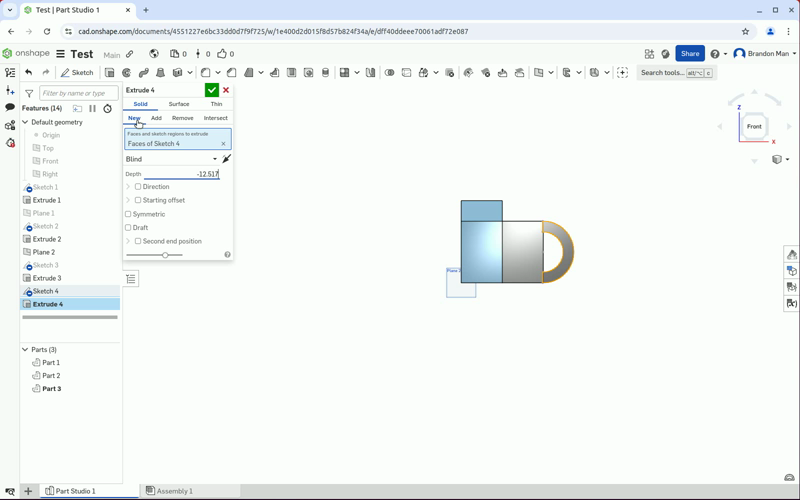
key(enter)
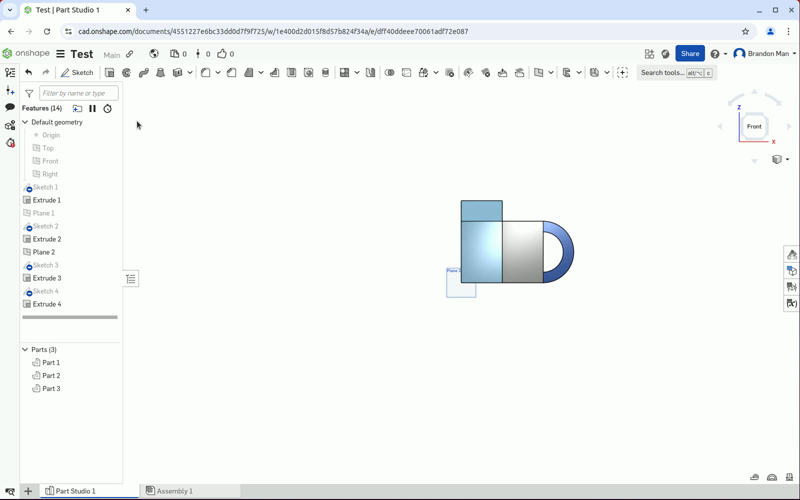
key(shift+h)
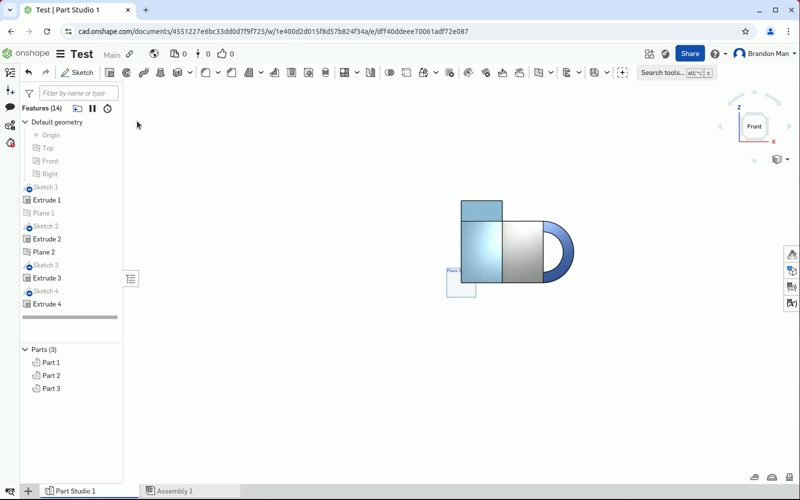
key(shift+h)
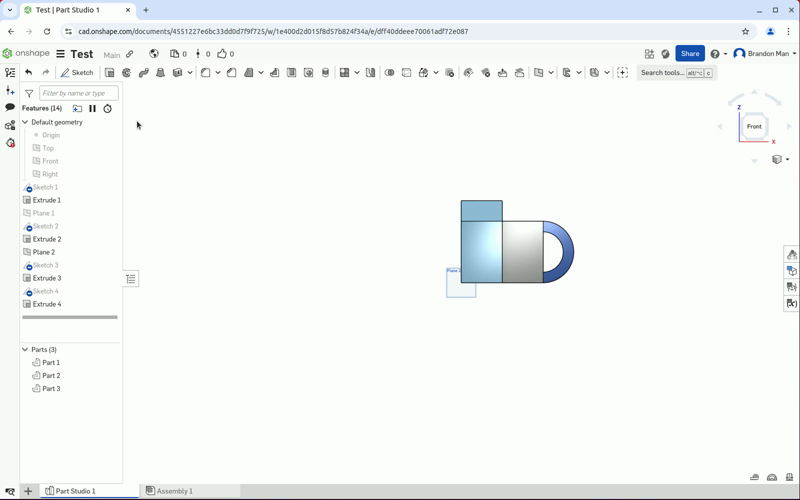
mouse_move(73, 189)
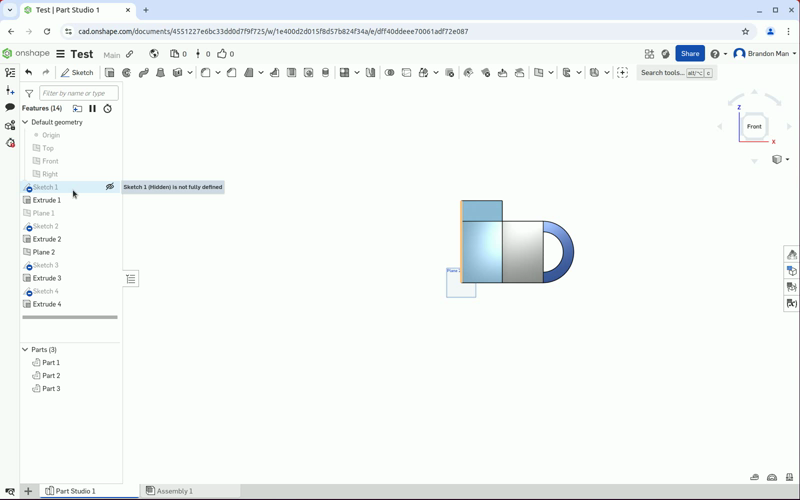
click(73, 189)
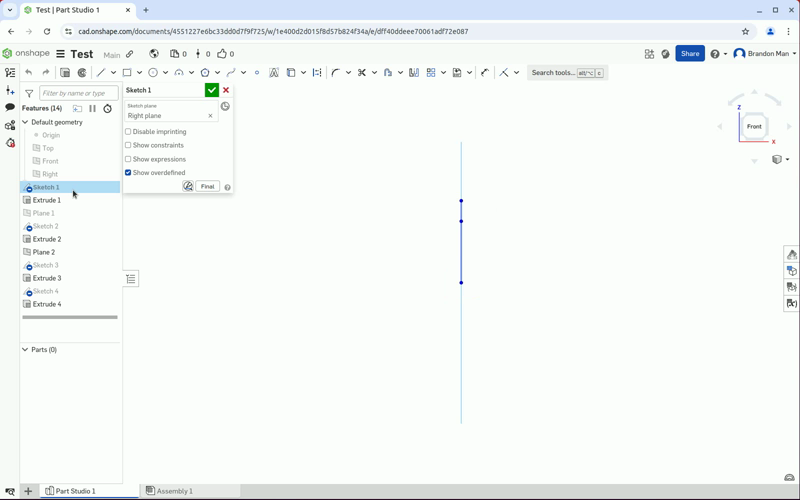
mouse_move(229, 92)
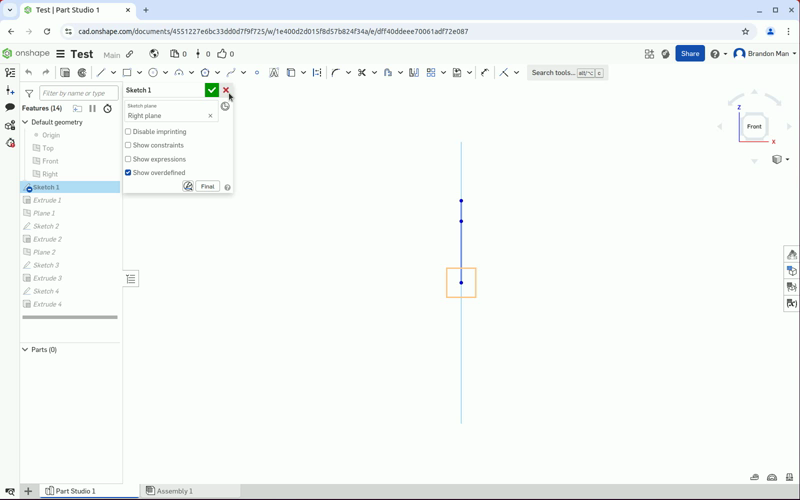
click(229, 92)
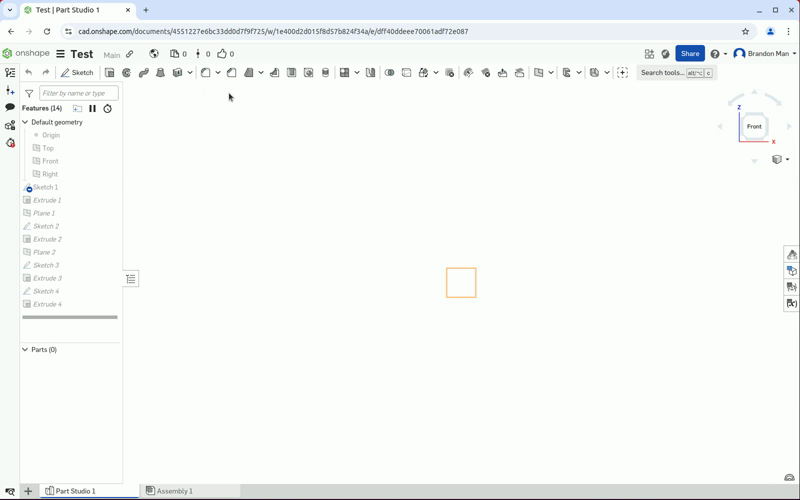
key(shift+s)
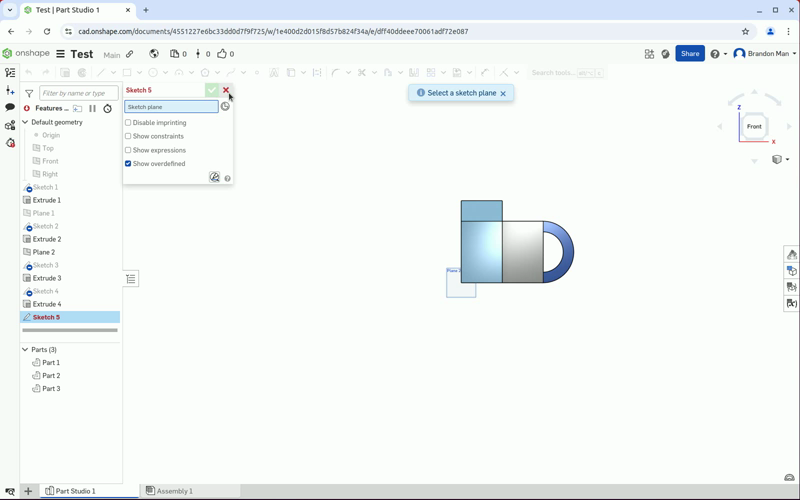
mouse_move(73, 254)
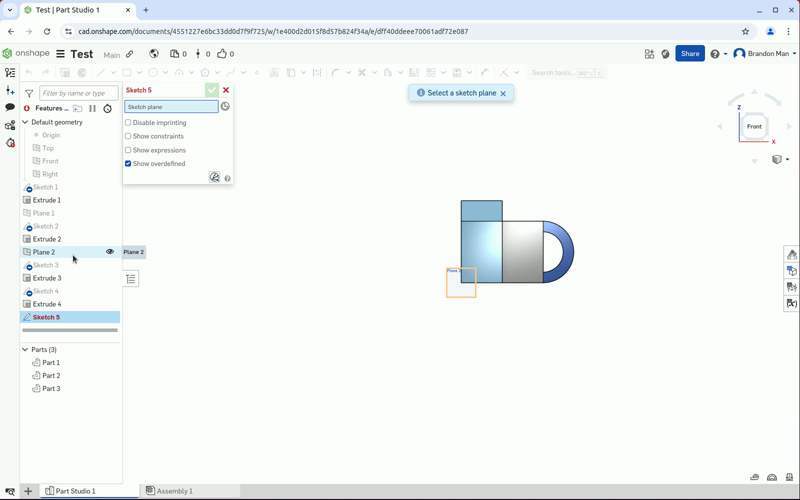
click(73, 254)
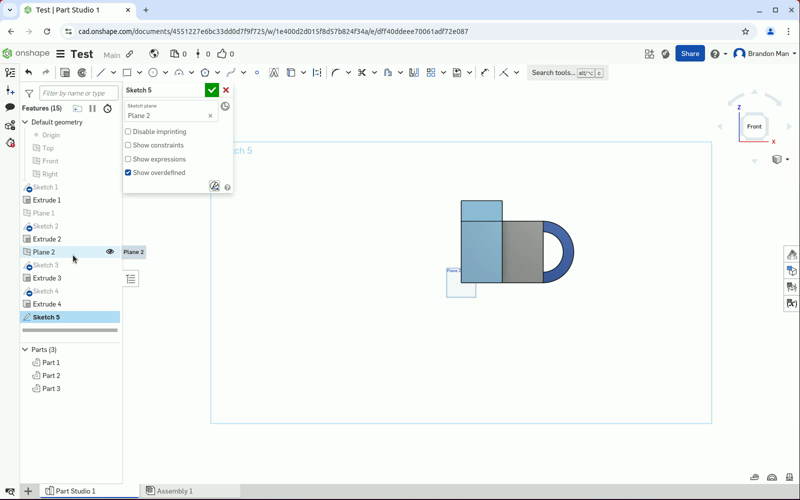
mouse_move(73, 352)
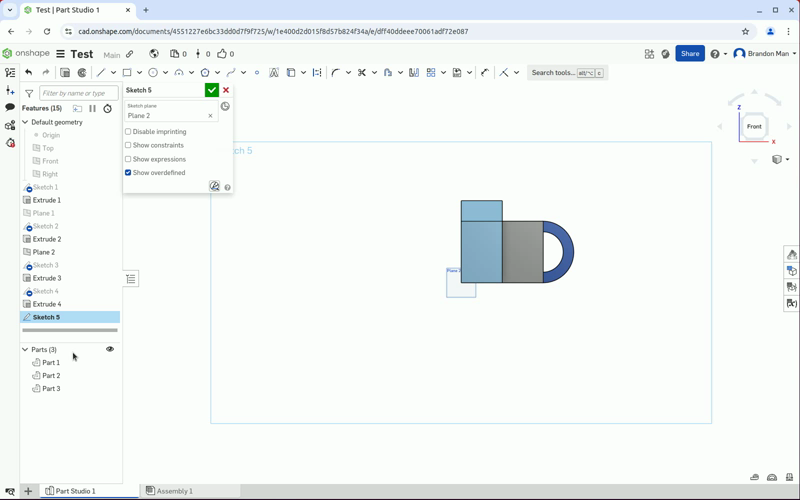
key(y)
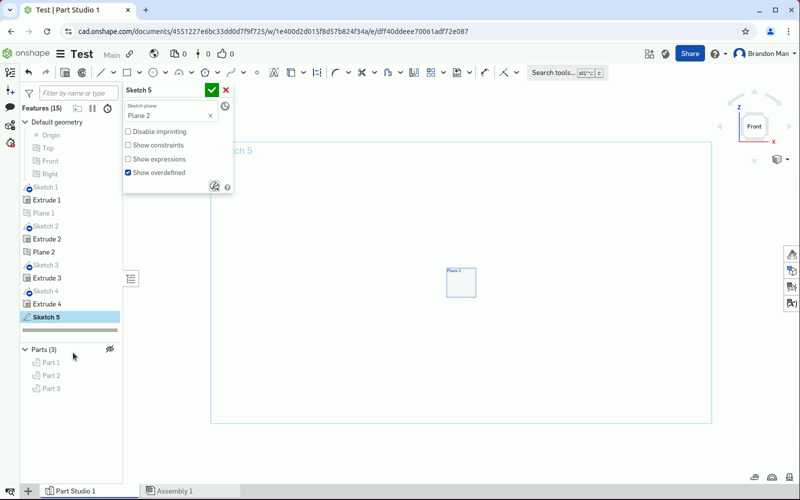
key(a)
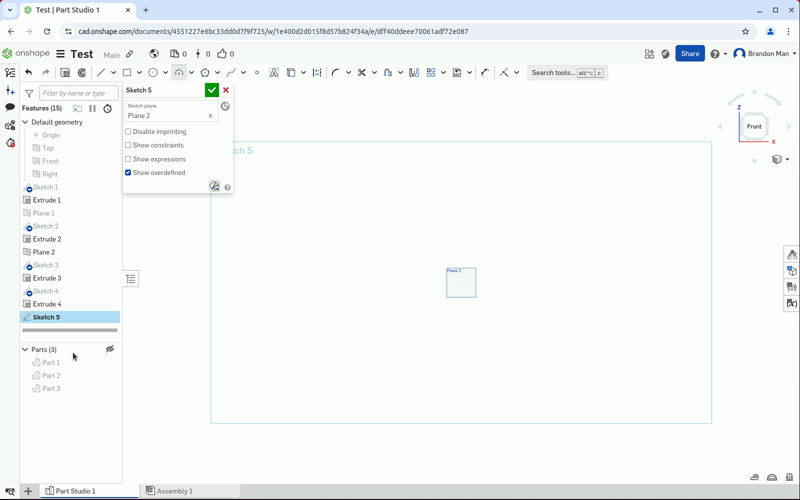
key_down(shift)
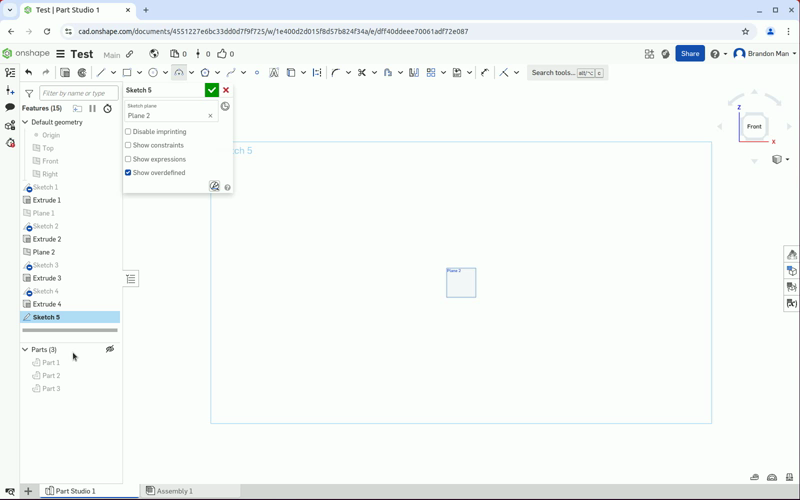
mouse_move(542, 282)
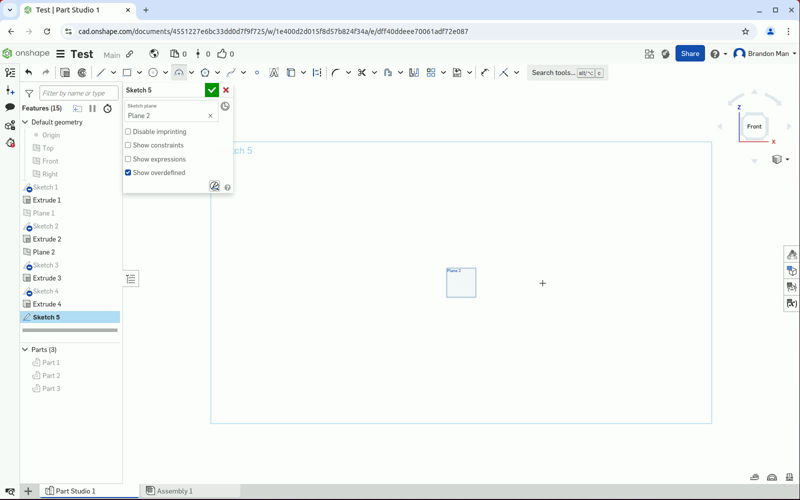
click(542, 282)
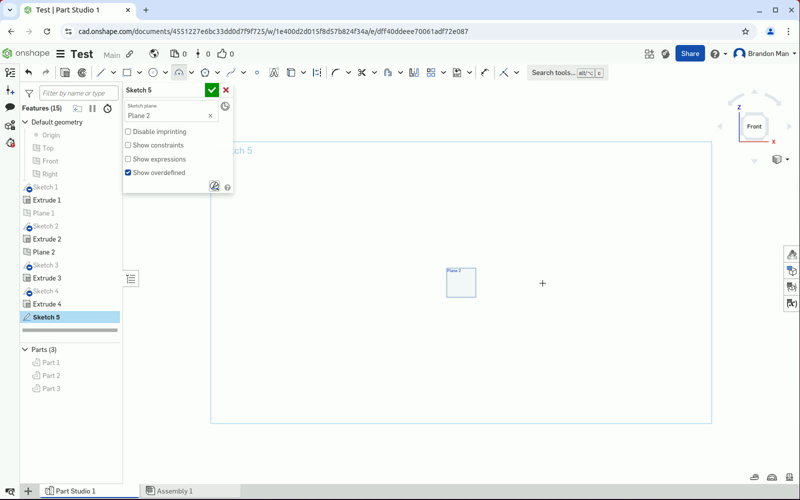
key_up(shift)
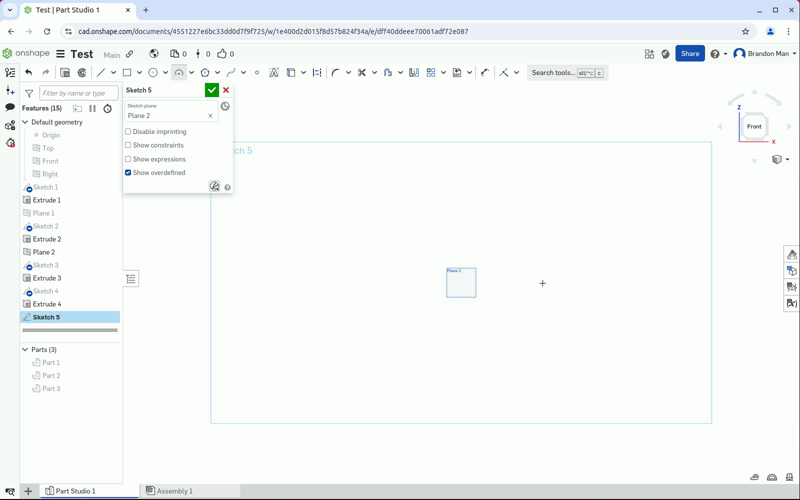
key_down(shift)
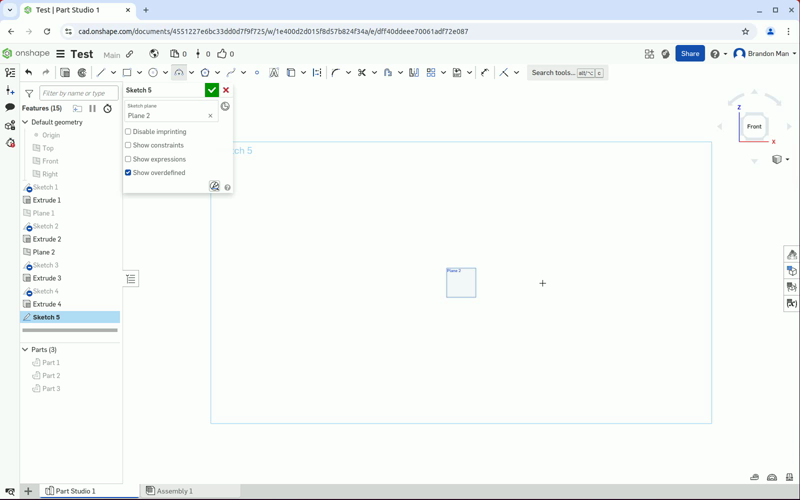
mouse_move(542, 221)
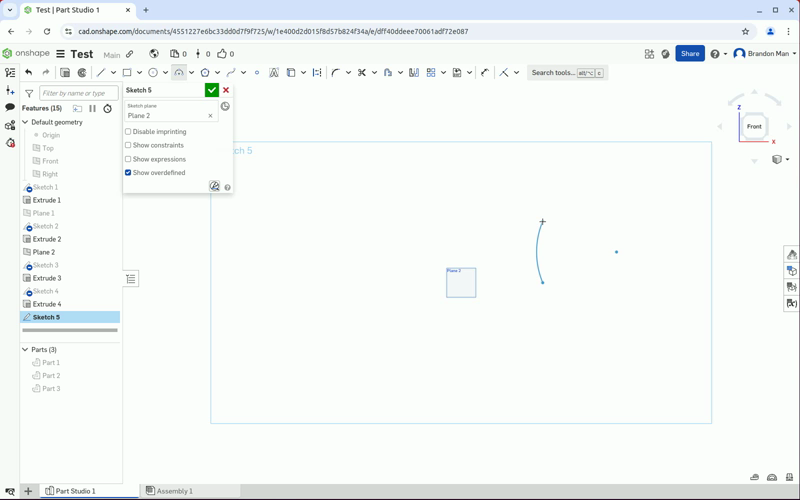
click(542, 221)
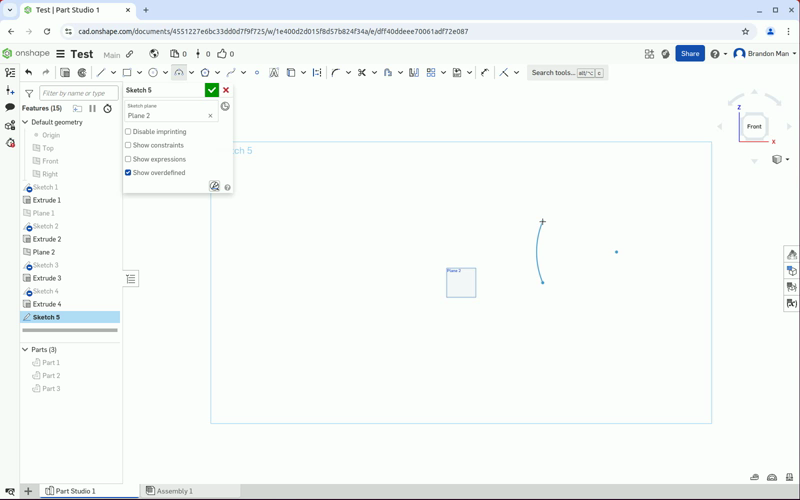
mouse_move(573, 252)
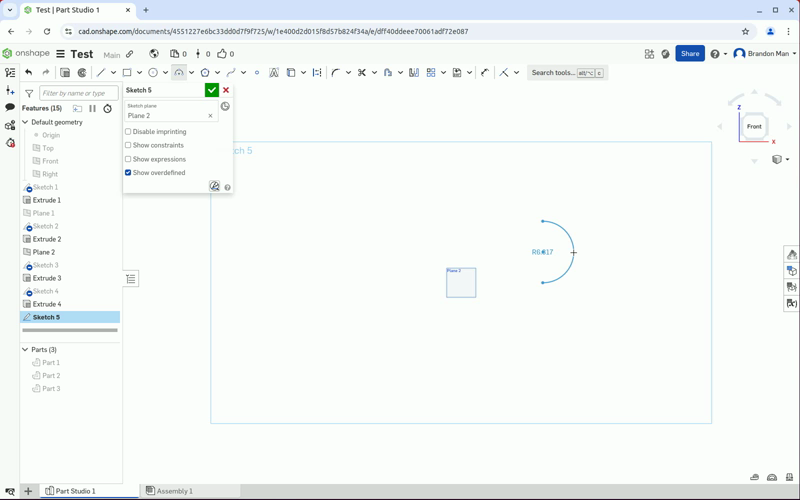
click(573, 252)
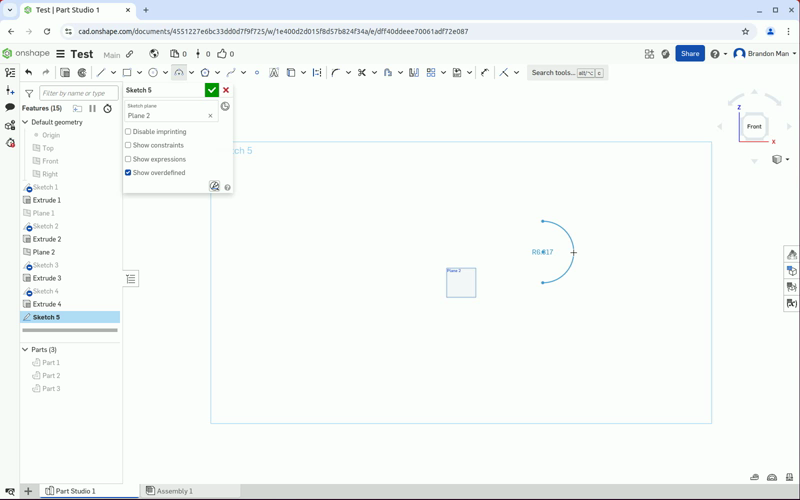
key_up(shift)
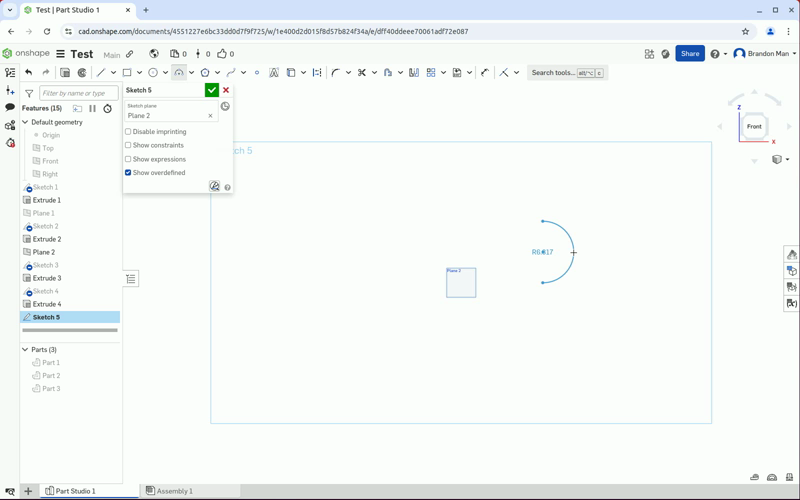
key(esc)
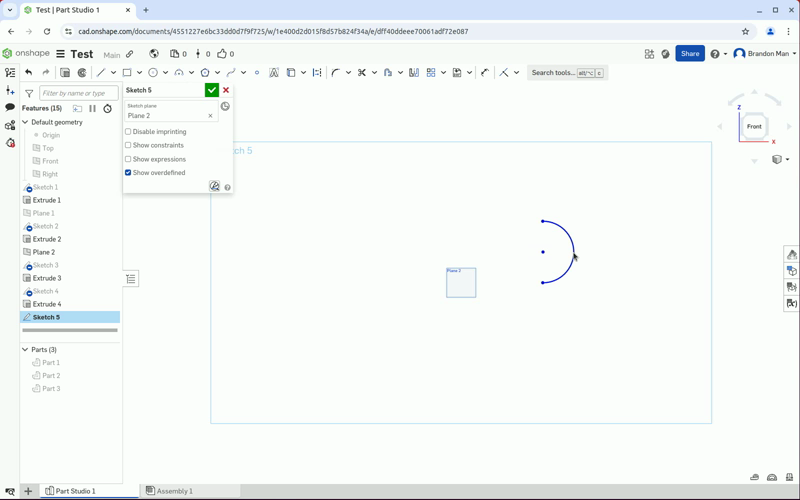
key(l)
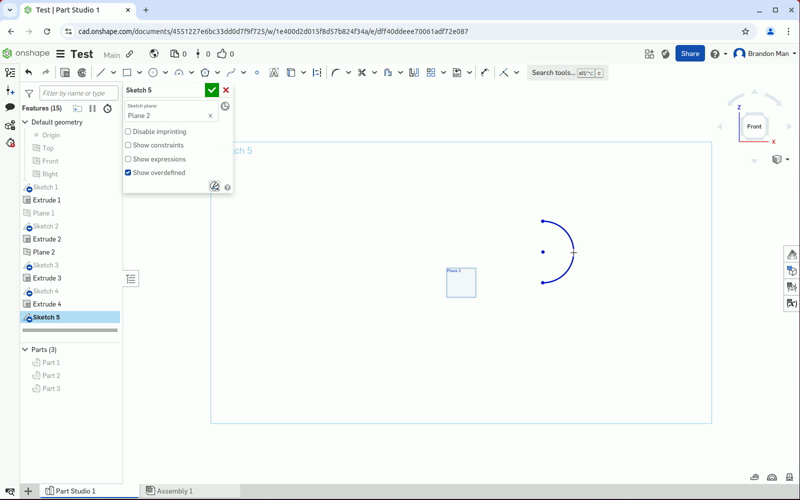
mouse_move(542, 221)
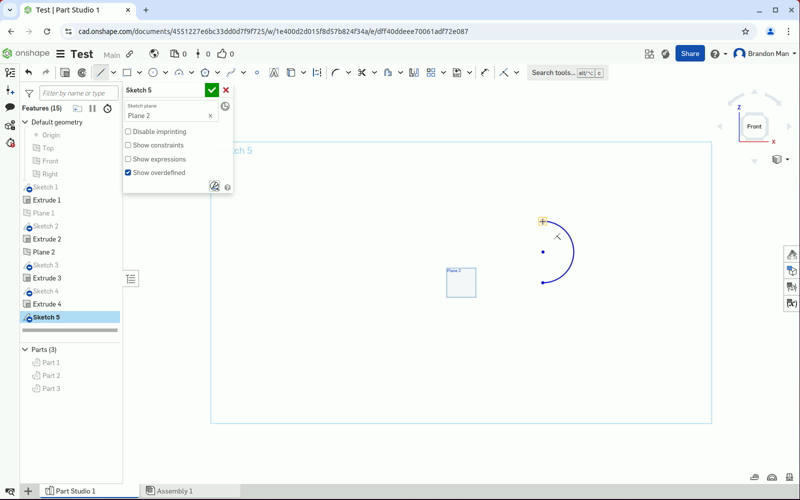
click(542, 221)
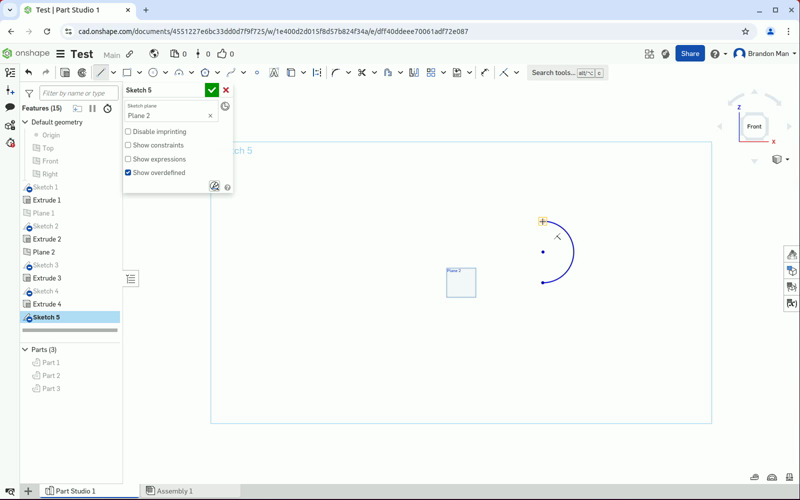
key_down(shift)
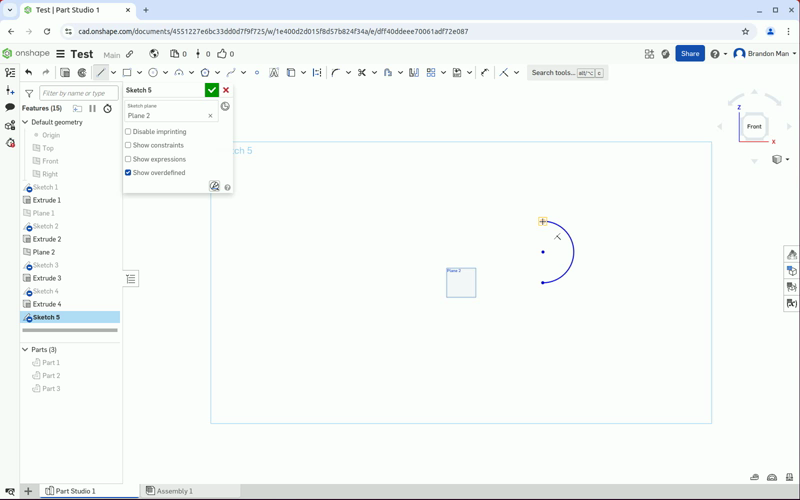
mouse_move(572, 221)
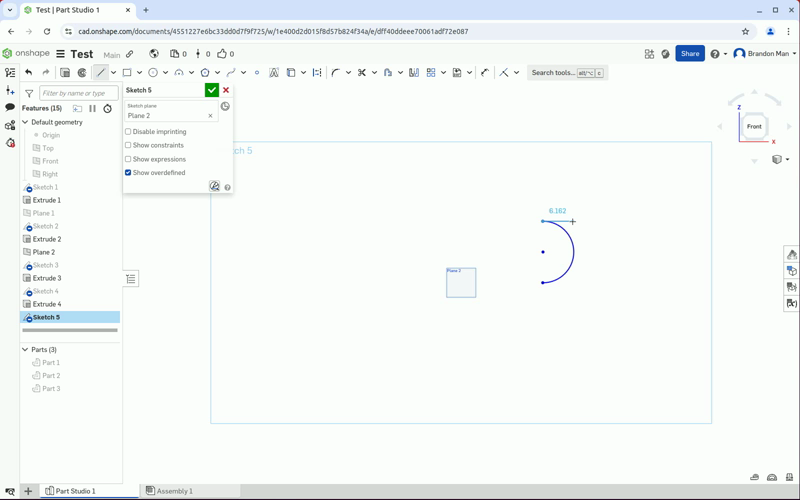
mouse_move(542, 231)
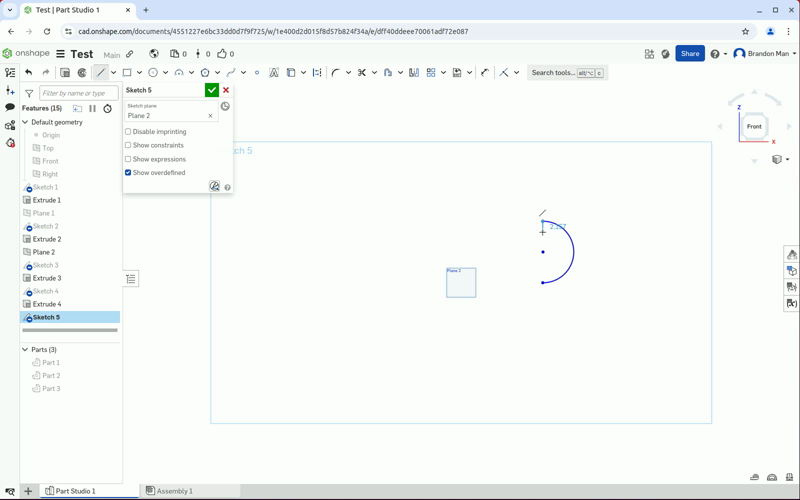
click(542, 231)
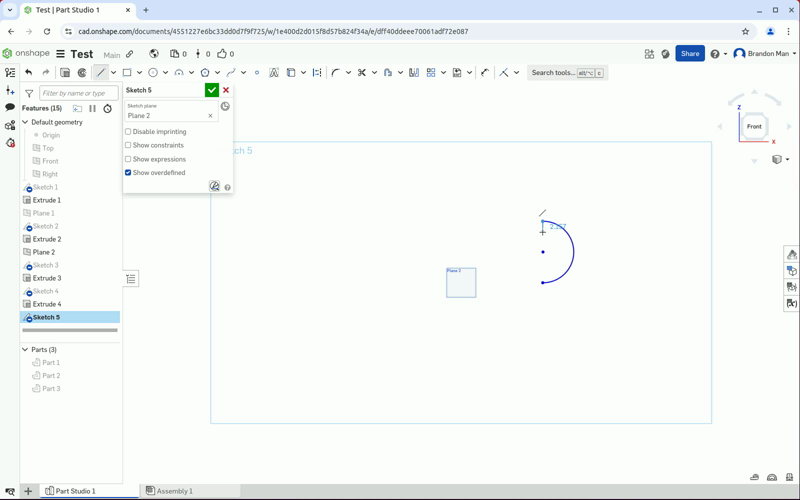
key_up(shift)
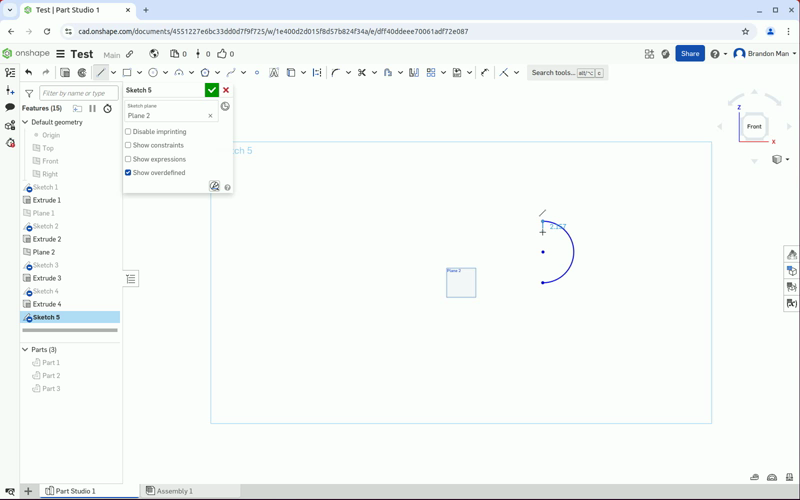
key(esc)
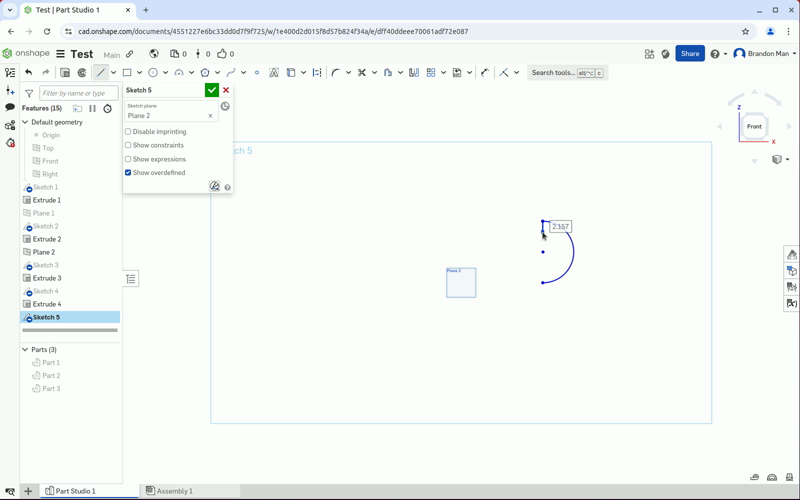
key(a)
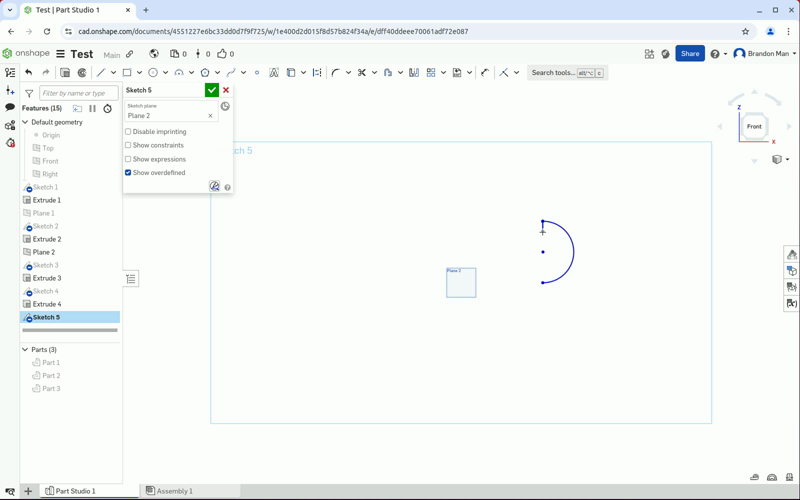
mouse_move(542, 231)
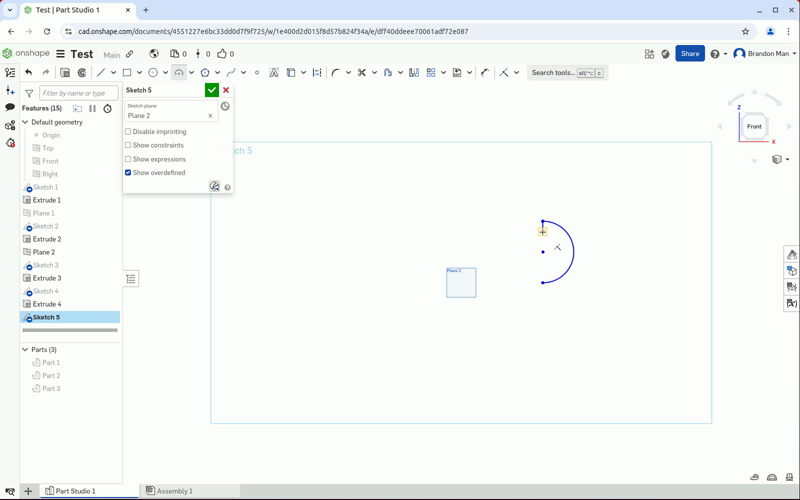
click(542, 231)
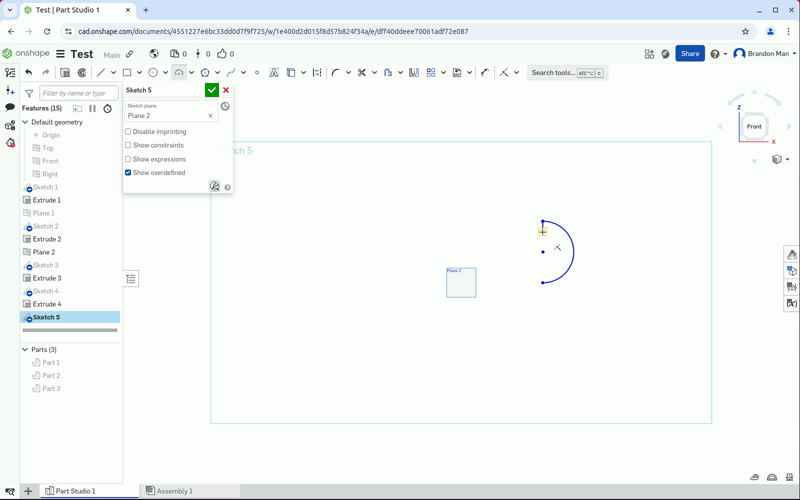
key_down(shift)
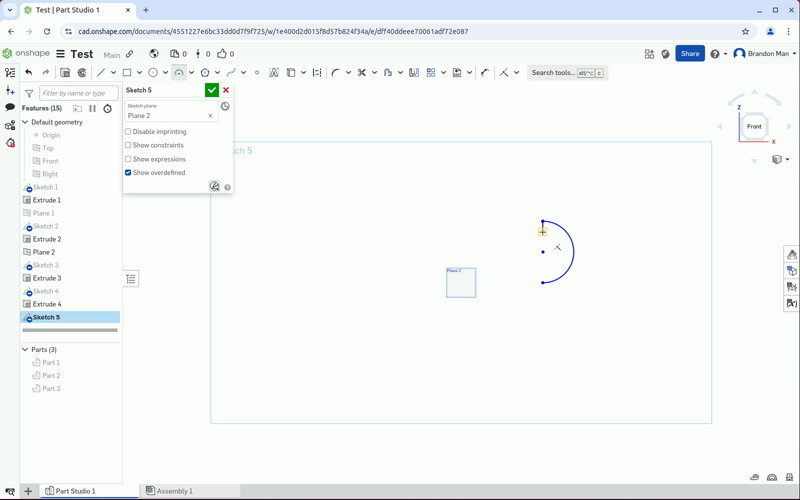
mouse_move(542, 272)
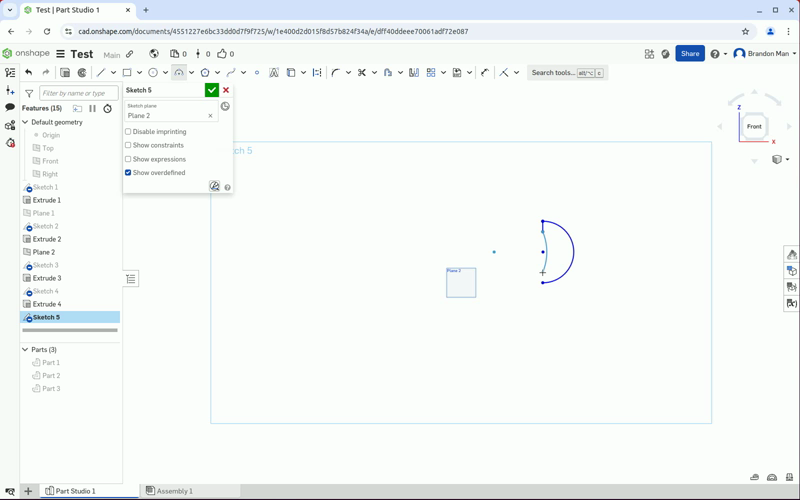
click(542, 272)
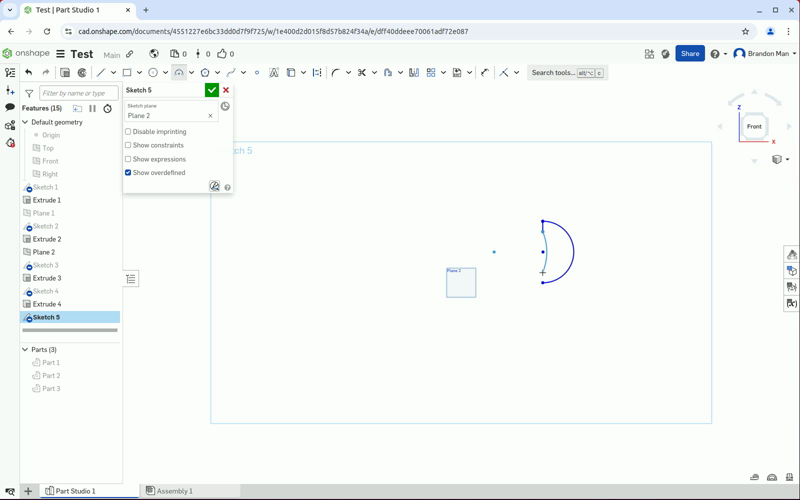
mouse_move(563, 252)
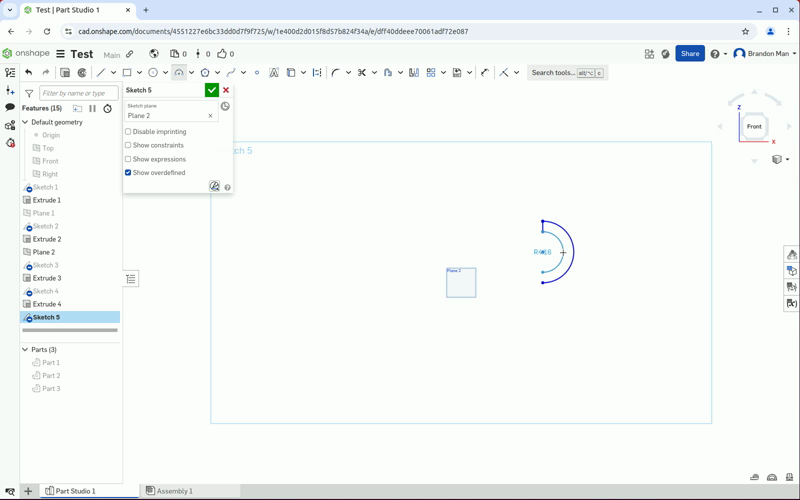
click(563, 252)
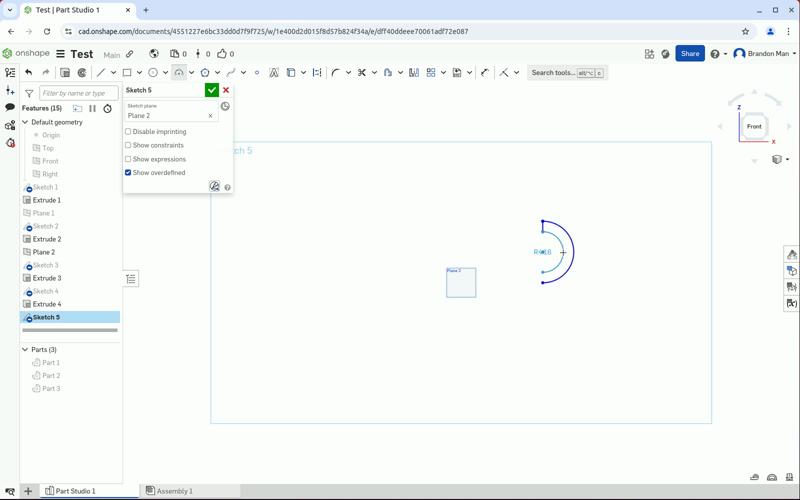
key_up(shift)
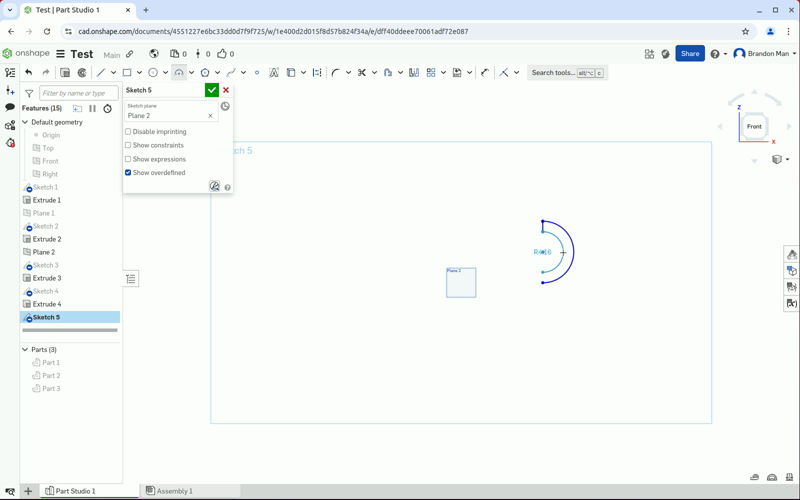
key(esc)
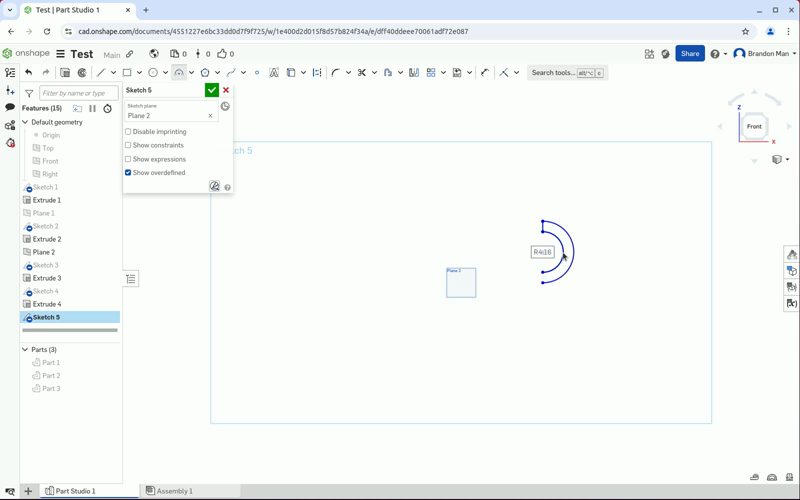
key(l)
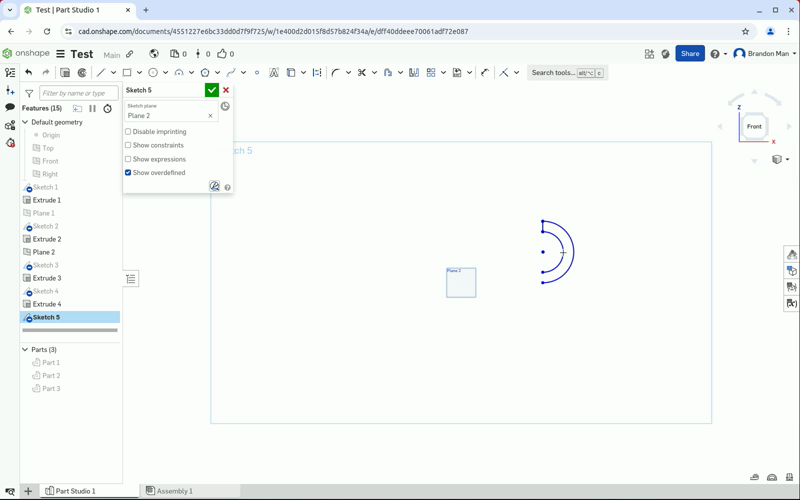
mouse_move(542, 272)
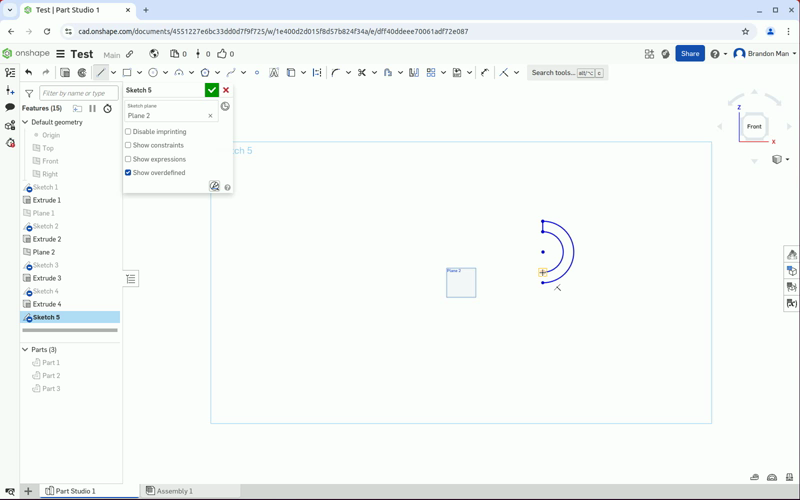
click(542, 272)
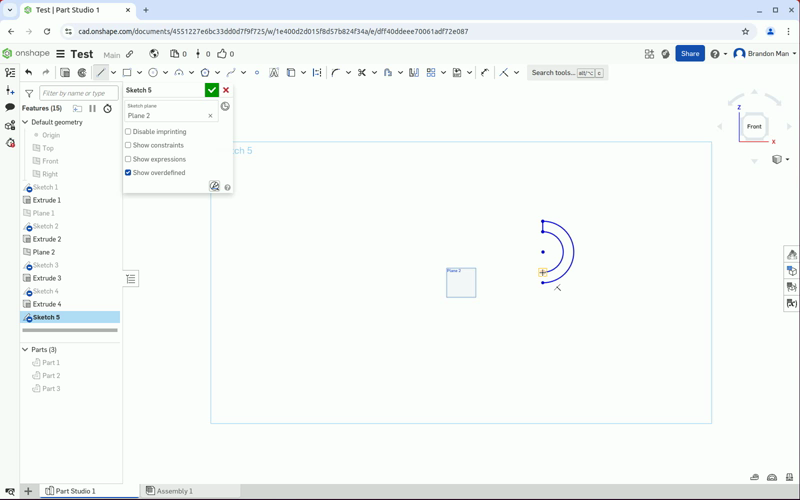
mouse_move(572, 272)
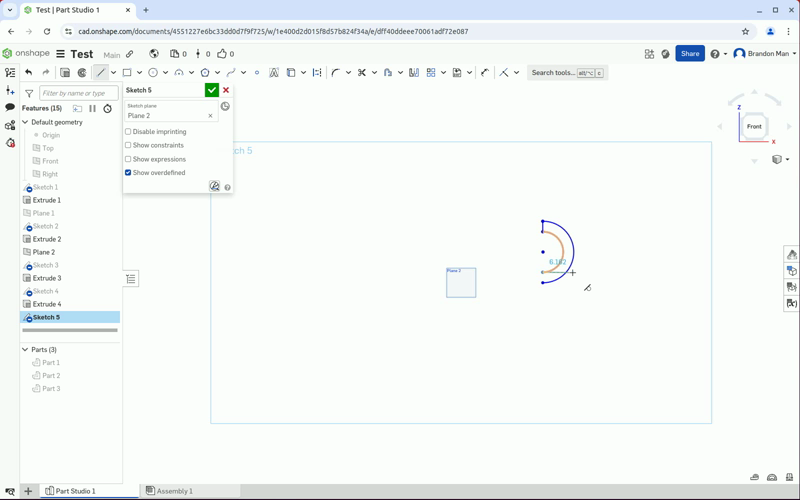
key_down(shift)
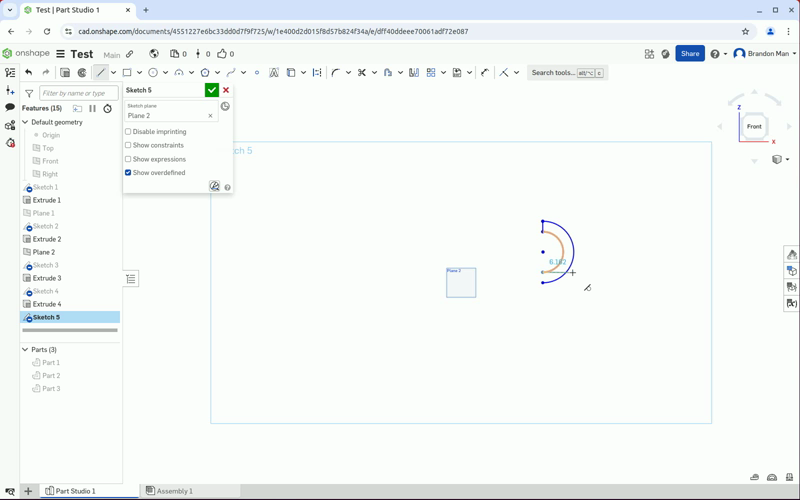
mouse_move(542, 282)
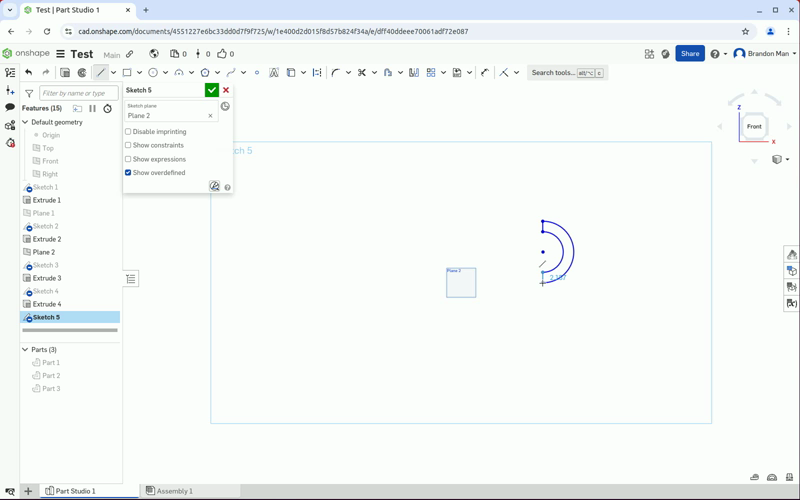
key_up(shift)
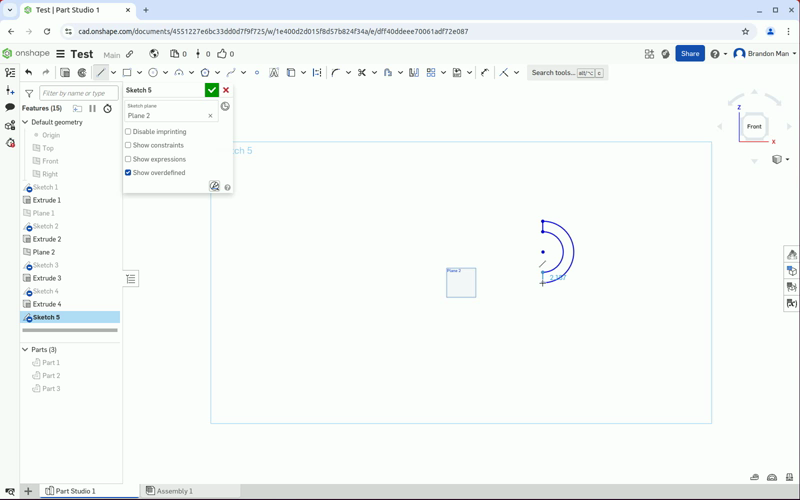
click(542, 282)
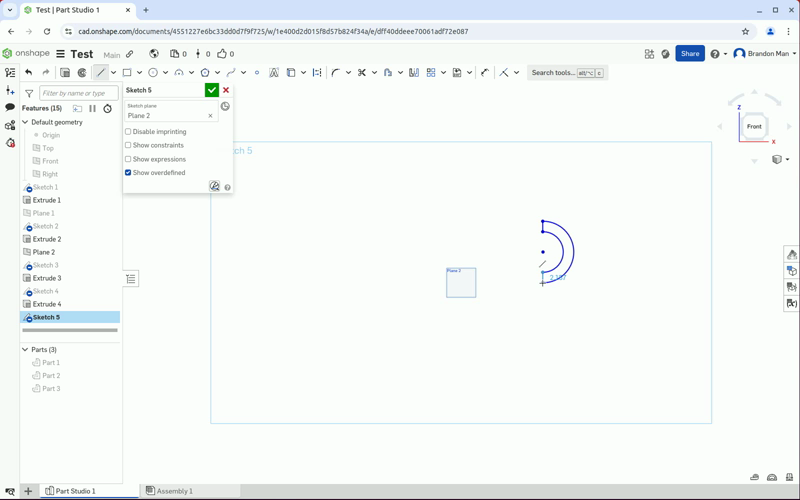
key(esc)
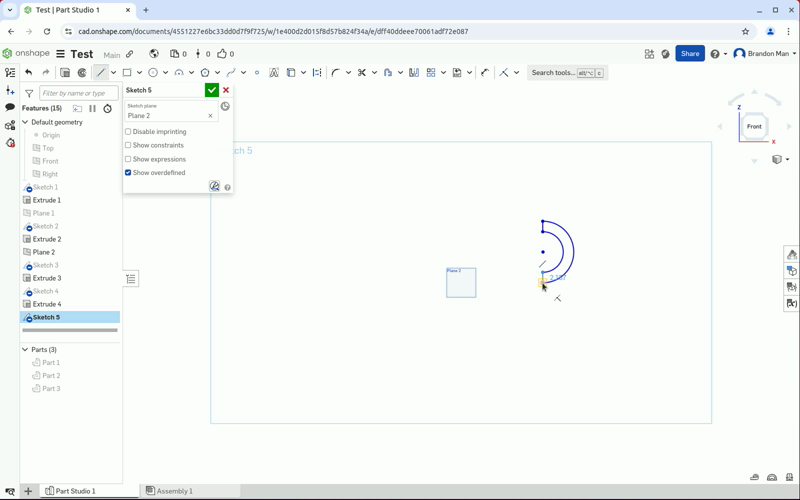
mouse_move(564, 255)
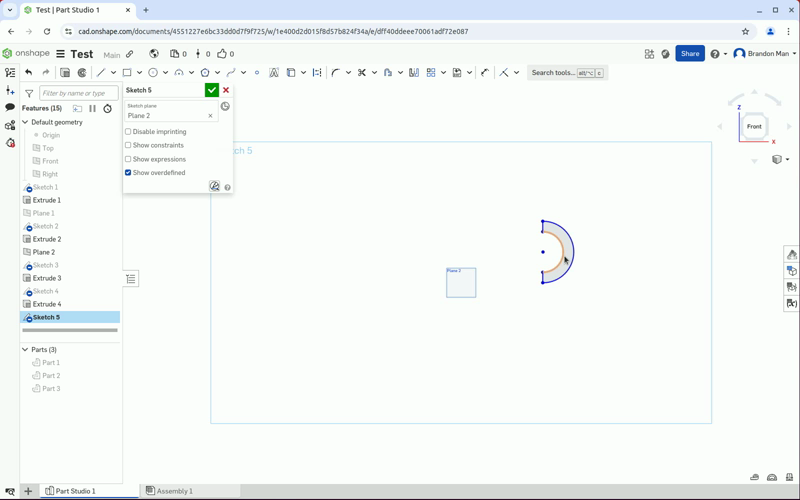
scroll(6)
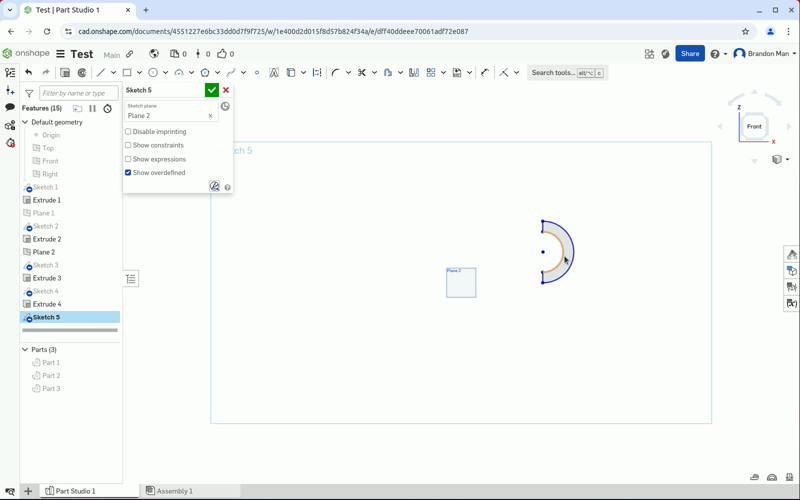
scroll(6)
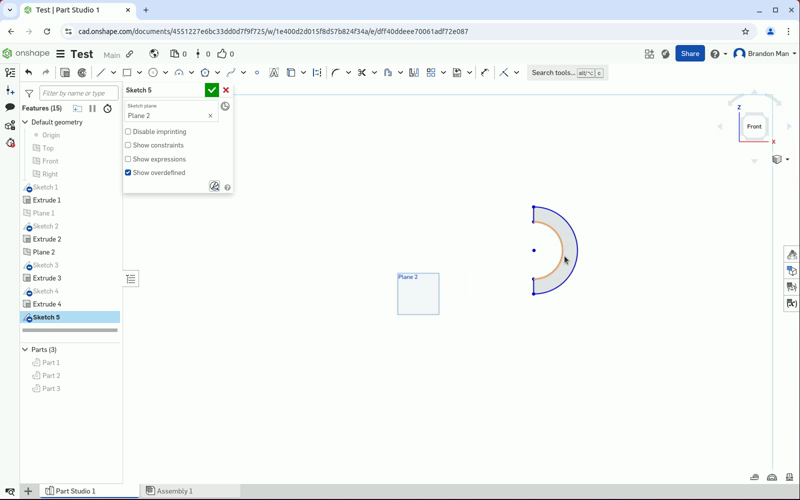
scroll(6)
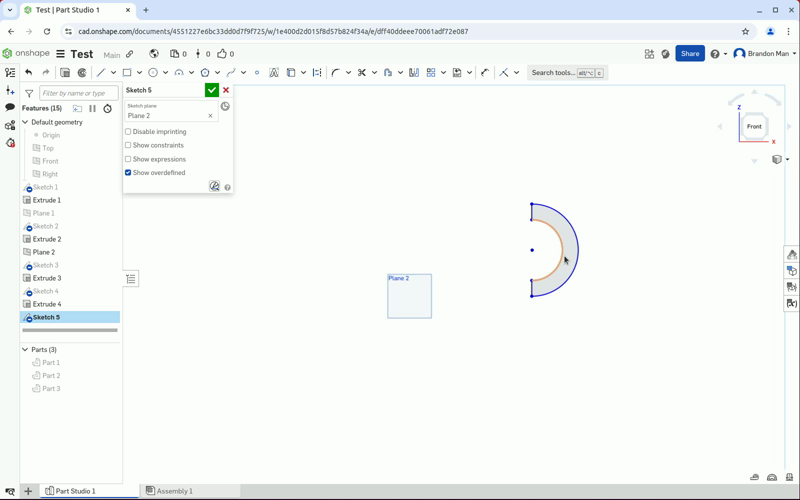
scroll(6)
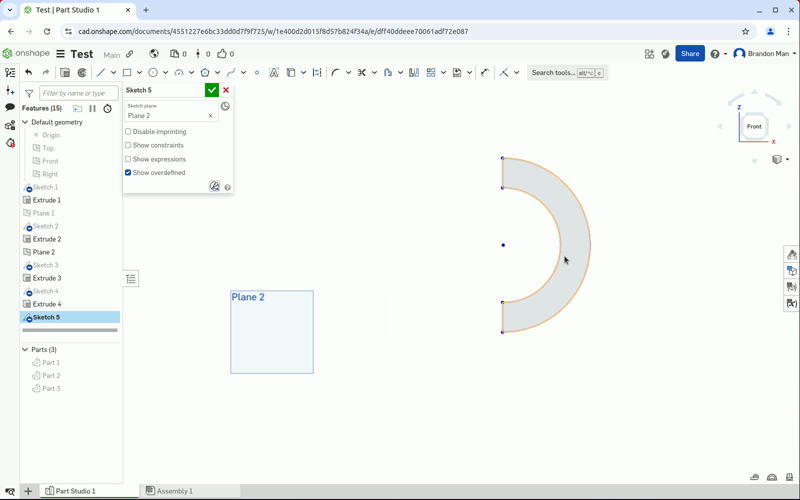
scroll(6)
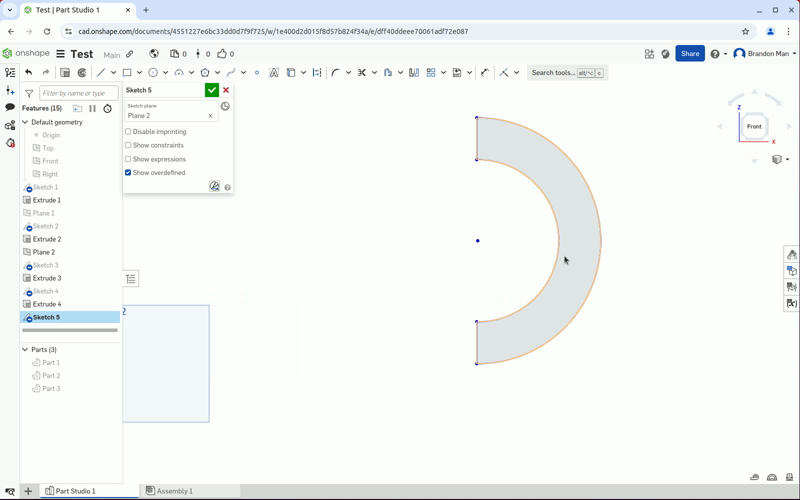
scroll(6)
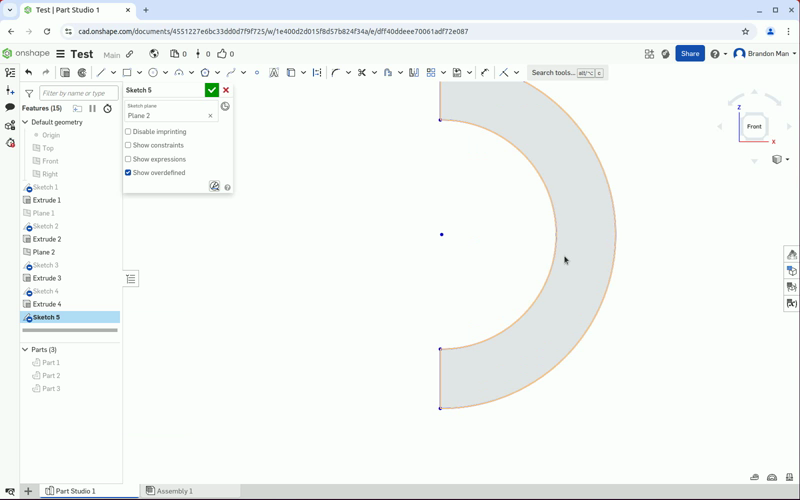
scroll(6)
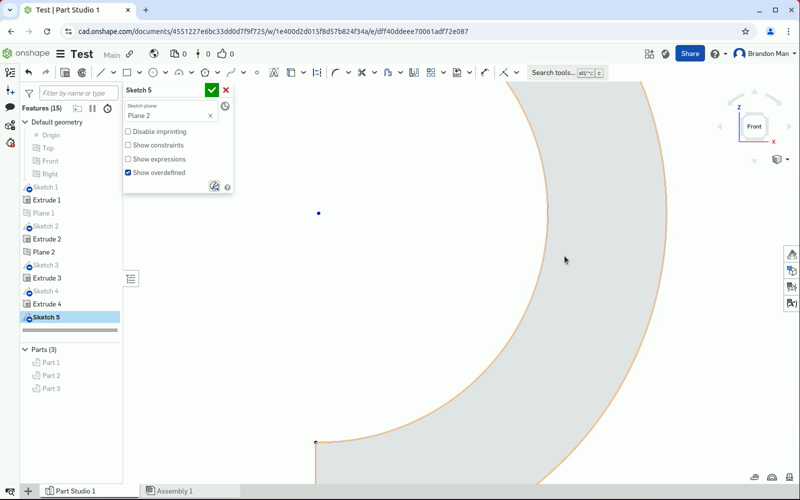
click(564, 255)
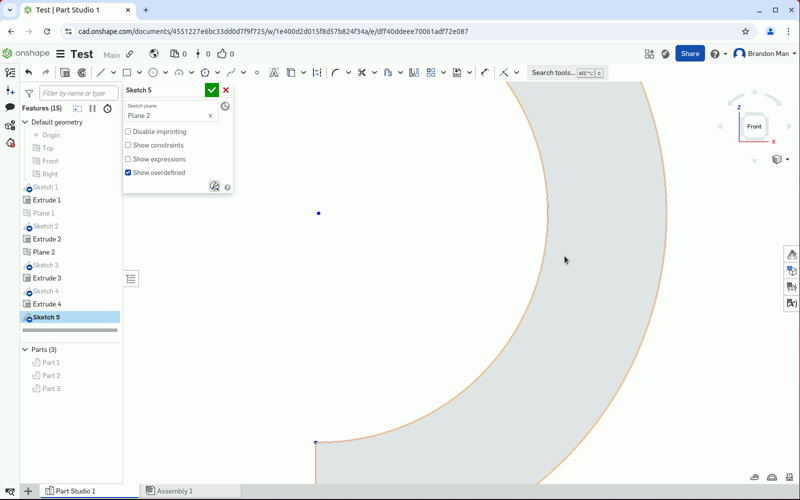
scroll(-6)
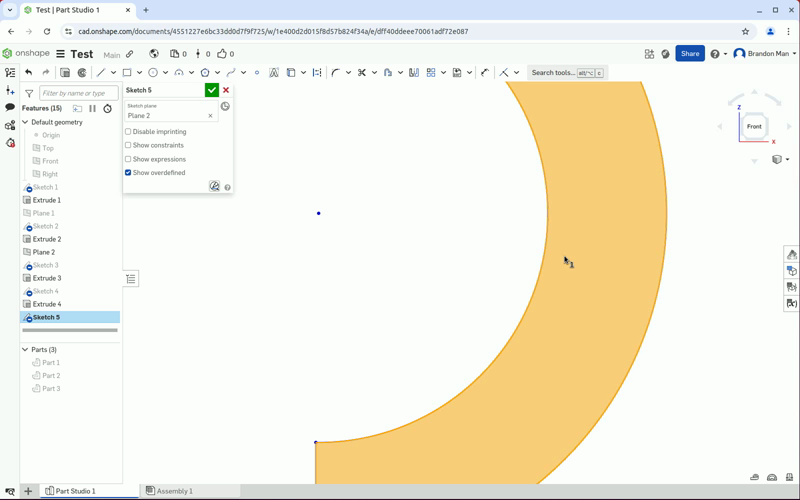
scroll(-6)
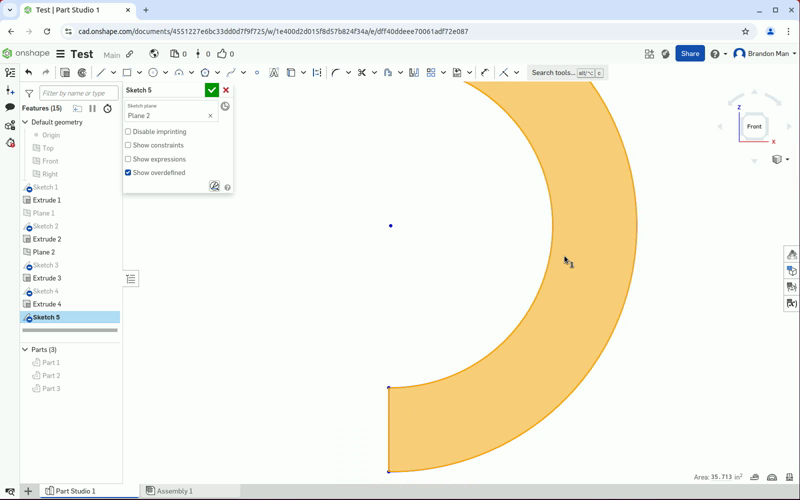
scroll(-6)
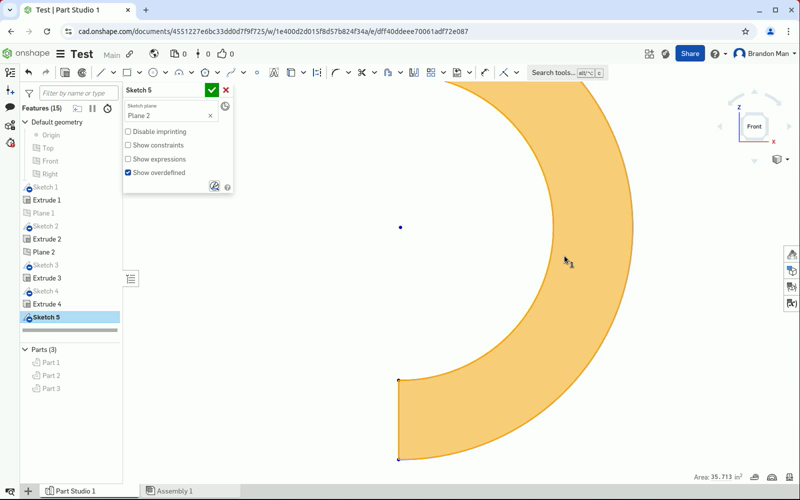
scroll(-6)
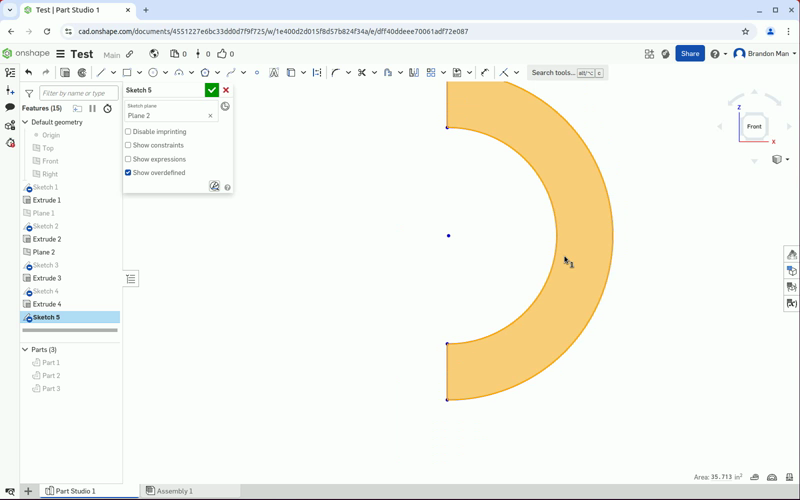
scroll(-6)
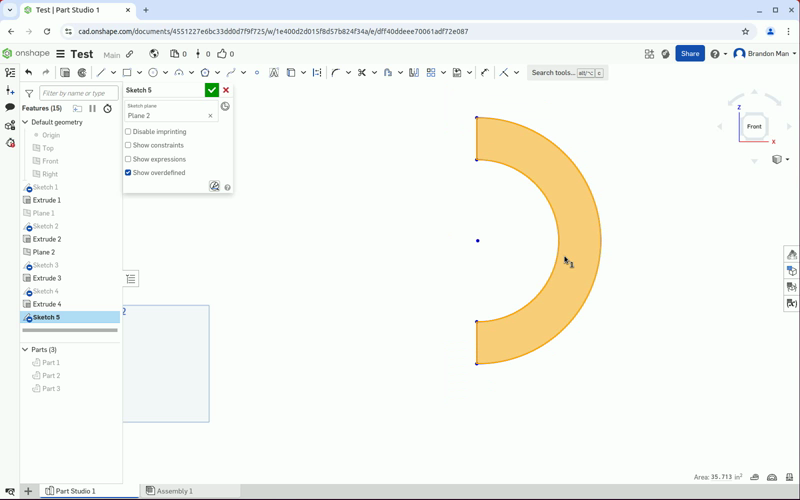
scroll(-6)
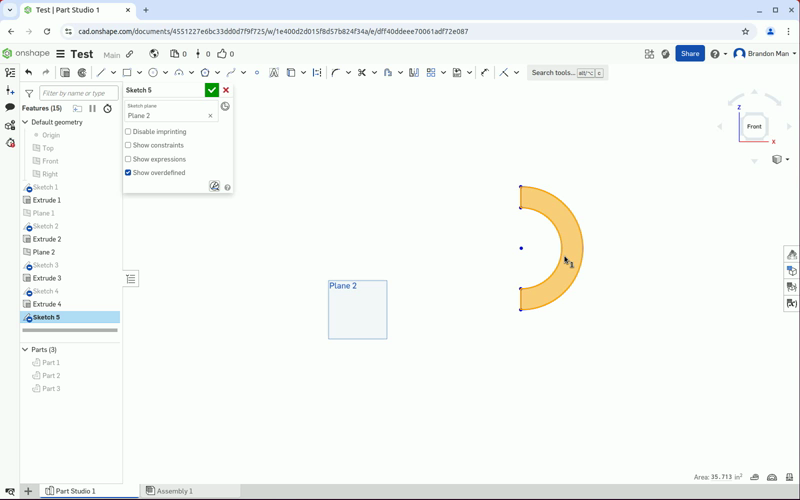
scroll(-6)
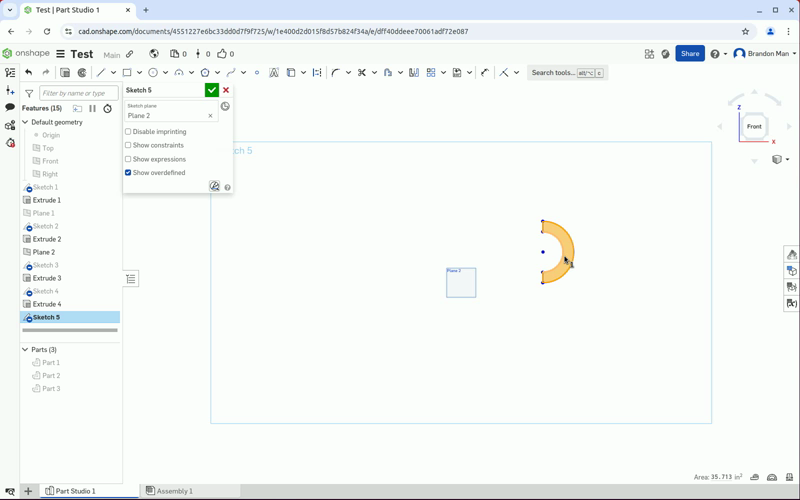
mouse_move(73, 352)
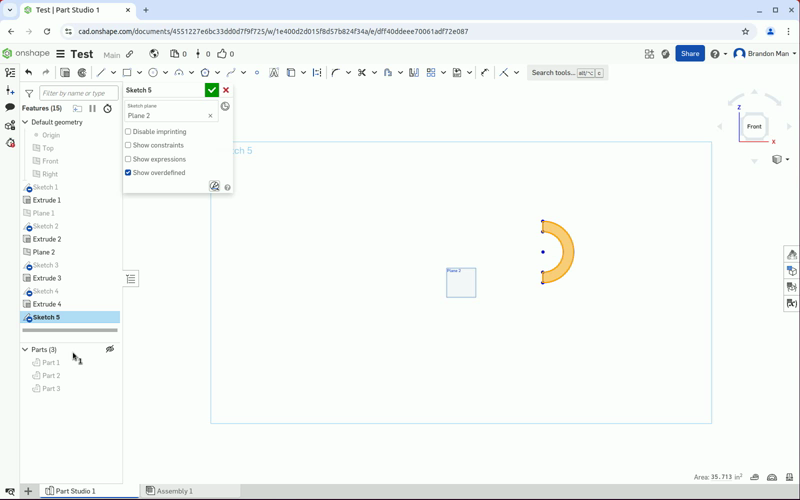
key(shift+y)
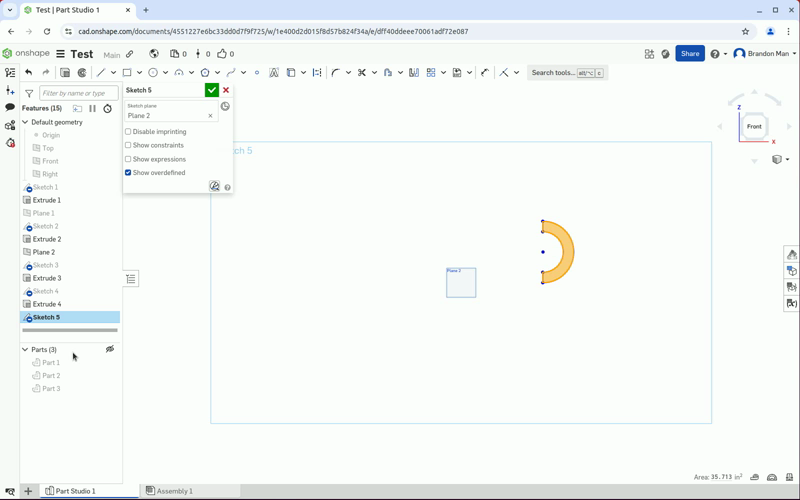
key(shift+e)
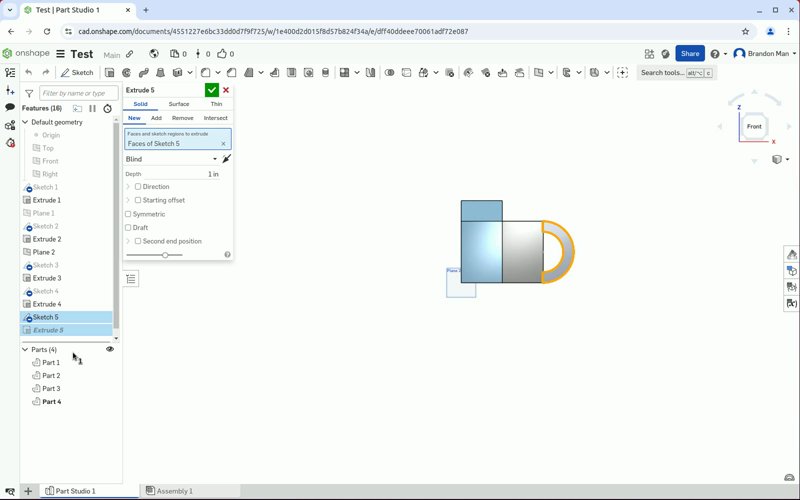
mouse_move(143, 106)
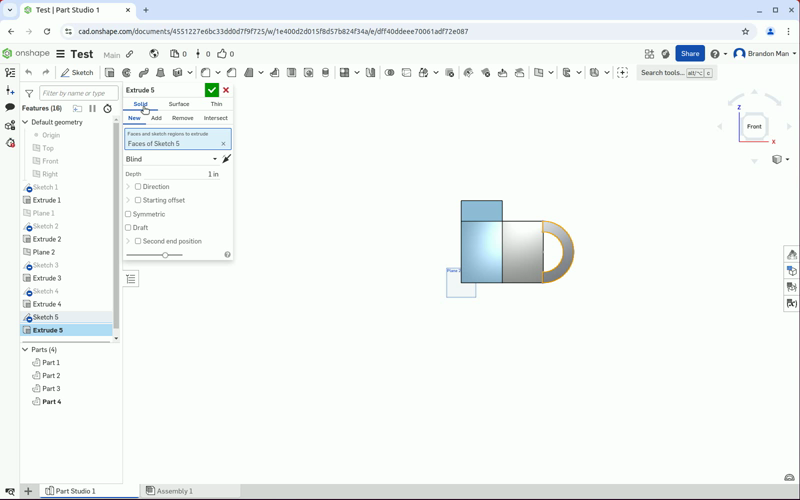
click(143, 106)
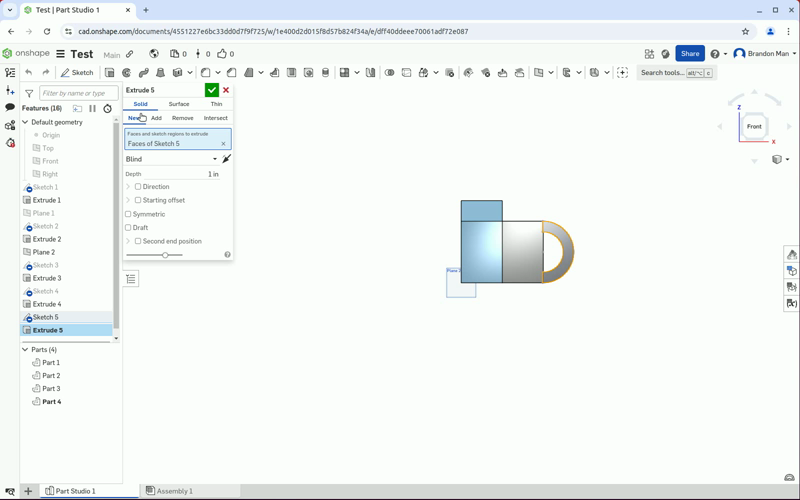
mouse_move(137, 120)
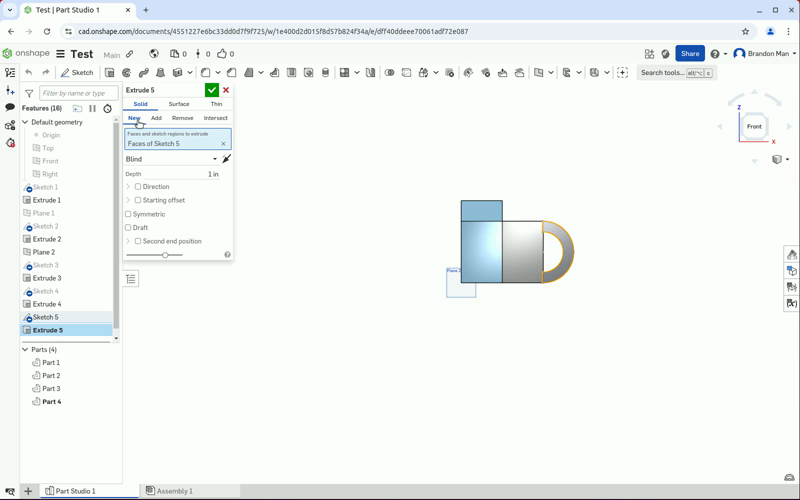
click(137, 120)
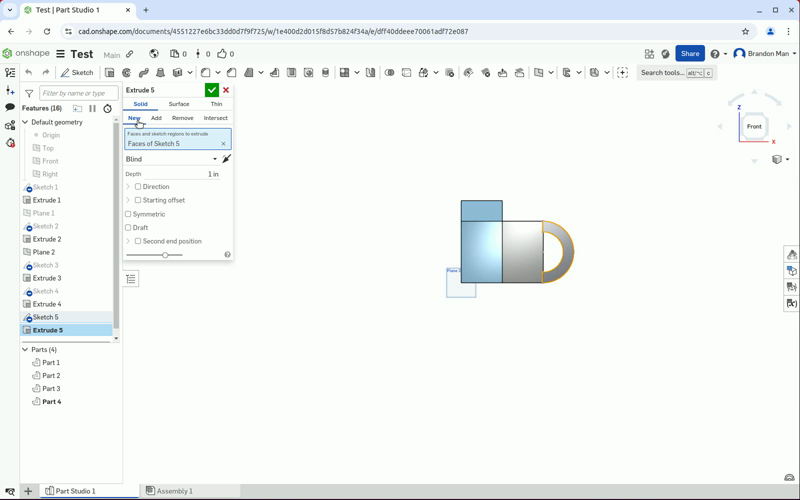
key(tab, 4)
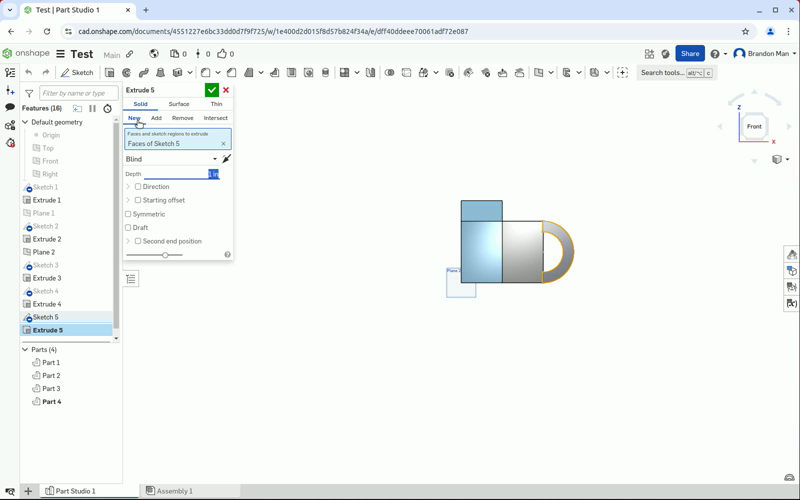
text(4.092)
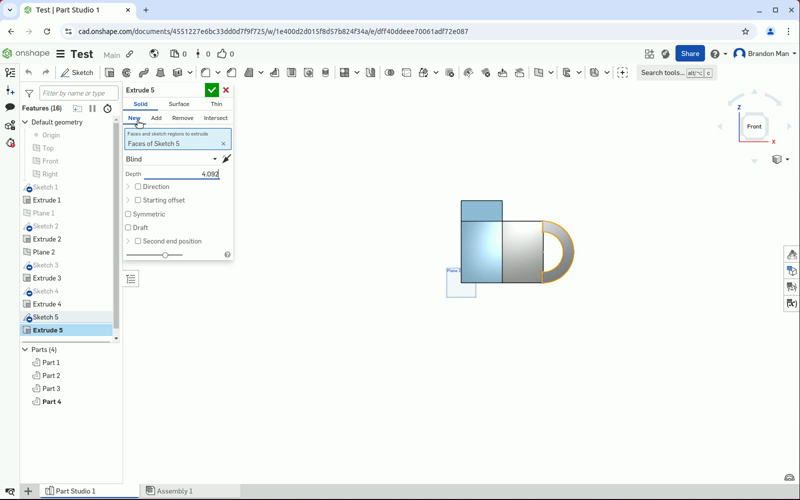
key(enter)
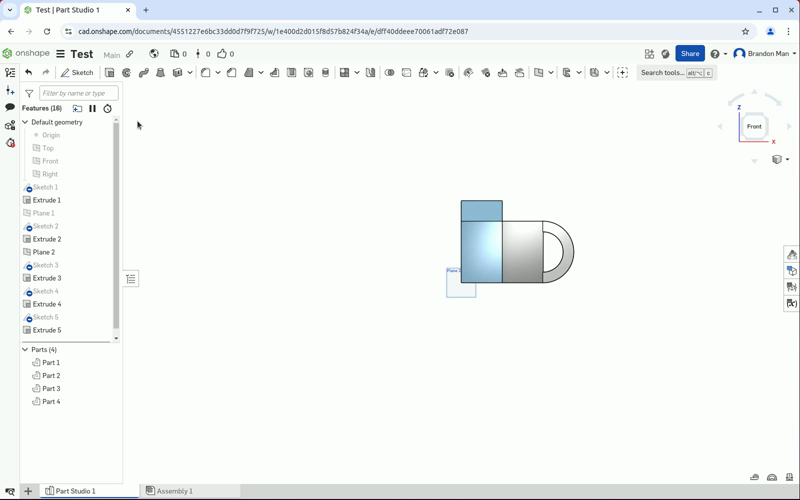
key(shift+h)
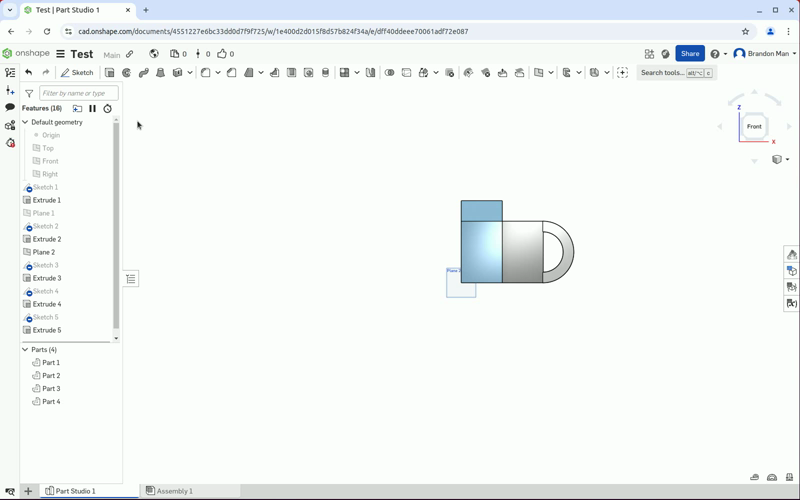
key(shift+h)
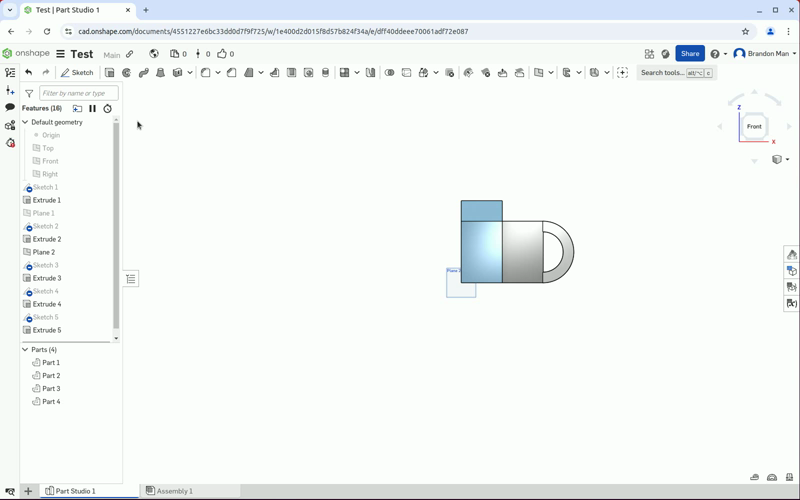
mouse_move(69, 189)
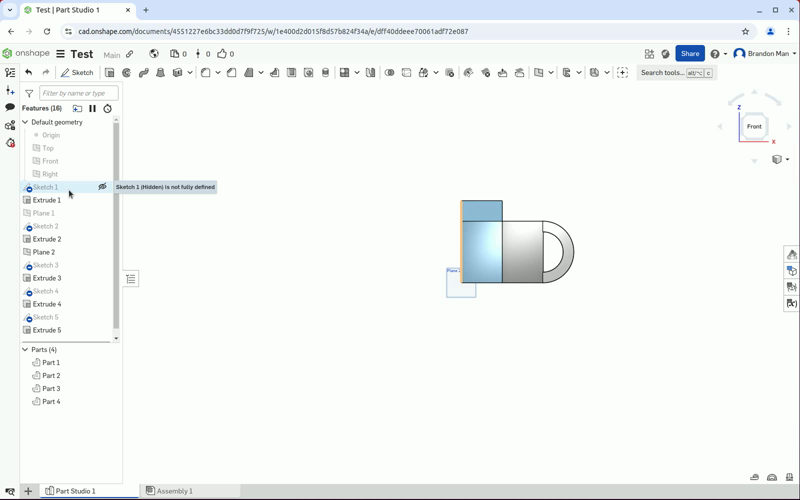
click(69, 189)
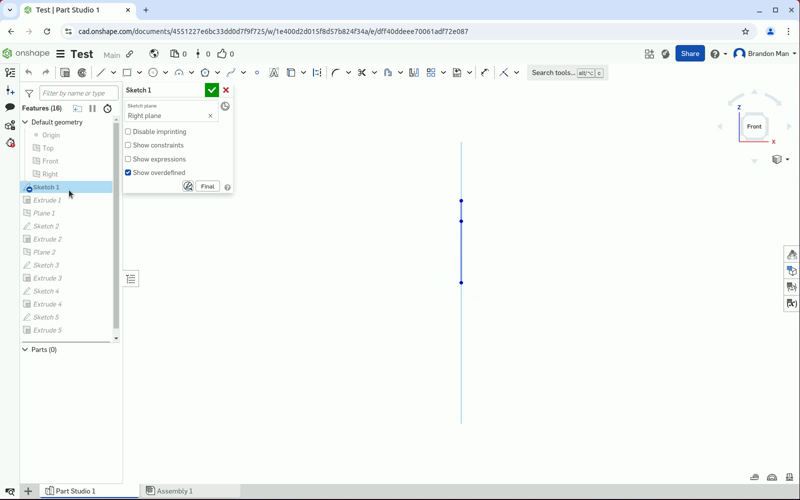
mouse_move(229, 92)
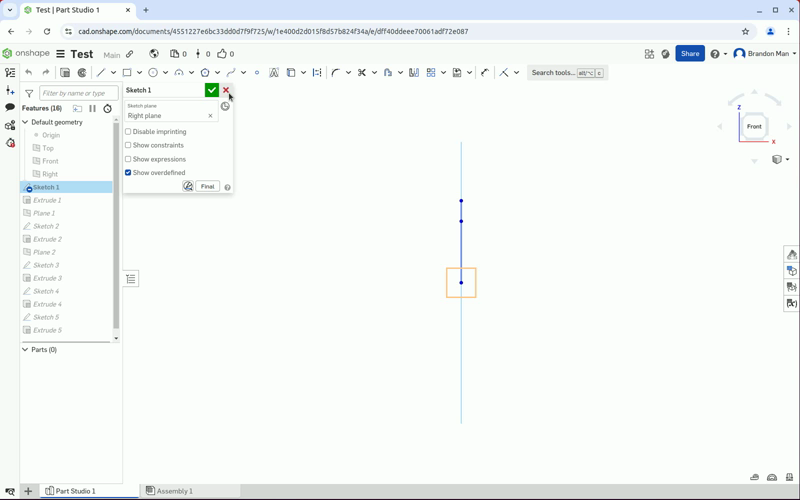
click(229, 92)
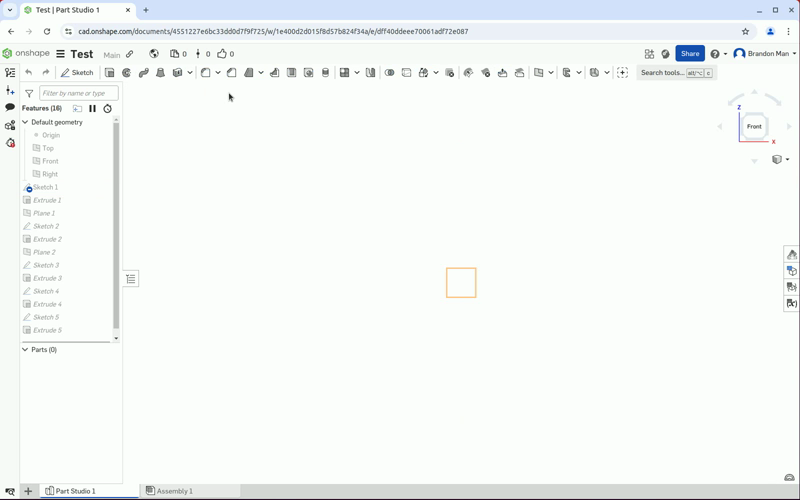
key(shift+s)
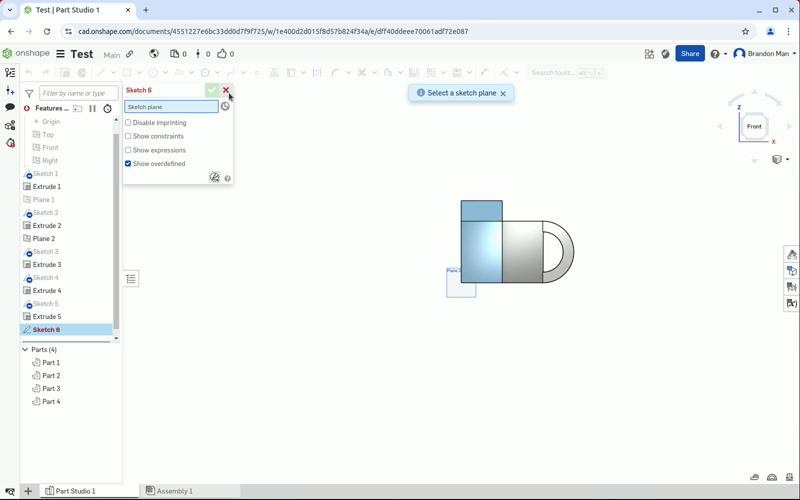
mouse_move(69, 241)
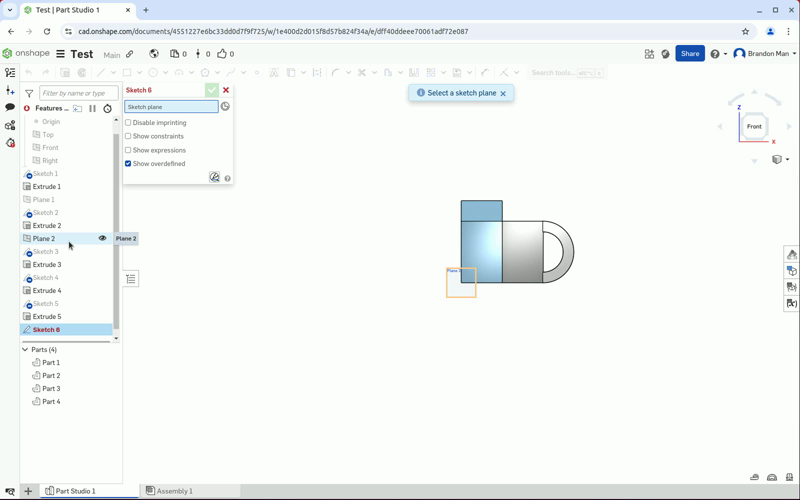
click(69, 241)
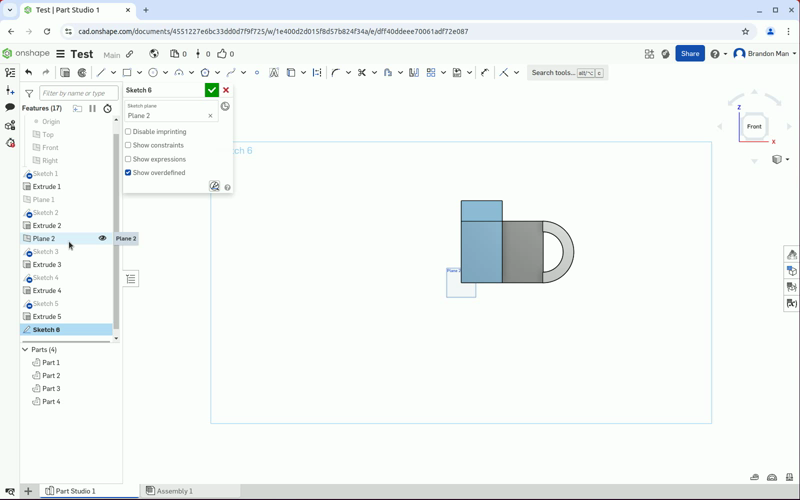
mouse_move(73, 352)
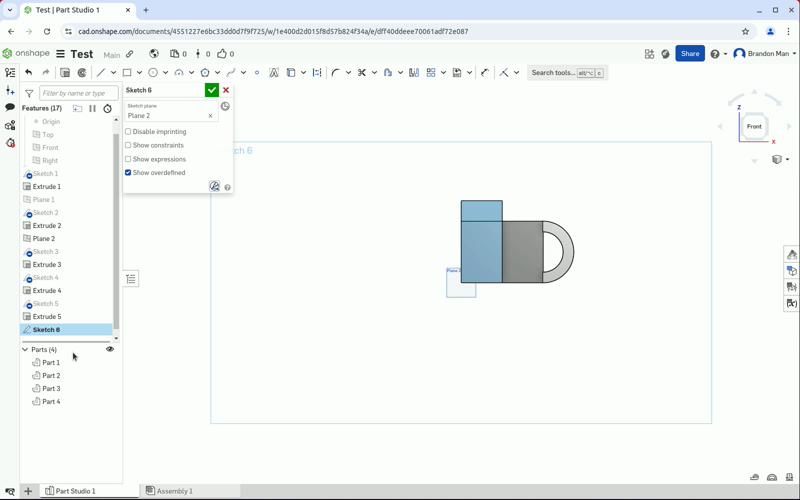
key(y)
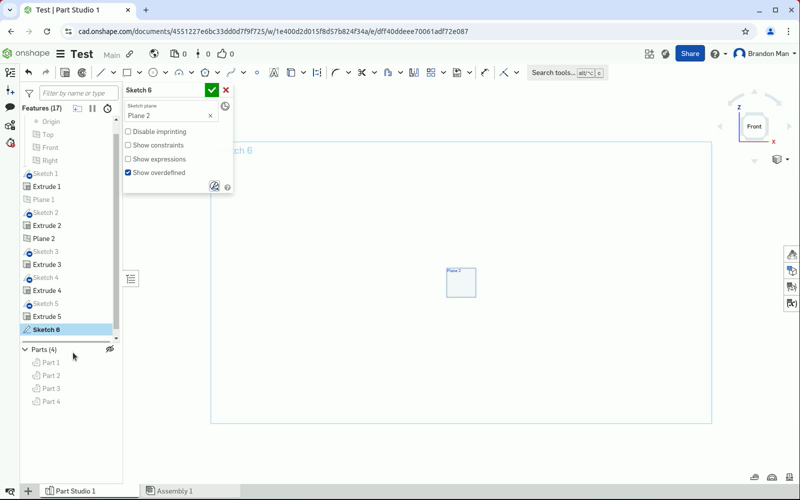
key(l)
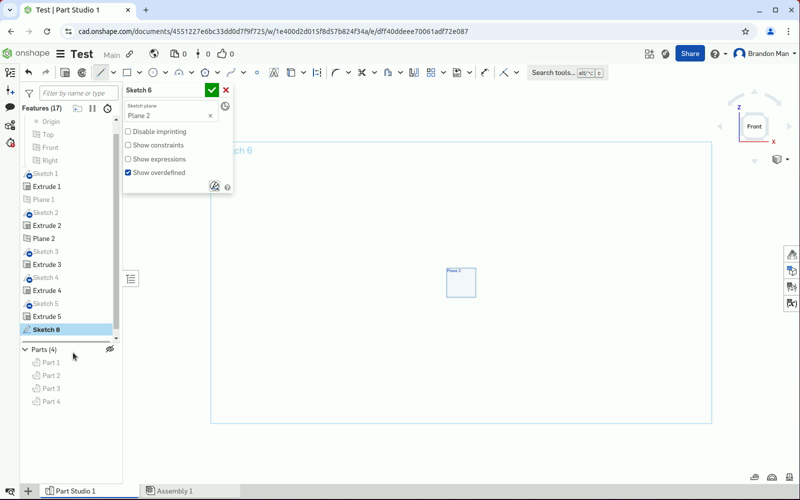
key_down(shift)
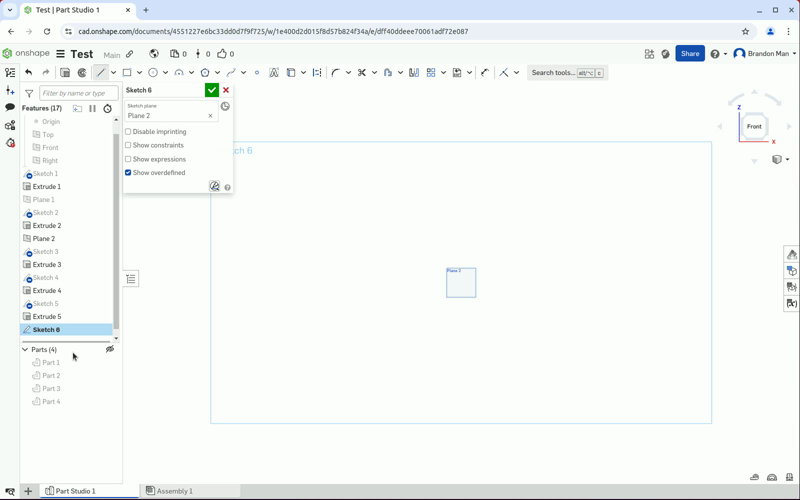
mouse_move(542, 282)
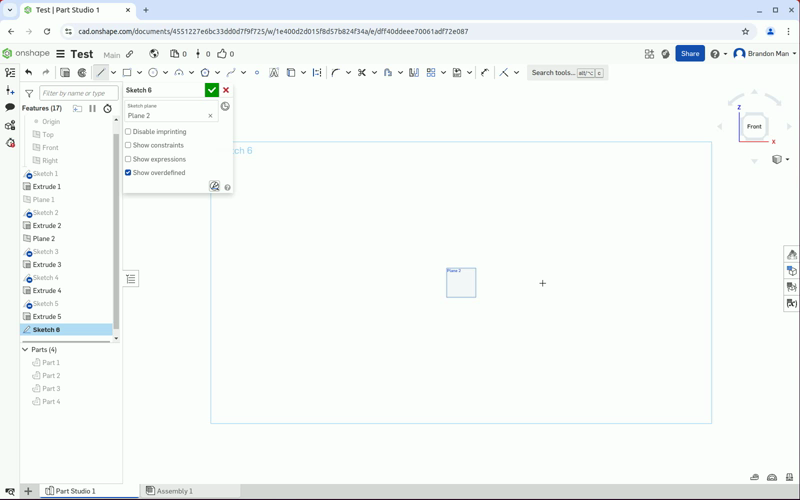
click(542, 282)
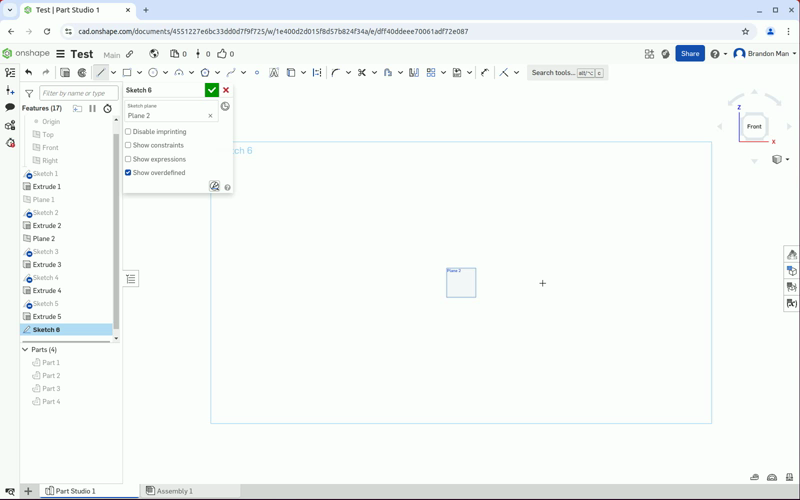
key_up(shift)
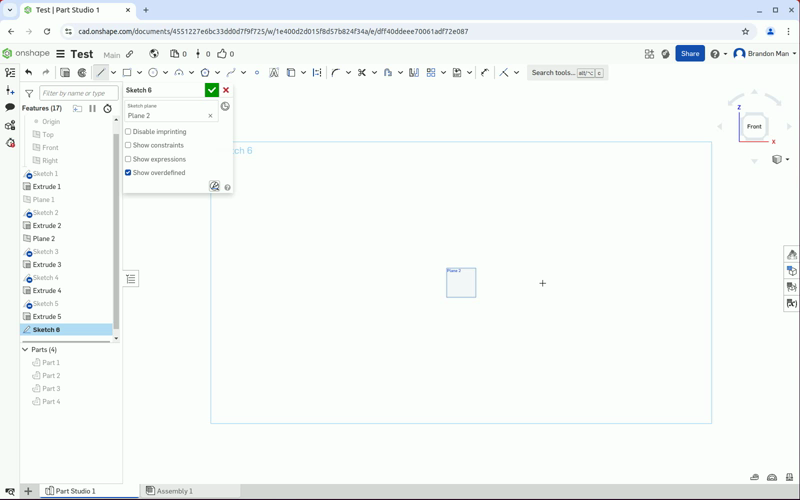
key_down(shift)
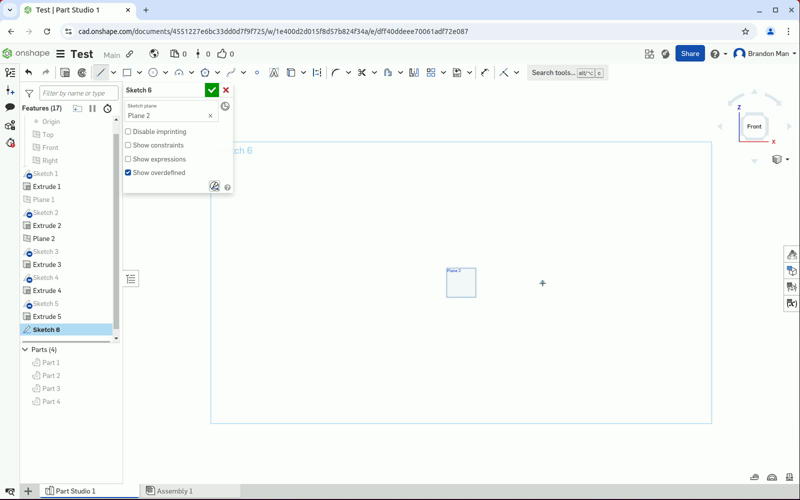
mouse_move(572, 282)
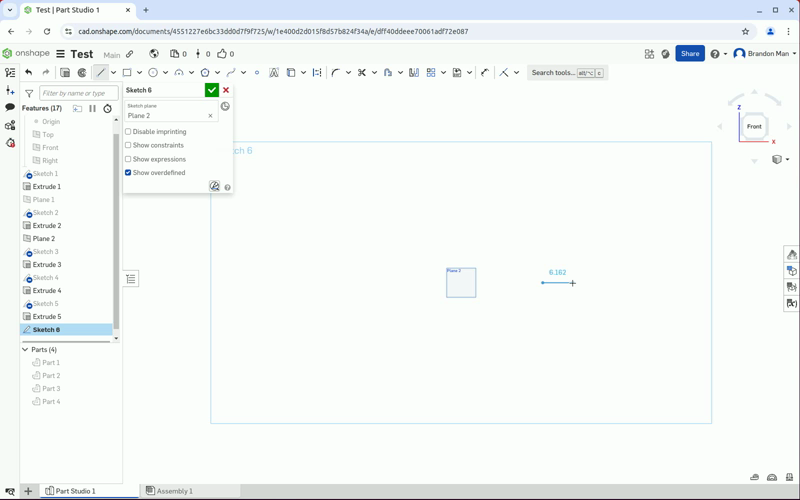
mouse_move(542, 272)
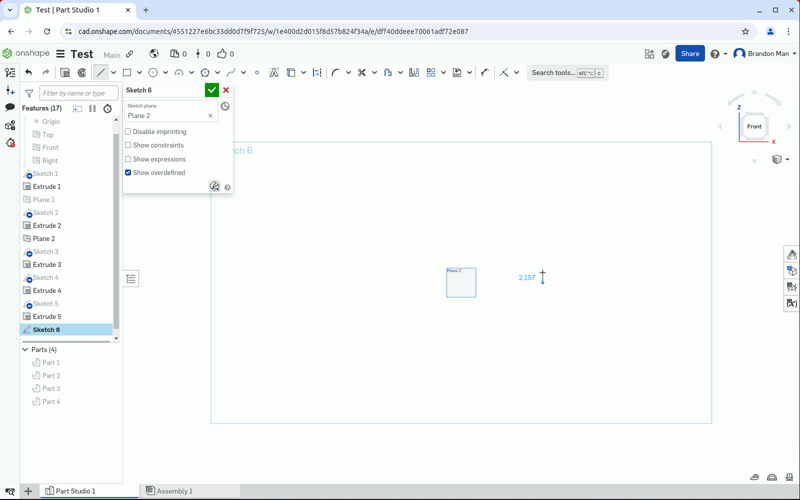
click(542, 272)
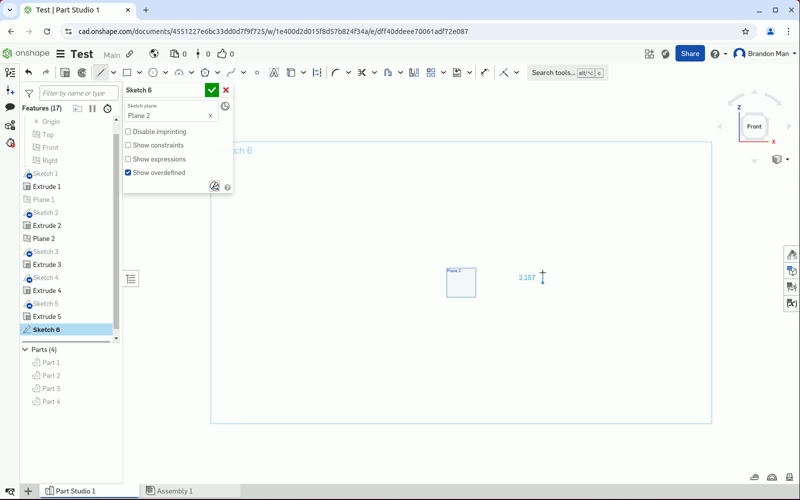
key_up(shift)
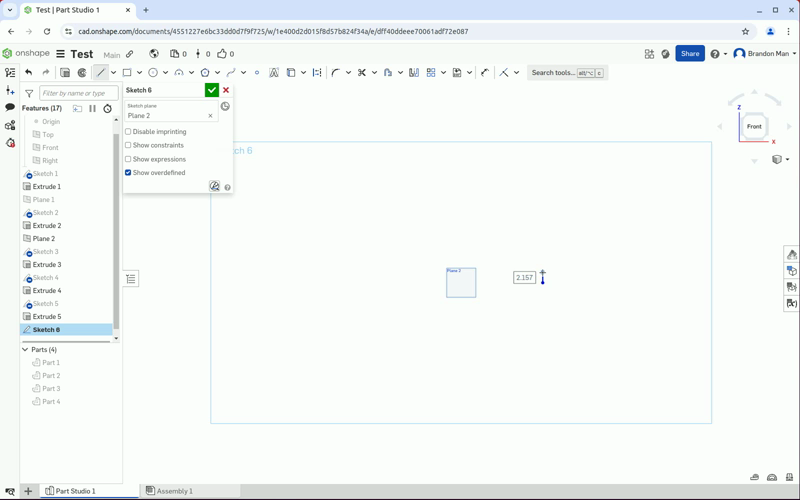
key(esc)
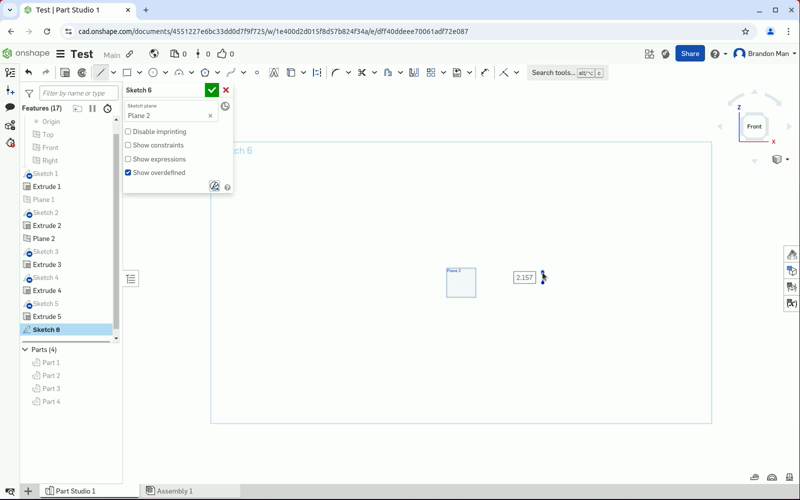
key(a)
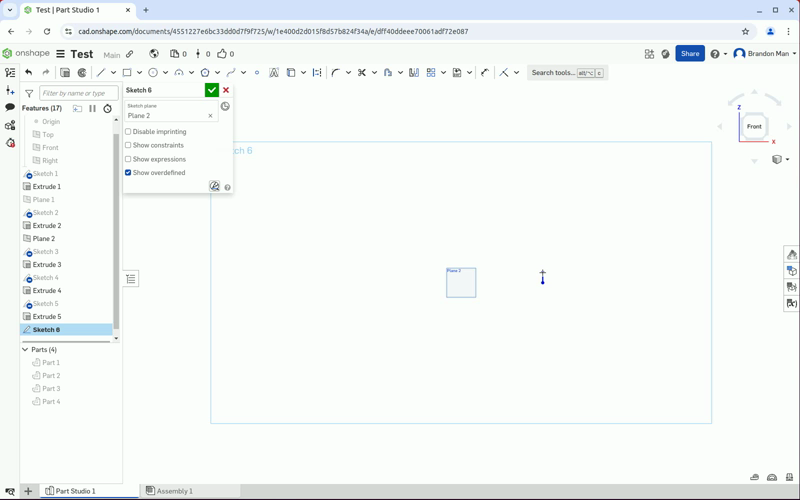
mouse_move(542, 272)
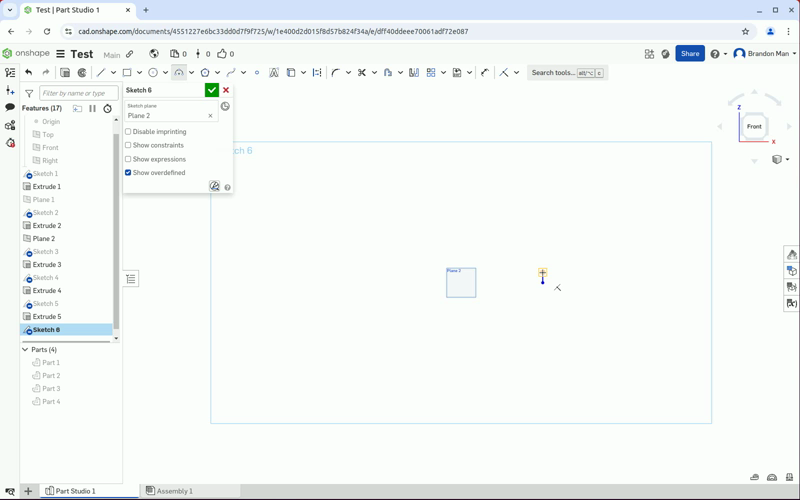
click(542, 272)
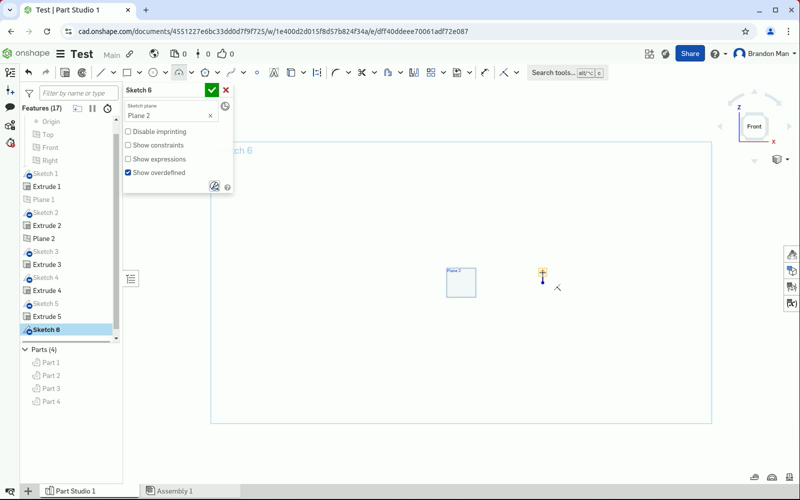
key_down(shift)
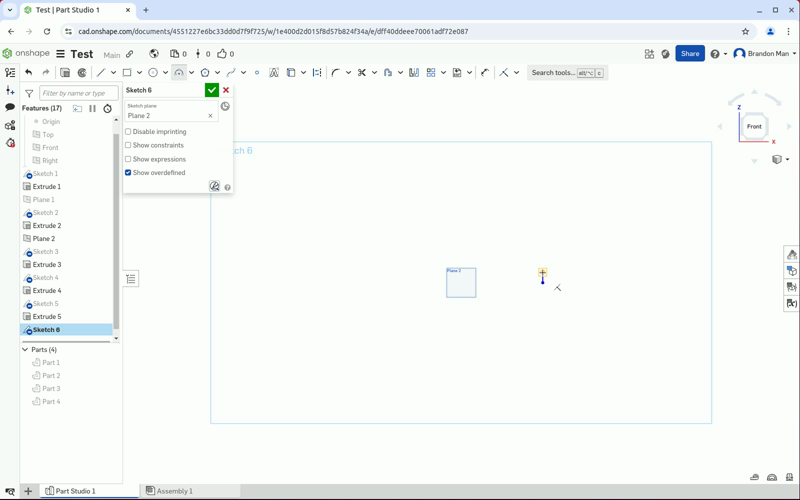
mouse_move(542, 231)
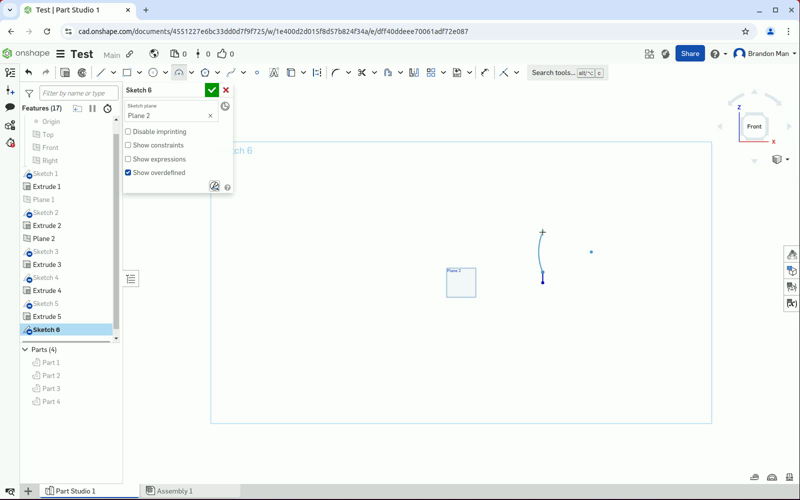
click(542, 231)
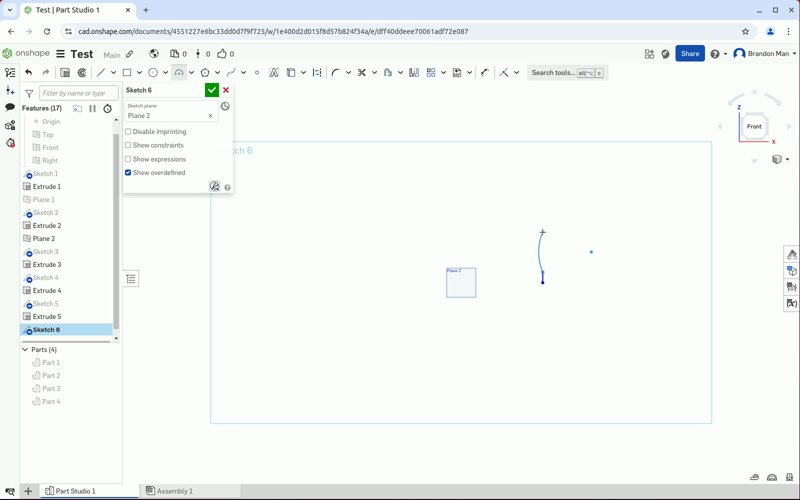
mouse_move(522, 252)
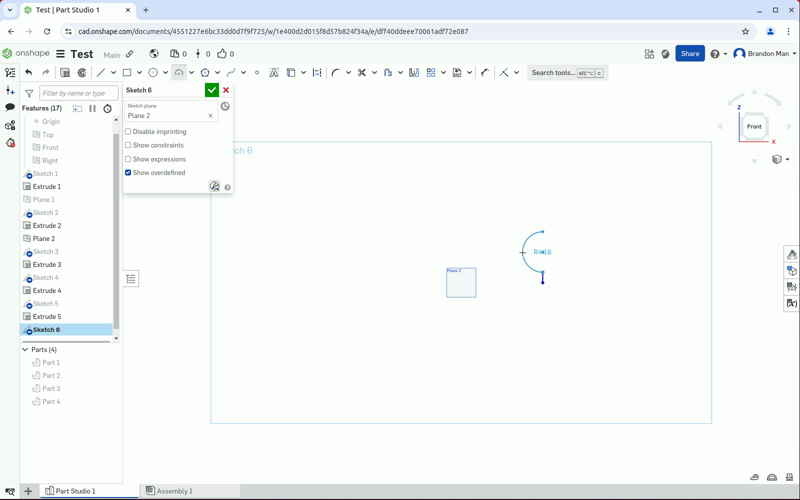
click(522, 252)
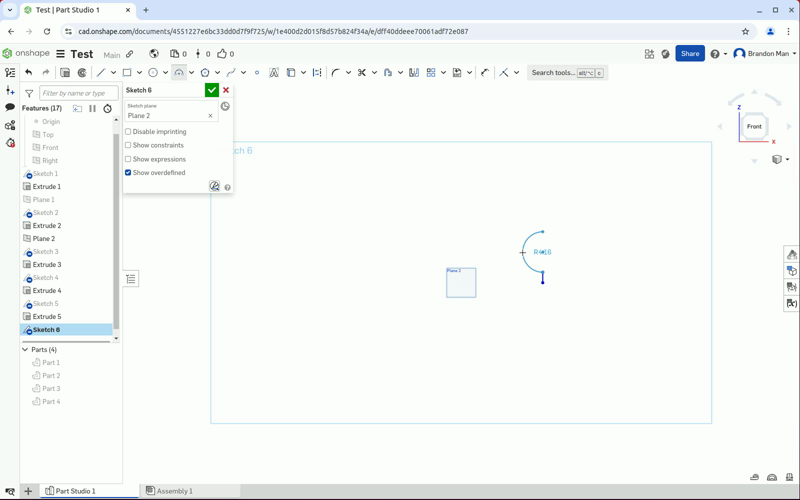
key_up(shift)
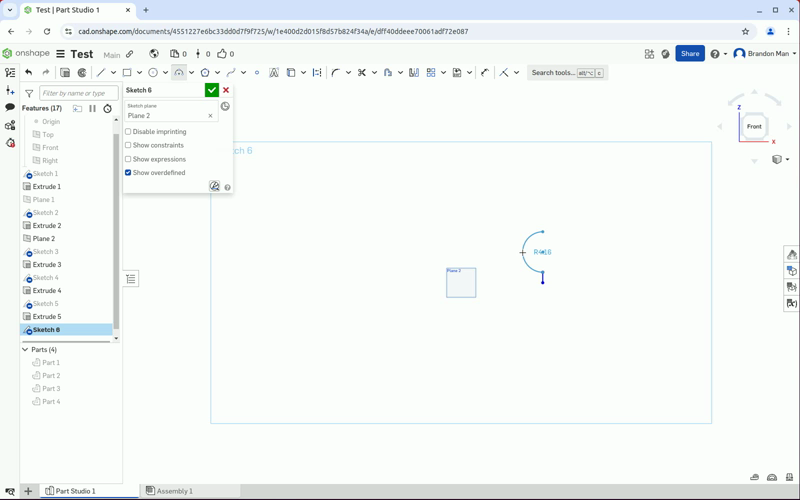
key(esc)
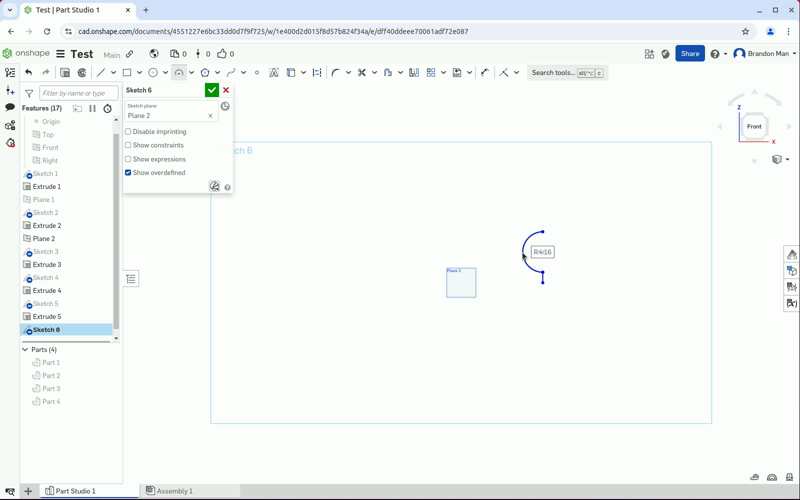
key(l)
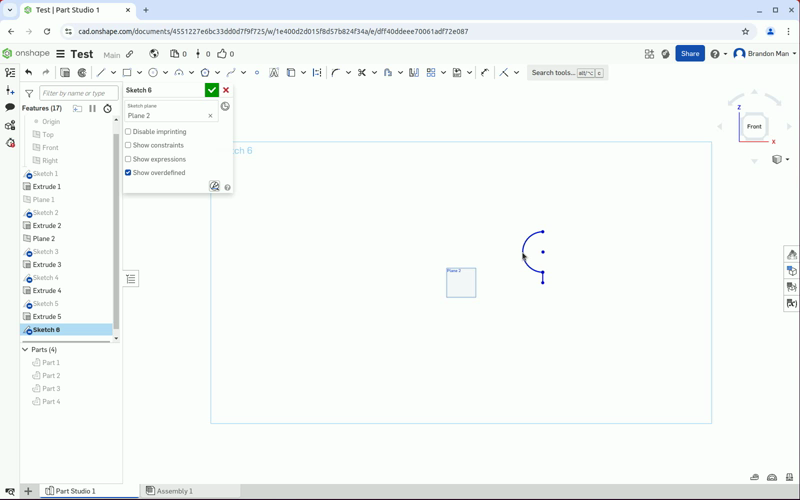
mouse_move(542, 231)
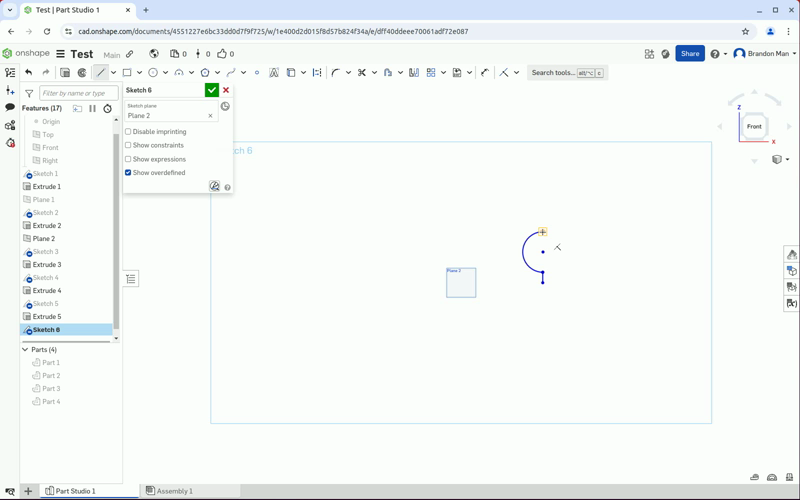
click(542, 231)
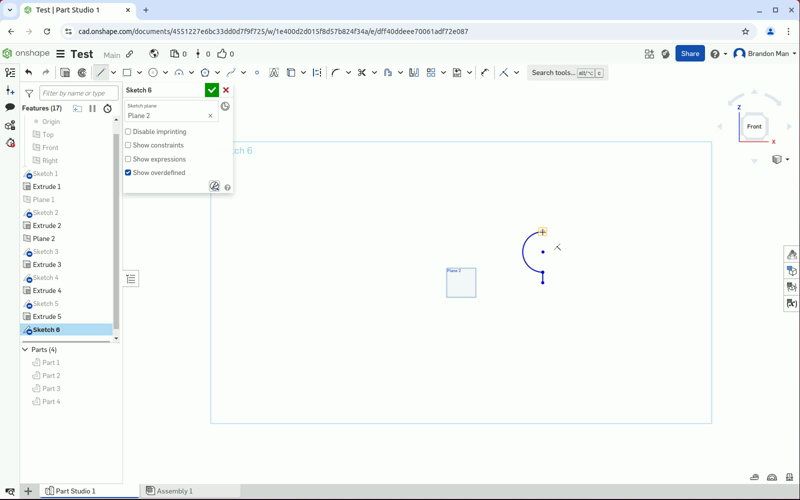
key_down(shift)
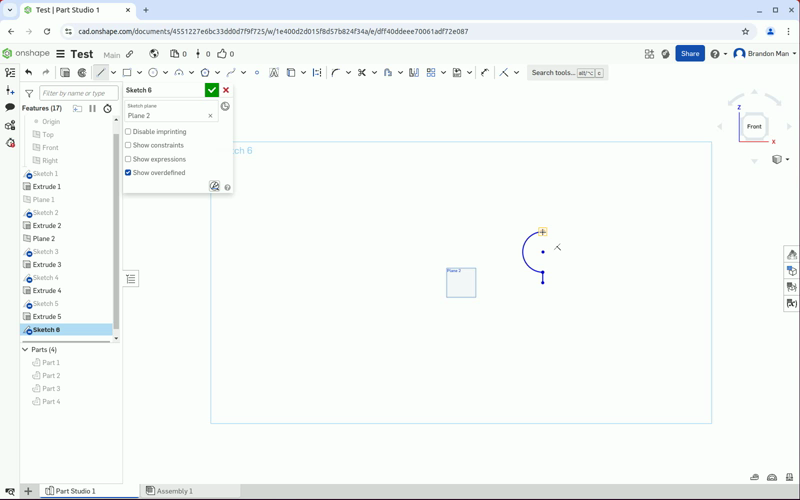
mouse_move(572, 231)
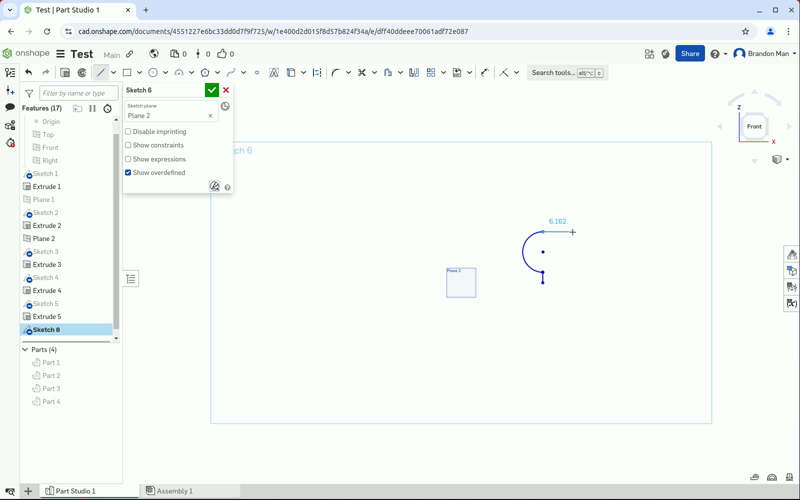
mouse_move(542, 221)
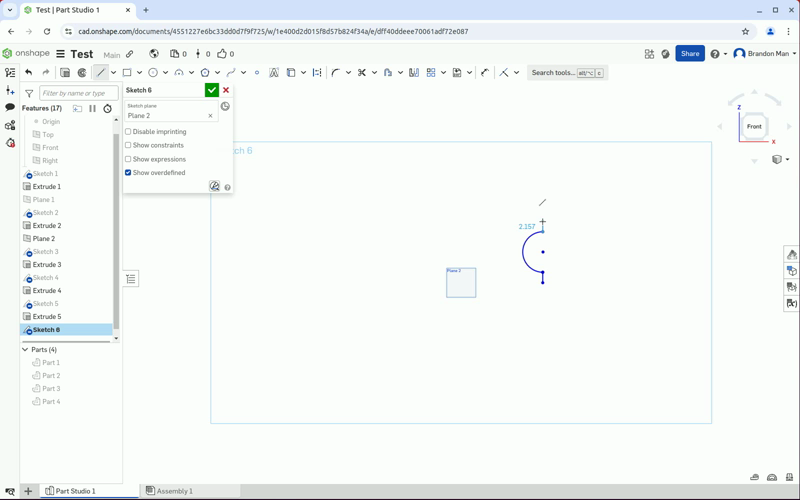
click(542, 221)
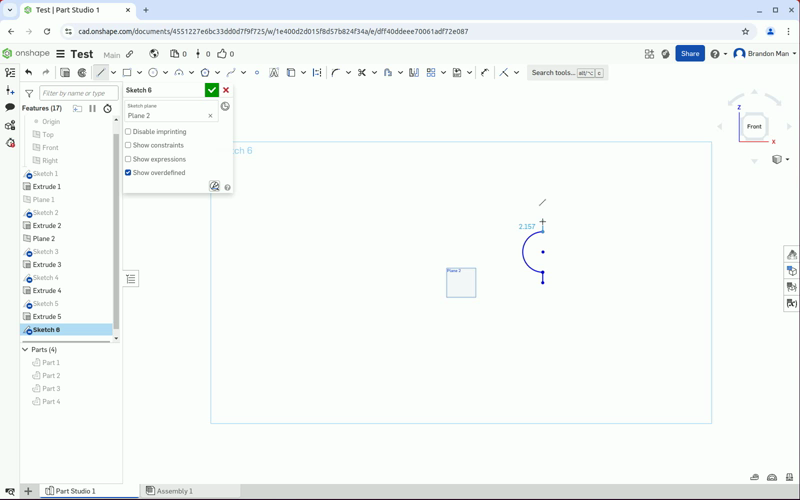
key_up(shift)
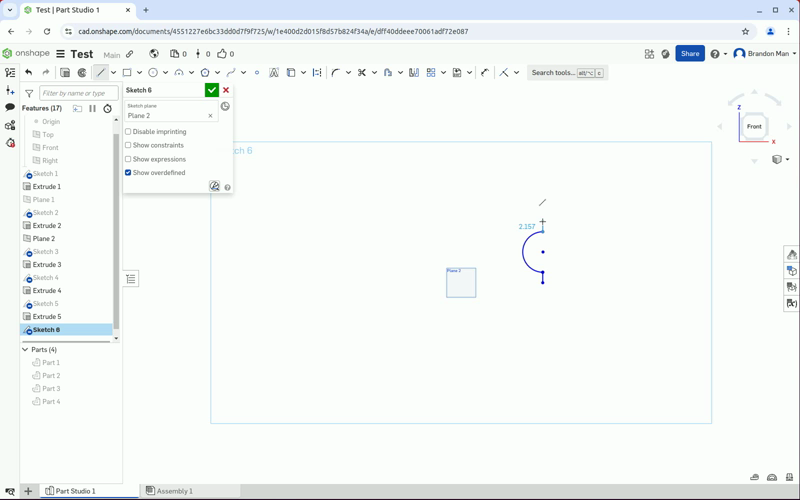
key(esc)
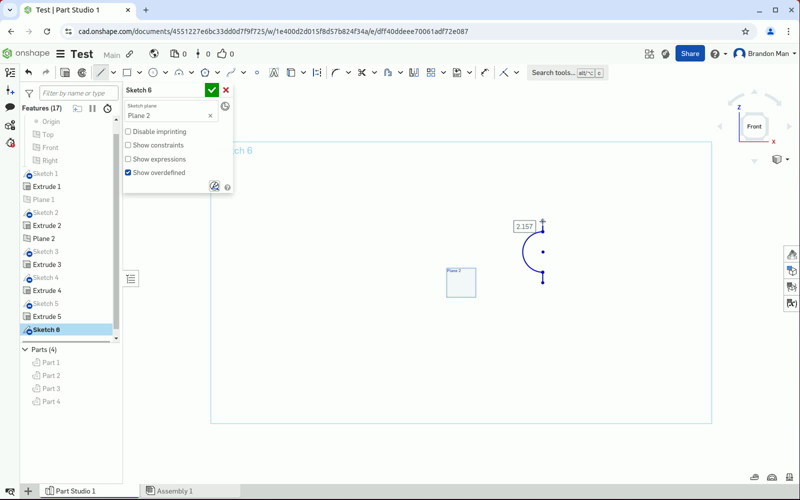
key(a)
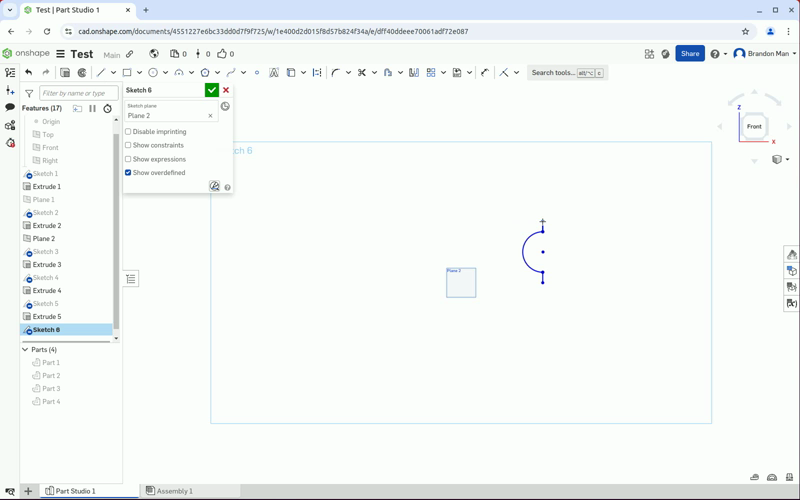
mouse_move(542, 221)
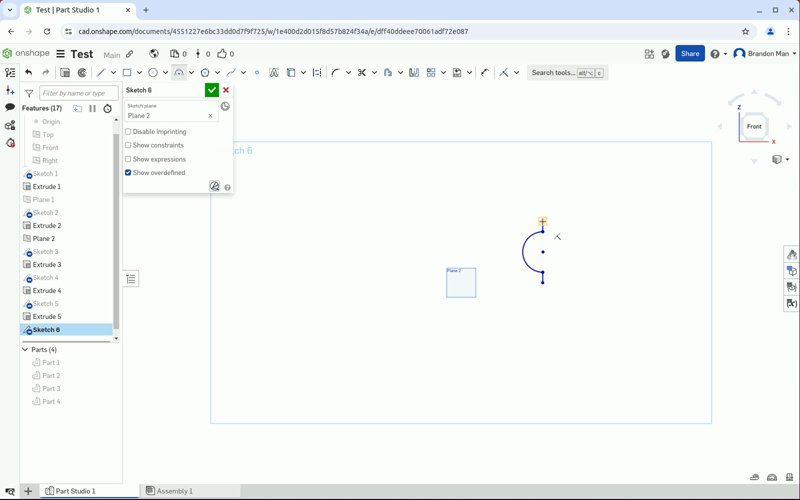
click(542, 221)
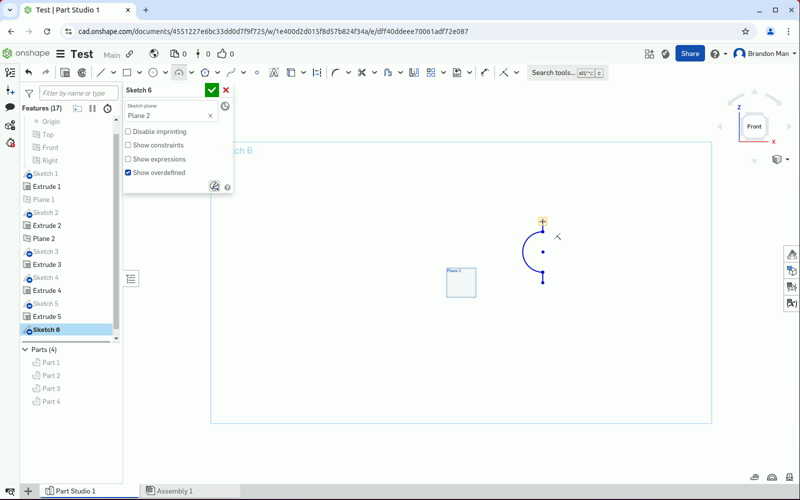
mouse_move(542, 282)
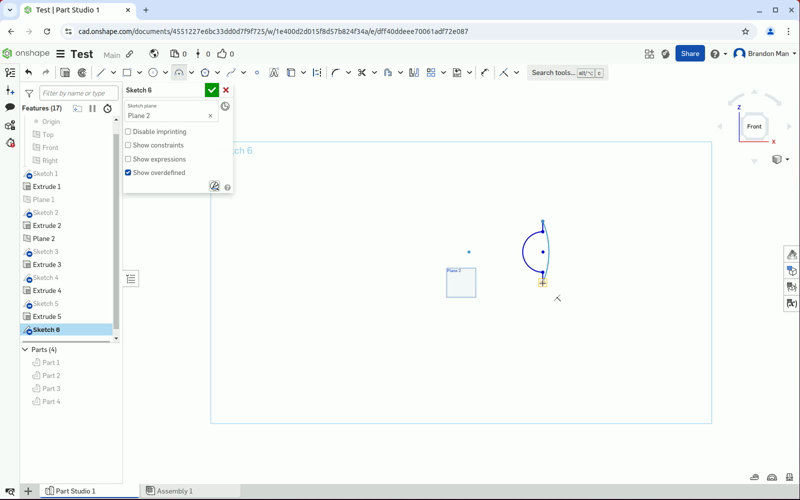
click(542, 282)
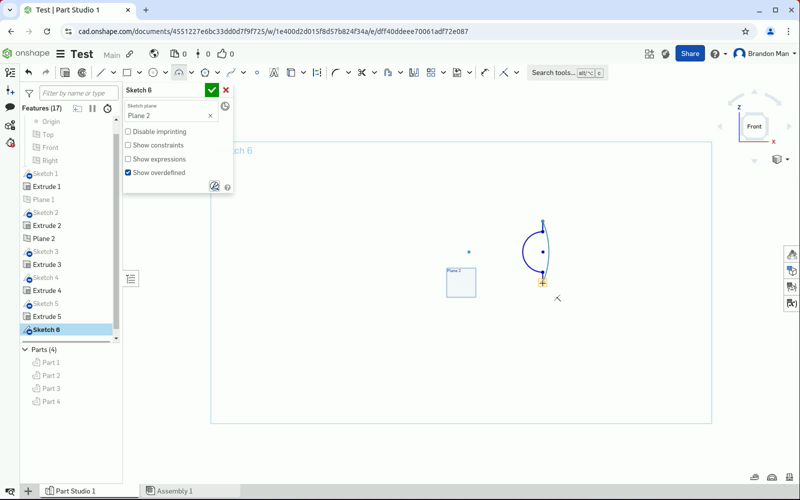
key_down(shift)
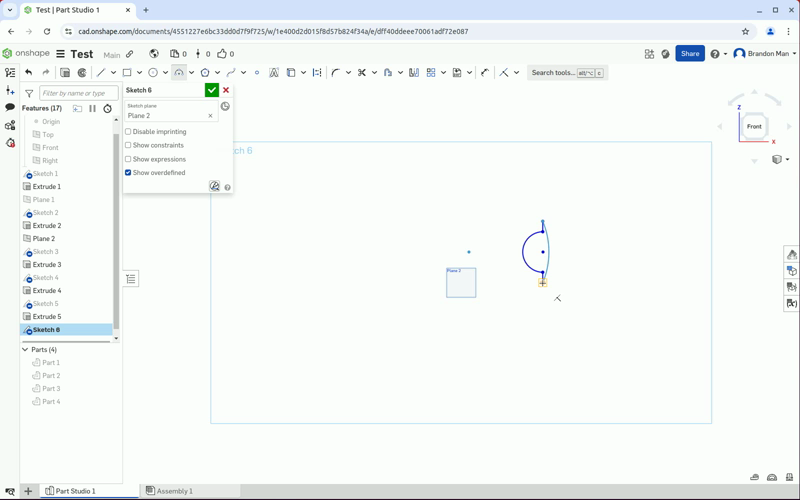
mouse_move(512, 252)
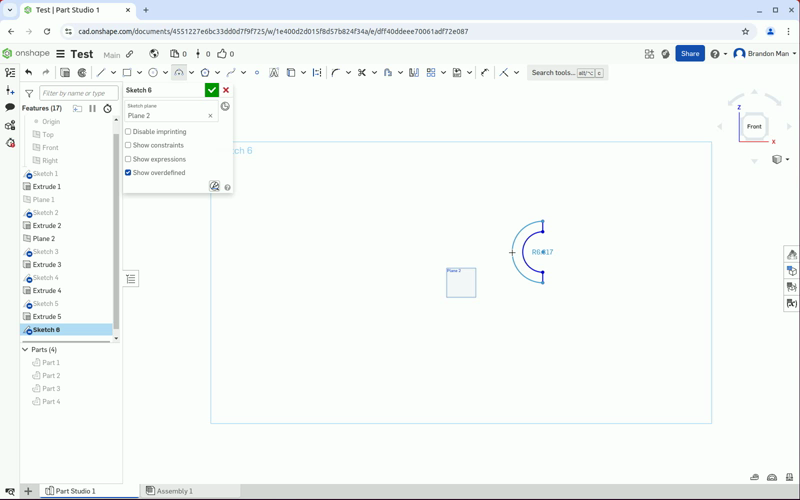
click(512, 252)
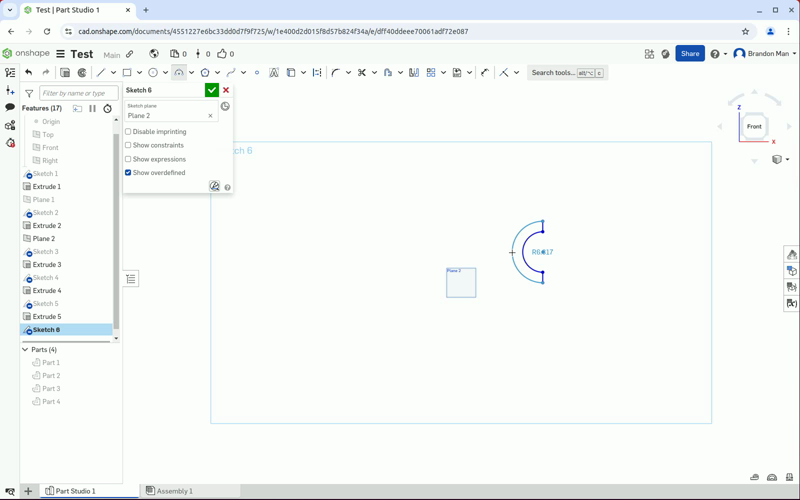
key_up(shift)
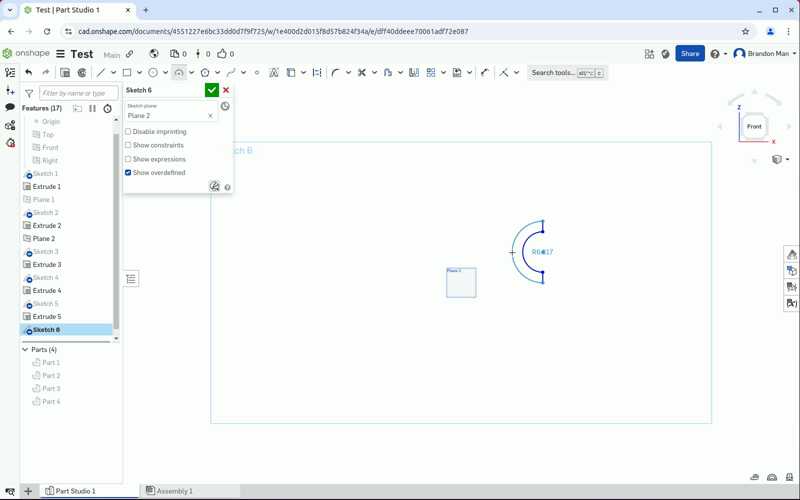
key(esc)
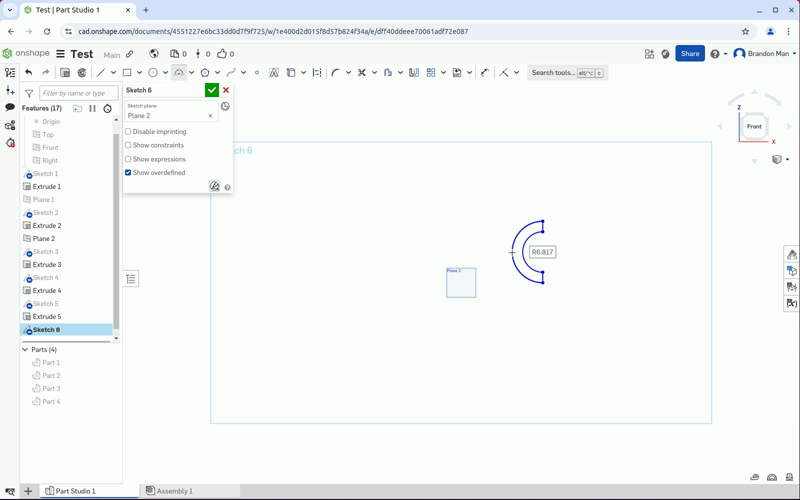
mouse_move(533, 246)
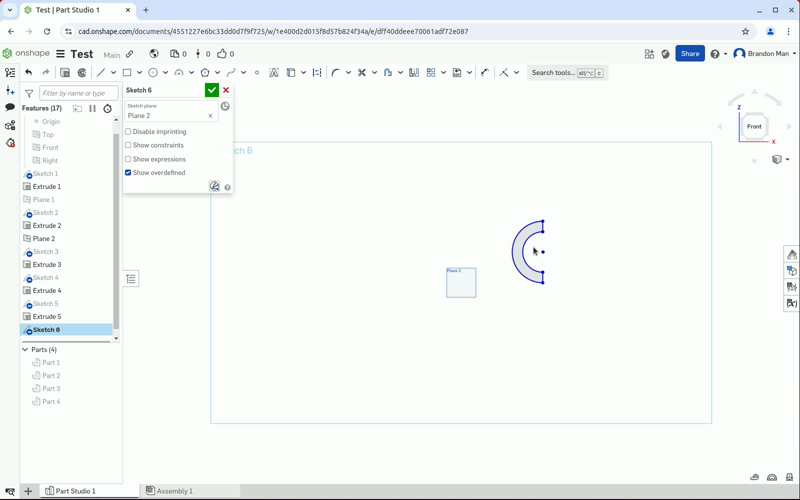
scroll(6)
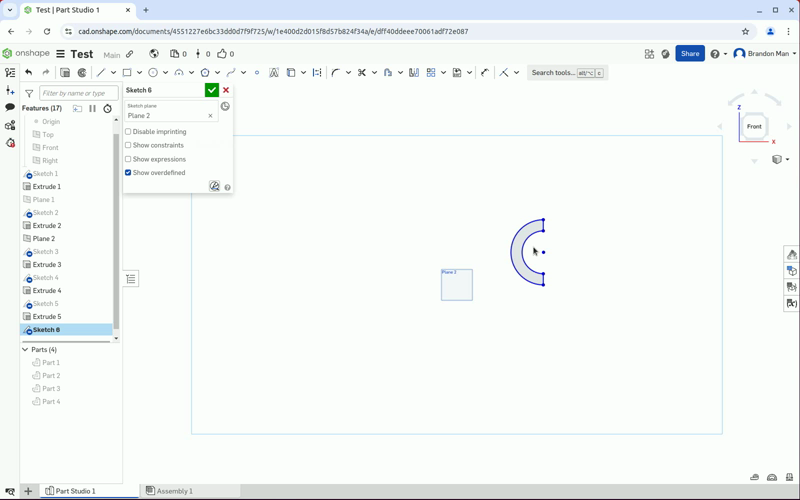
scroll(6)
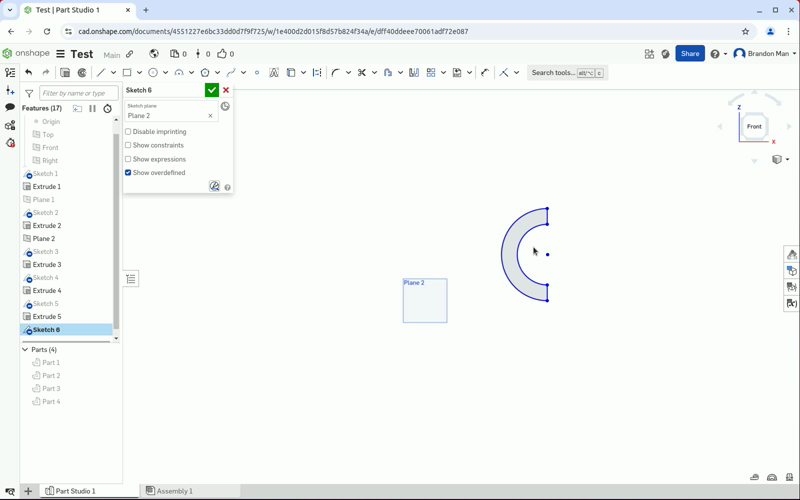
scroll(6)
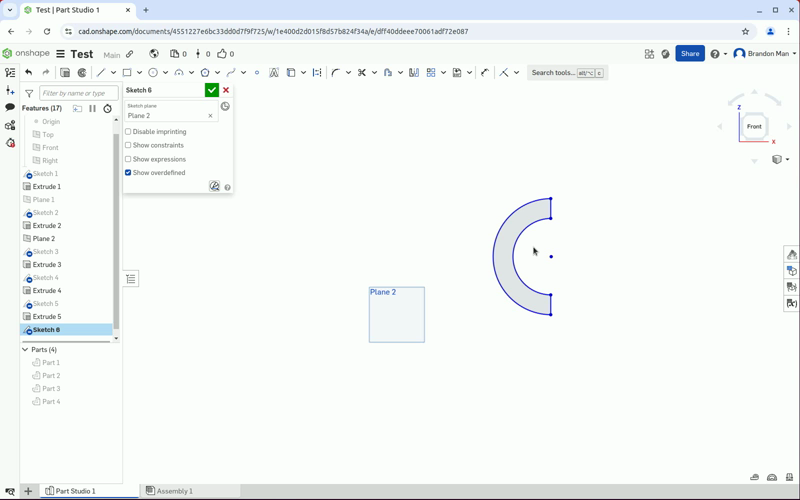
scroll(6)
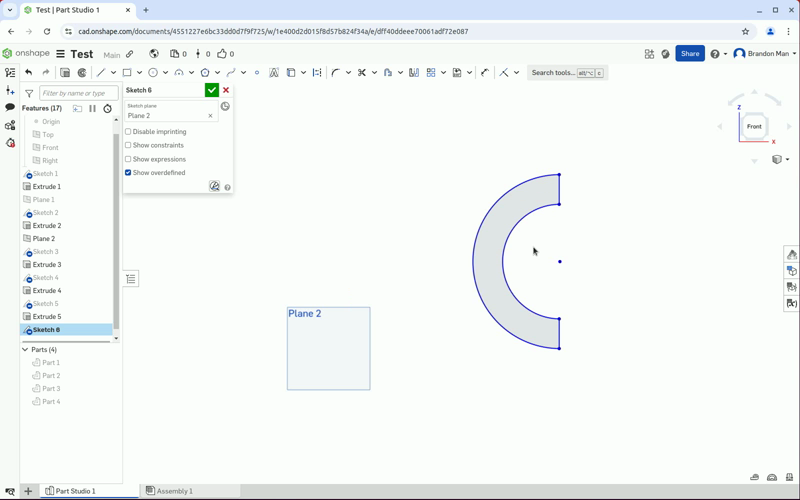
scroll(6)
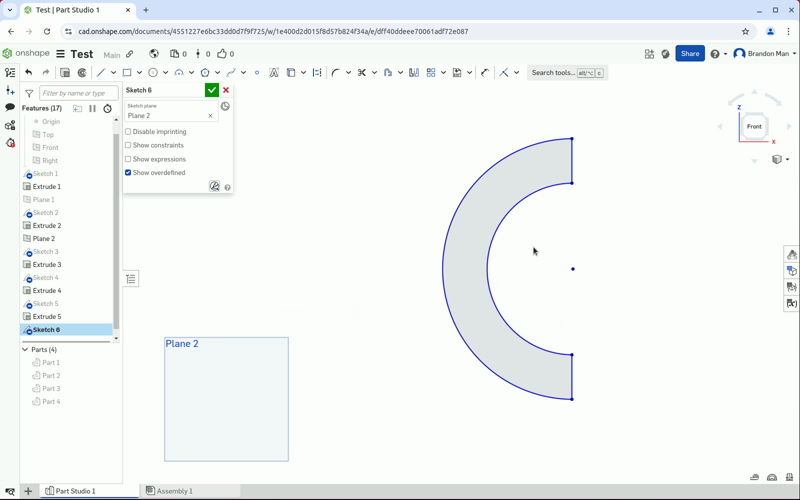
scroll(6)
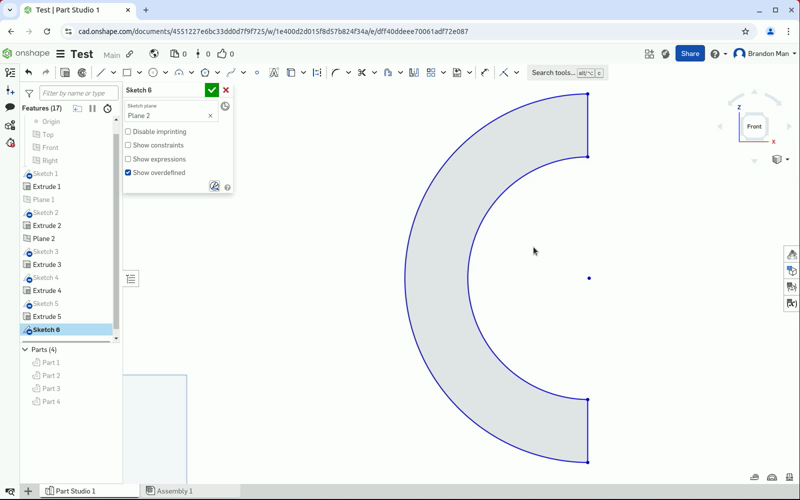
scroll(6)
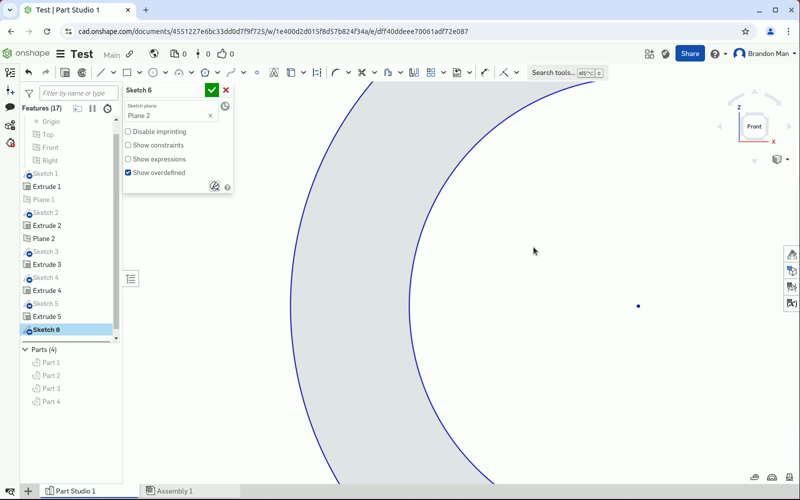
click(533, 246)
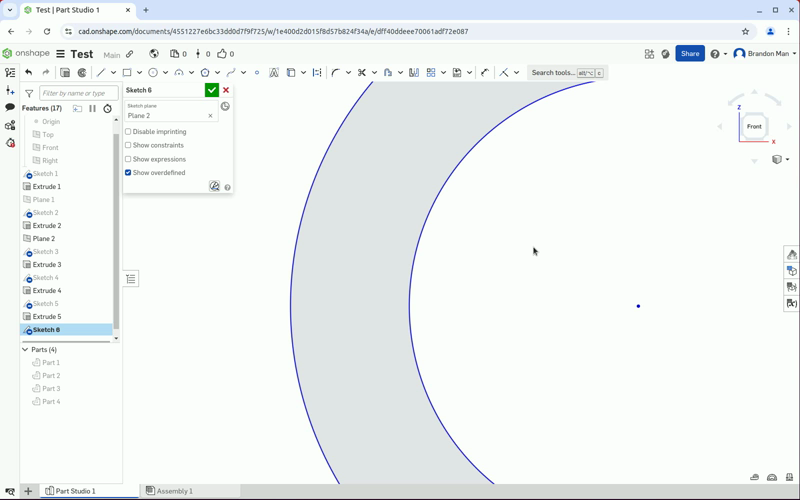
scroll(-6)
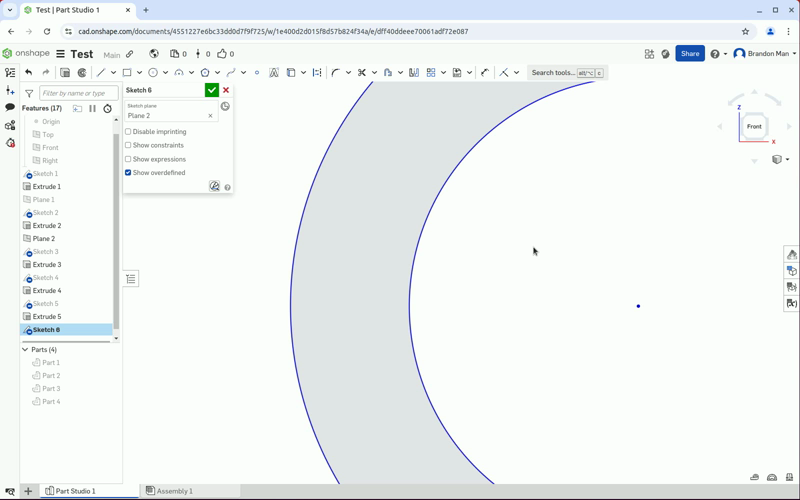
scroll(-6)
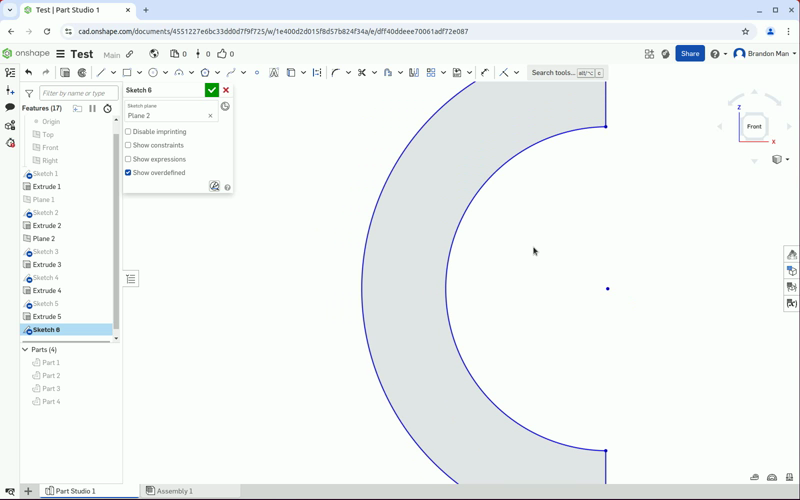
scroll(-6)
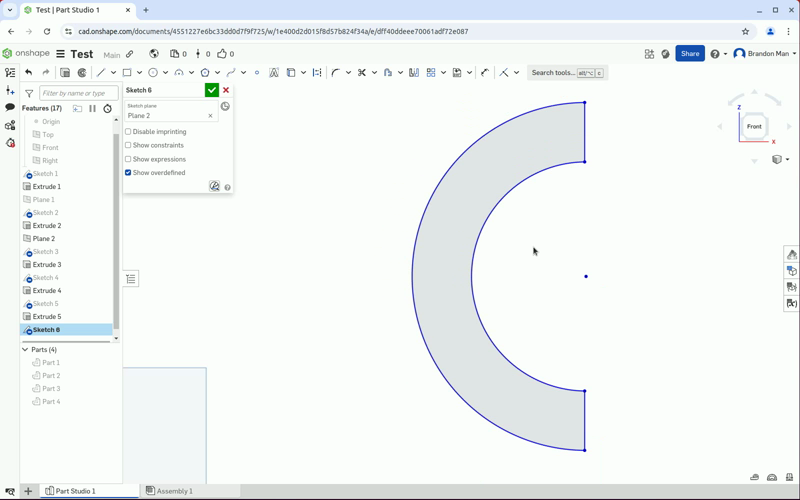
scroll(-6)
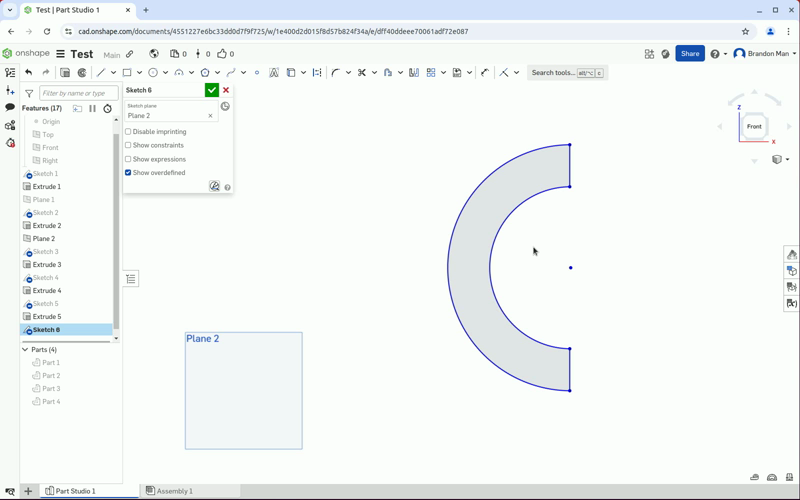
scroll(-6)
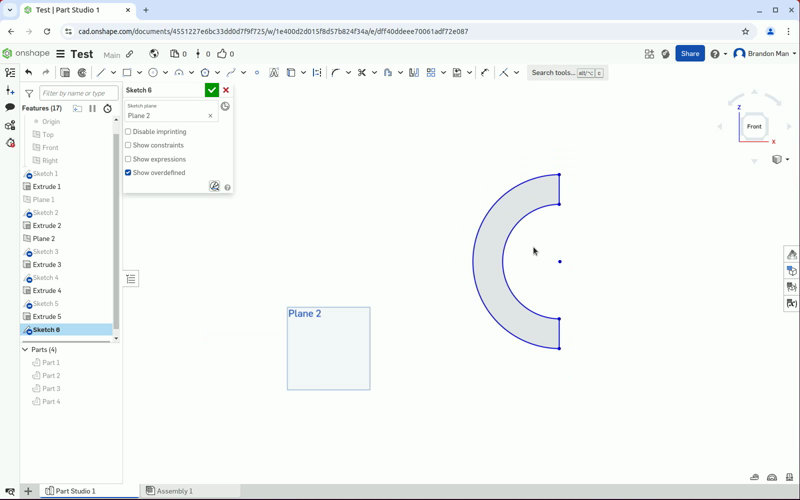
scroll(-6)
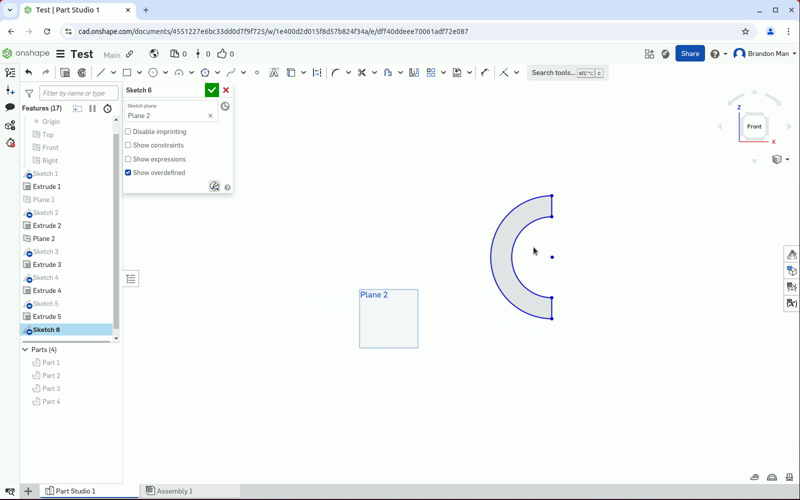
scroll(-6)
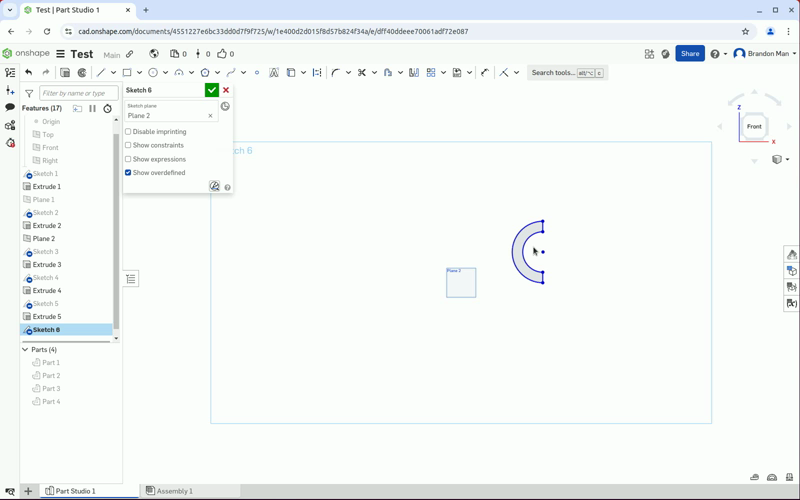
mouse_move(73, 352)
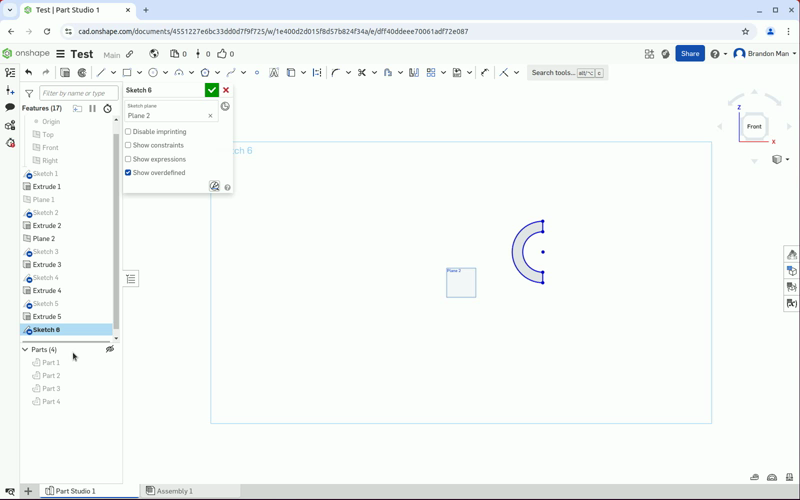
key(shift+y)
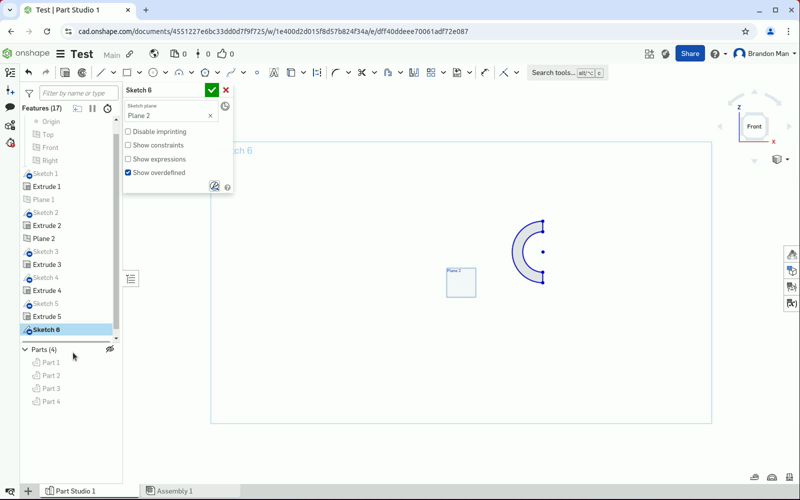
key(shift+e)
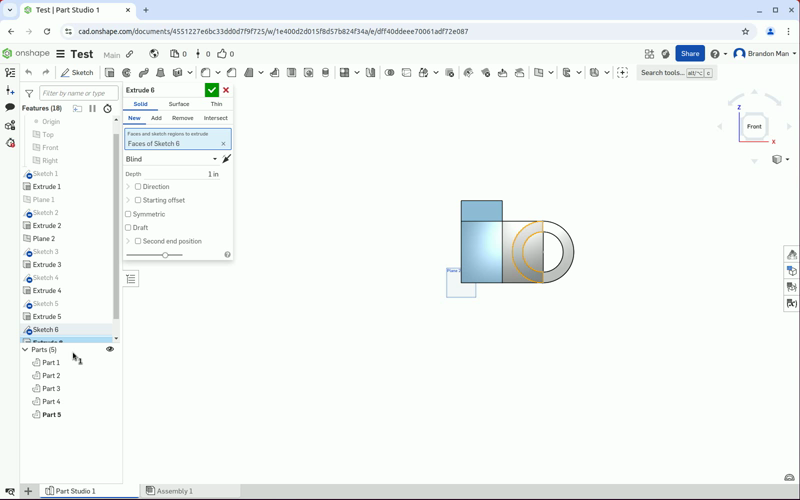
mouse_move(143, 106)
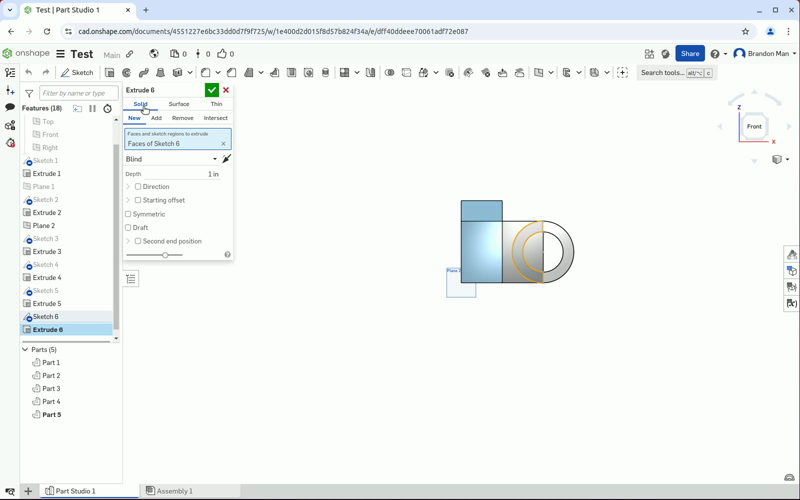
click(143, 106)
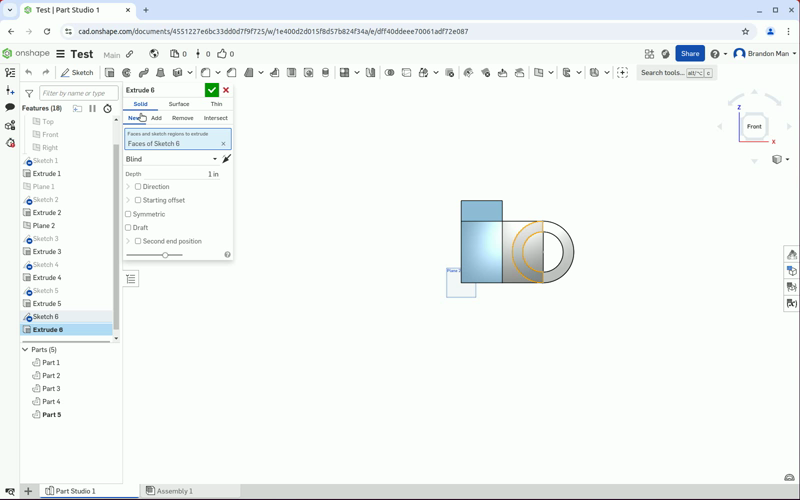
mouse_move(137, 120)
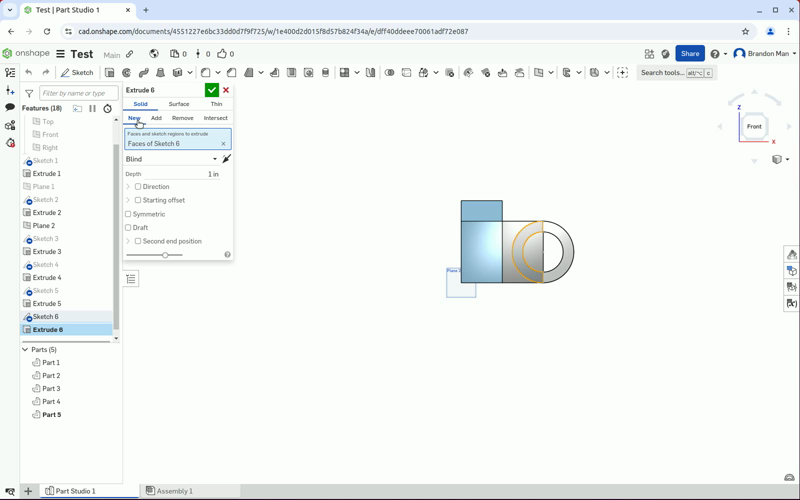
click(137, 120)
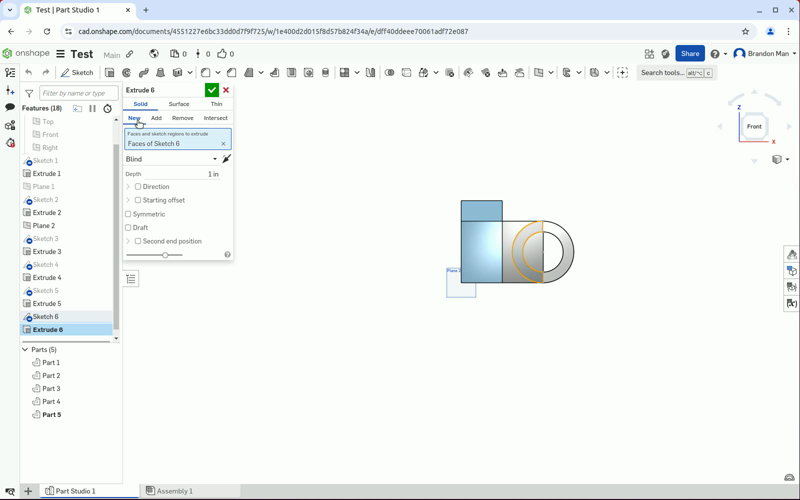
key(tab, 4)
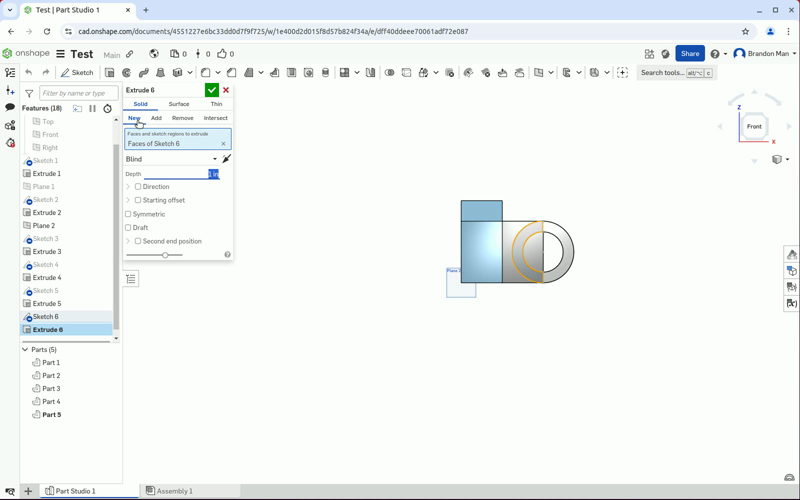
text(4.092)
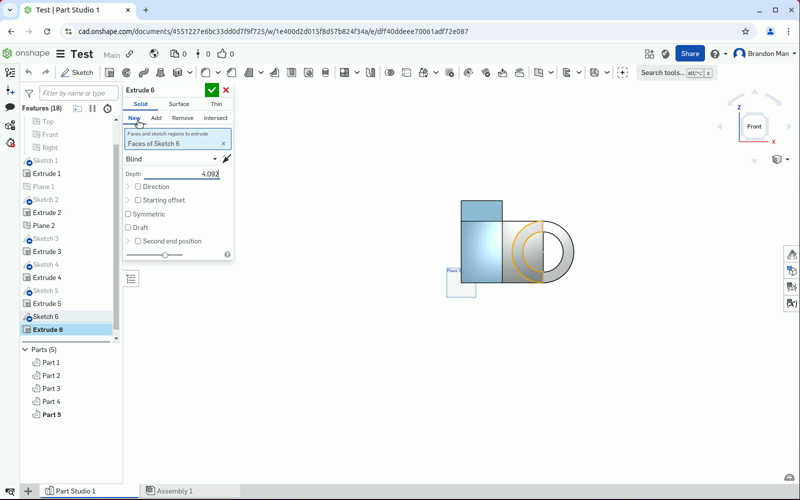
key(enter)
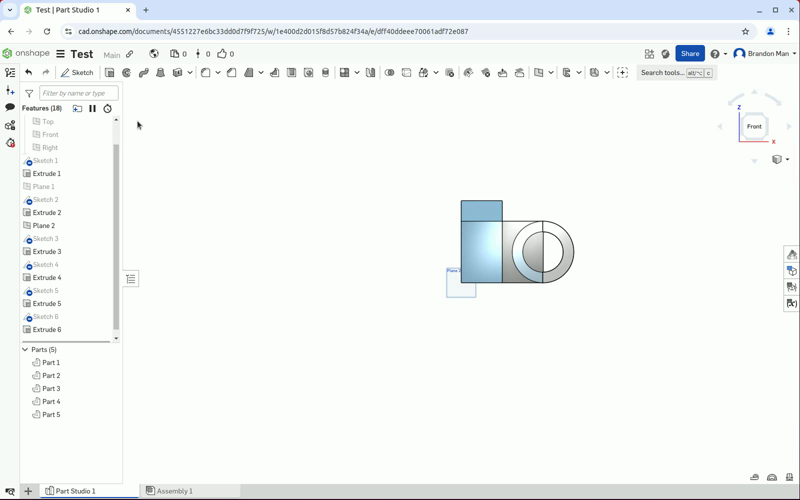
key(shift+h)
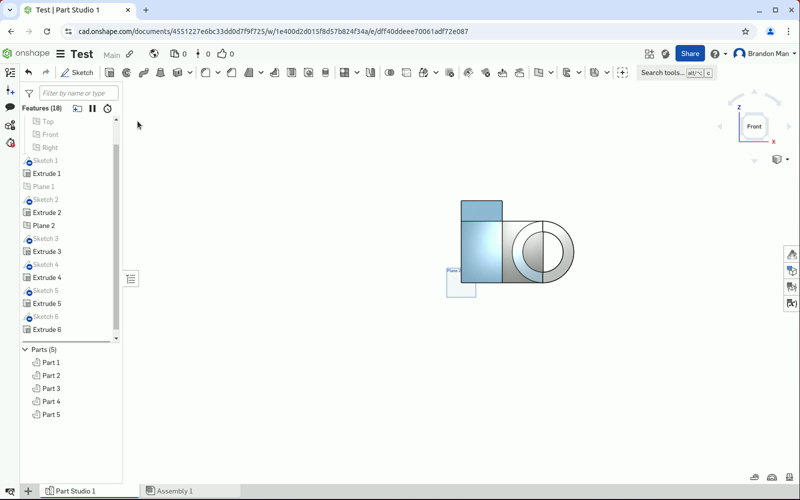
key(shift+h)
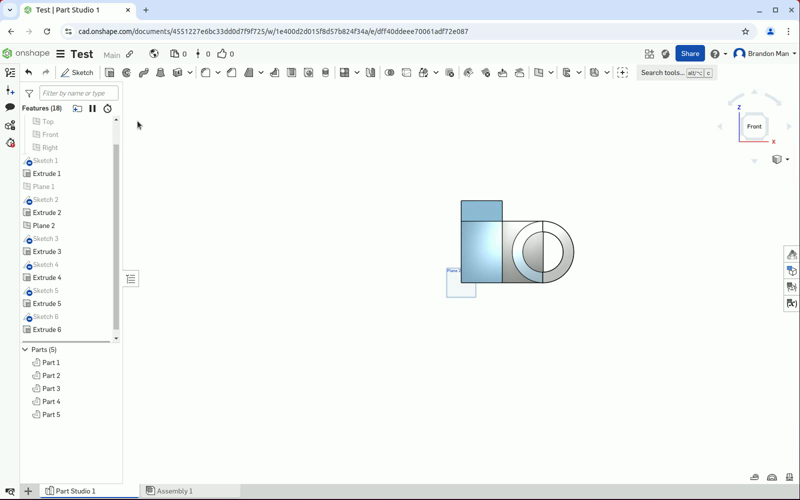
mouse_move(69, 163)
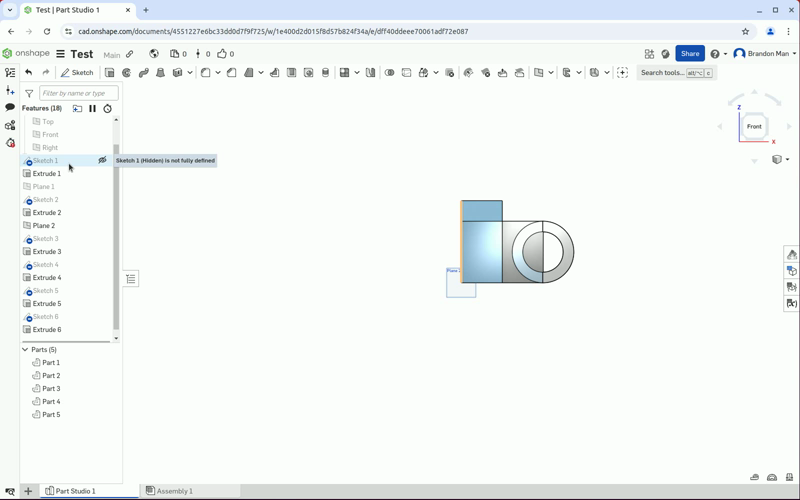
click(69, 163)
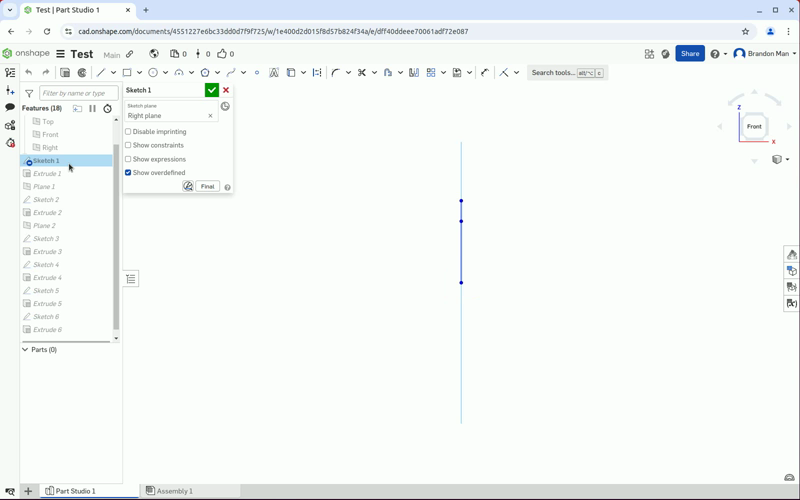
mouse_move(229, 92)
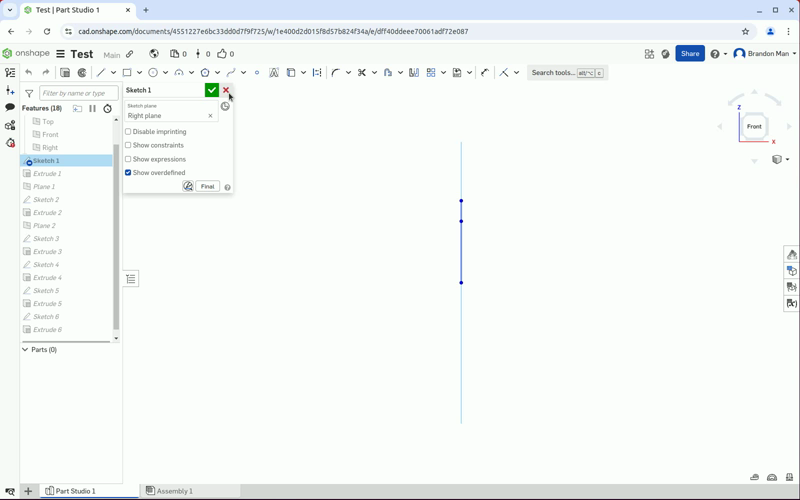
click(229, 92)
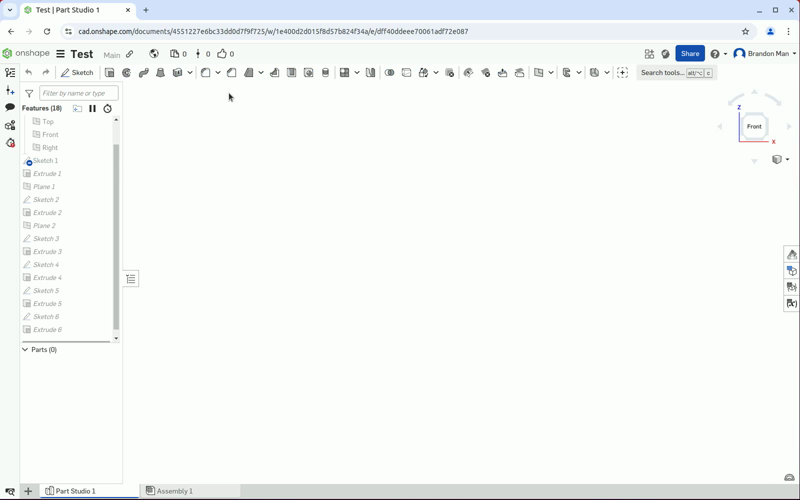
key(shift+s)
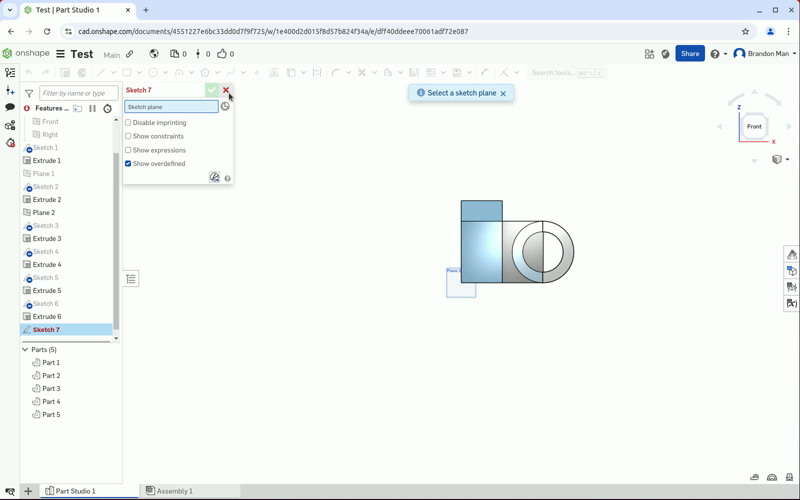
mouse_move(69, 215)
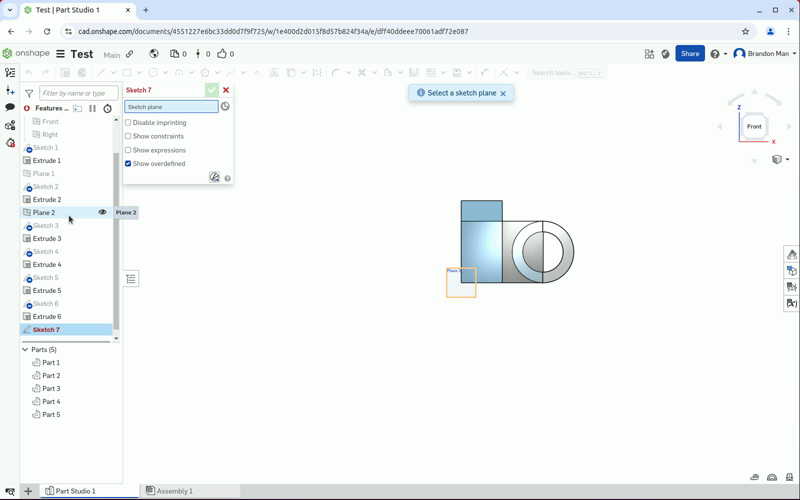
click(69, 215)
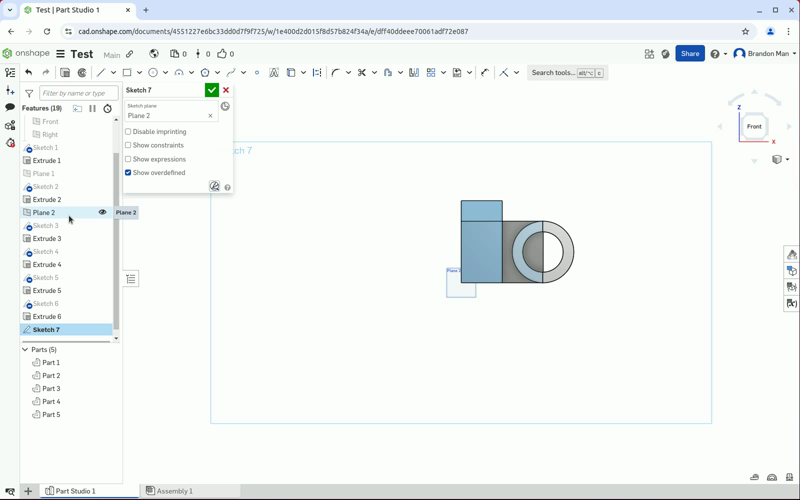
mouse_move(73, 352)
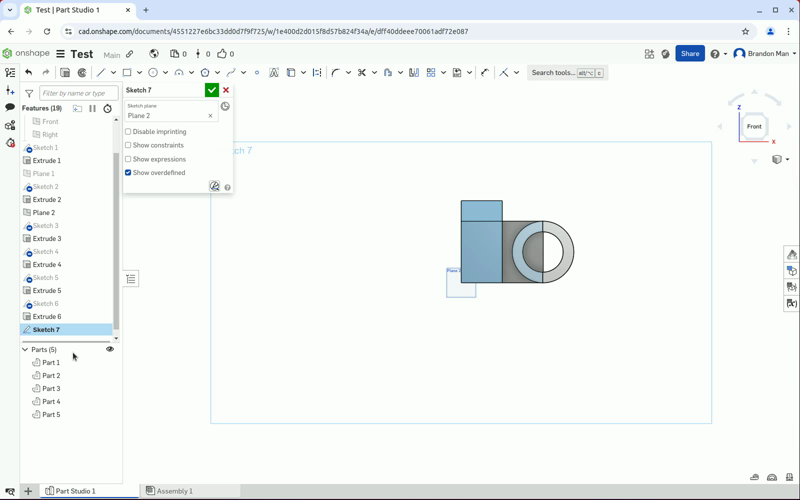
key(y)
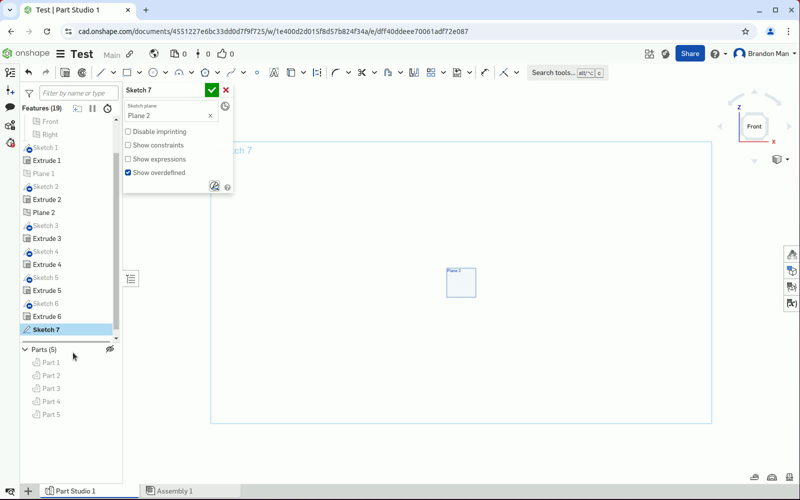
key(l)
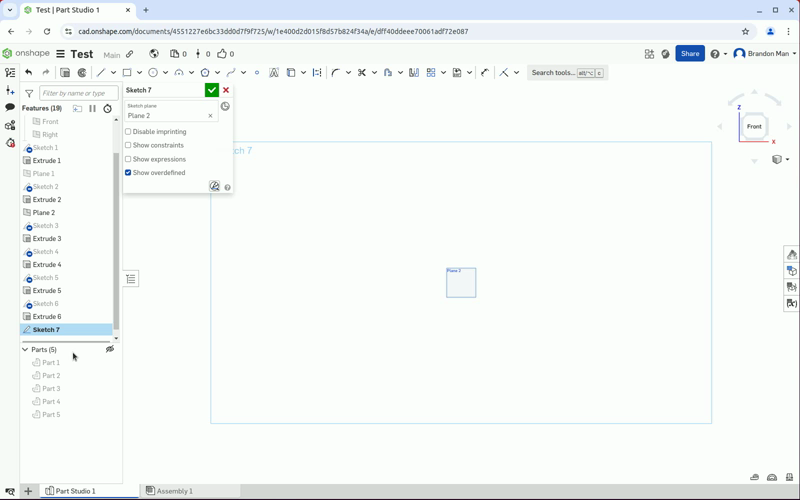
key_down(shift)
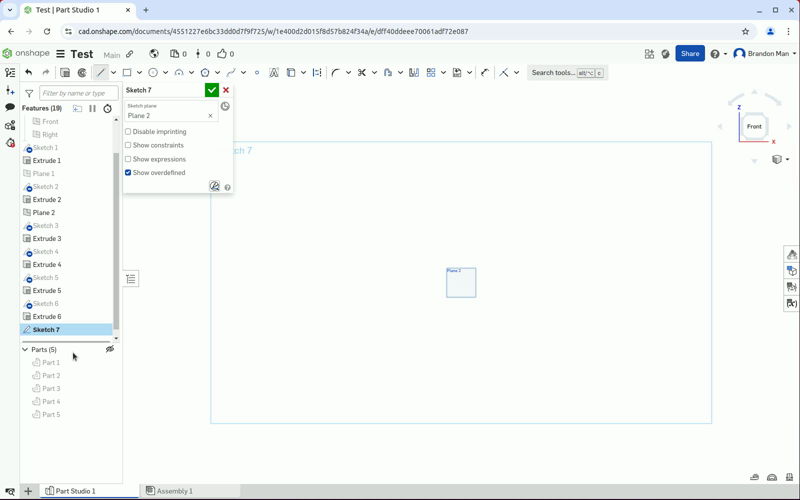
mouse_move(542, 282)
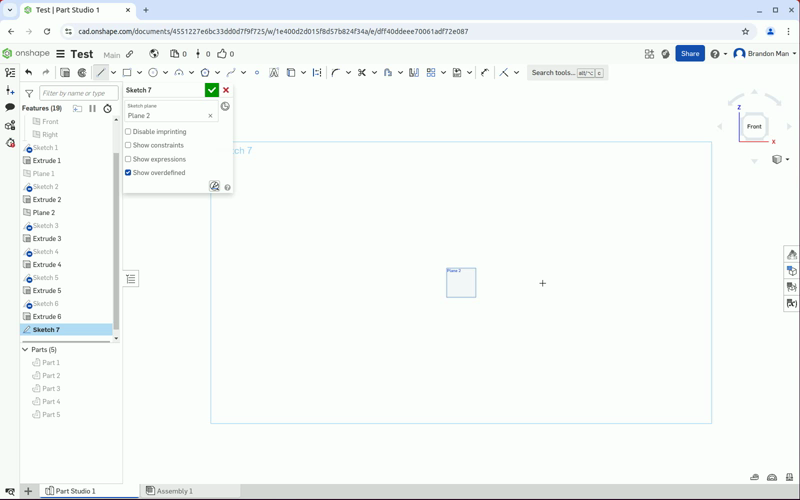
click(542, 282)
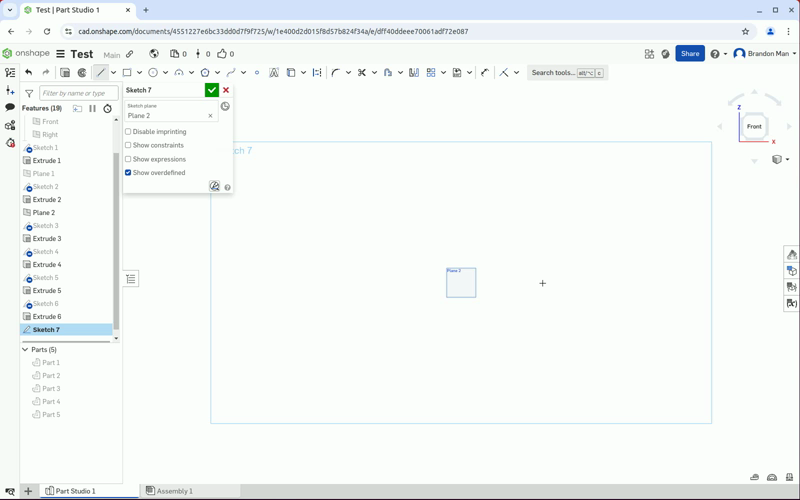
key_up(shift)
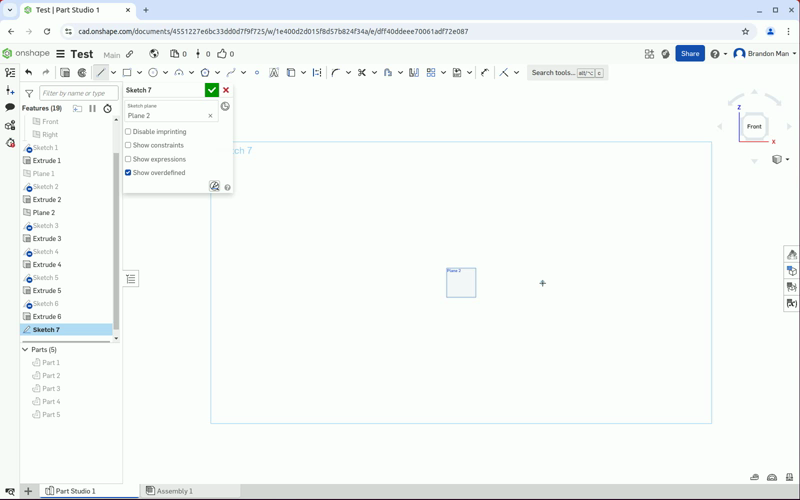
key_down(shift)
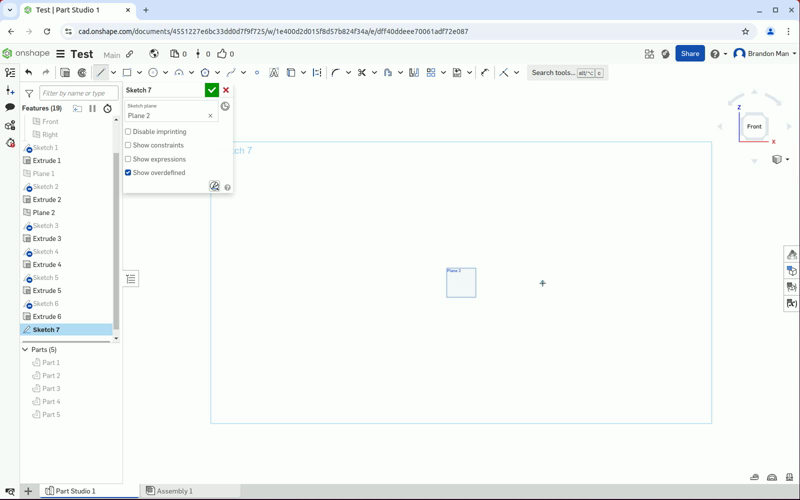
mouse_move(572, 282)
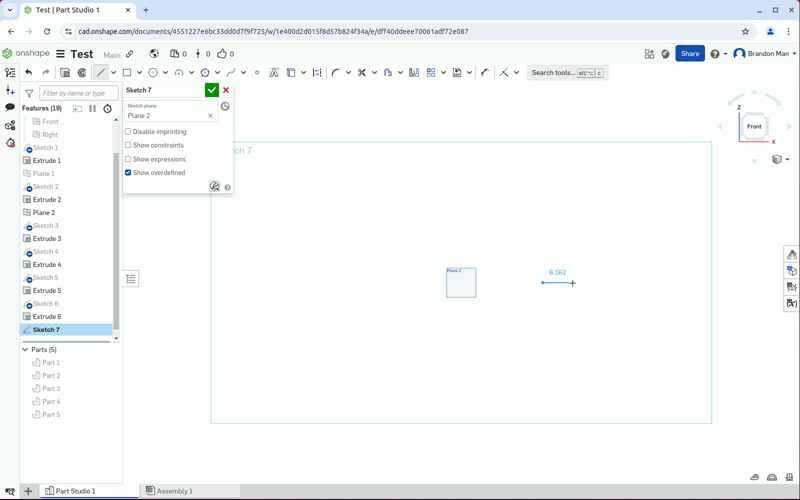
mouse_move(542, 272)
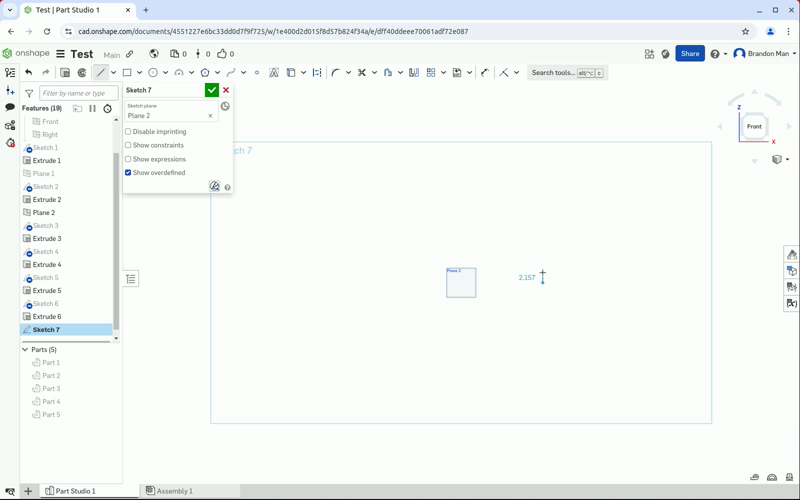
click(542, 272)
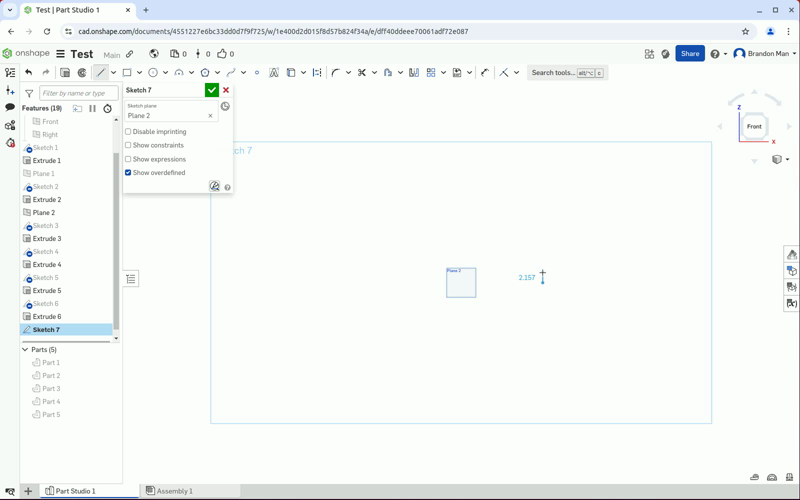
key_up(shift)
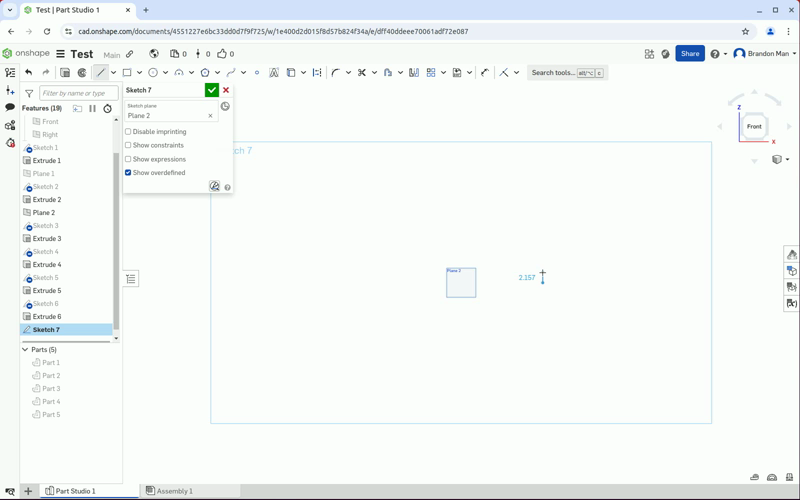
key(esc)
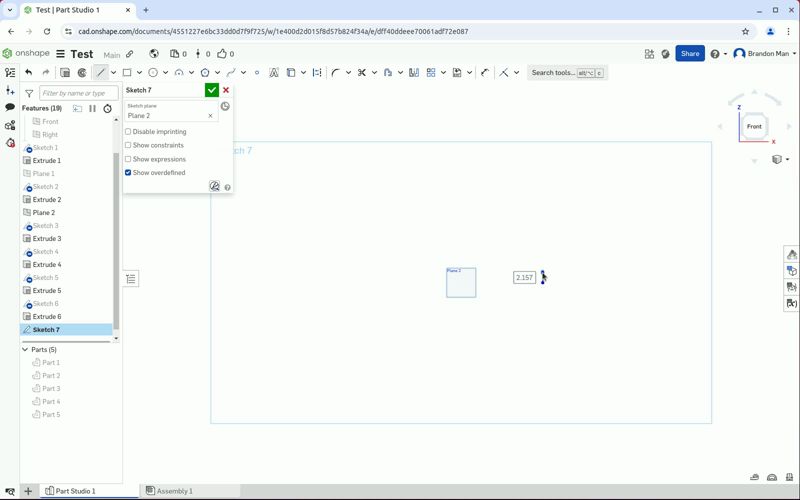
key(a)
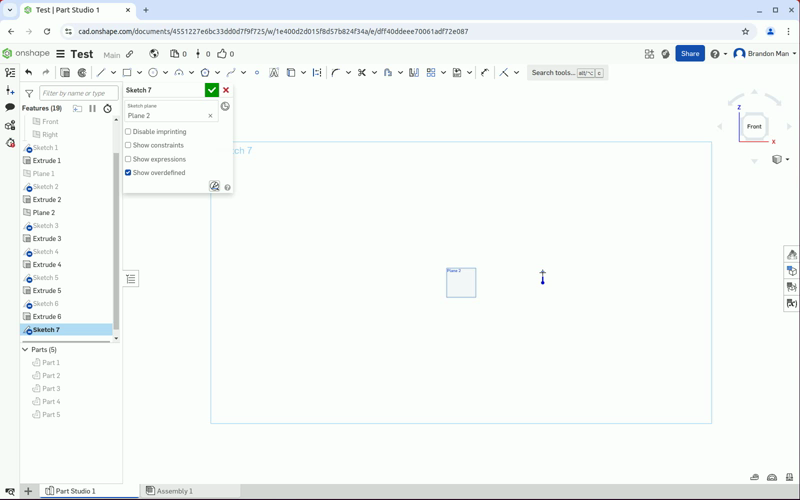
mouse_move(542, 272)
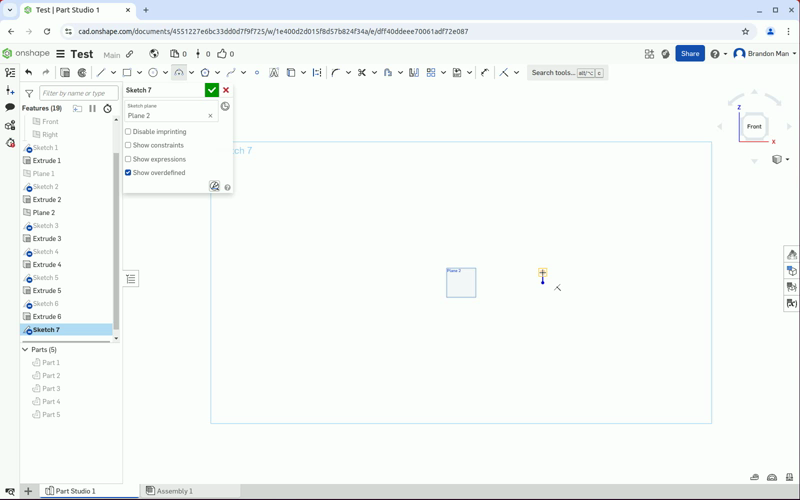
click(542, 272)
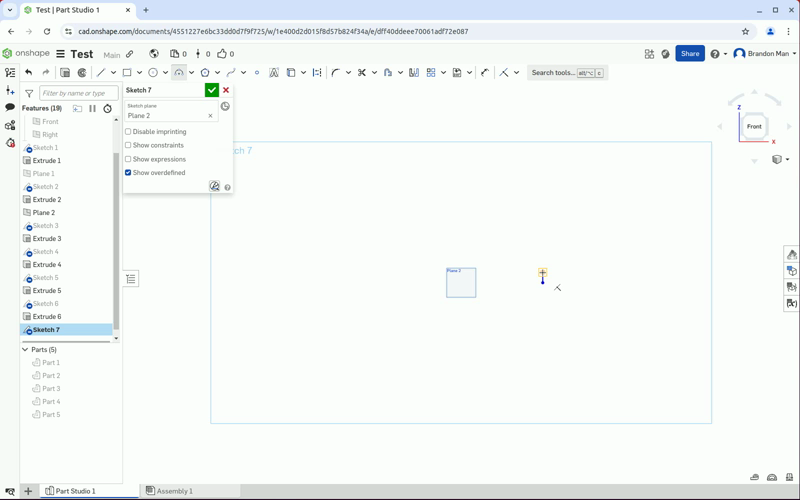
key_down(shift)
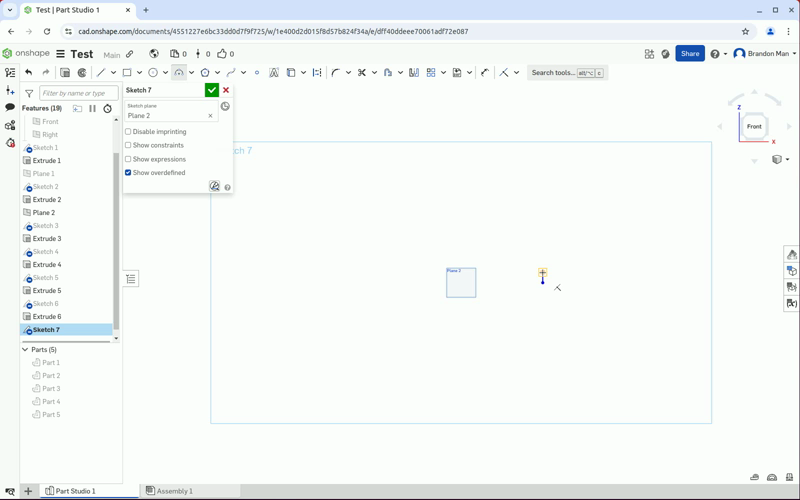
mouse_move(542, 231)
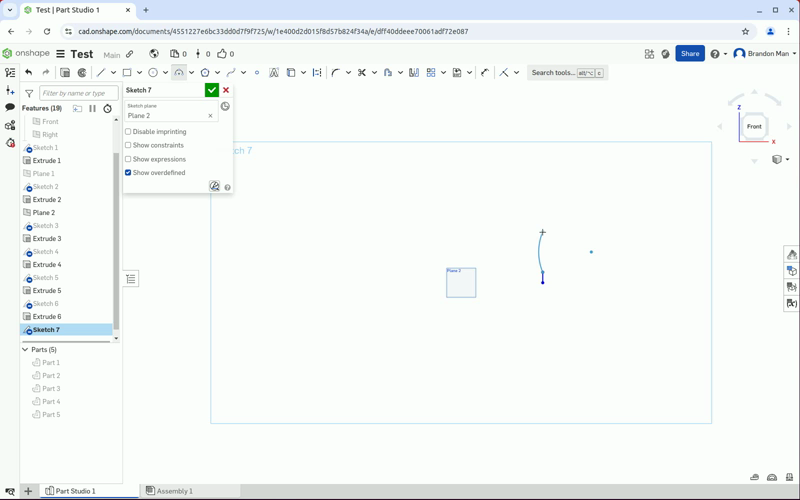
click(542, 231)
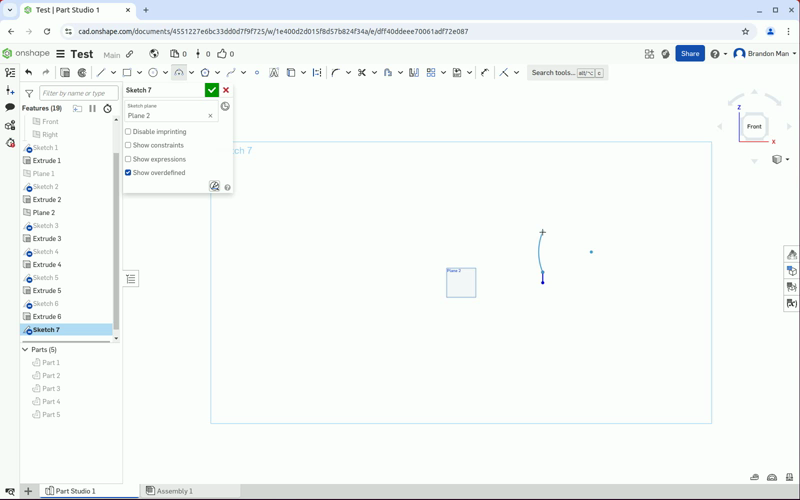
mouse_move(522, 252)
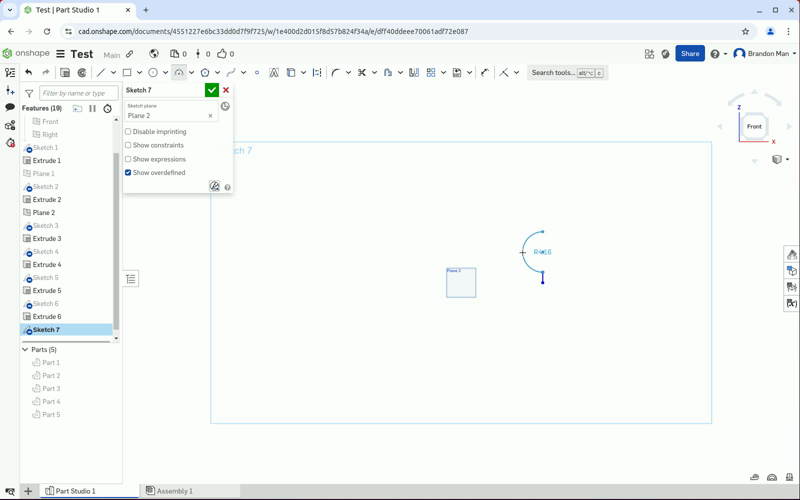
click(522, 252)
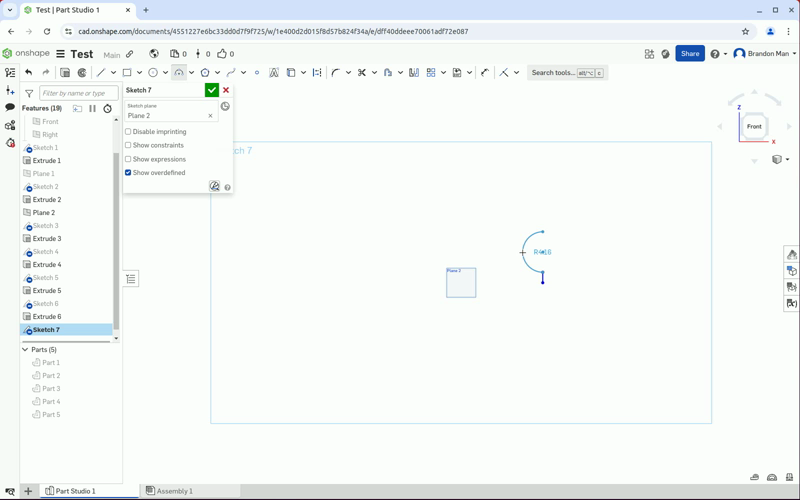
key_up(shift)
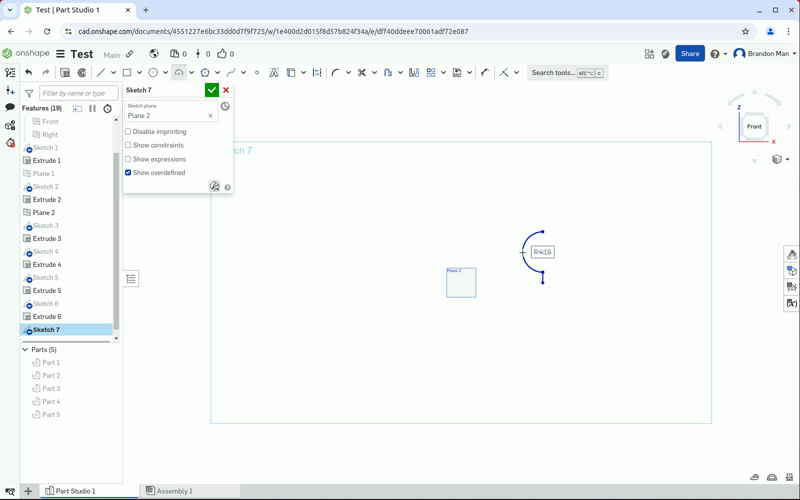
key(esc)
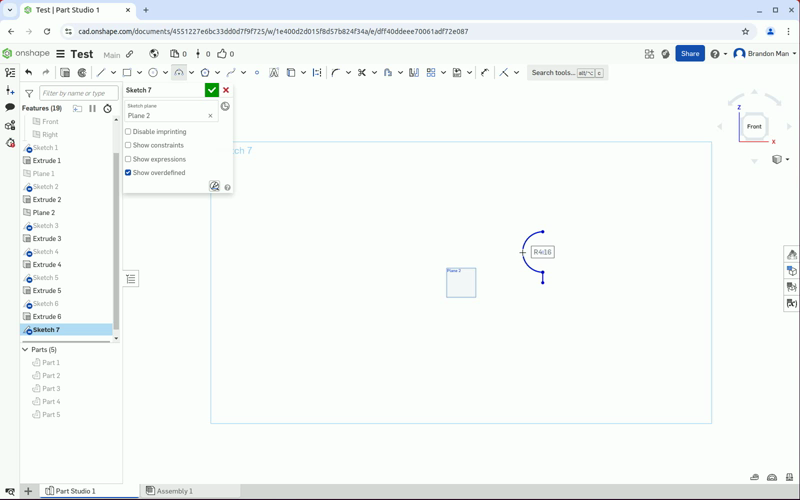
key(l)
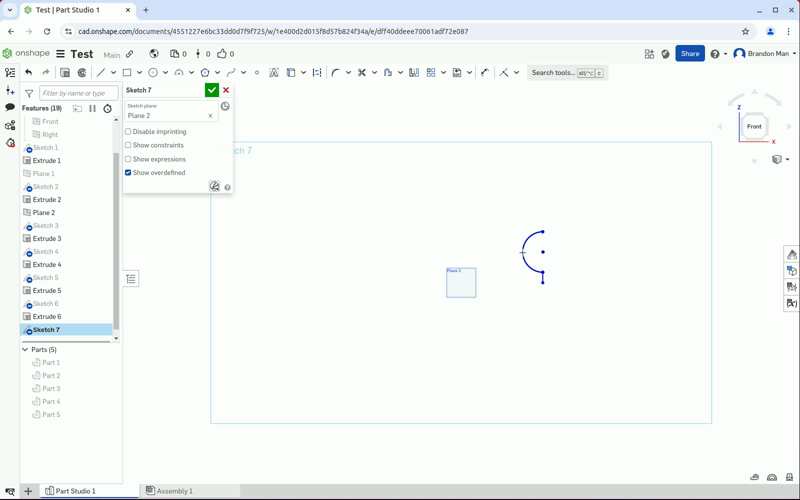
mouse_move(542, 231)
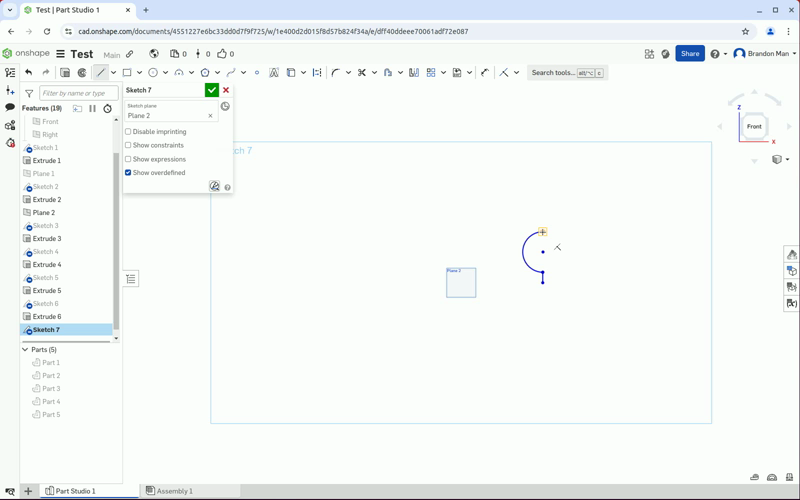
click(542, 231)
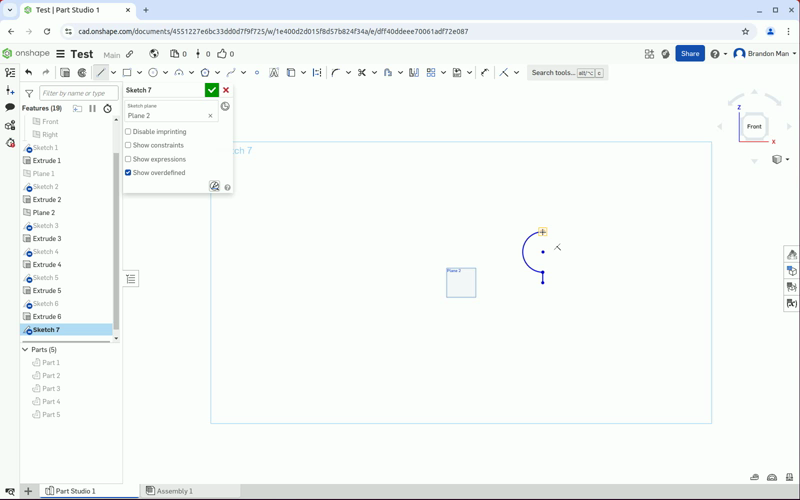
key_down(shift)
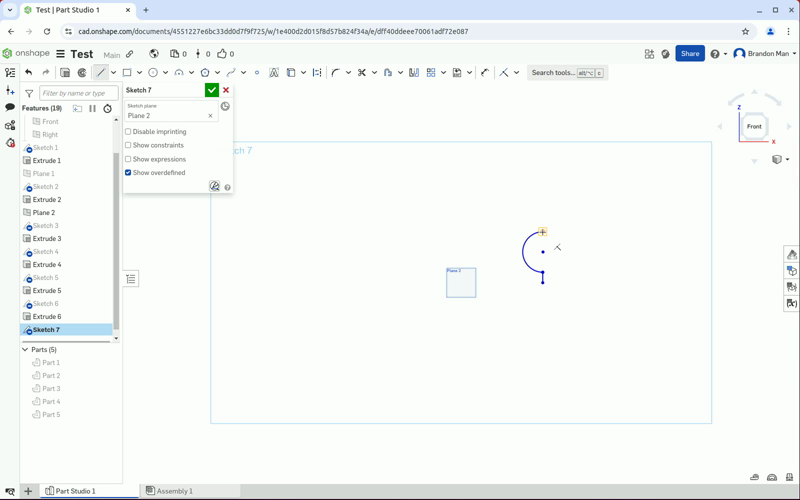
mouse_move(572, 231)
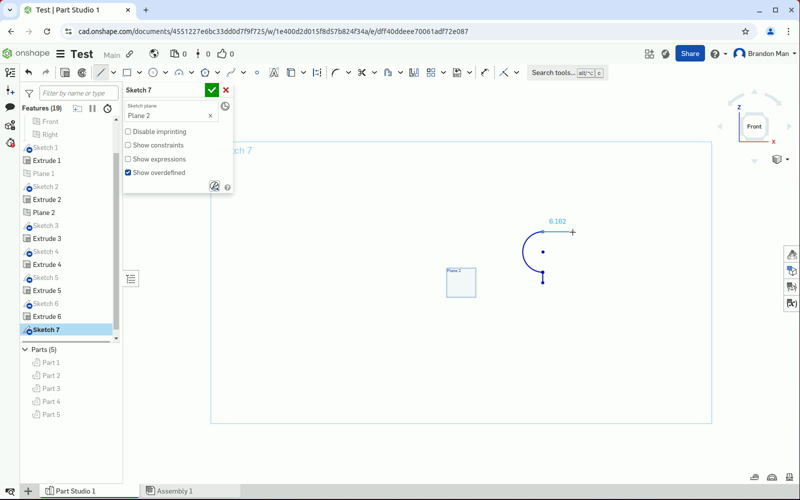
mouse_move(542, 221)
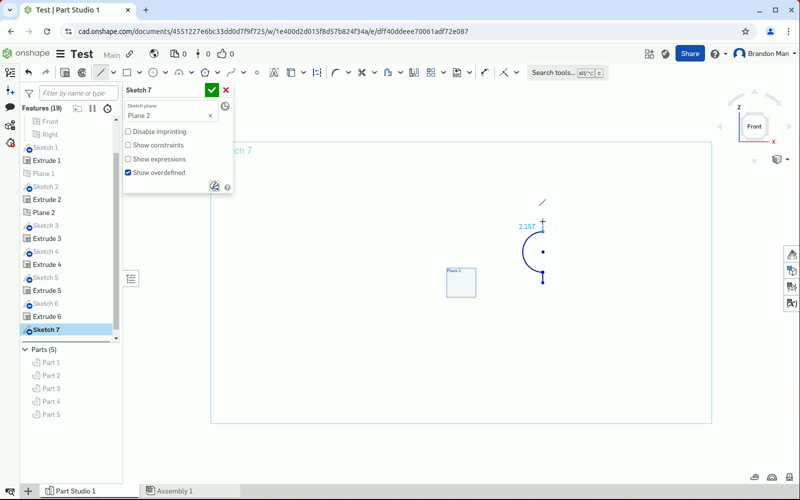
click(542, 221)
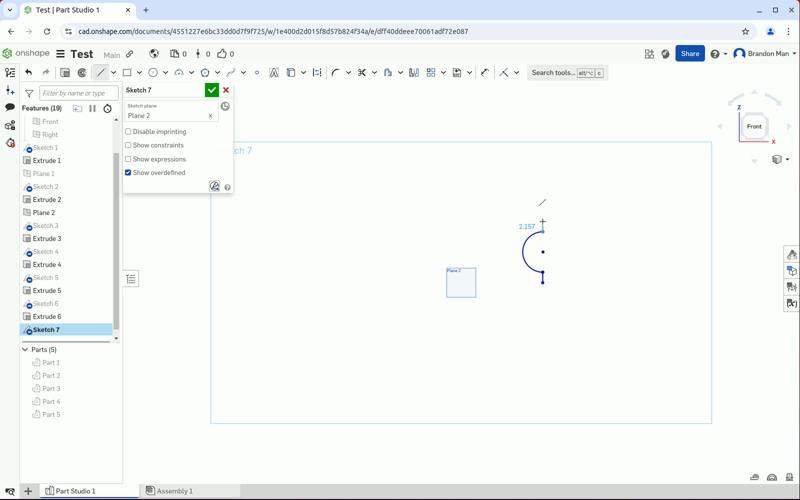
key_up(shift)
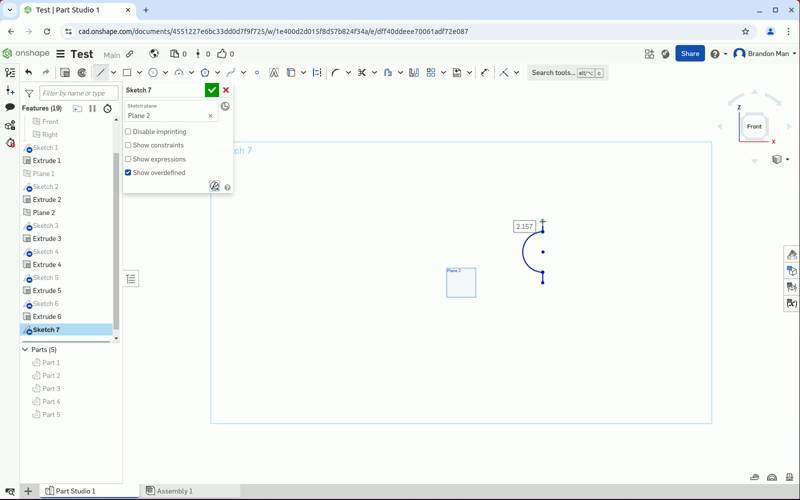
key(esc)
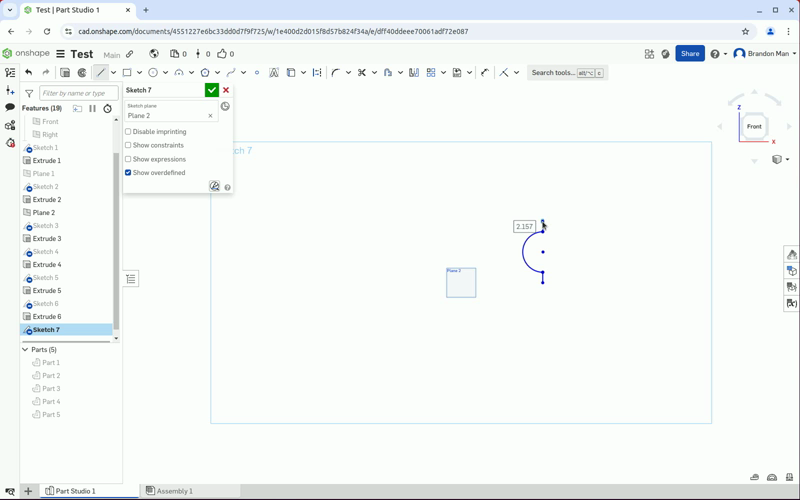
key(a)
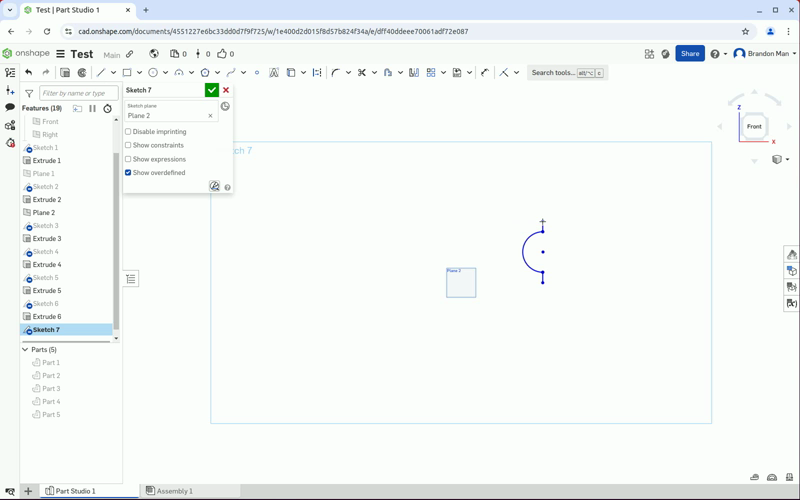
mouse_move(542, 221)
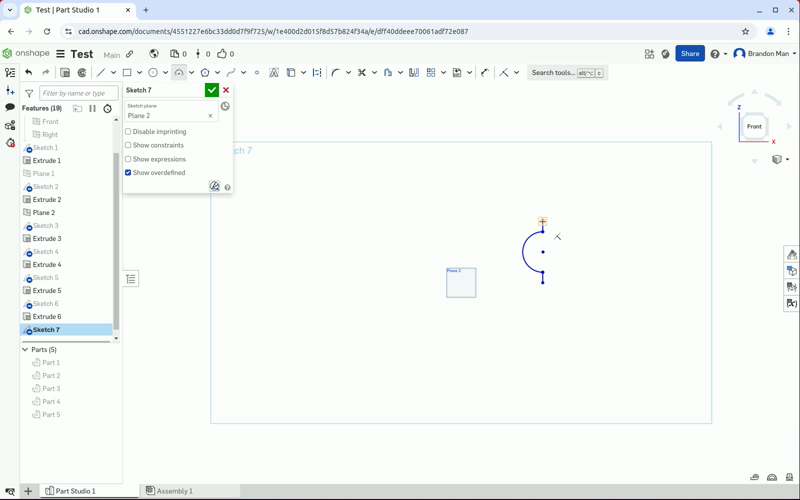
click(542, 221)
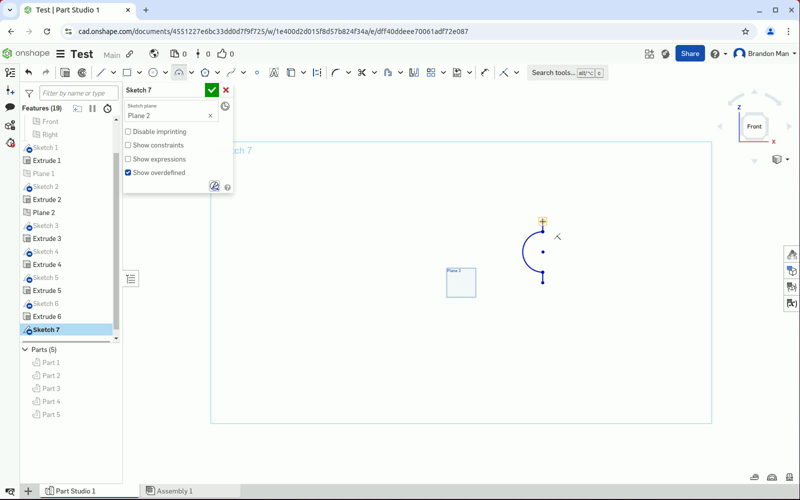
mouse_move(542, 282)
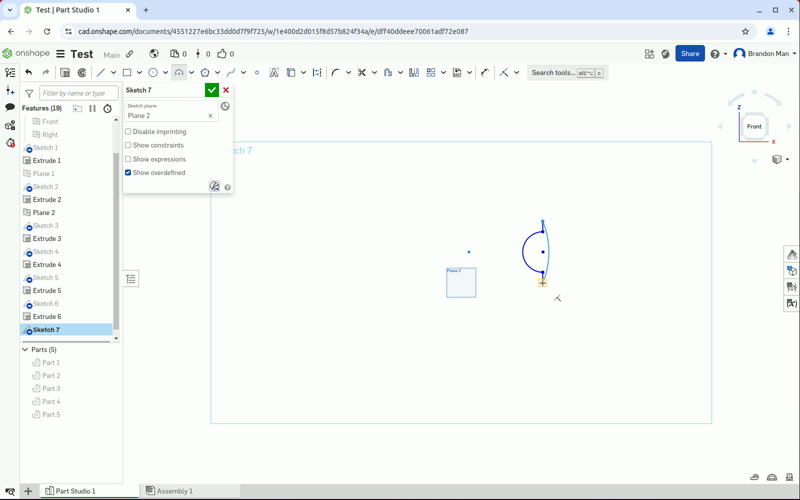
click(542, 282)
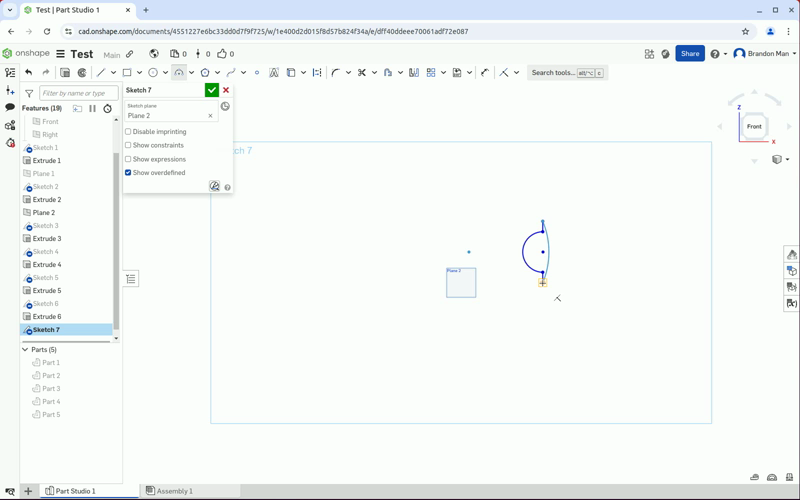
key_down(shift)
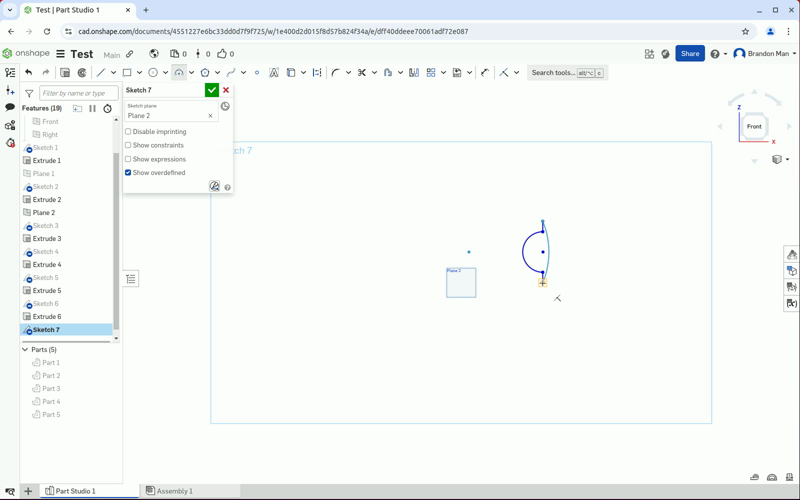
mouse_move(512, 252)
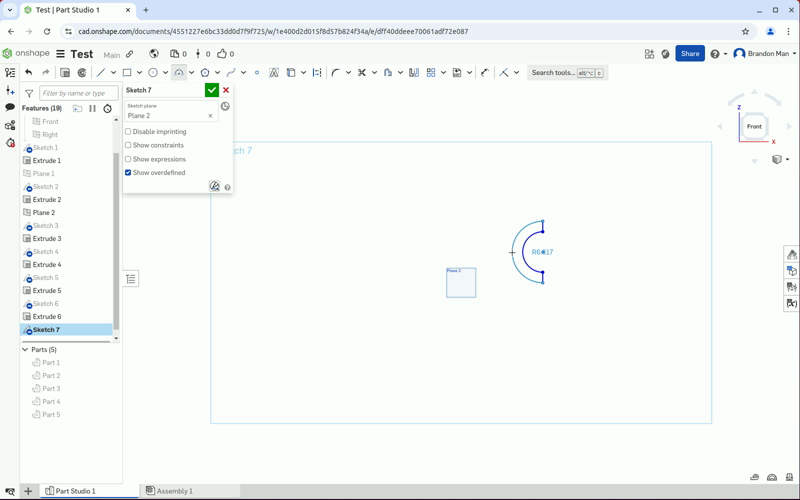
click(512, 252)
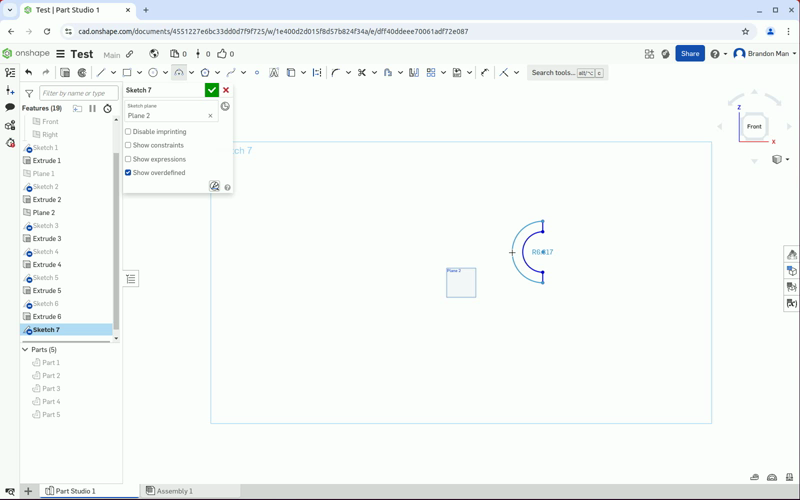
key_up(shift)
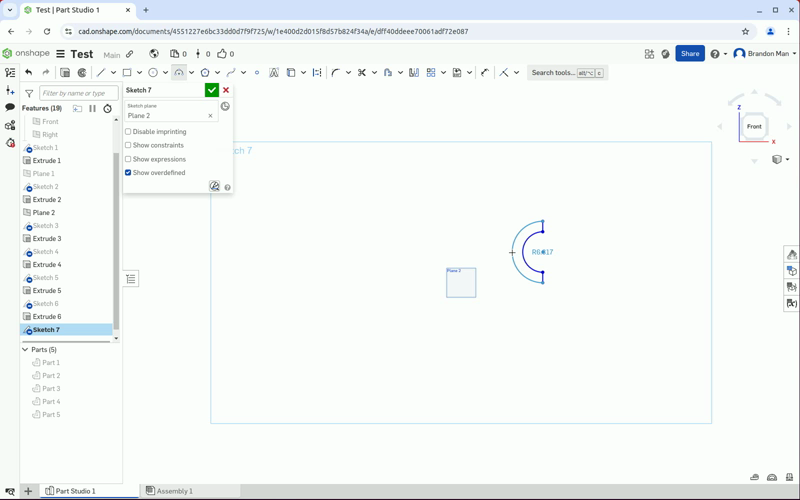
key(esc)
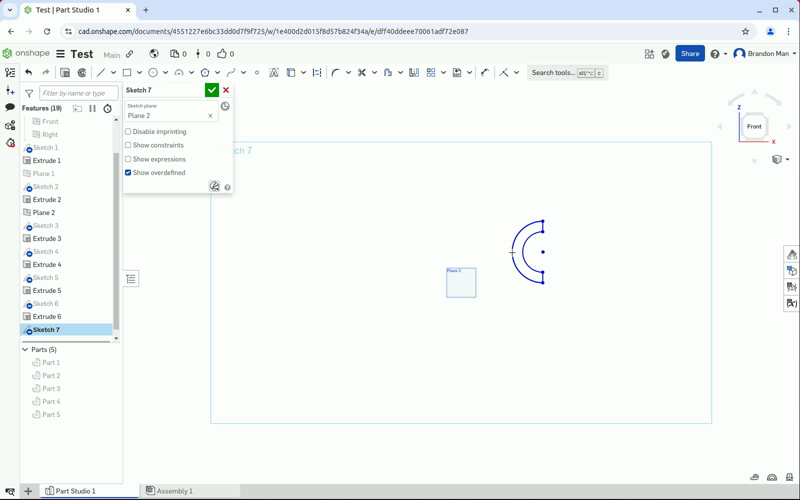
mouse_move(539, 235)
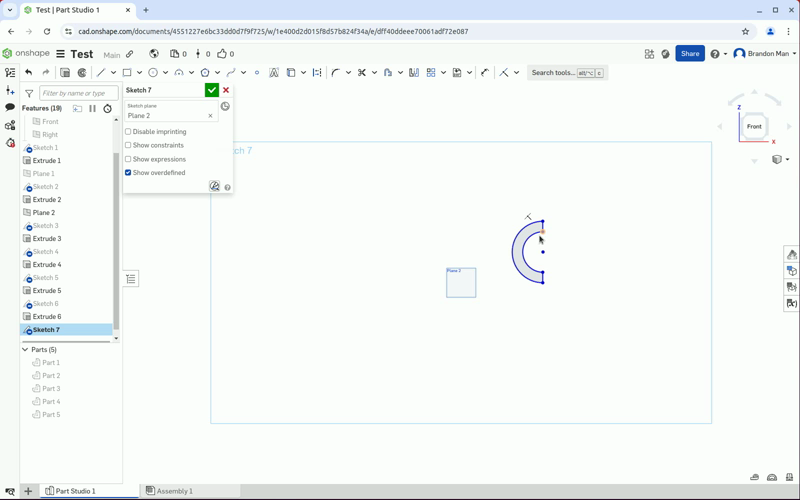
scroll(6)
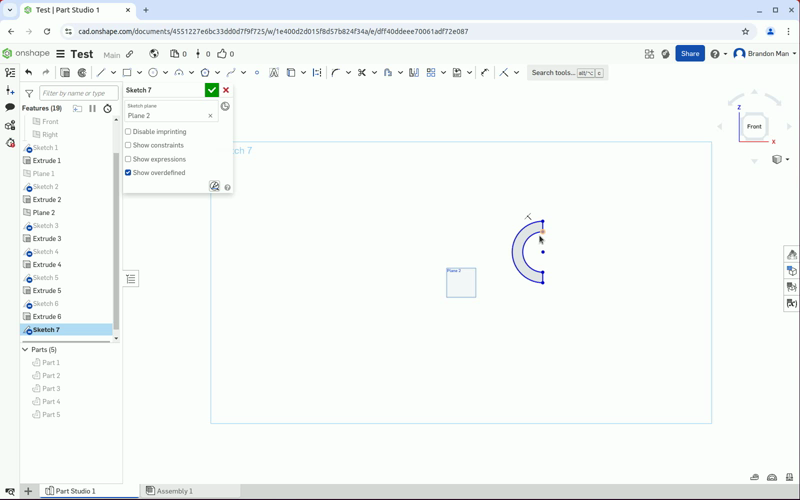
scroll(6)
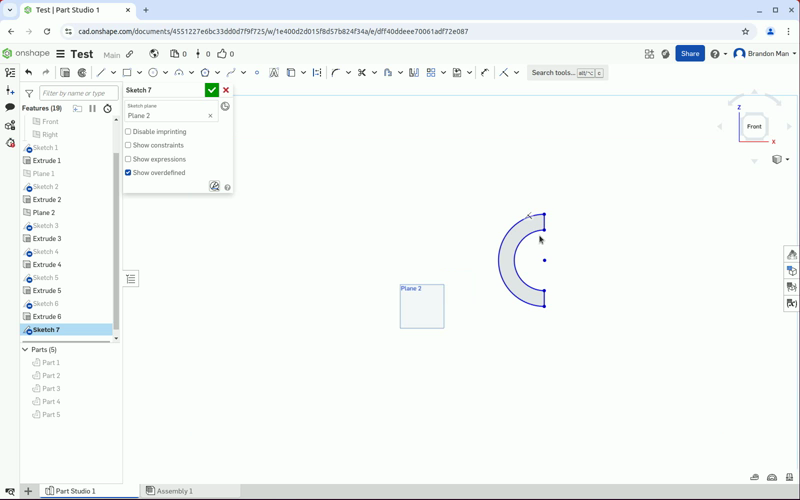
scroll(6)
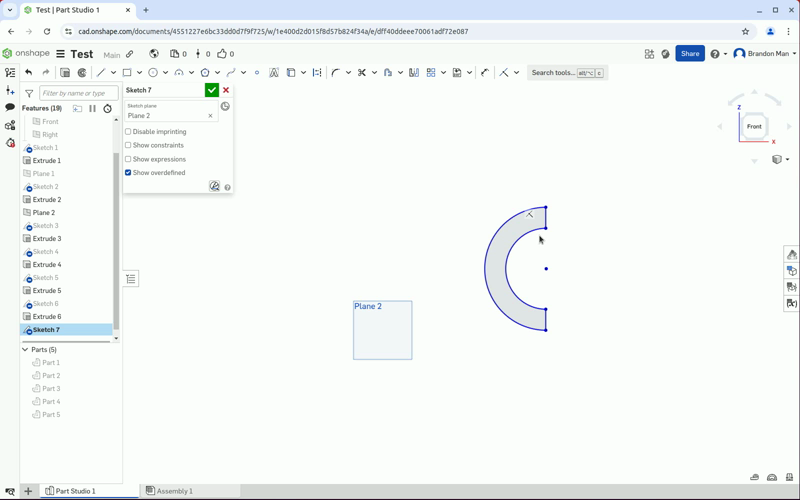
scroll(6)
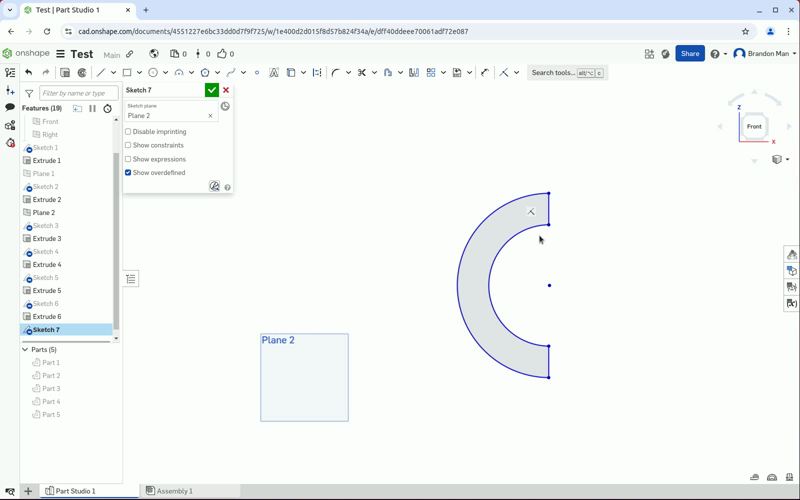
scroll(6)
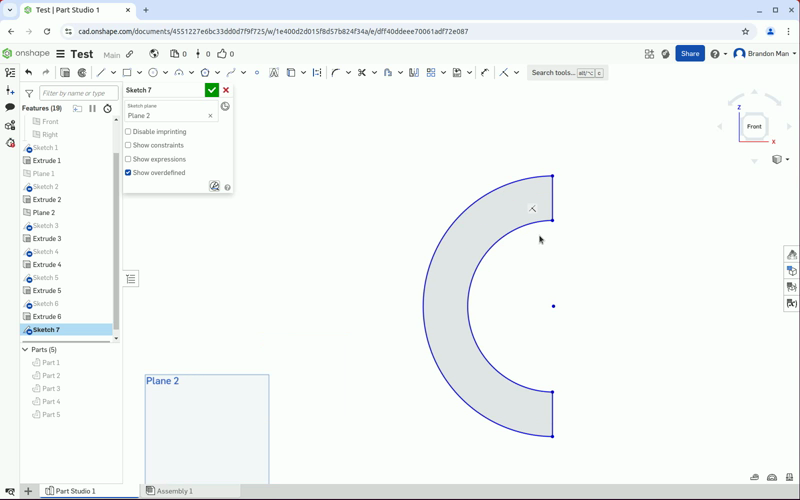
scroll(6)
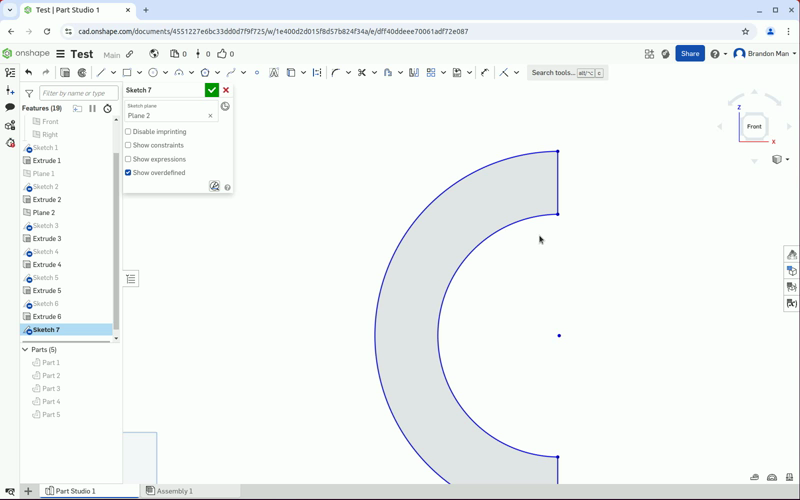
scroll(6)
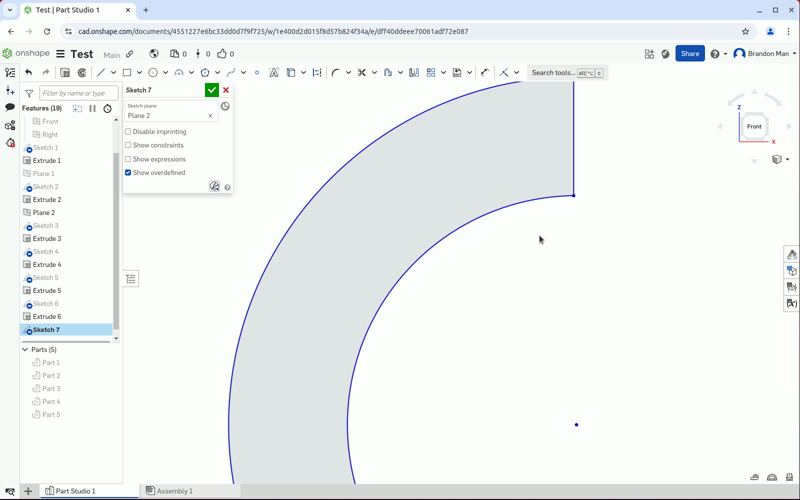
click(539, 235)
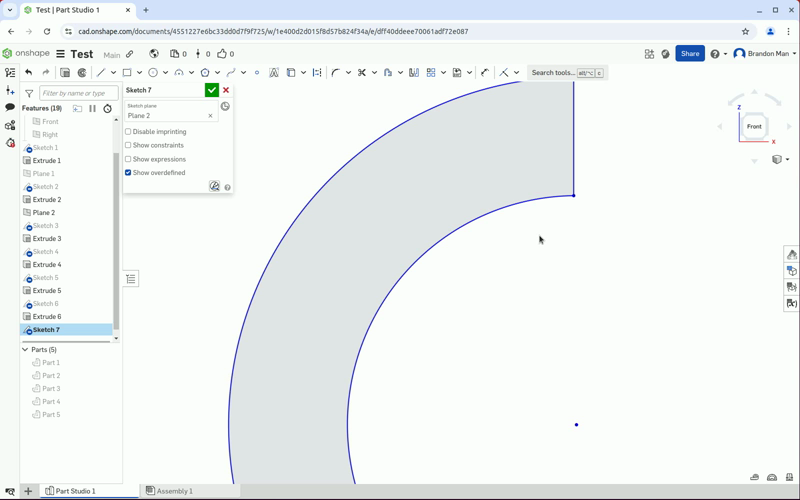
scroll(-6)
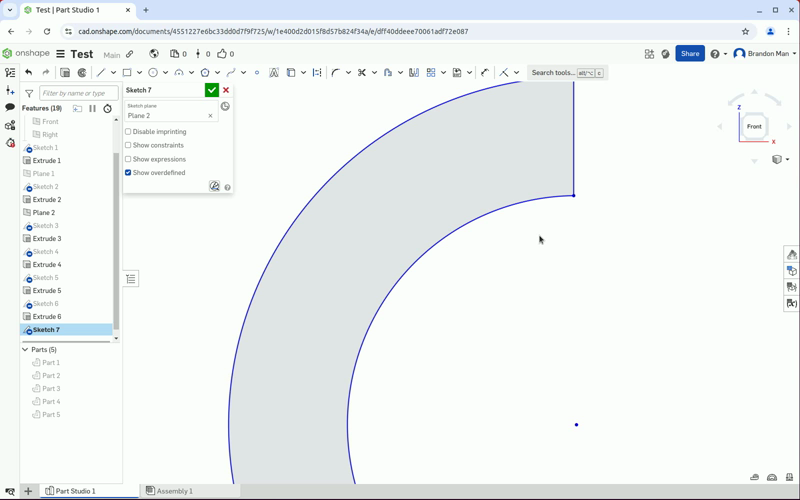
scroll(-6)
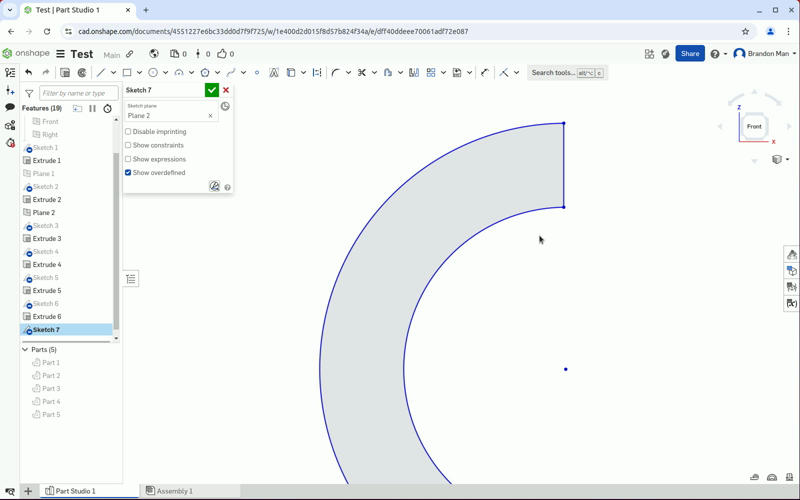
scroll(-6)
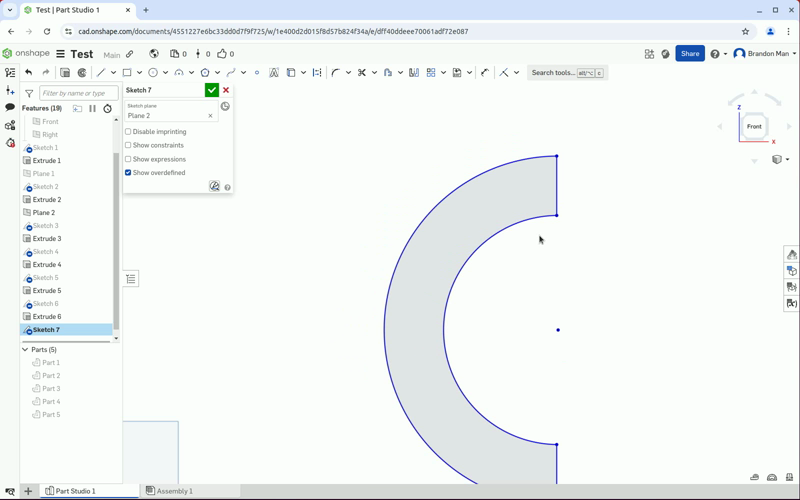
scroll(-6)
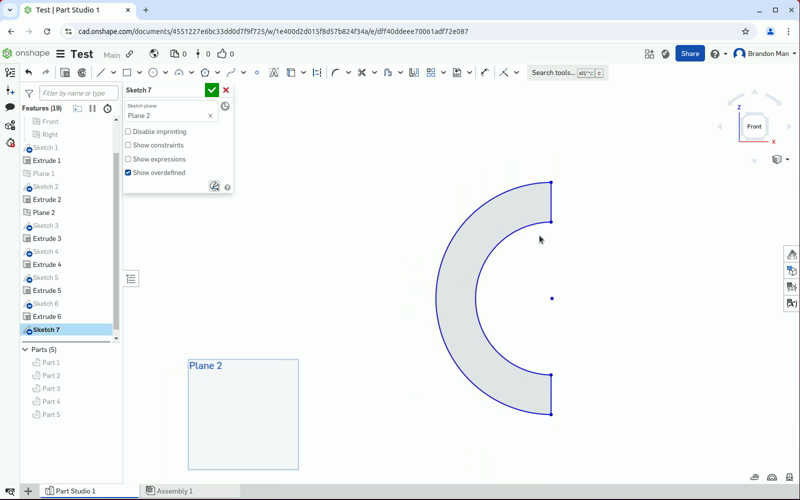
scroll(-6)
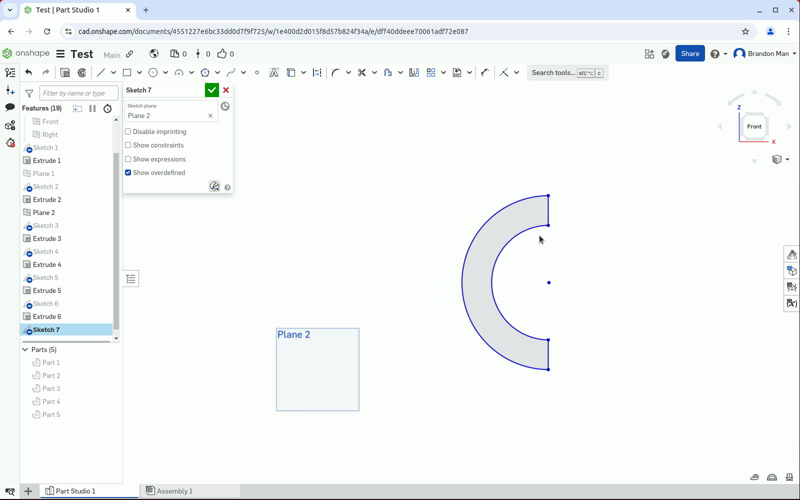
scroll(-6)
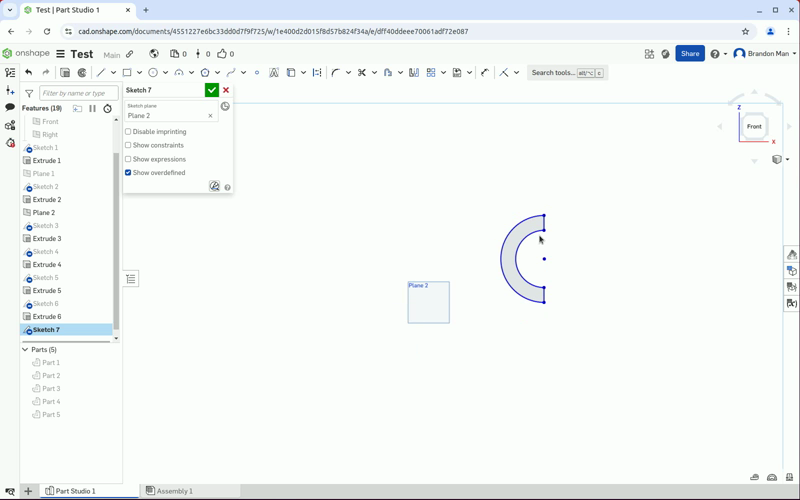
scroll(-6)
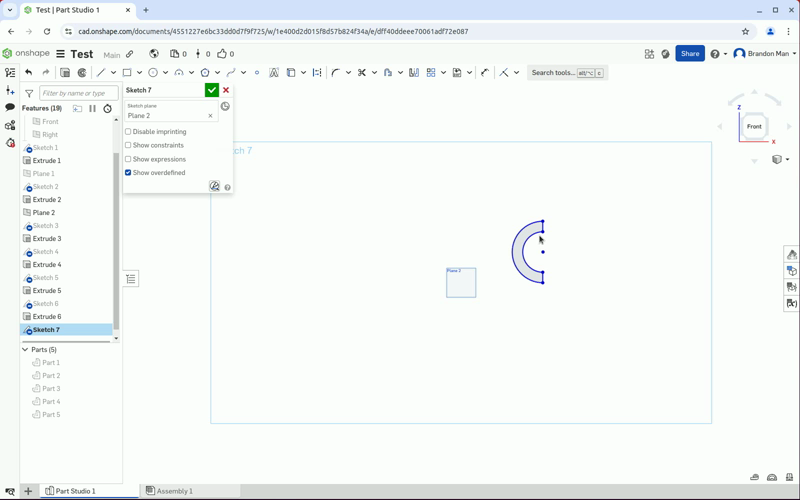
mouse_move(73, 352)
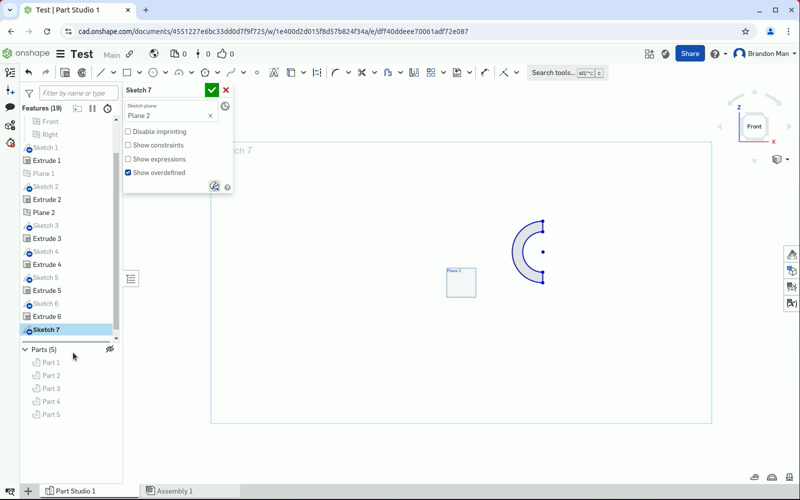
key(shift+y)
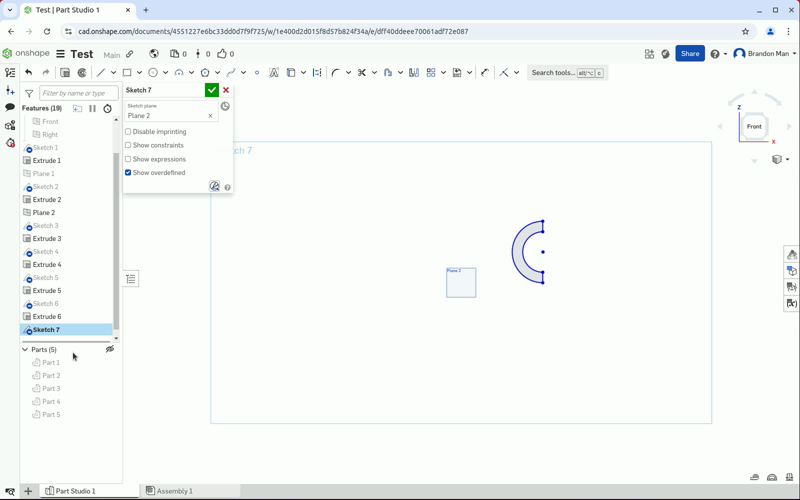
key(shift+e)
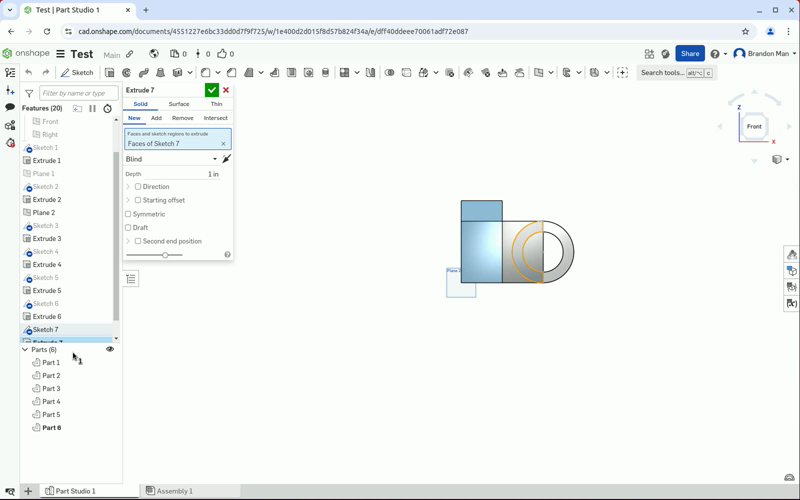
mouse_move(143, 106)
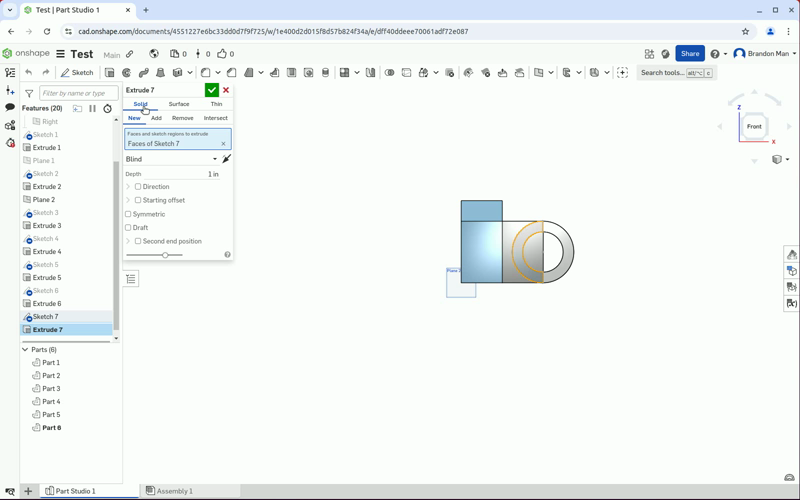
click(143, 106)
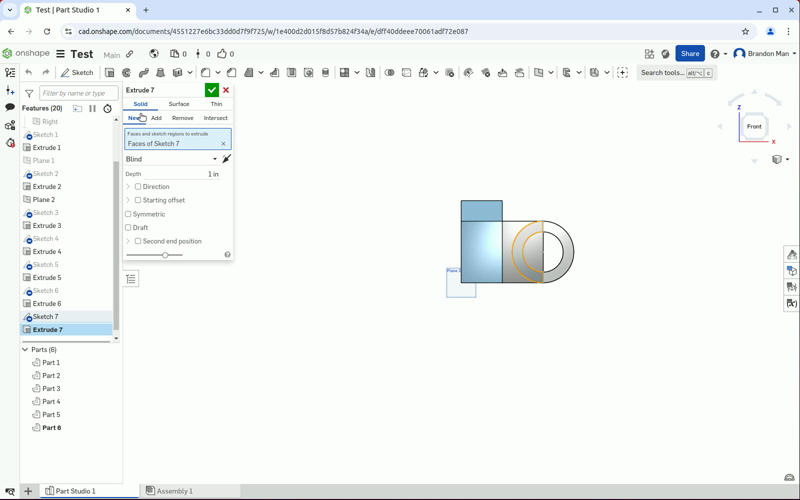
mouse_move(137, 120)
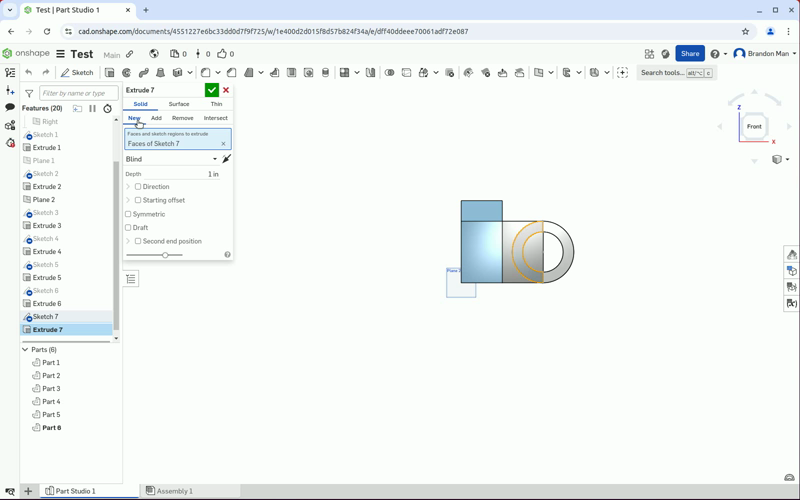
click(137, 120)
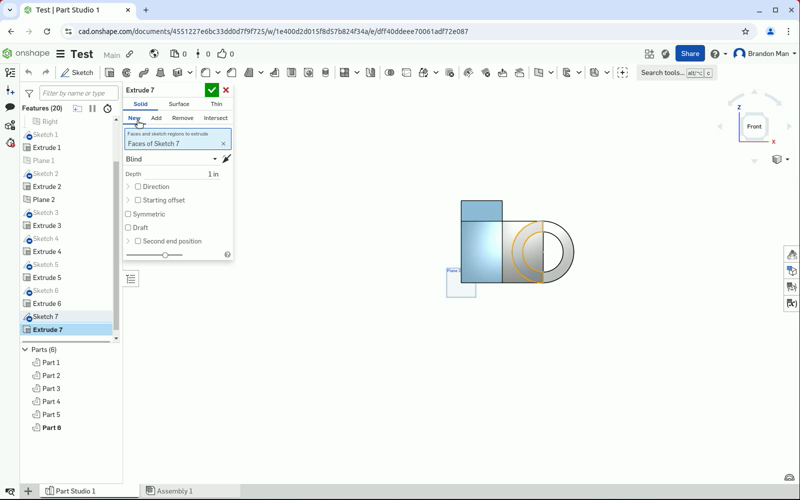
key(tab, 4)
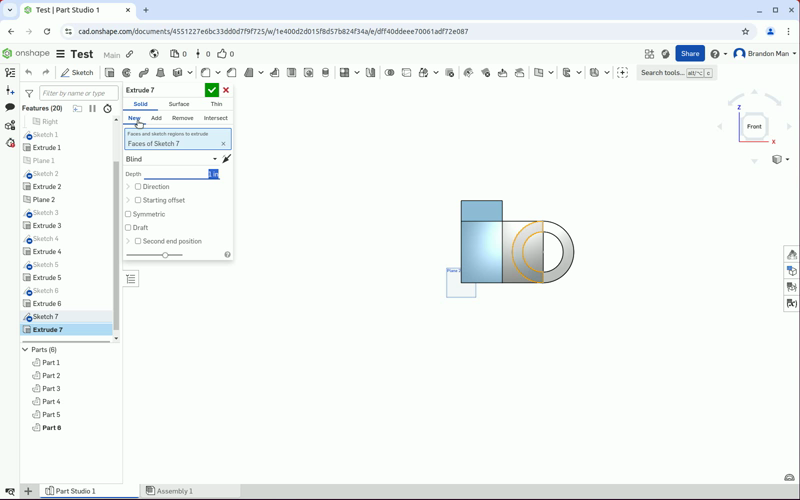
text(-12.517)
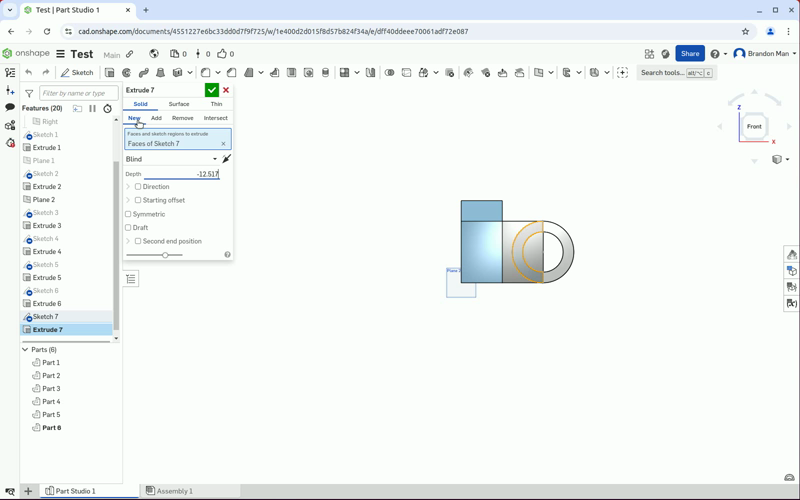
key(enter)
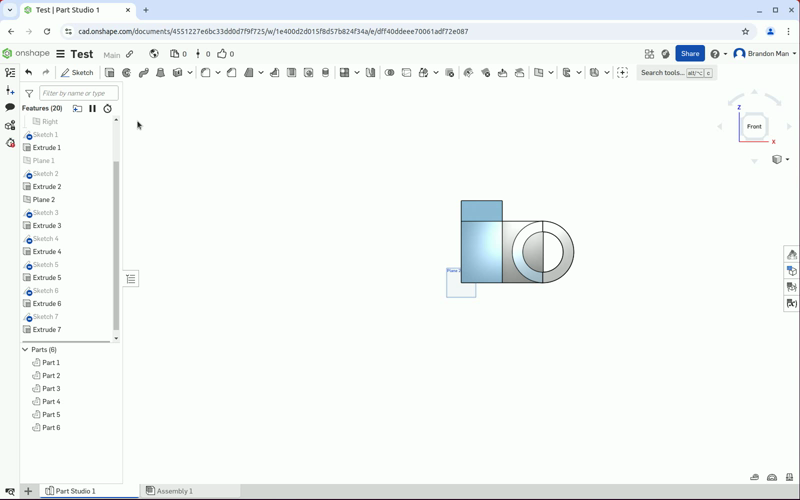
key(shift+h)
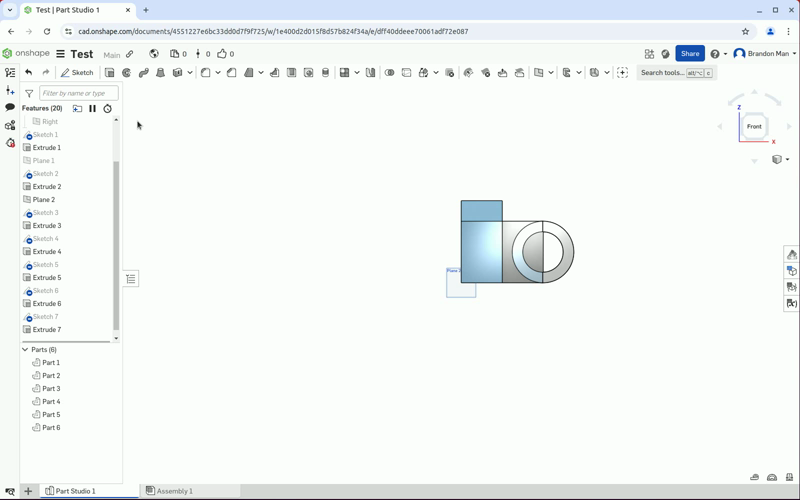
key(shift+h)
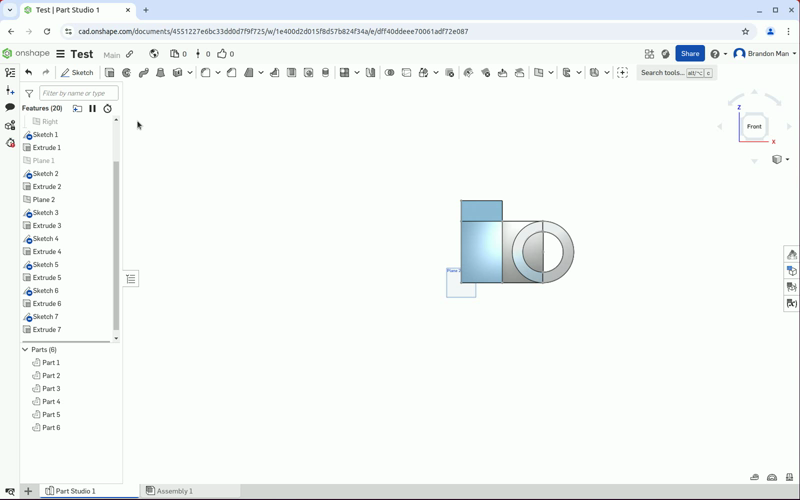
key(shift+7)
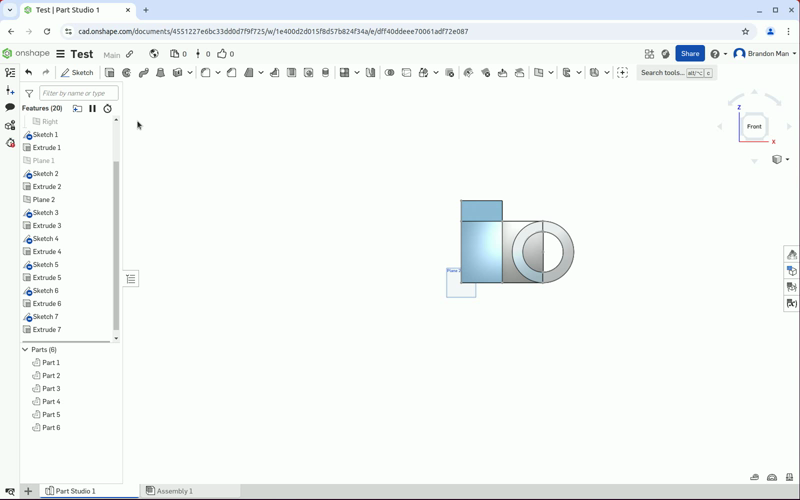
key(left, 2)
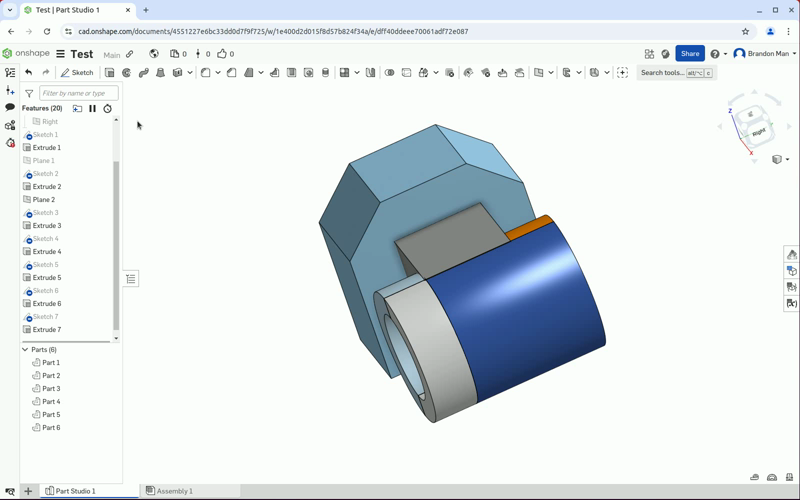
key(down, 2)
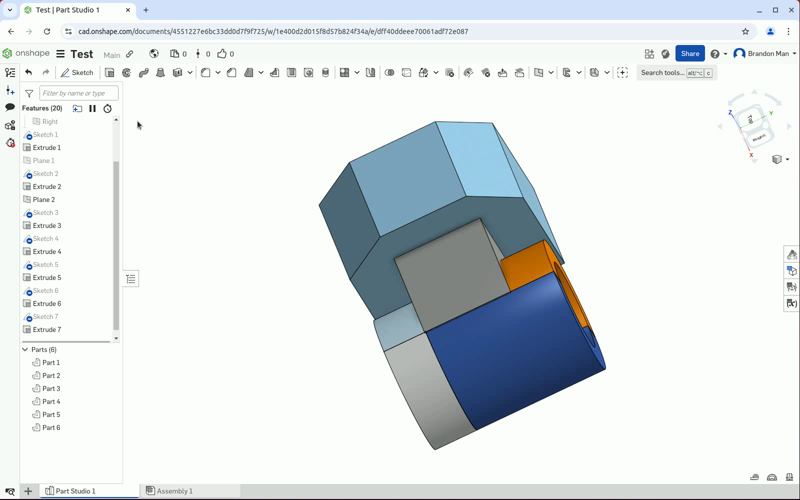
key(up, 2)
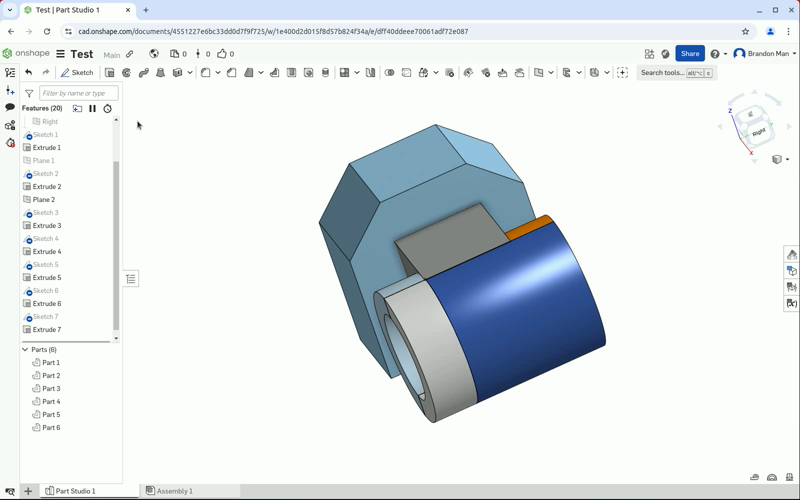
key(right, 2)
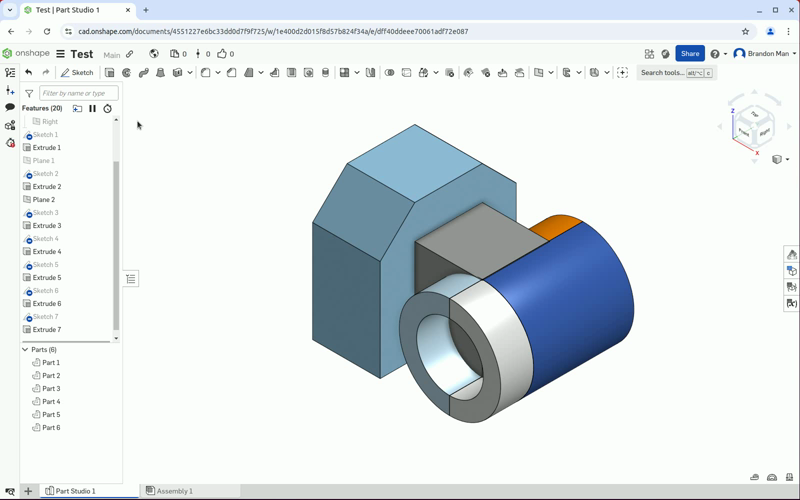
mouse_move(69, 137)
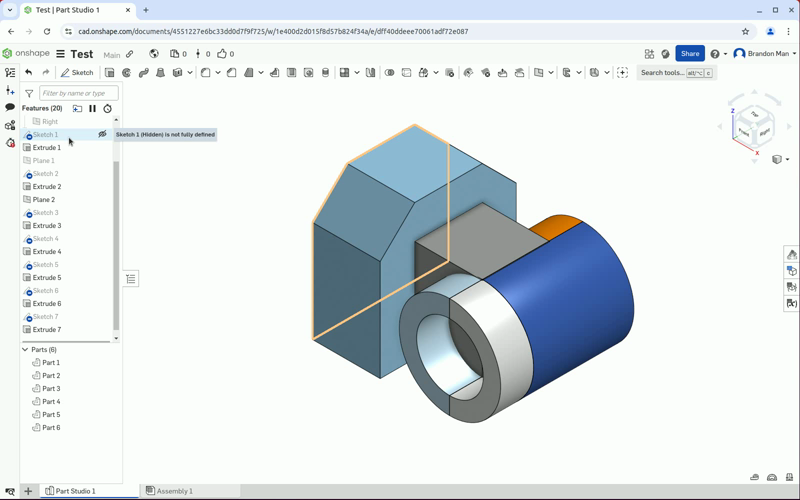
click(69, 137)